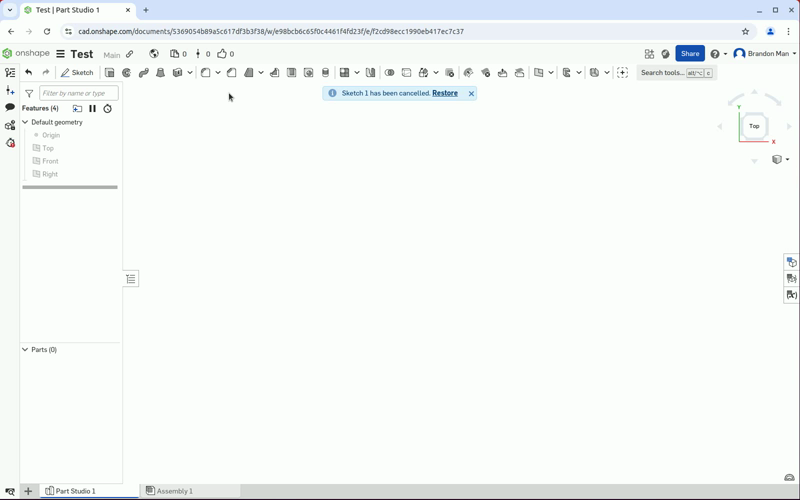
key(shift+h)
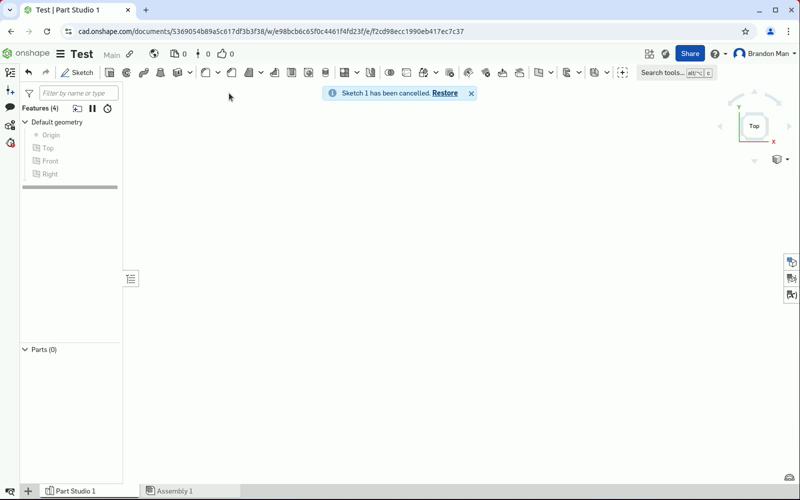
key(shift+s)
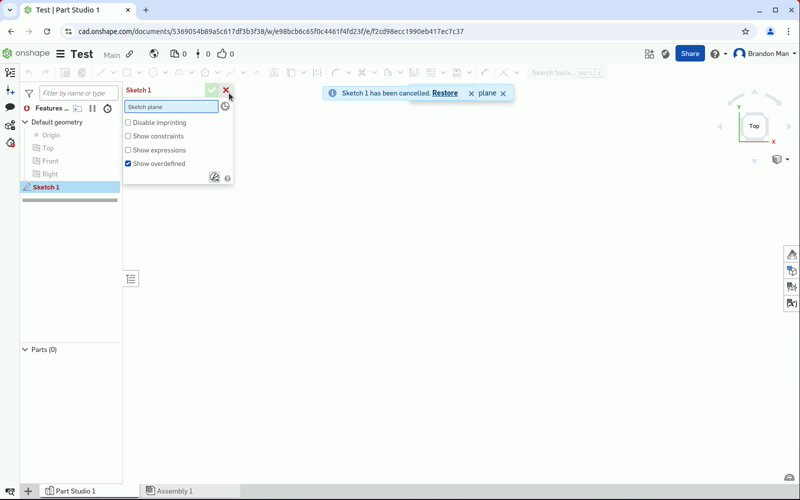
mouse_move(73, 150)
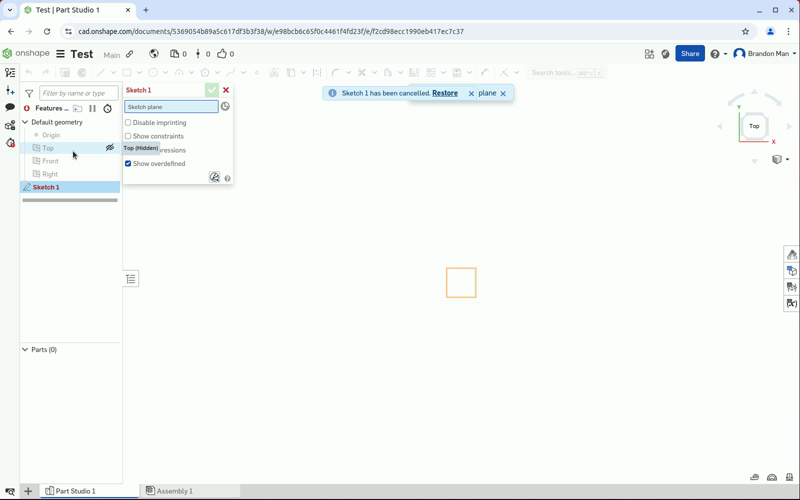
click(73, 150)
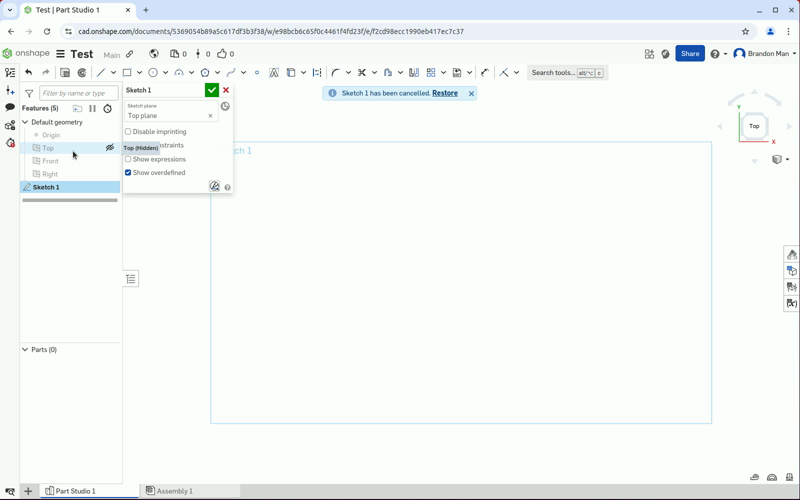
mouse_move(73, 352)
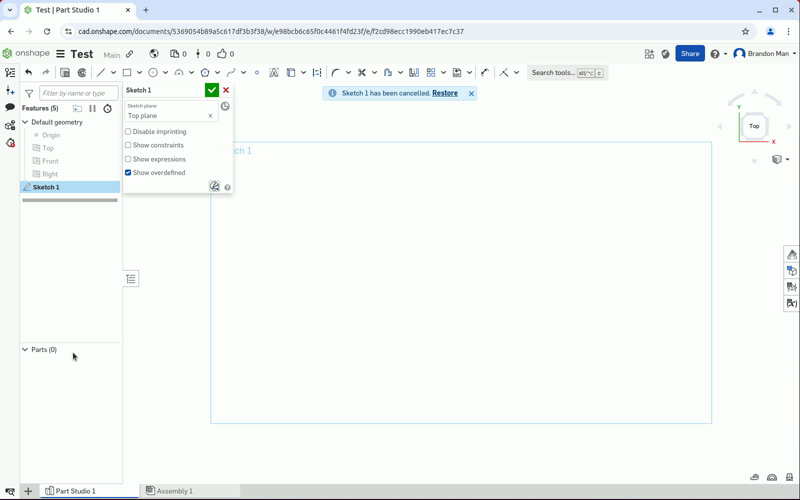
key(y)
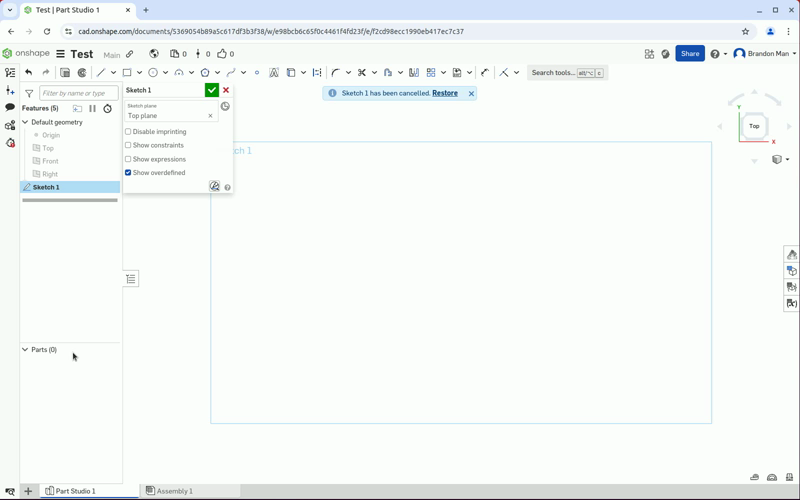
key(a)
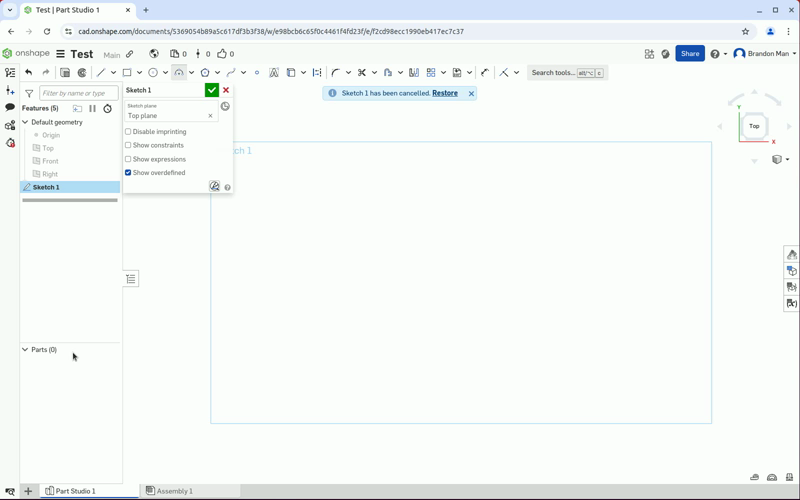
key_down(shift)
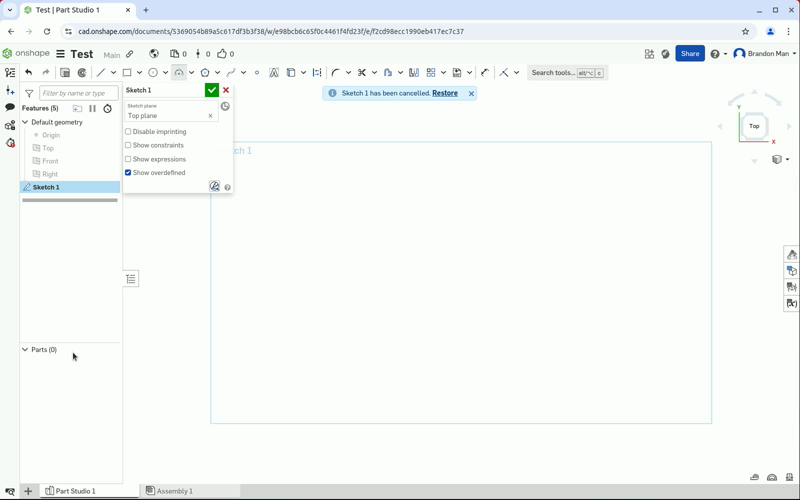
mouse_move(460, 186)
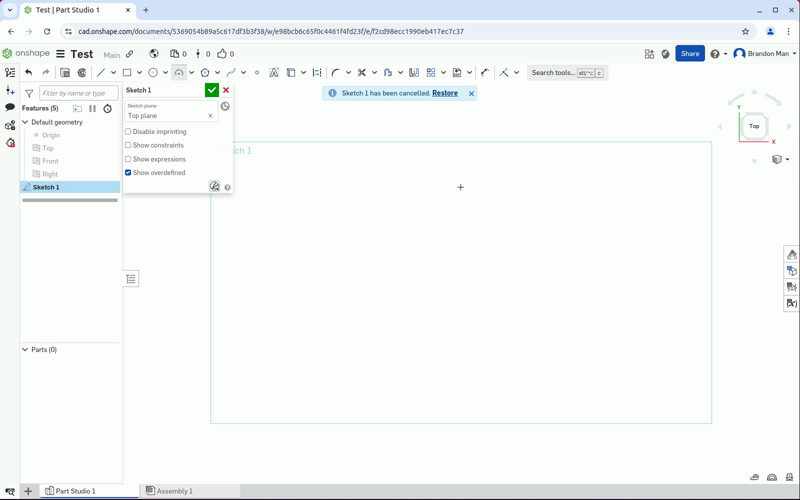
click(460, 186)
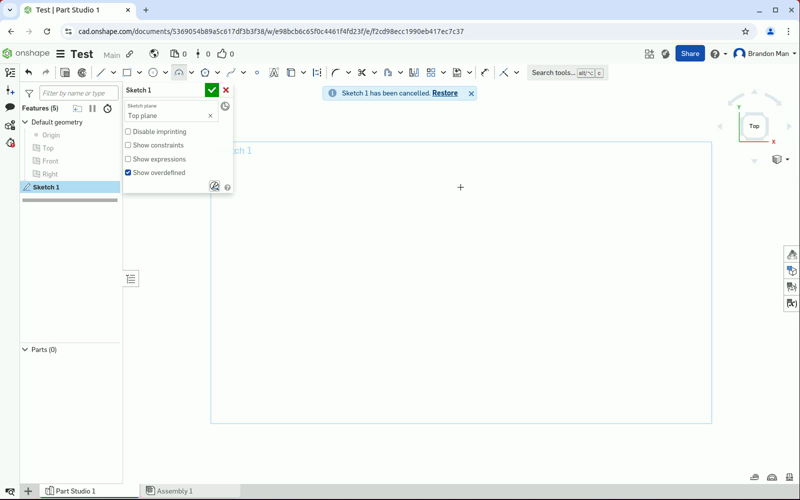
key_up(shift)
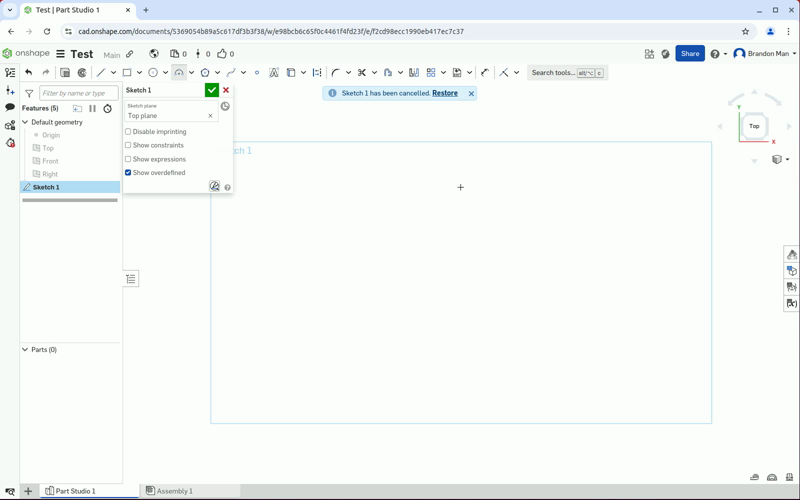
key_down(shift)
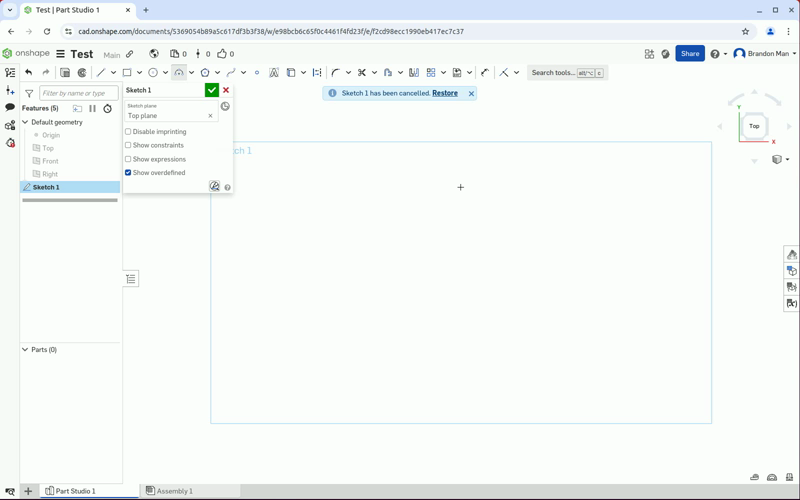
mouse_move(544, 235)
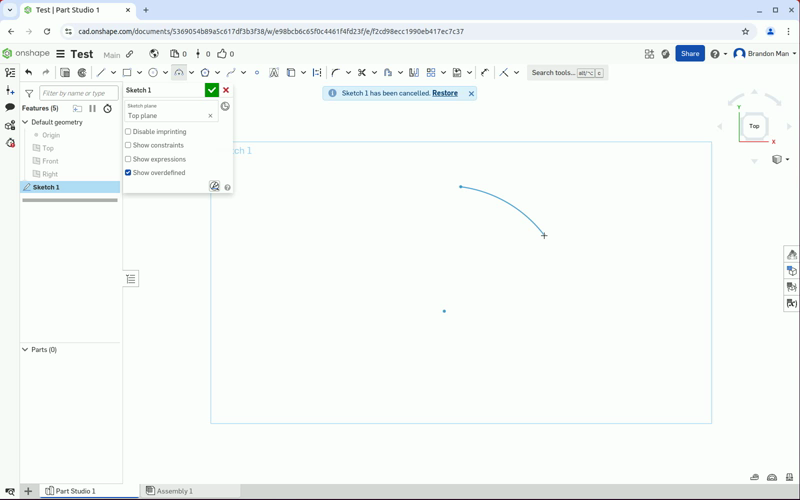
click(544, 235)
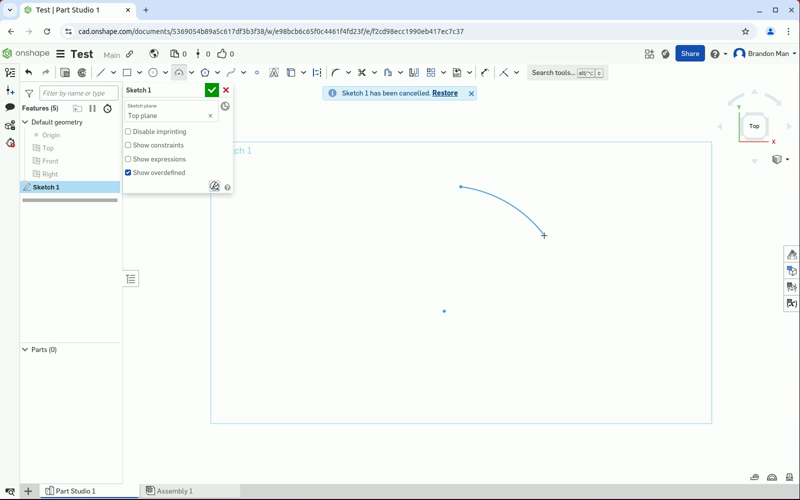
mouse_move(509, 199)
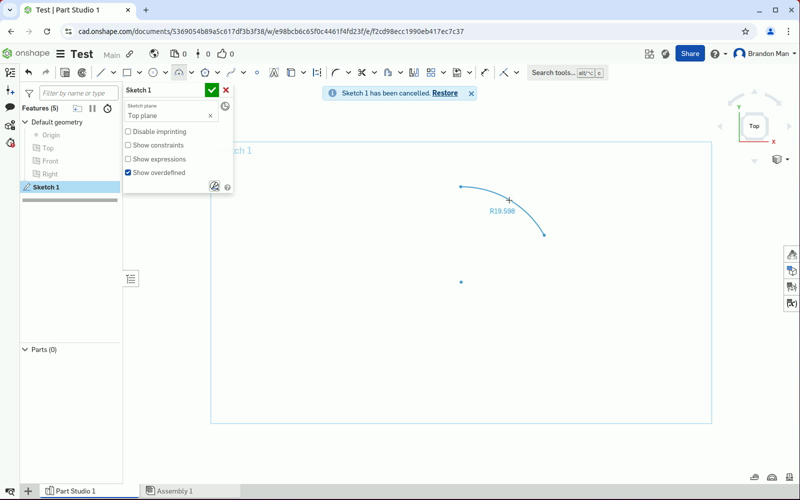
click(509, 199)
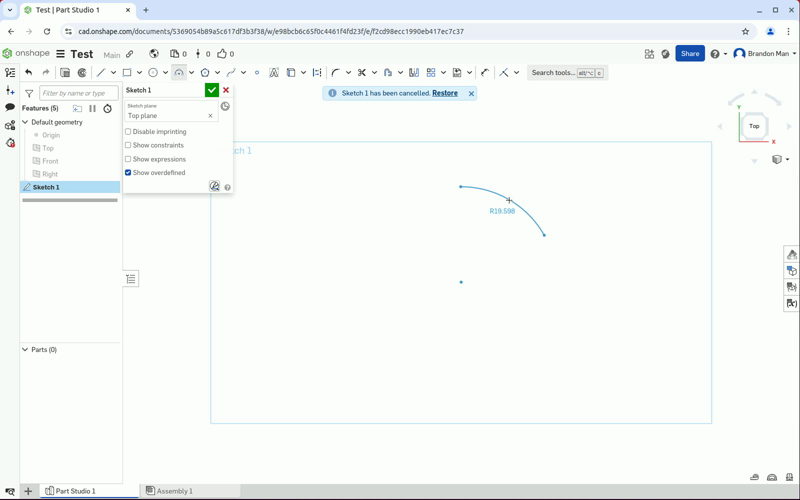
key_up(shift)
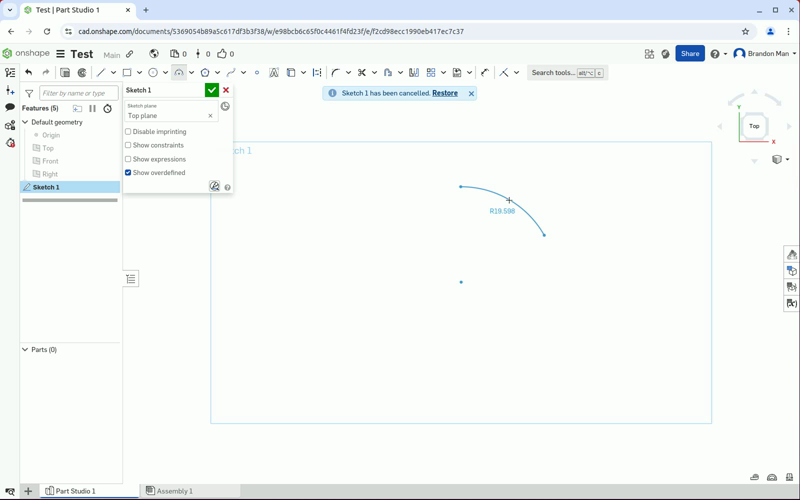
key(esc)
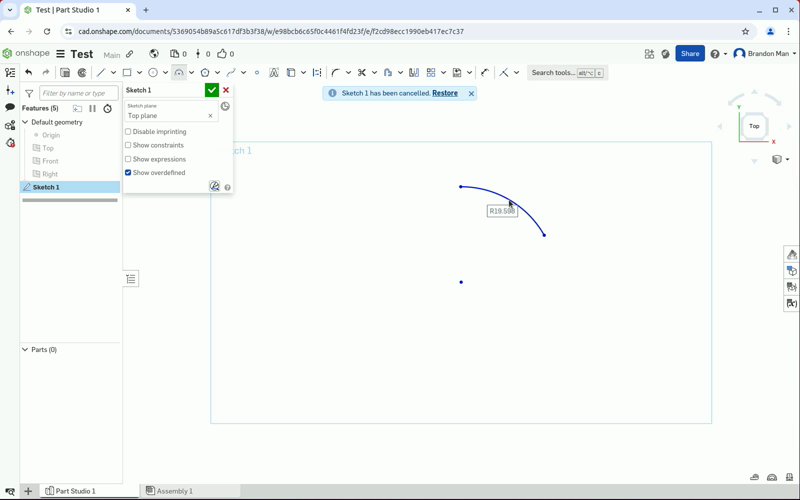
key(l)
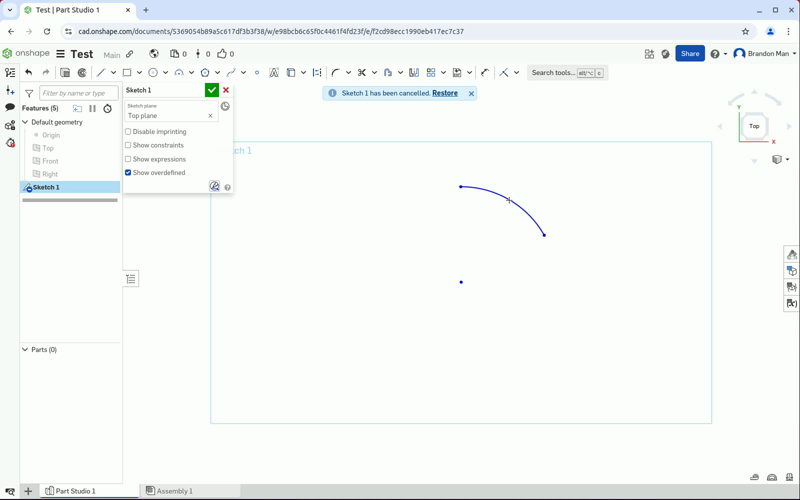
mouse_move(544, 235)
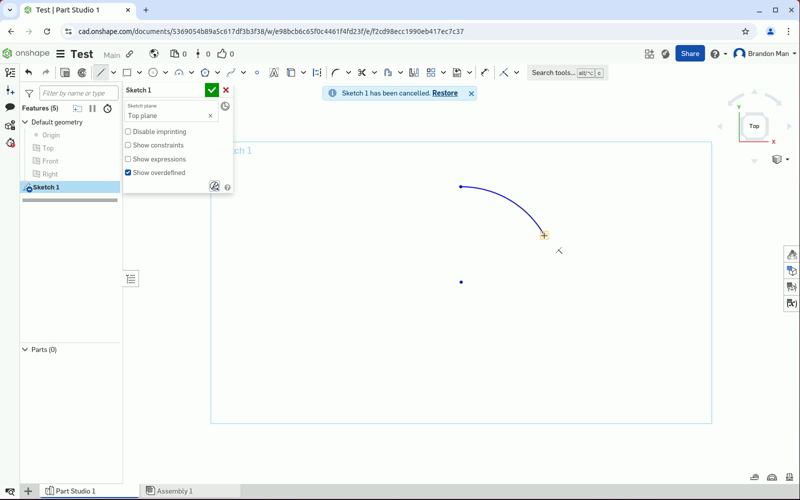
click(544, 235)
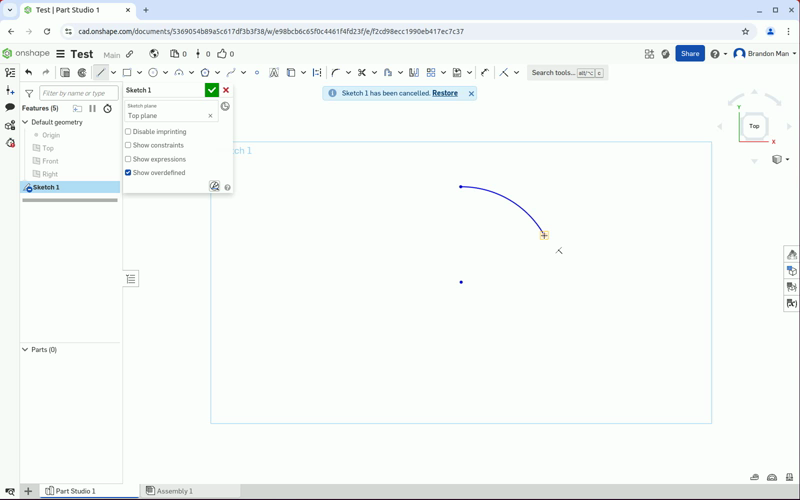
key_down(shift)
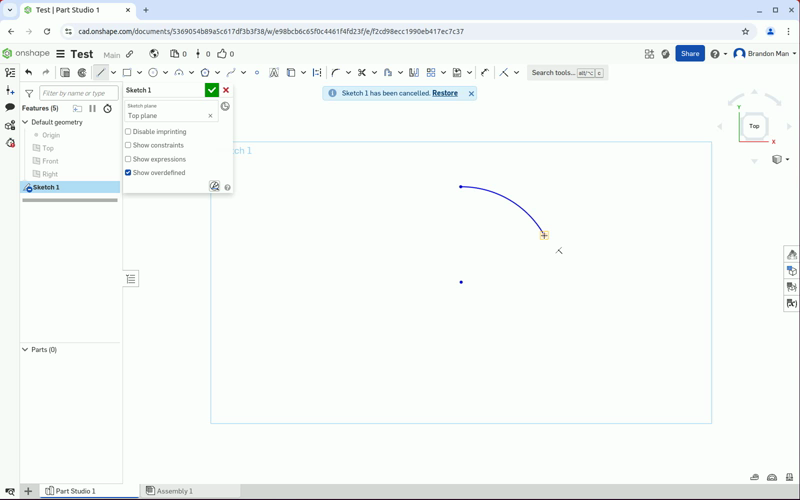
mouse_move(574, 235)
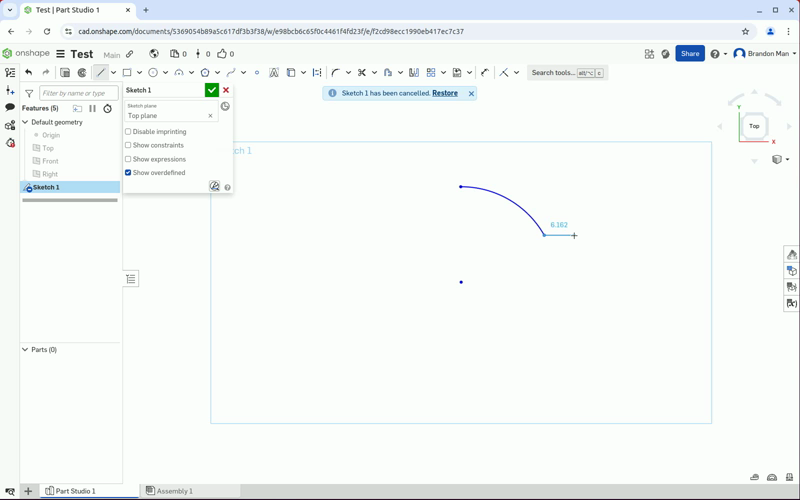
mouse_move(516, 186)
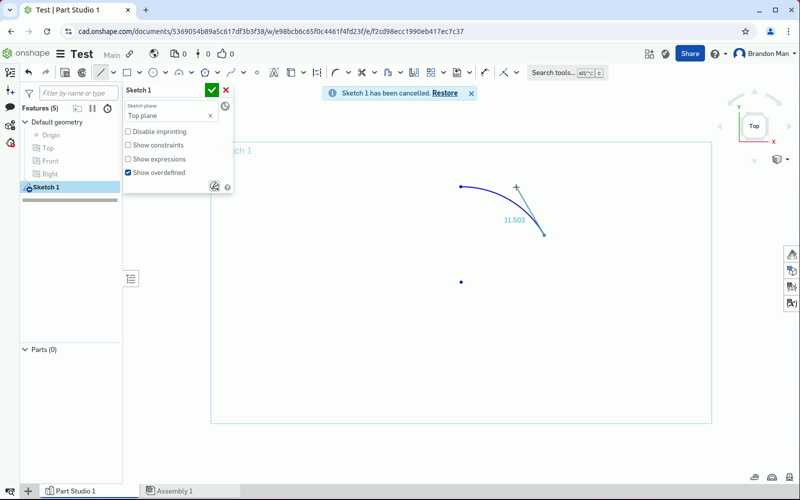
click(516, 186)
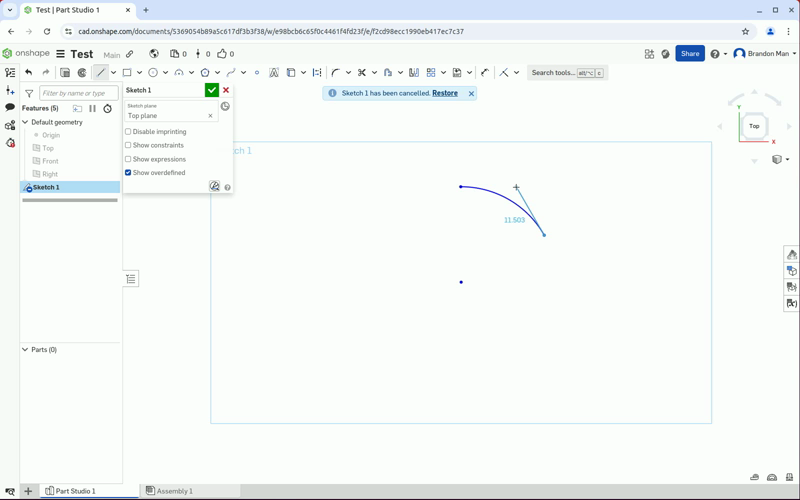
key_up(shift)
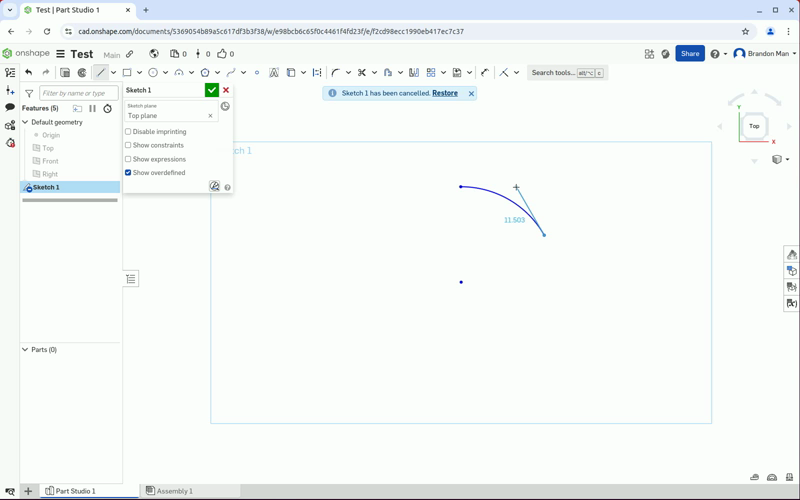
mouse_move(546, 186)
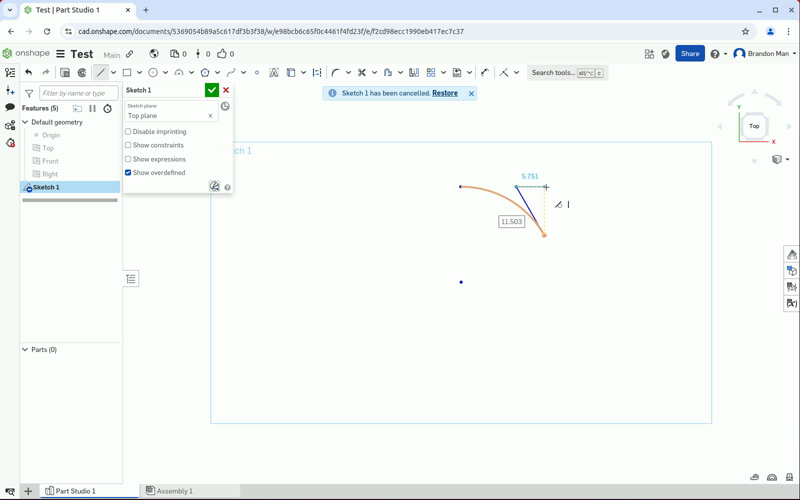
key_down(shift)
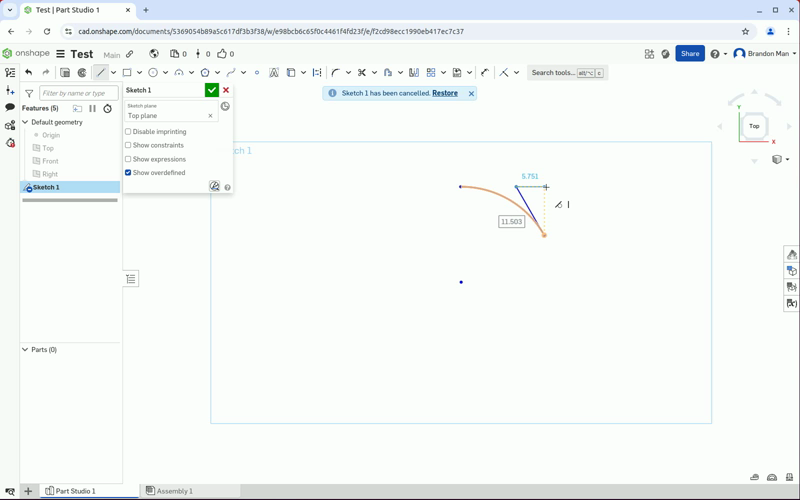
mouse_move(460, 186)
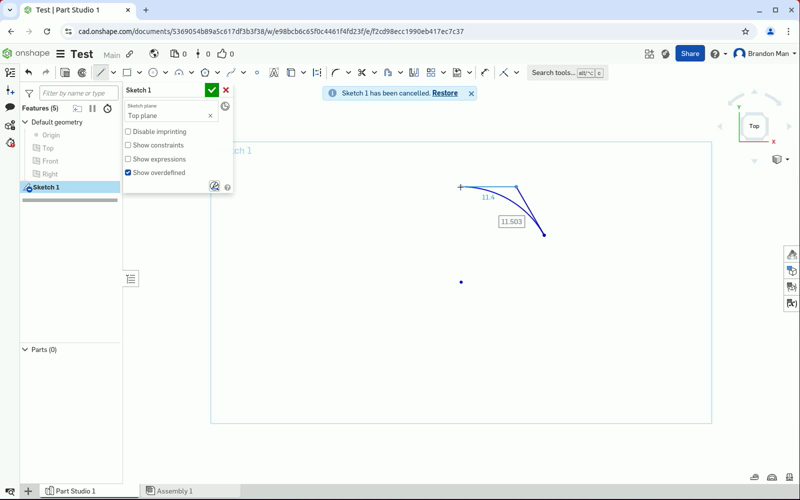
key_up(shift)
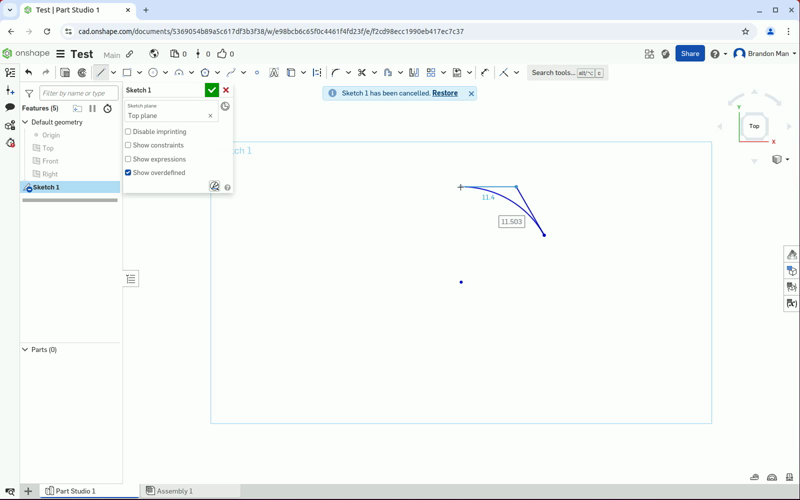
click(460, 186)
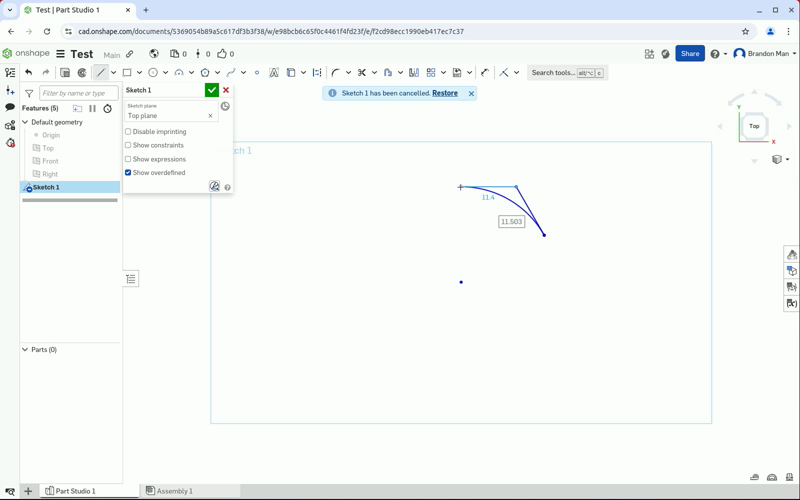
key(esc)
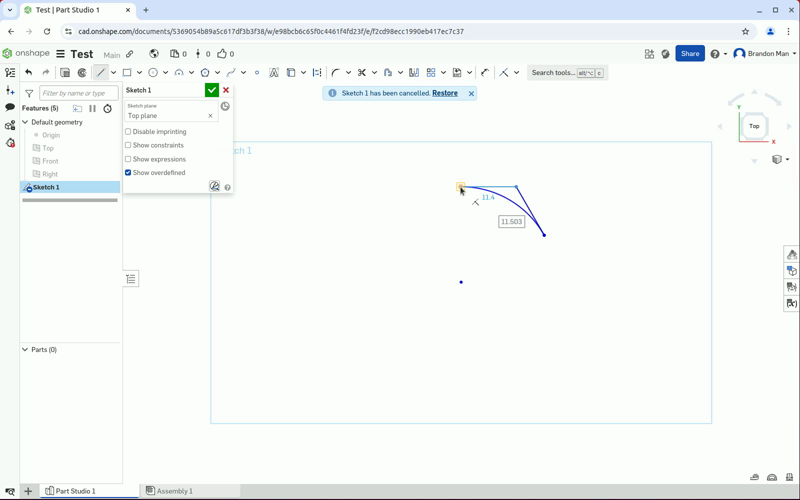
mouse_move(510, 199)
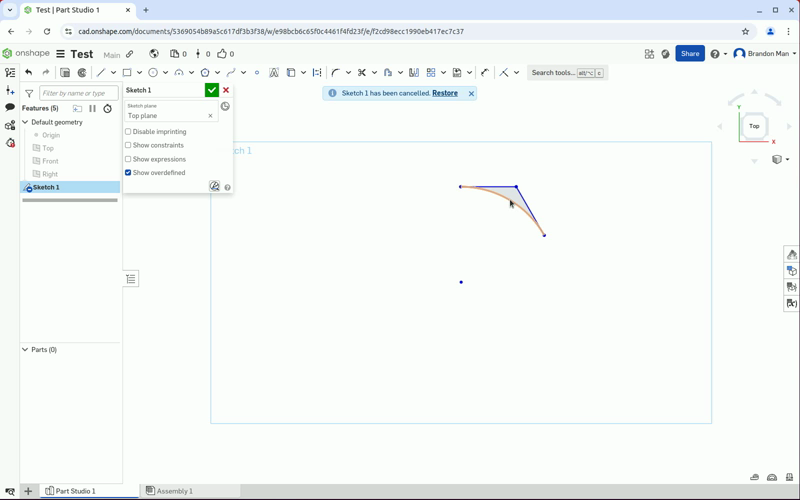
scroll(6)
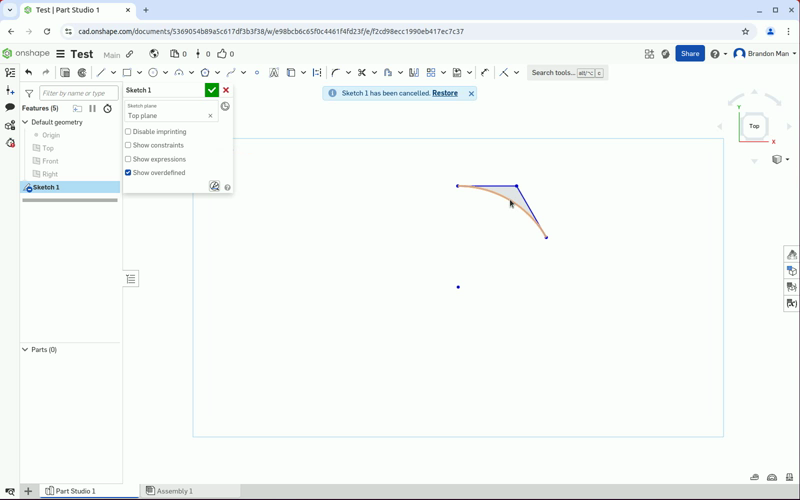
scroll(6)
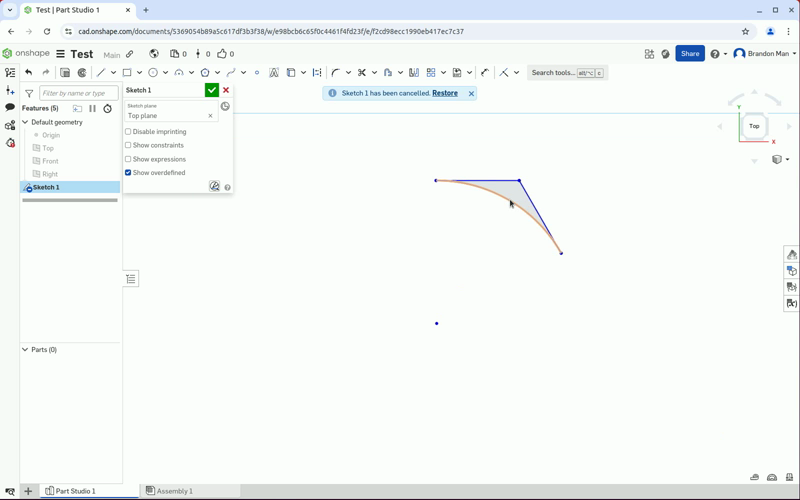
scroll(6)
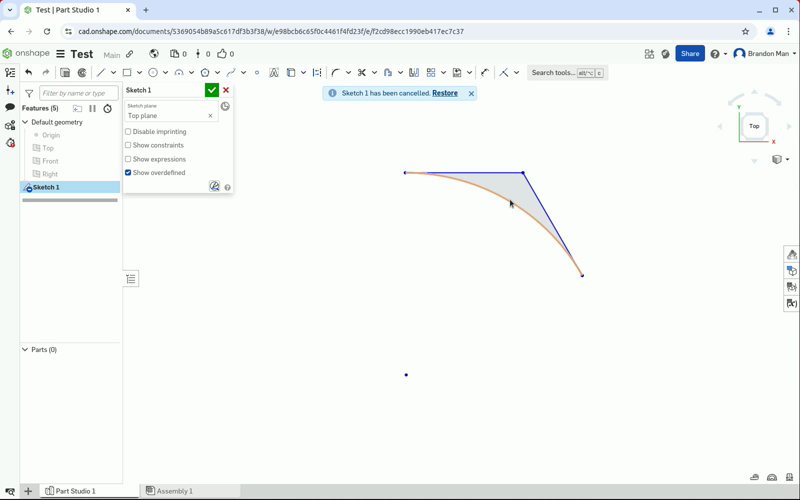
scroll(6)
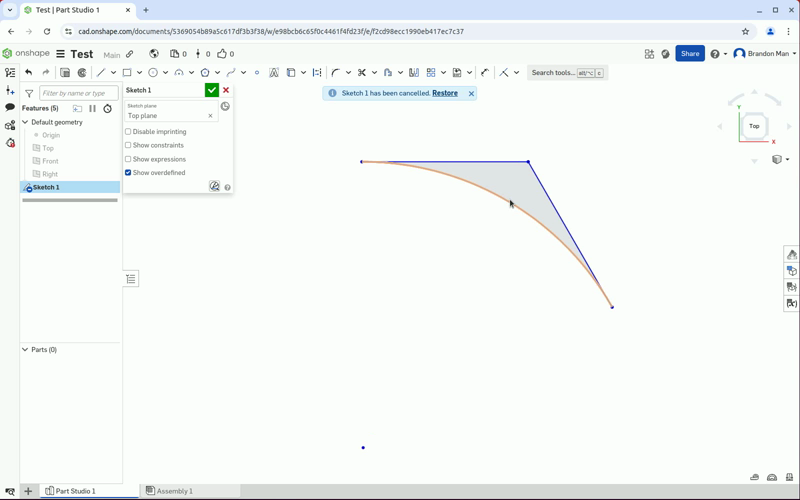
scroll(6)
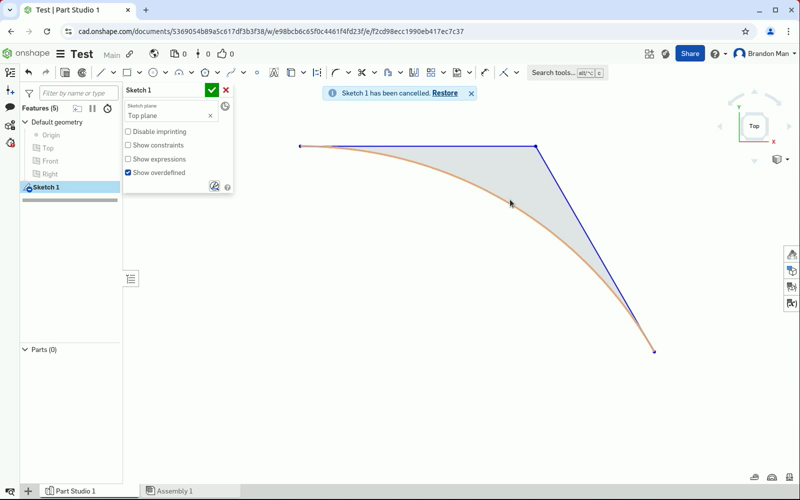
scroll(6)
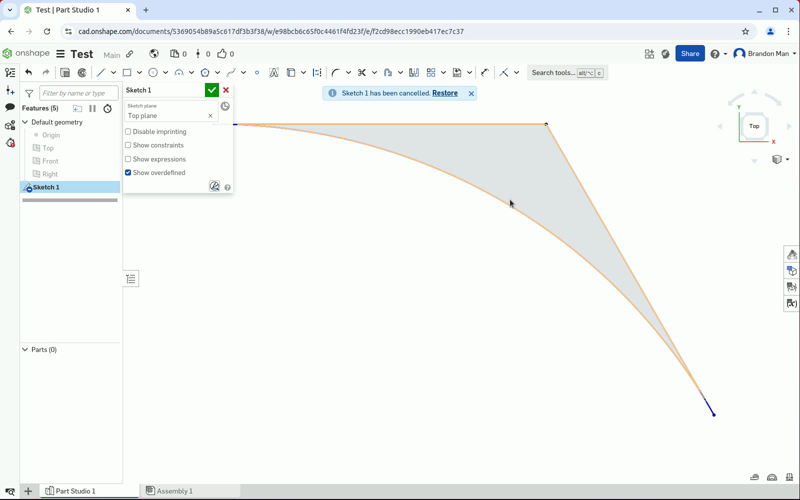
scroll(6)
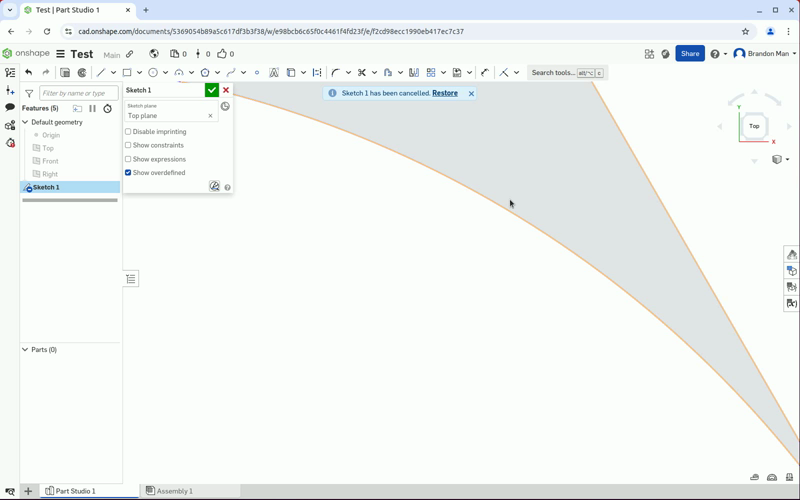
click(510, 199)
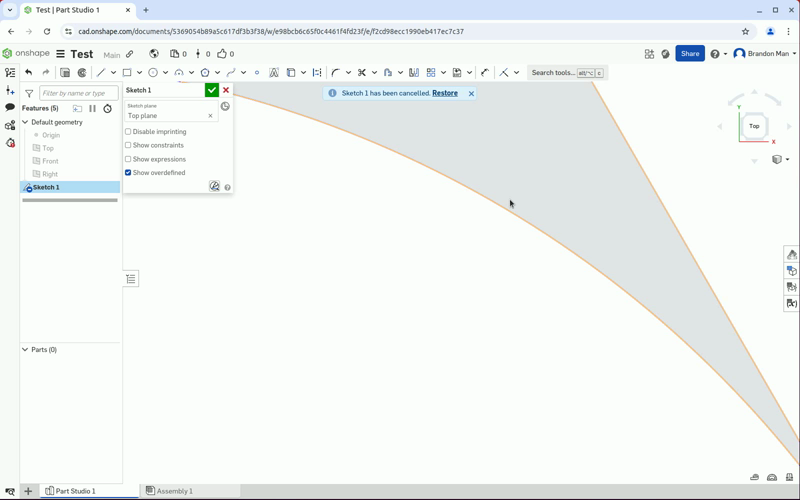
scroll(-6)
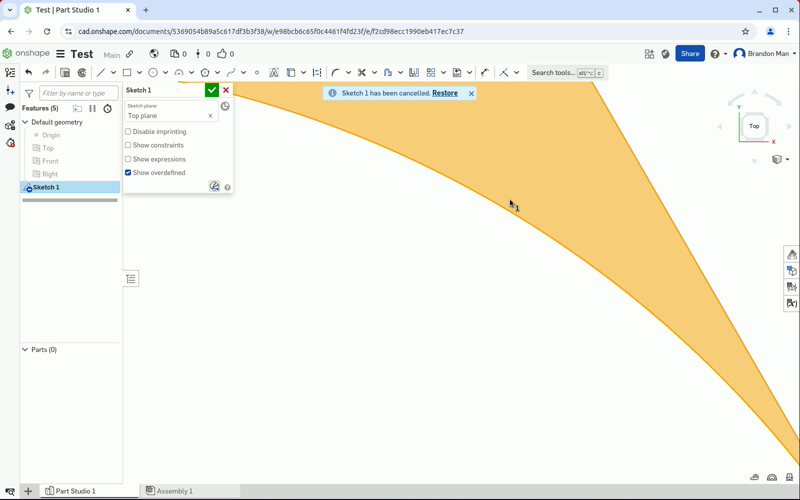
scroll(-6)
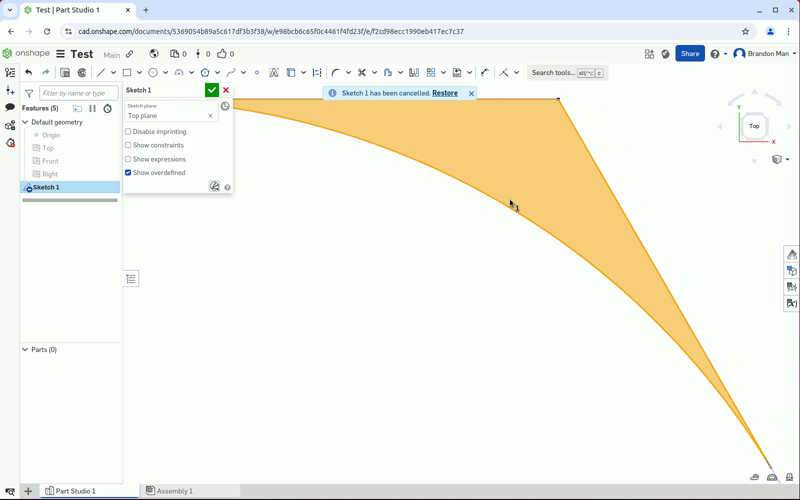
scroll(-6)
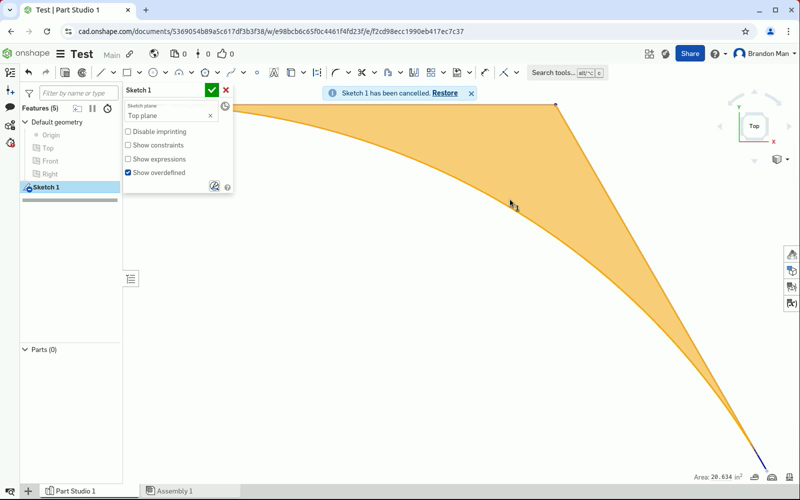
scroll(-6)
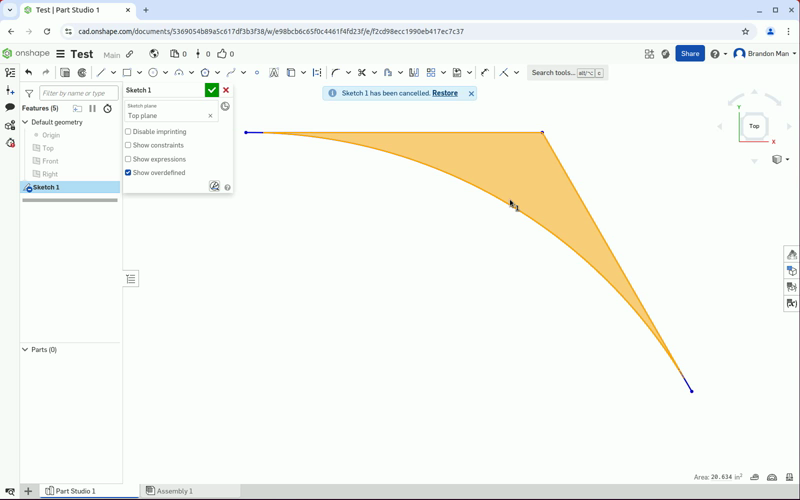
scroll(-6)
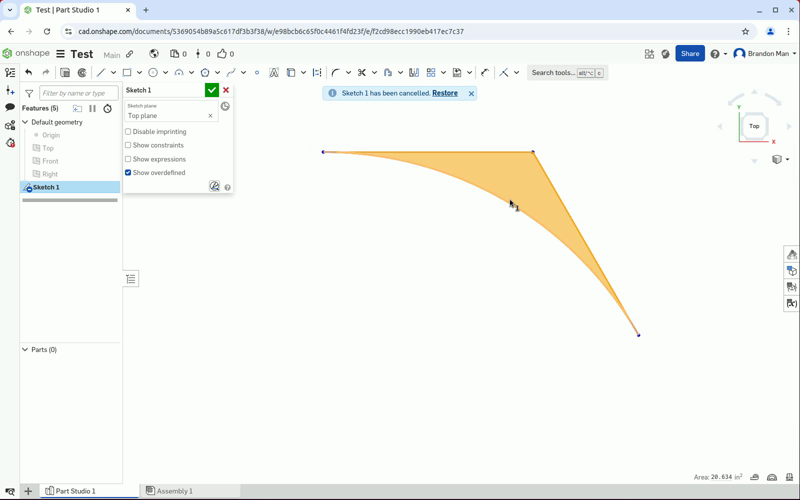
scroll(-6)
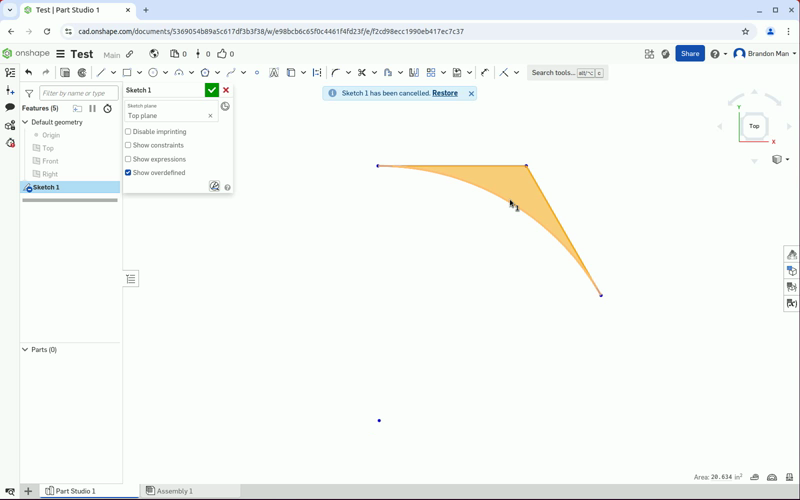
scroll(-6)
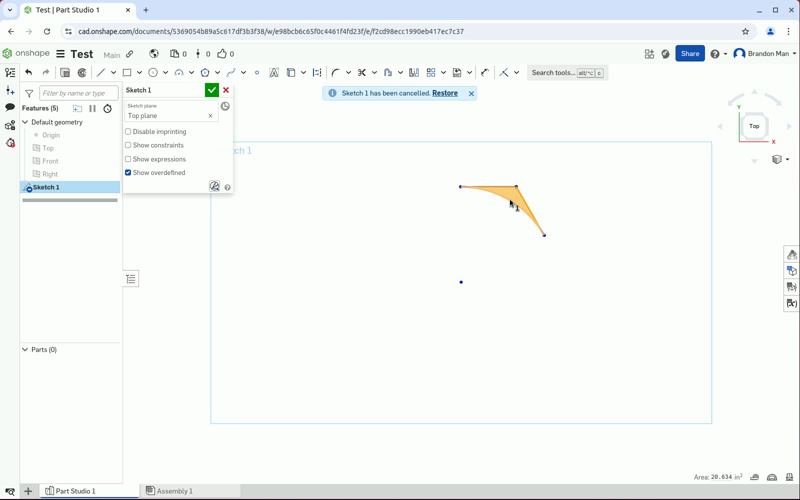
mouse_move(73, 352)
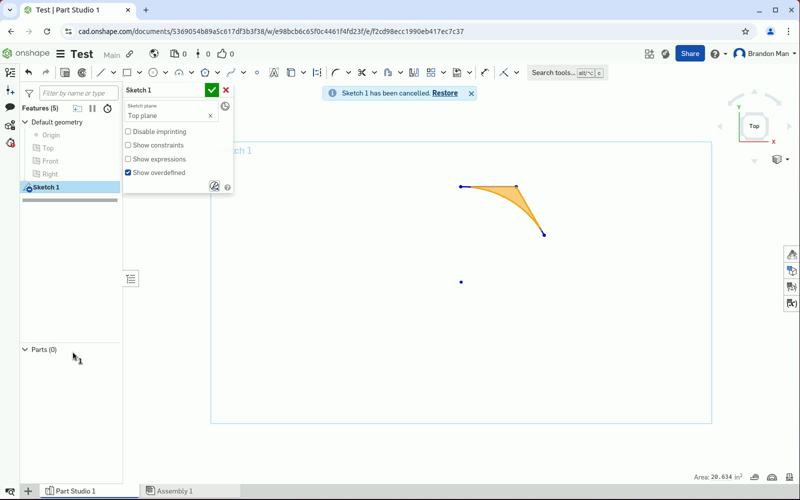
key(shift+y)
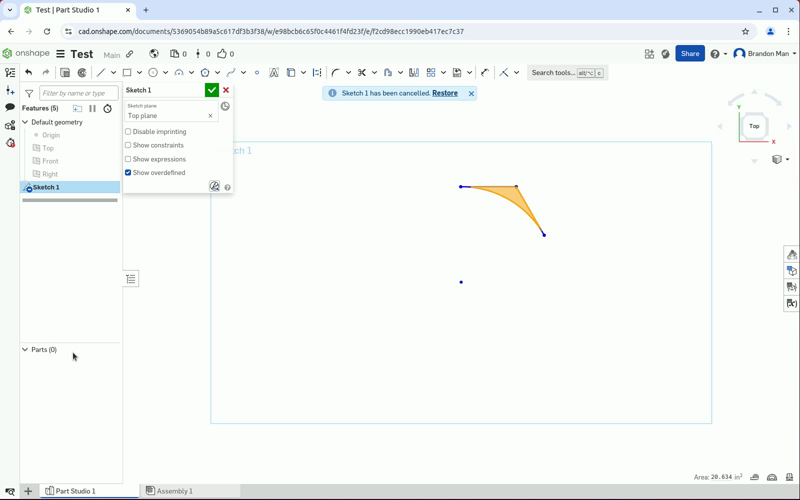
key(shift+e)
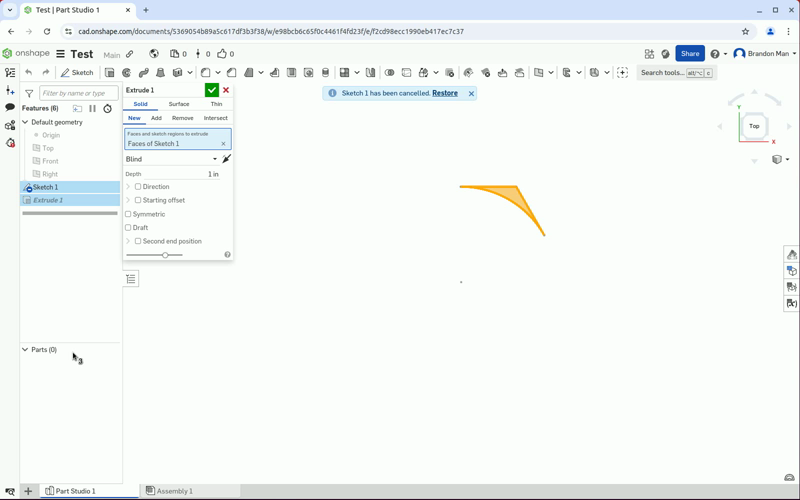
mouse_move(143, 106)
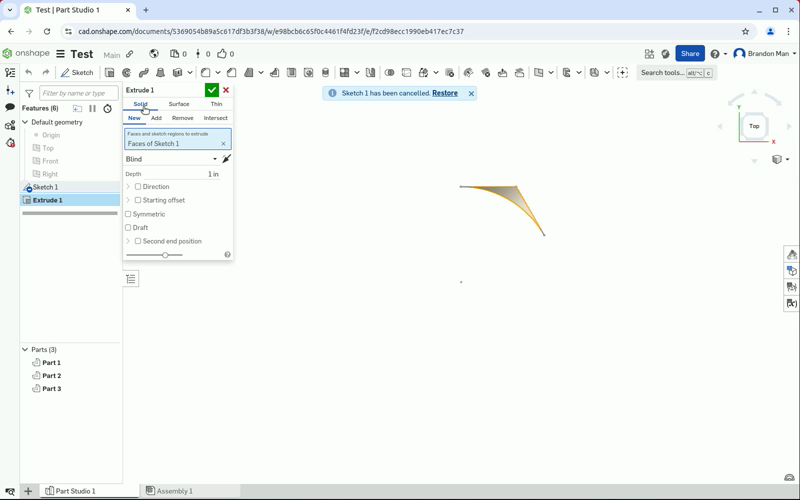
click(143, 106)
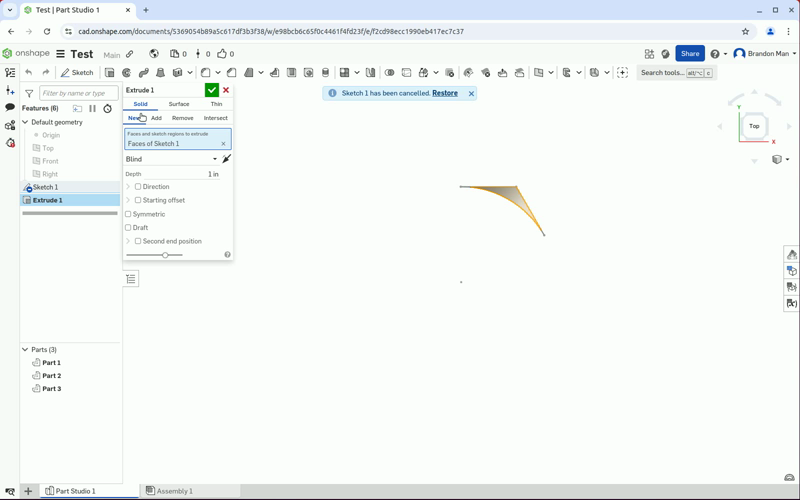
mouse_move(137, 120)
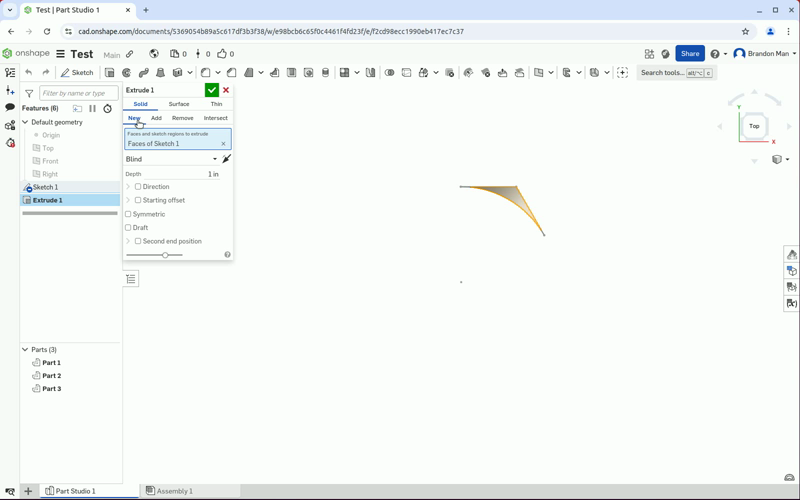
click(137, 120)
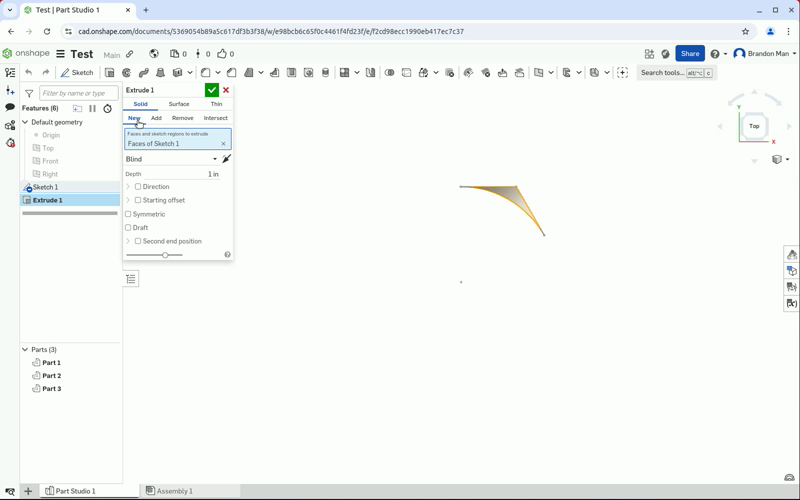
key(tab, 4)
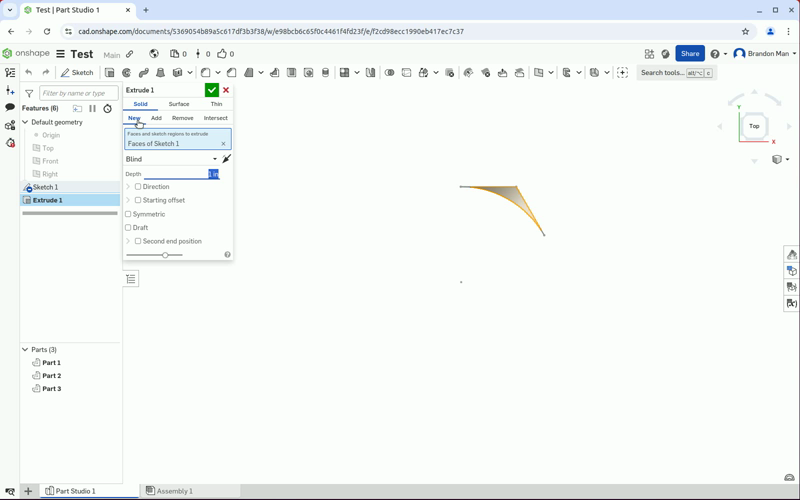
text(23.108)
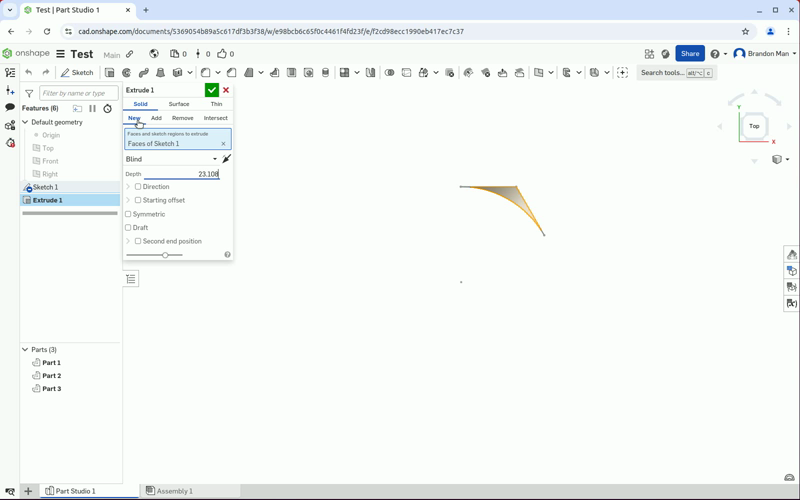
key(enter)
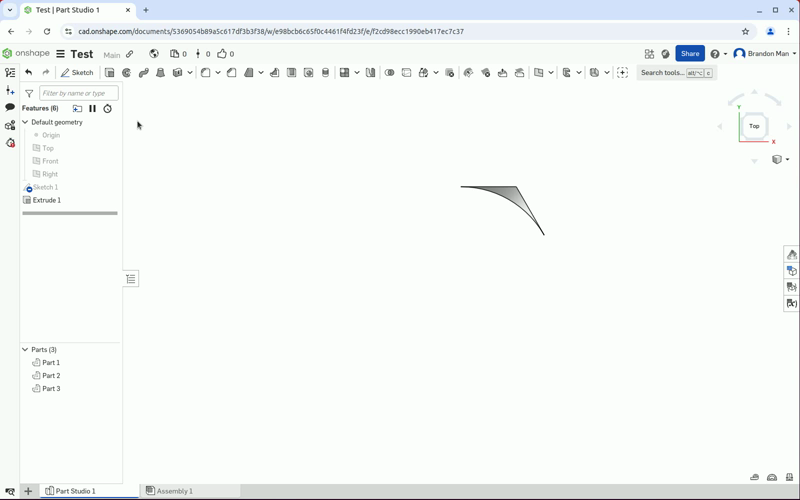
key(shift+h)
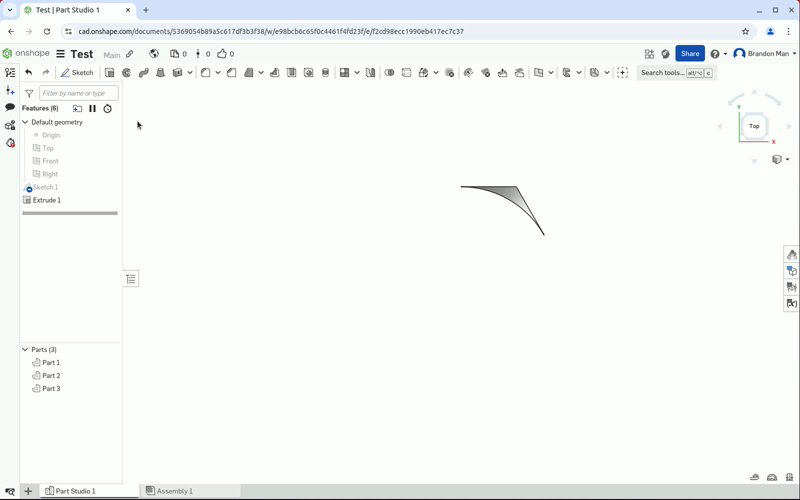
key(shift+h)
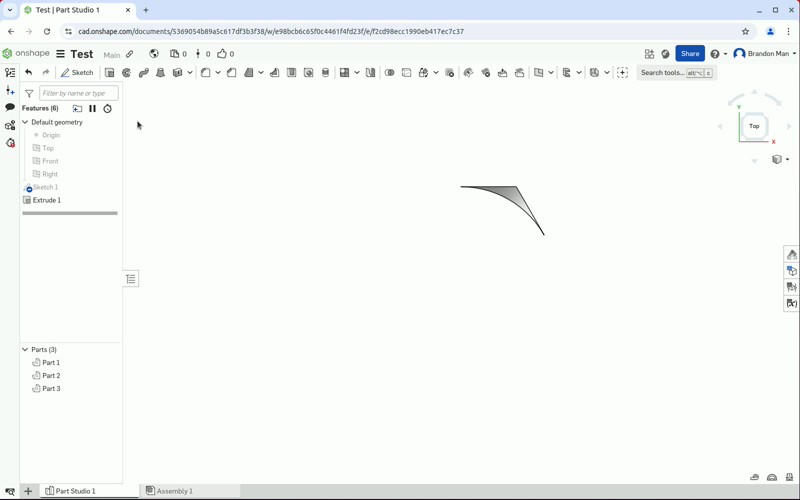
mouse_move(73, 189)
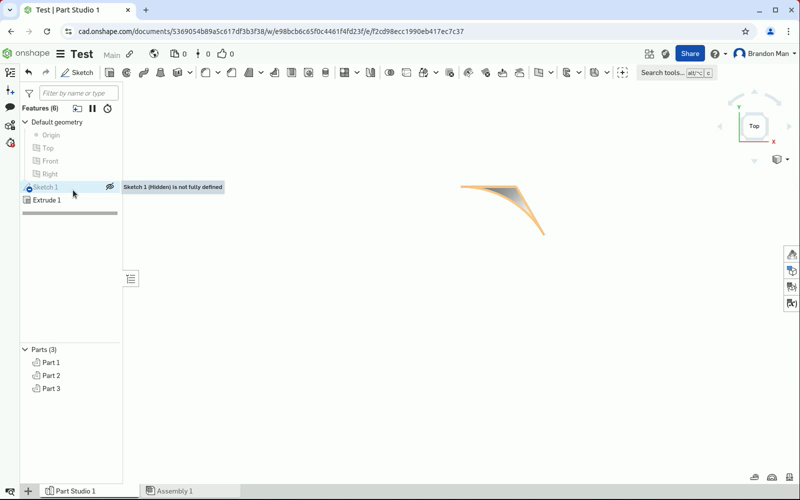
click(73, 189)
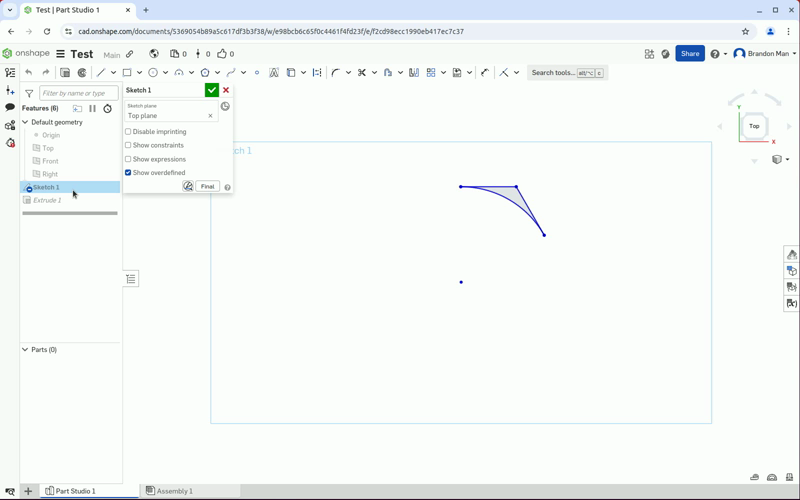
mouse_move(229, 92)
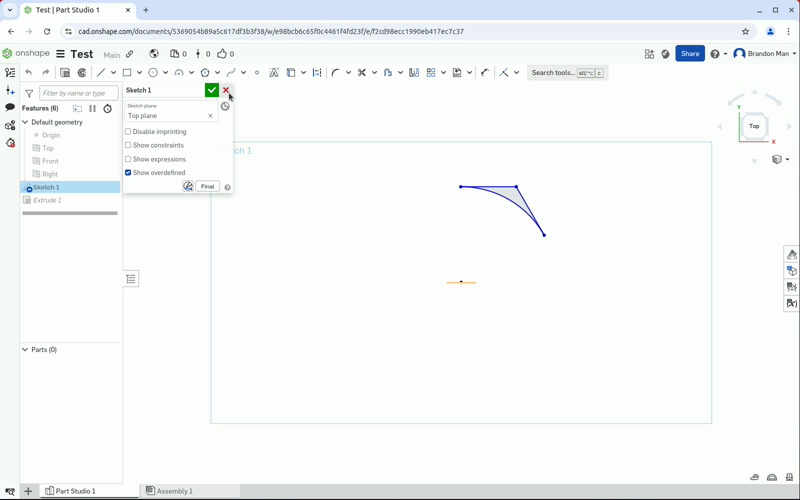
click(229, 92)
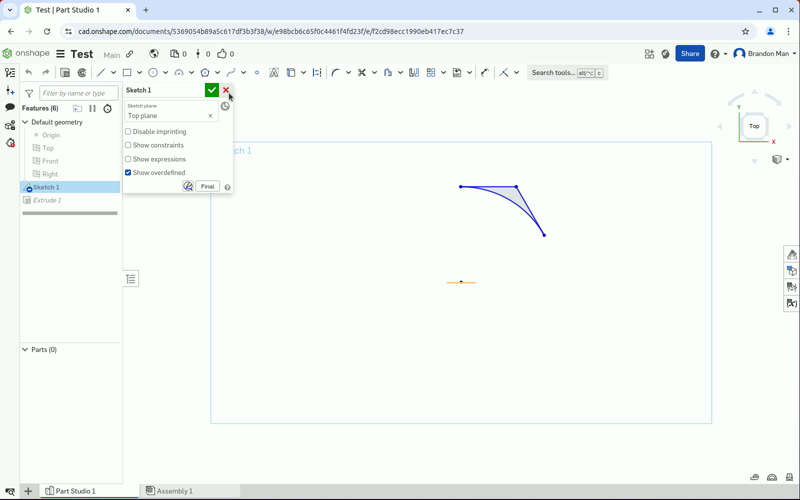
key(shift+s)
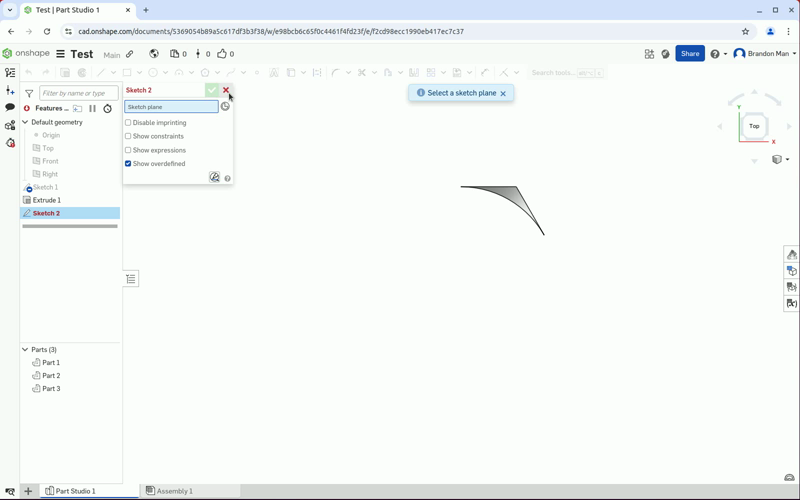
mouse_move(73, 150)
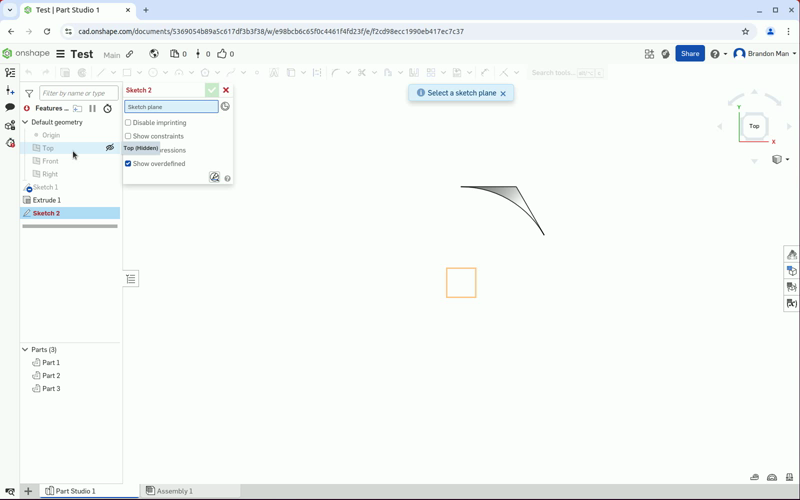
click(73, 150)
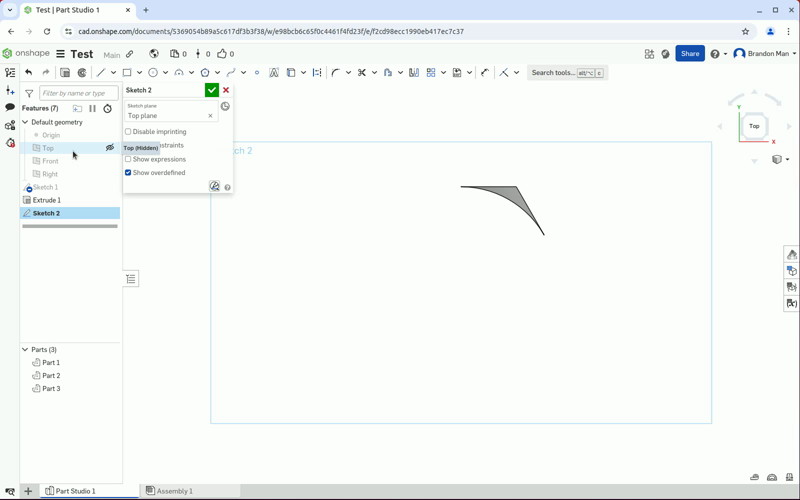
mouse_move(73, 352)
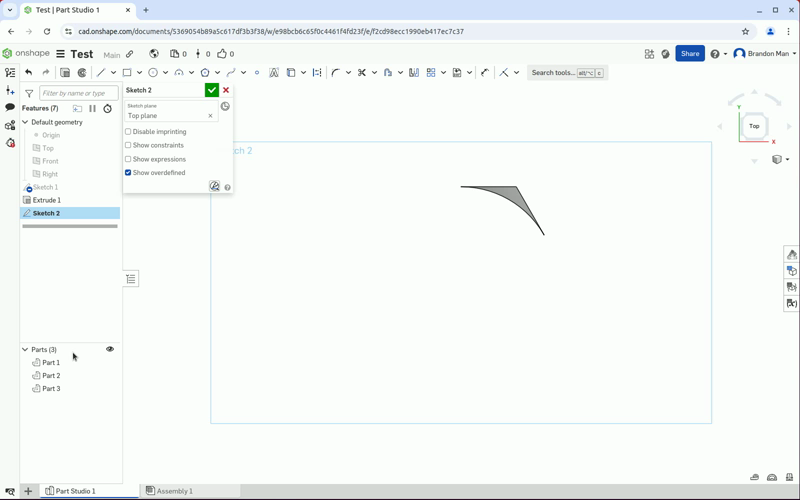
key(y)
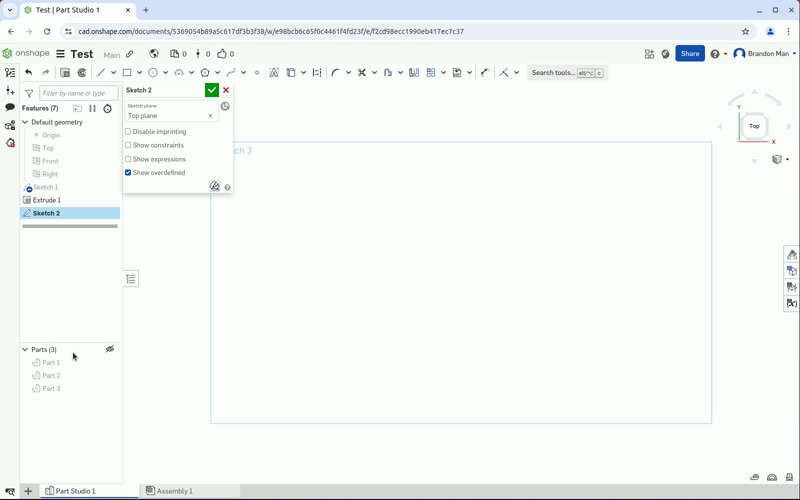
key(a)
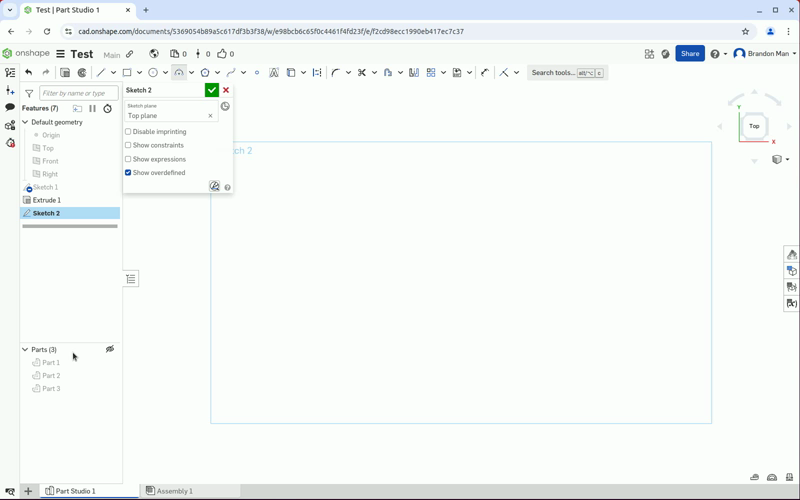
key_down(shift)
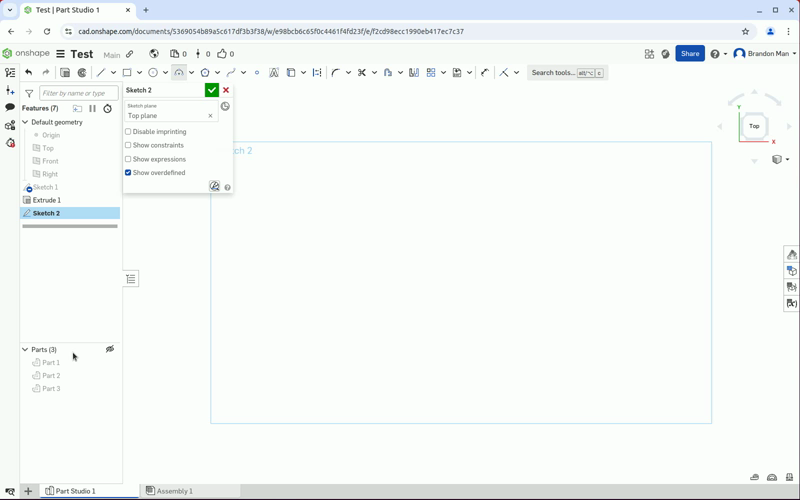
mouse_move(377, 234)
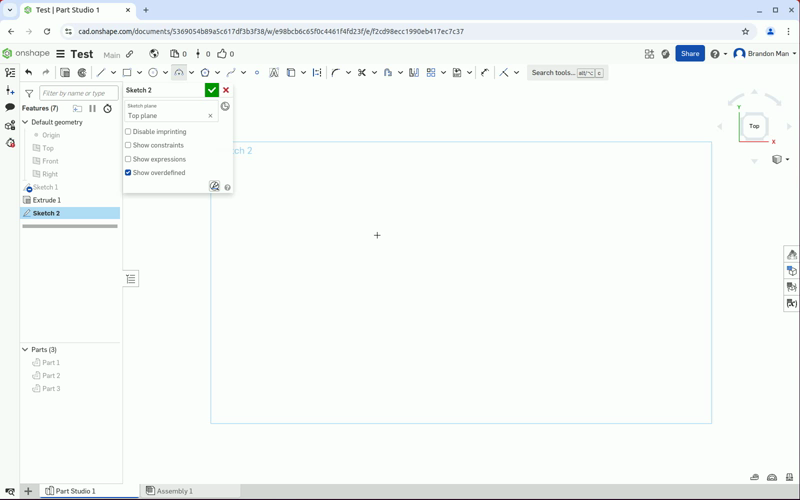
click(377, 234)
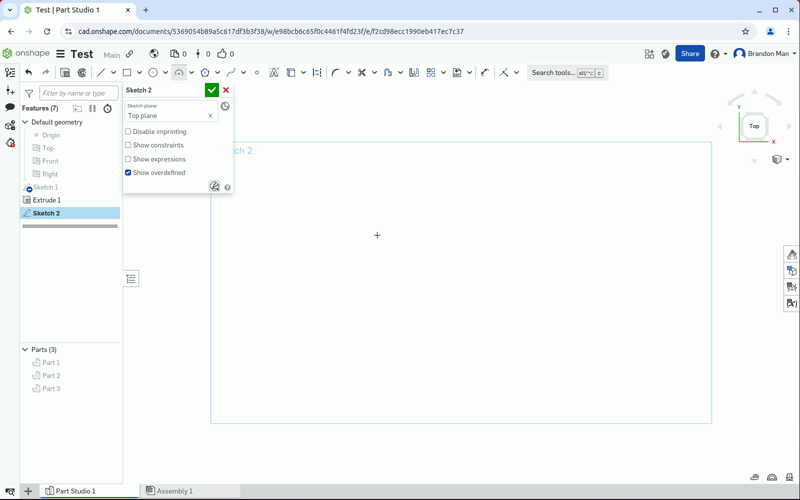
key_up(shift)
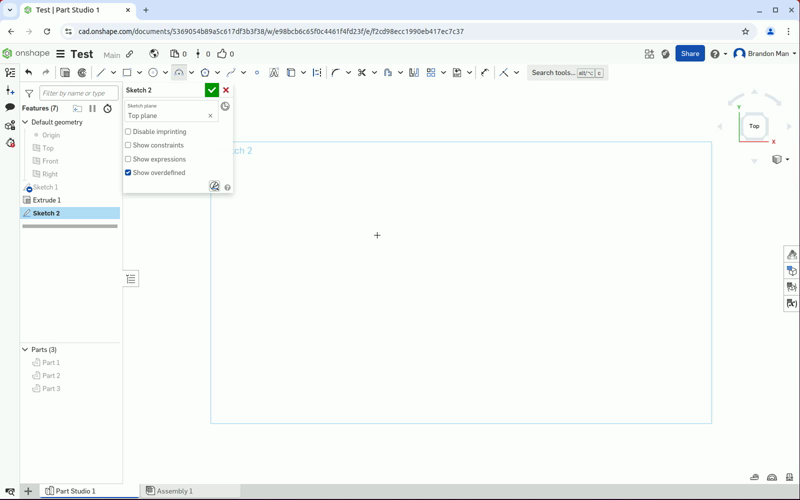
key_down(shift)
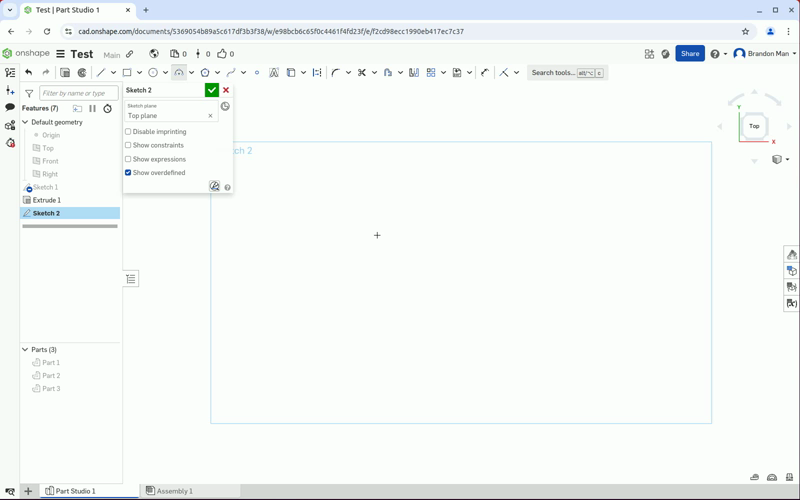
mouse_move(461, 186)
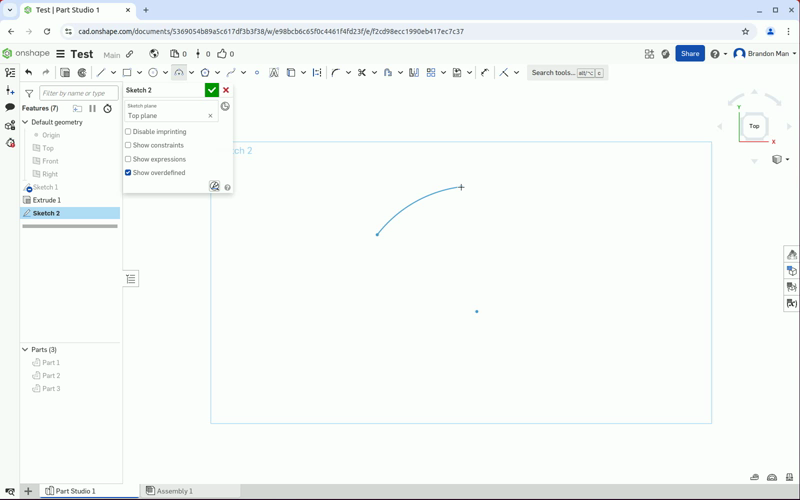
click(461, 186)
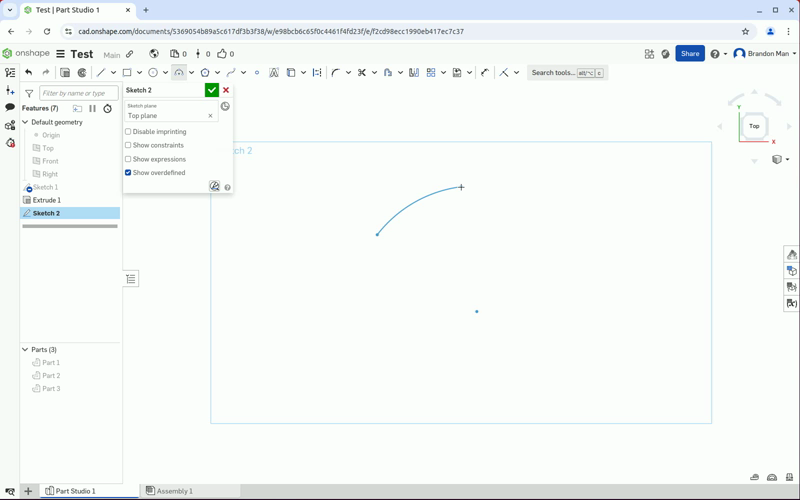
mouse_move(412, 199)
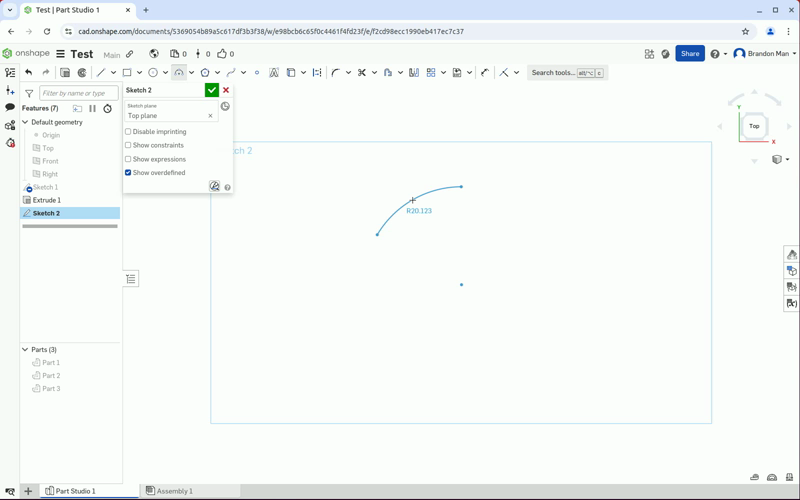
click(412, 199)
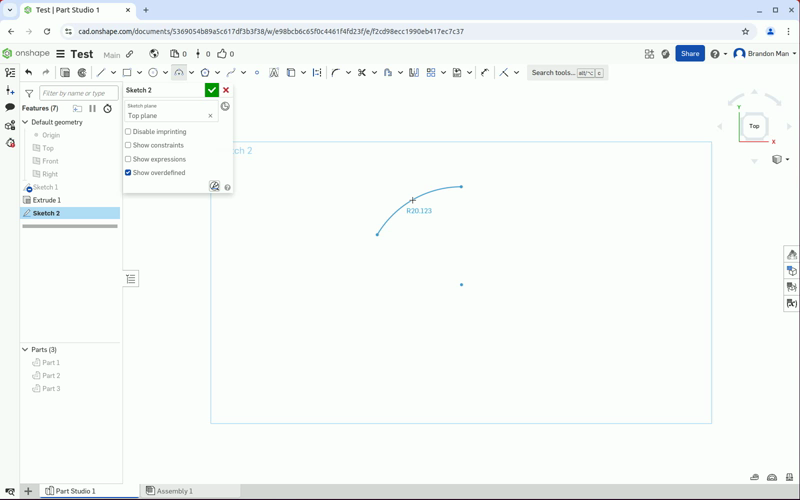
key_up(shift)
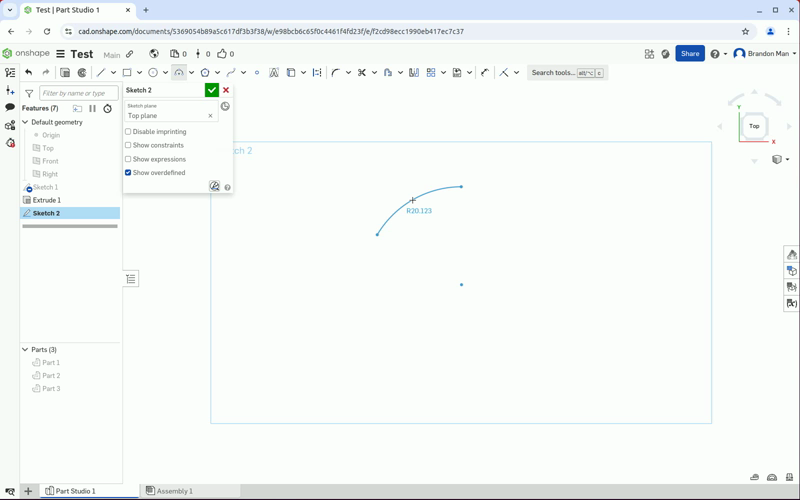
key(esc)
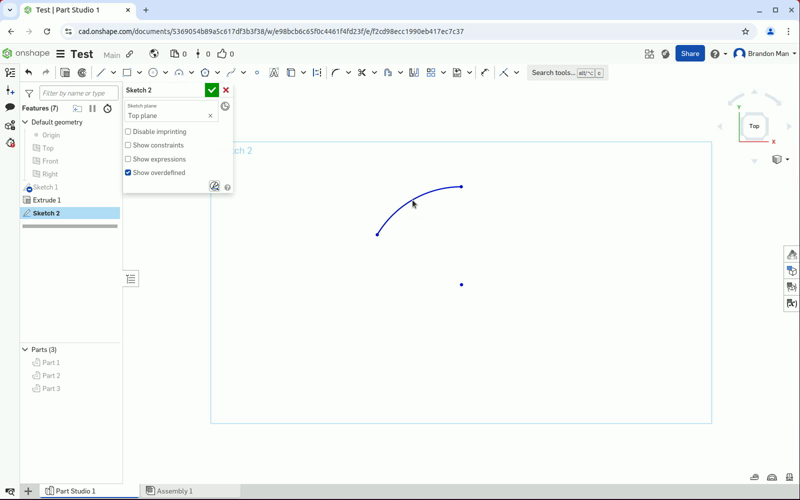
key(l)
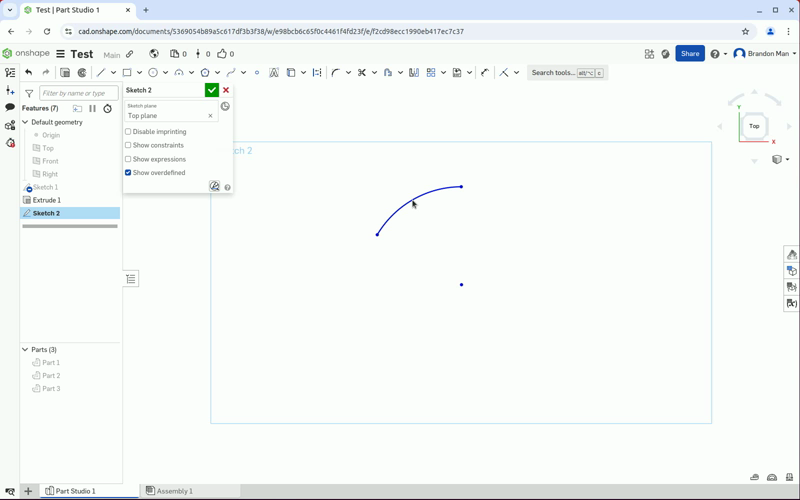
mouse_move(461, 186)
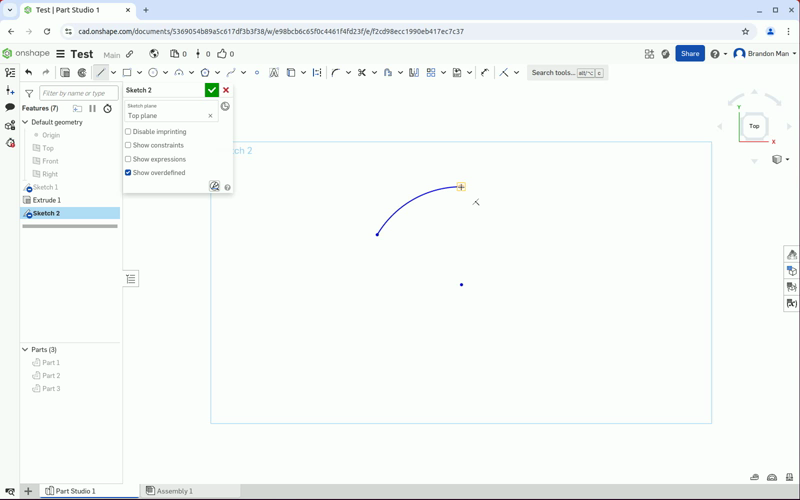
click(461, 186)
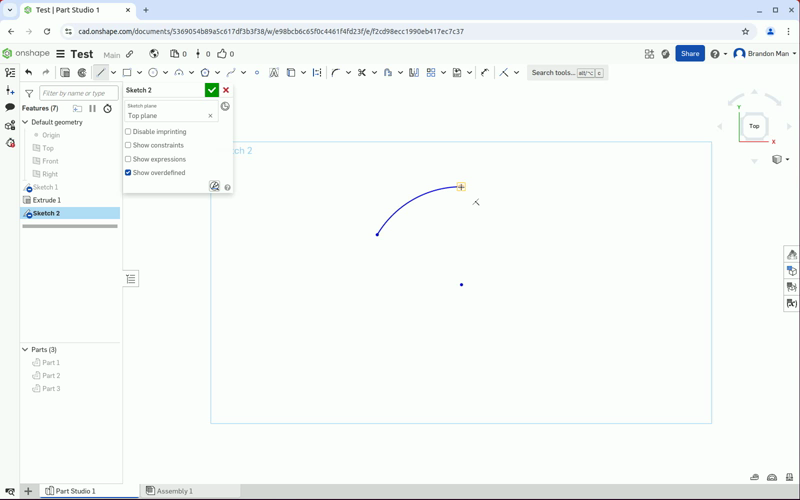
key_down(shift)
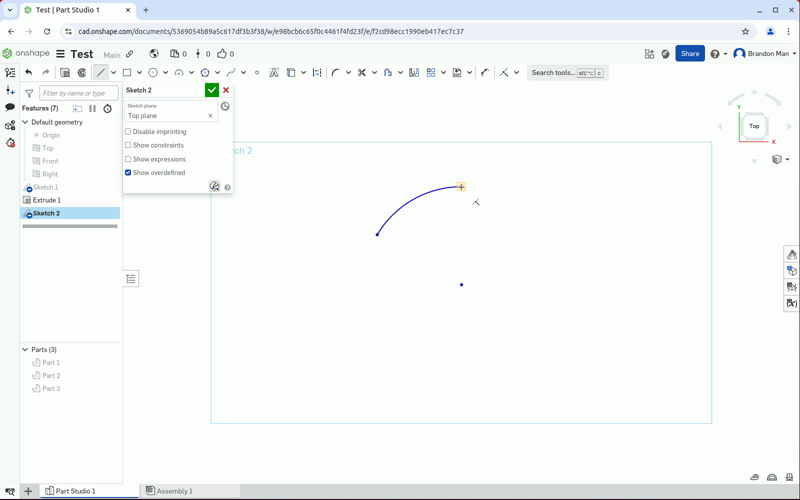
mouse_move(491, 186)
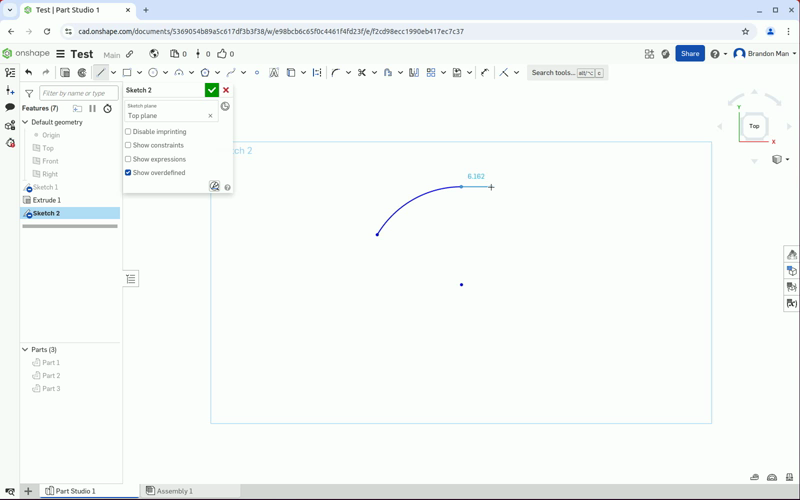
mouse_move(405, 186)
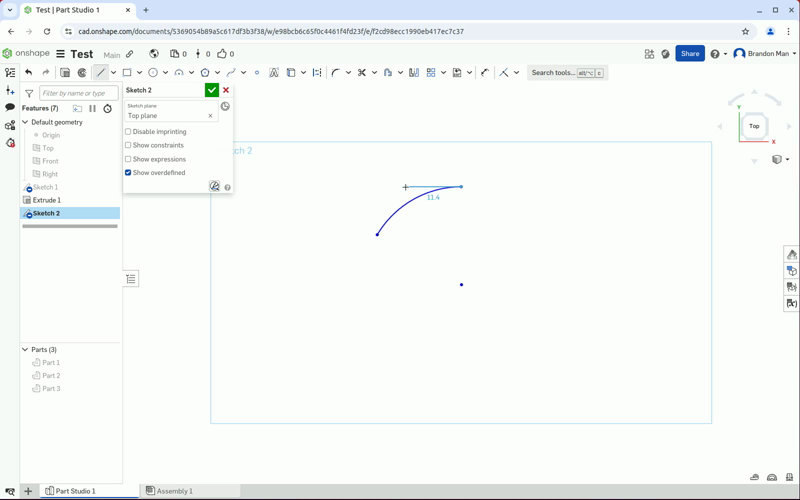
click(405, 186)
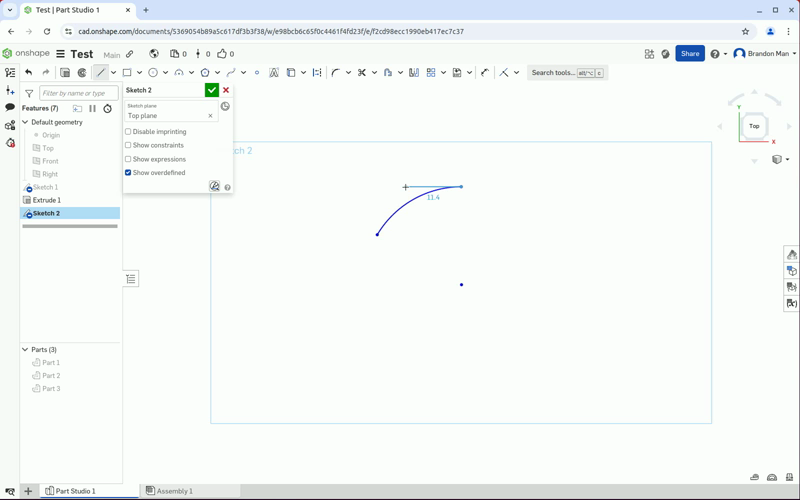
key_up(shift)
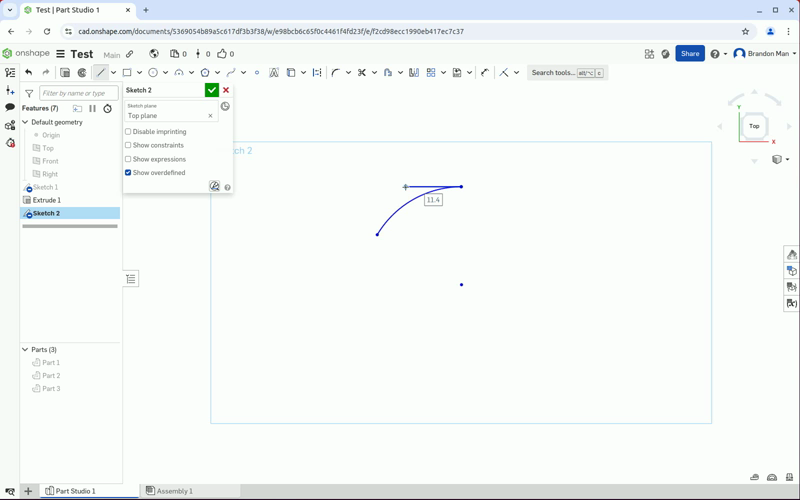
mouse_move(435, 186)
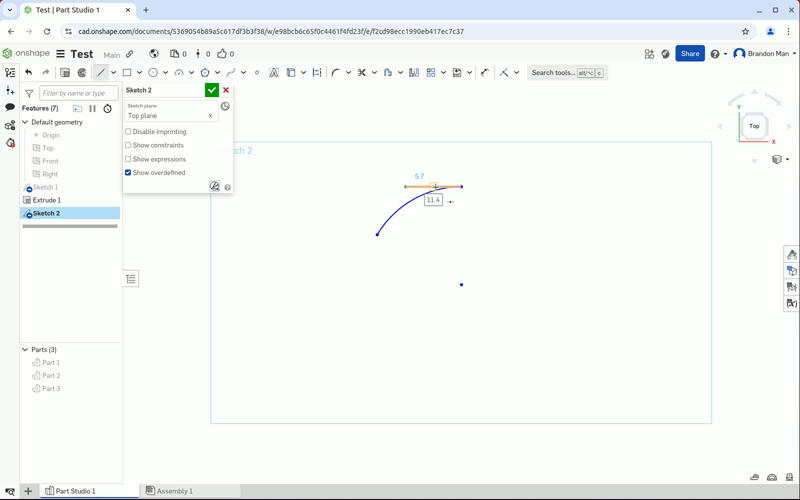
key_down(shift)
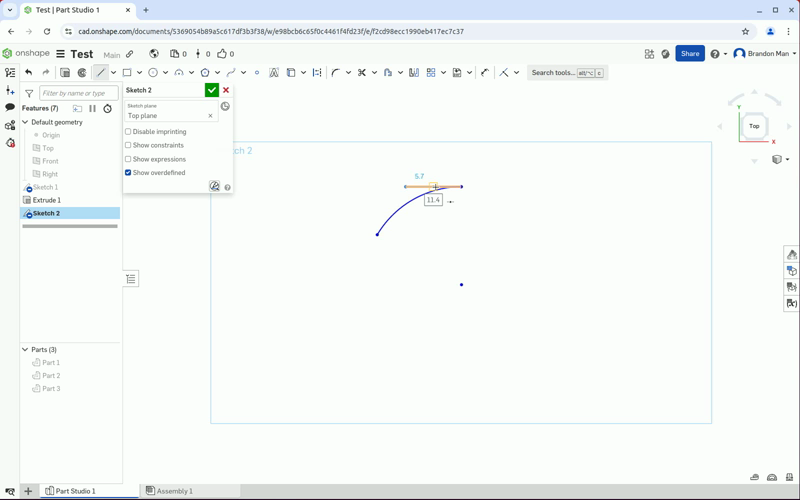
mouse_move(377, 234)
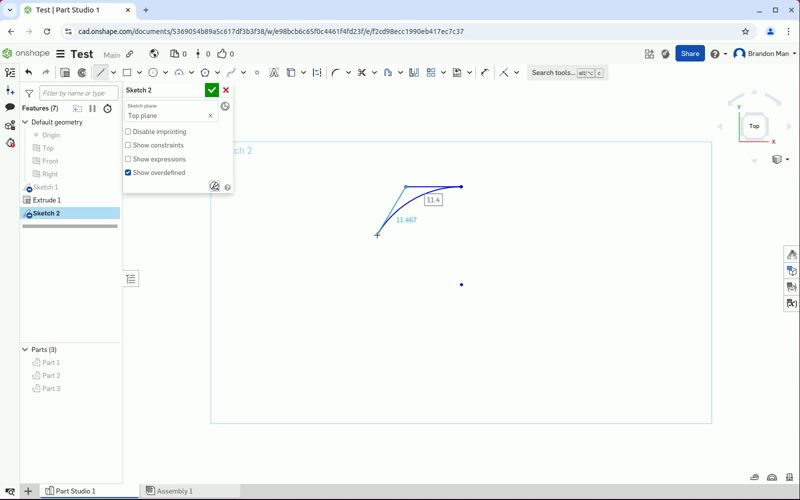
key_up(shift)
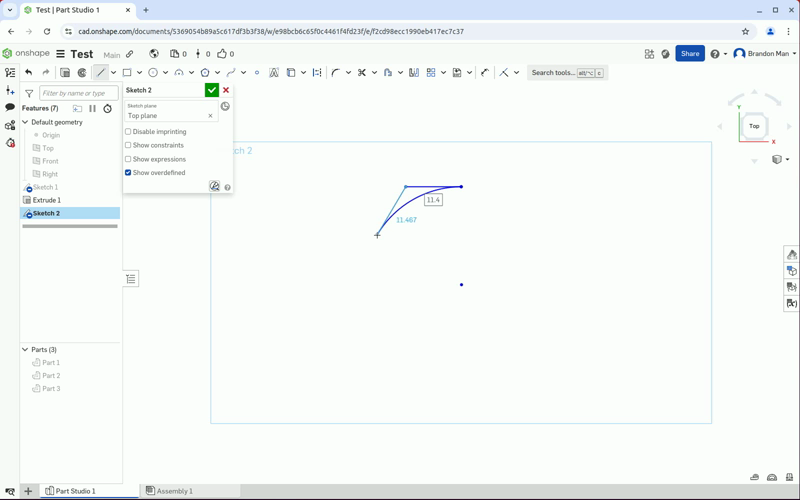
click(377, 234)
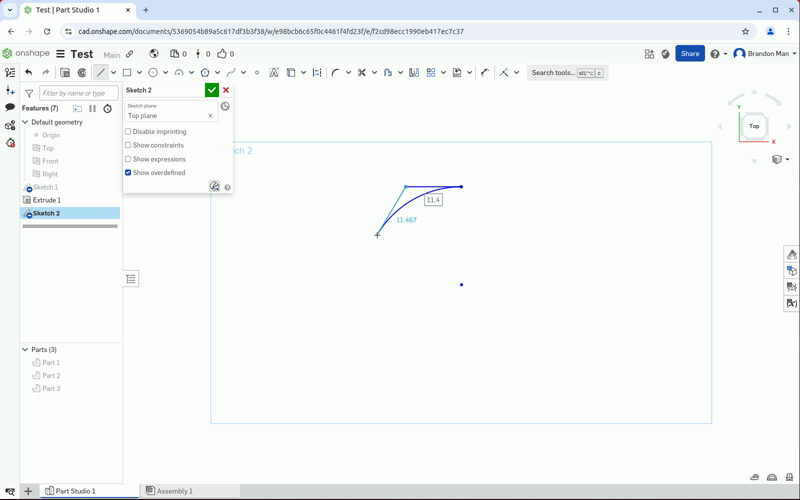
key(esc)
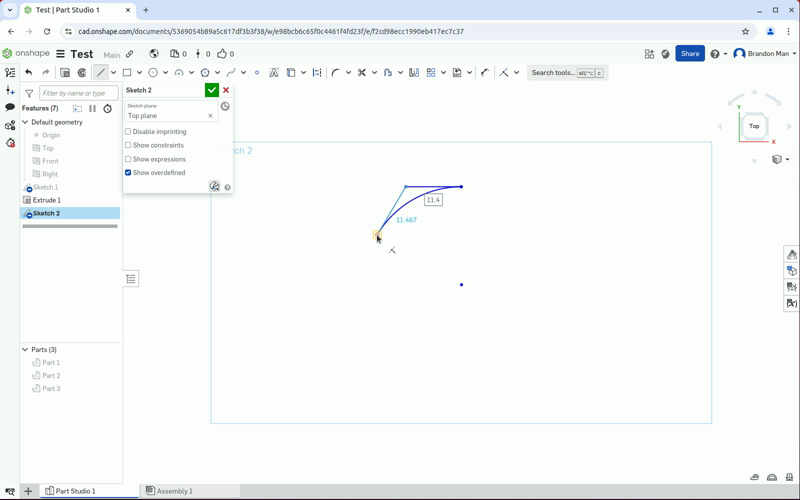
mouse_move(415, 192)
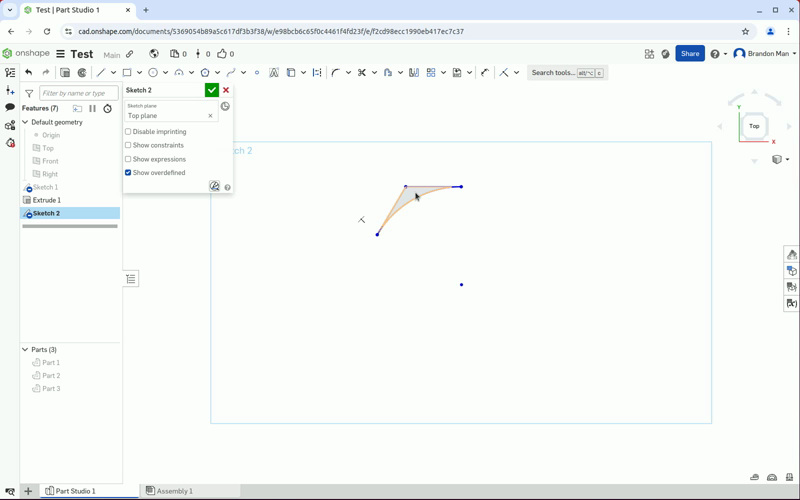
scroll(6)
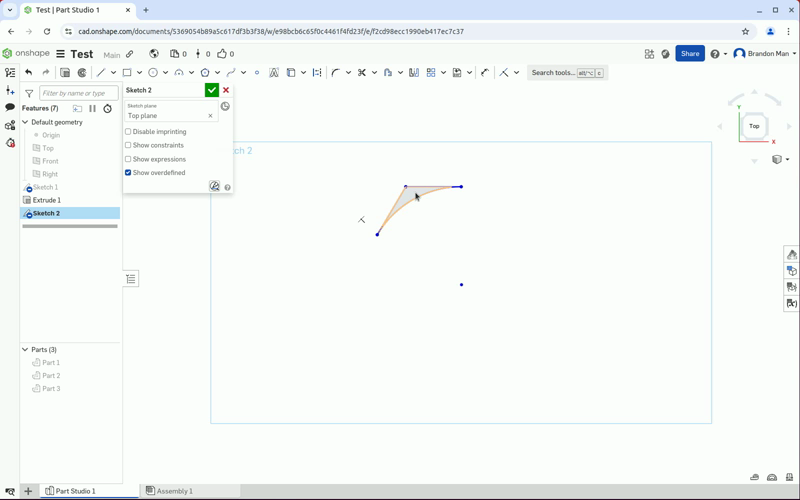
scroll(6)
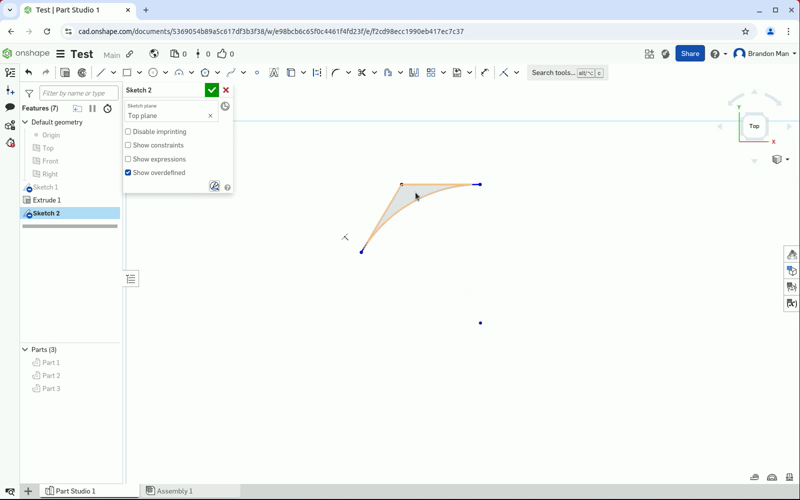
scroll(6)
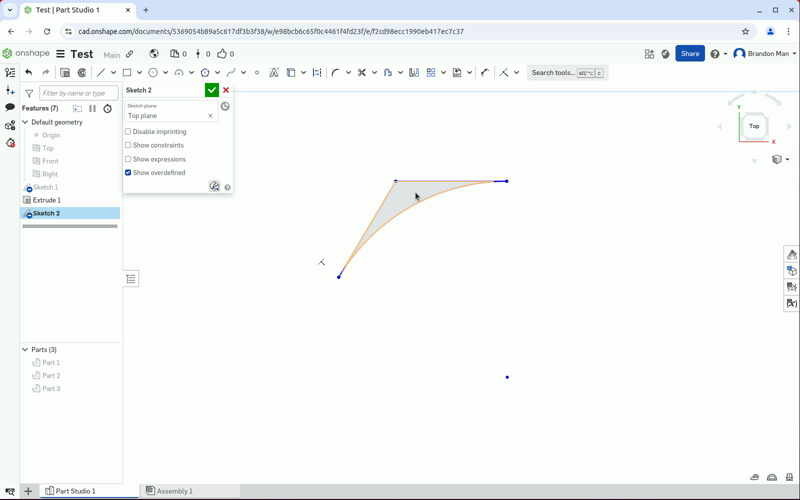
scroll(6)
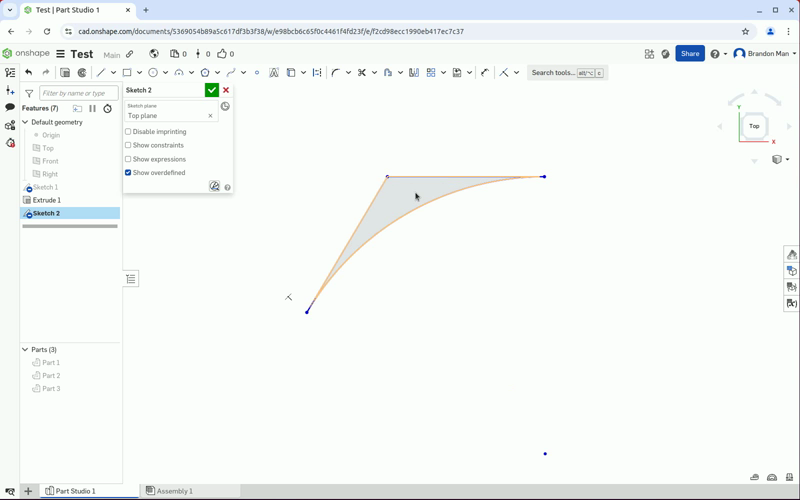
scroll(6)
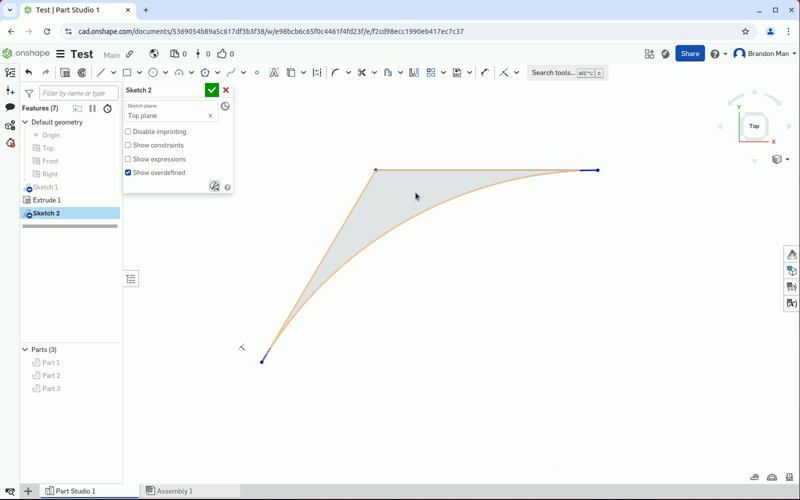
scroll(6)
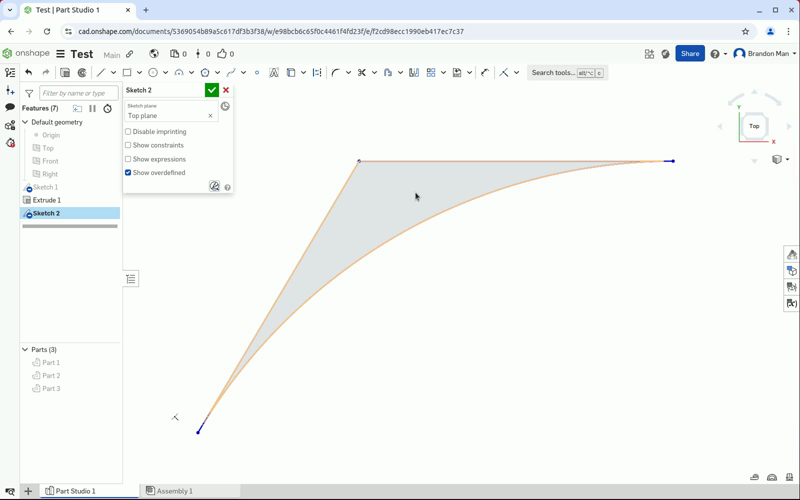
scroll(6)
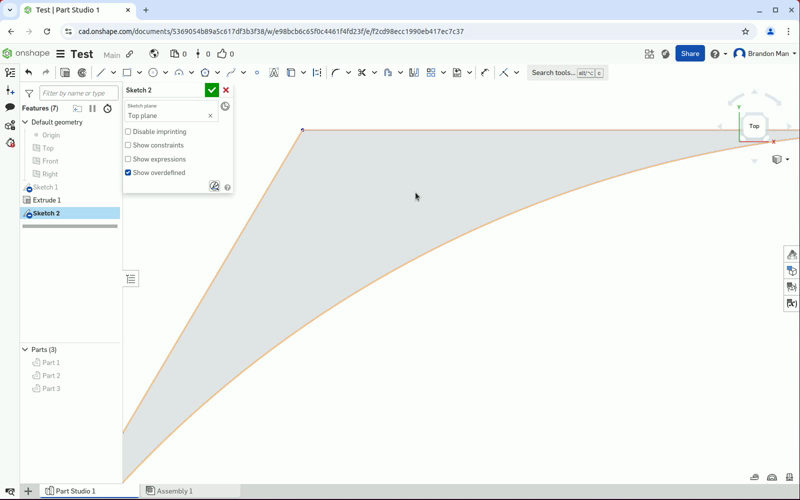
click(415, 192)
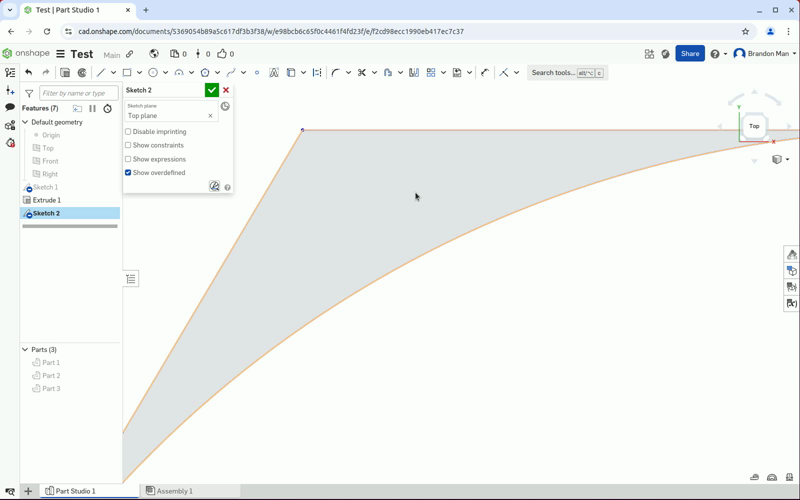
scroll(-6)
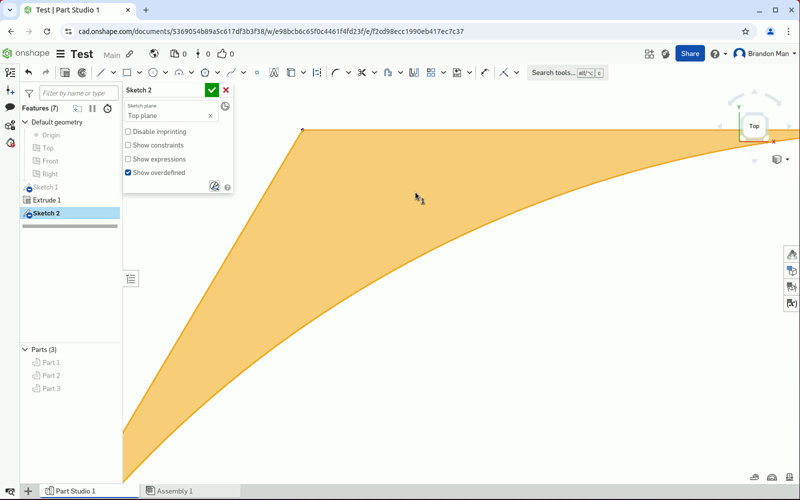
scroll(-6)
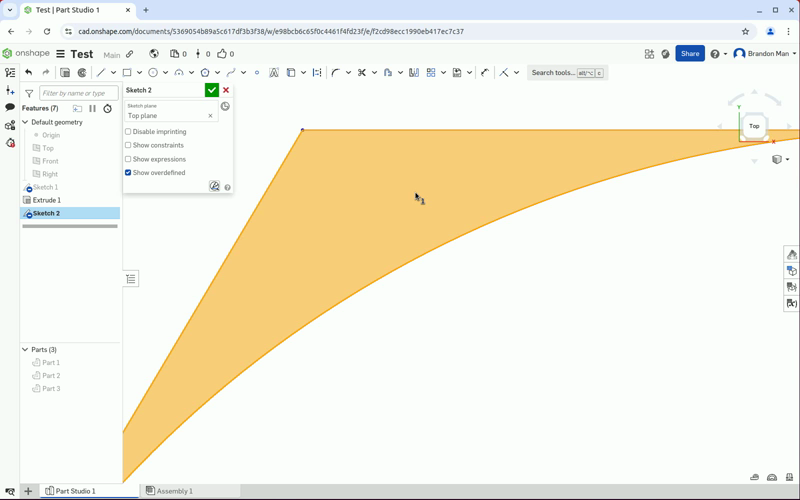
scroll(-6)
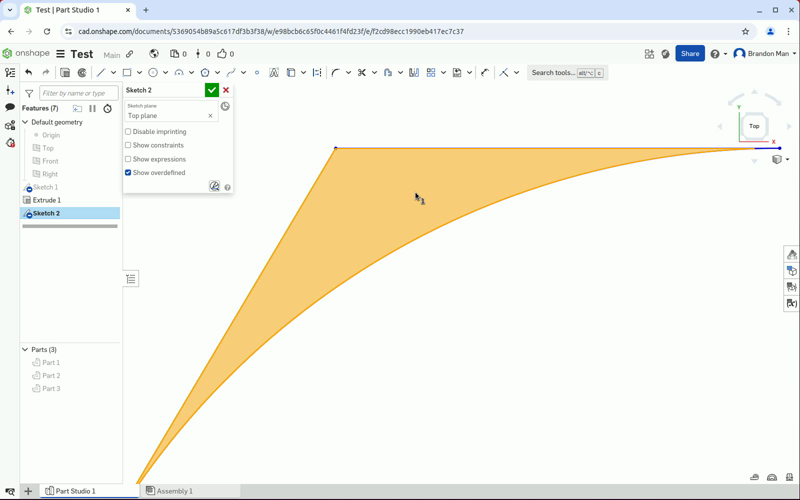
scroll(-6)
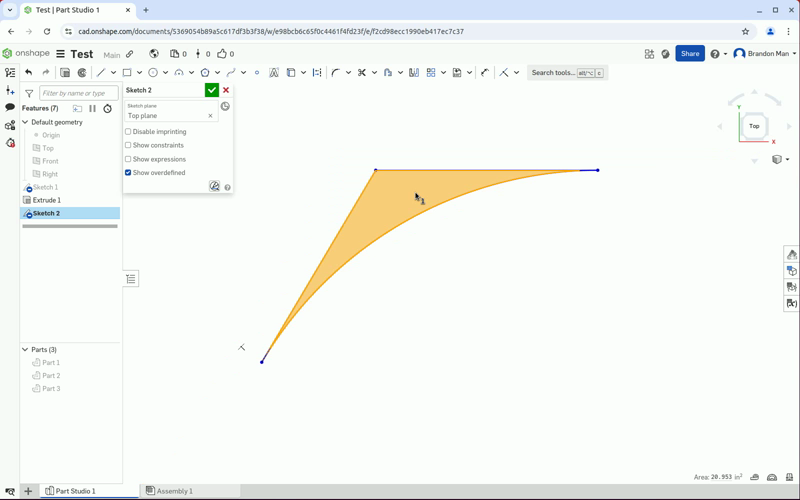
scroll(-6)
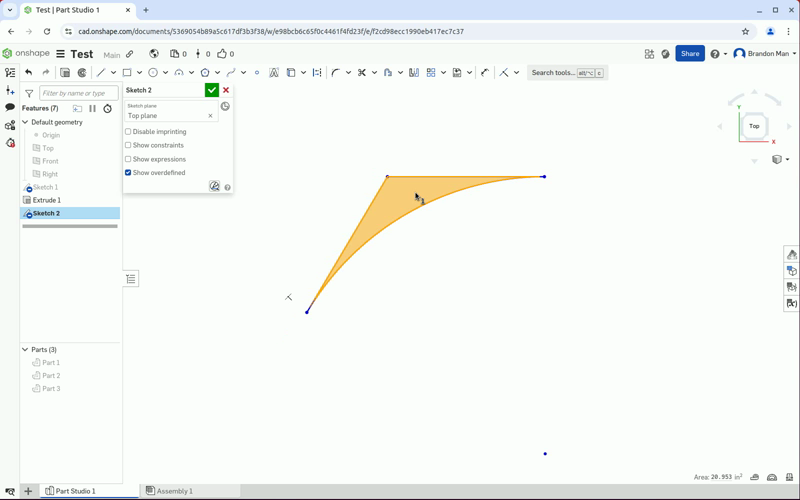
scroll(-6)
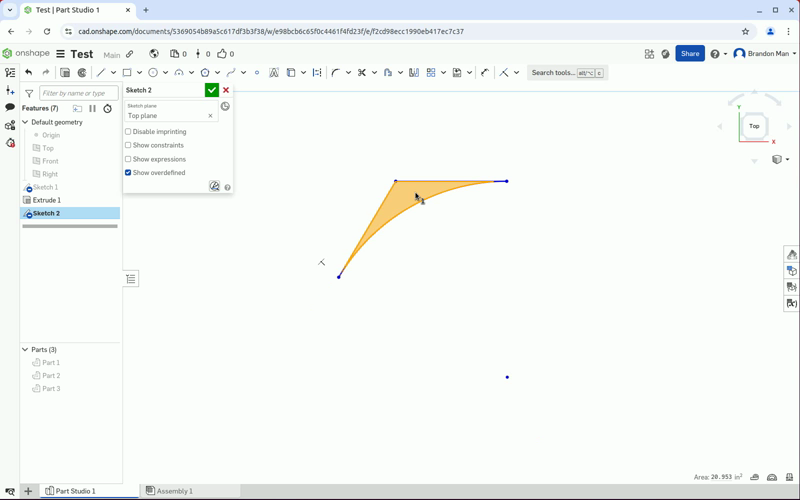
scroll(-6)
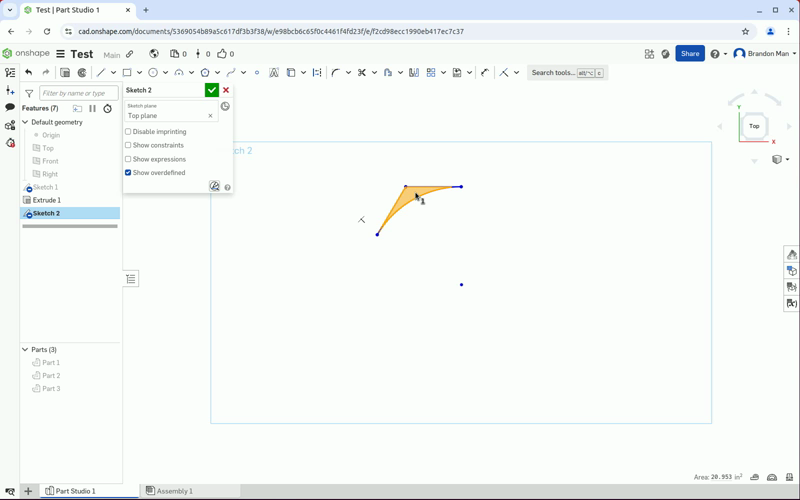
mouse_move(73, 352)
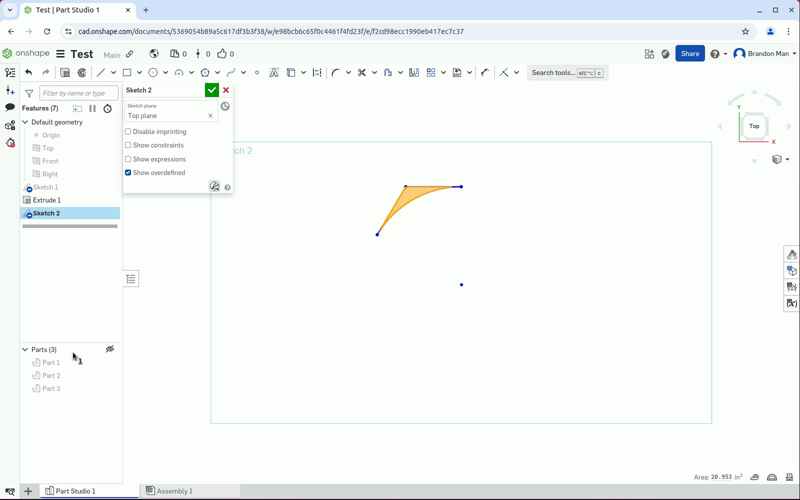
key(shift+y)
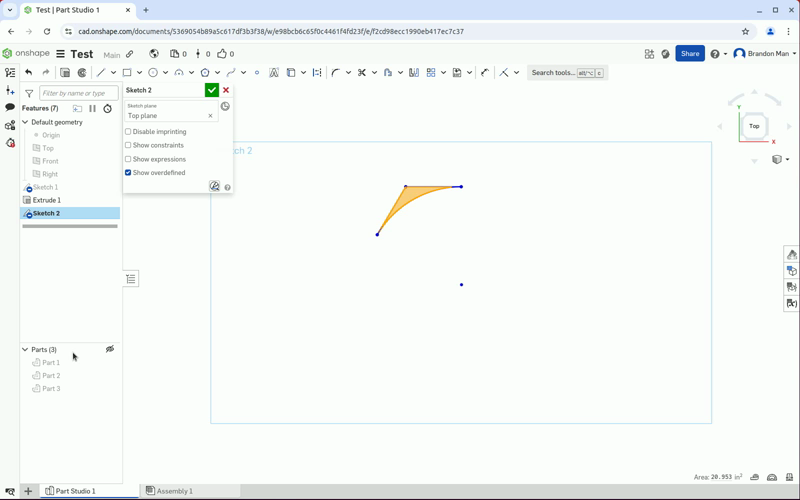
key(shift+e)
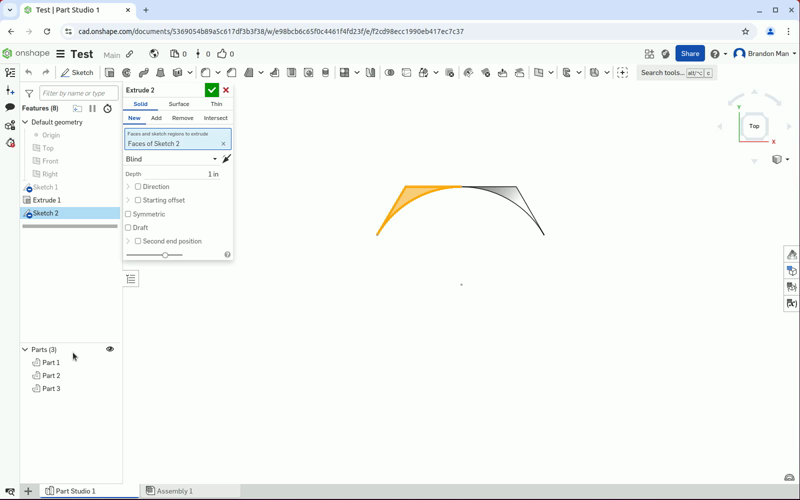
mouse_move(143, 106)
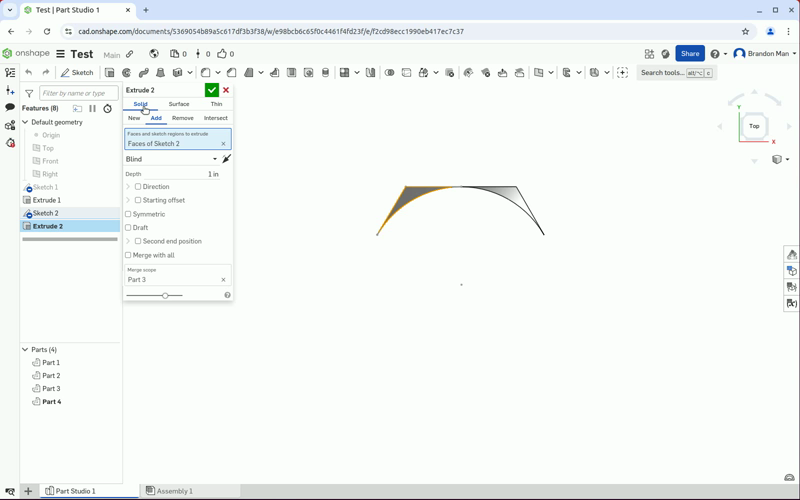
click(143, 106)
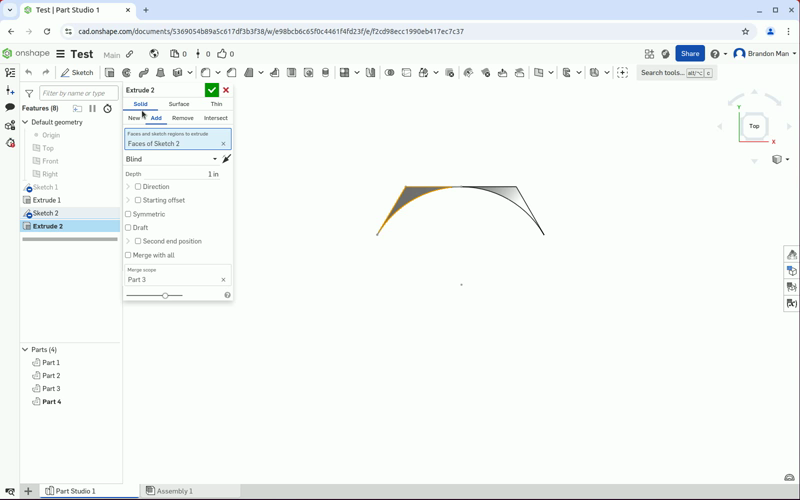
mouse_move(137, 120)
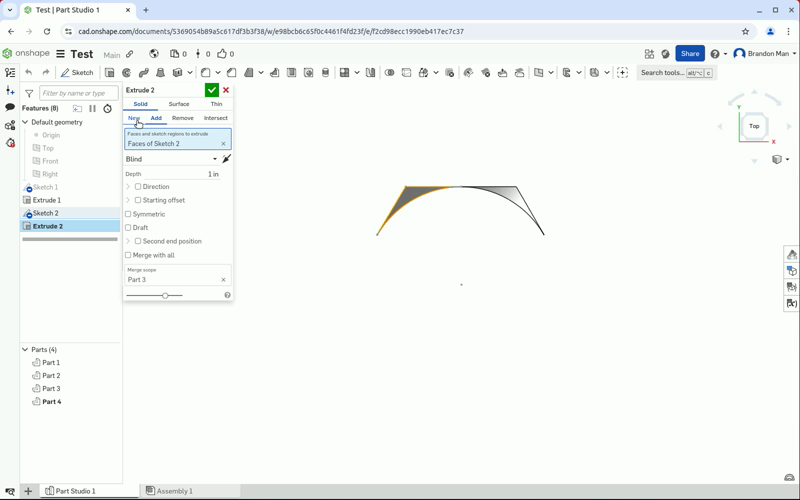
click(137, 120)
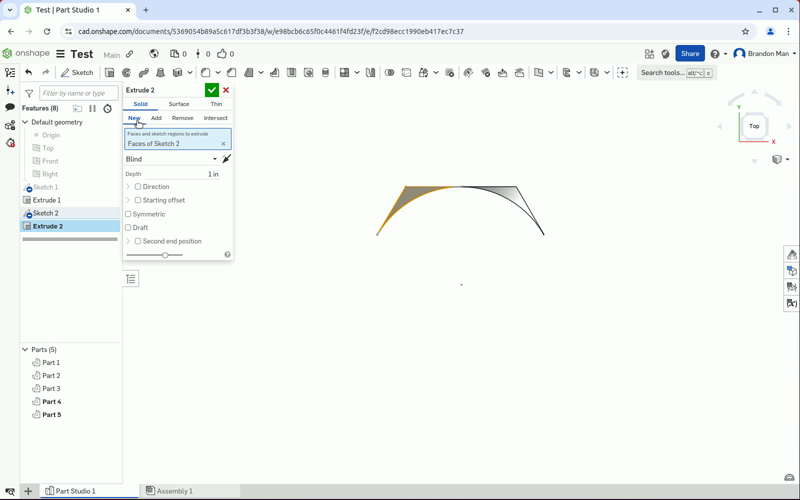
key(tab, 4)
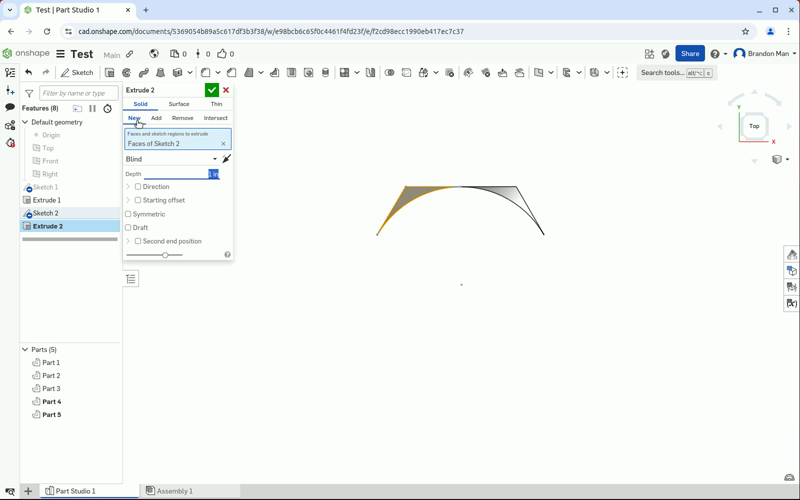
text(23.108)
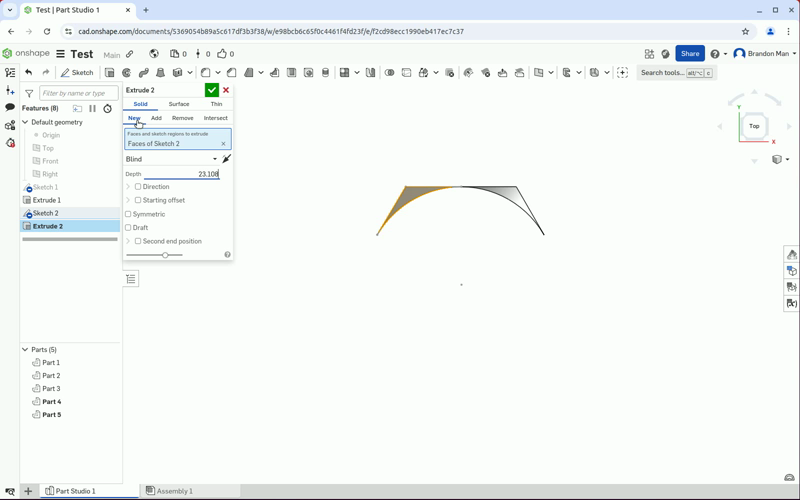
key(enter)
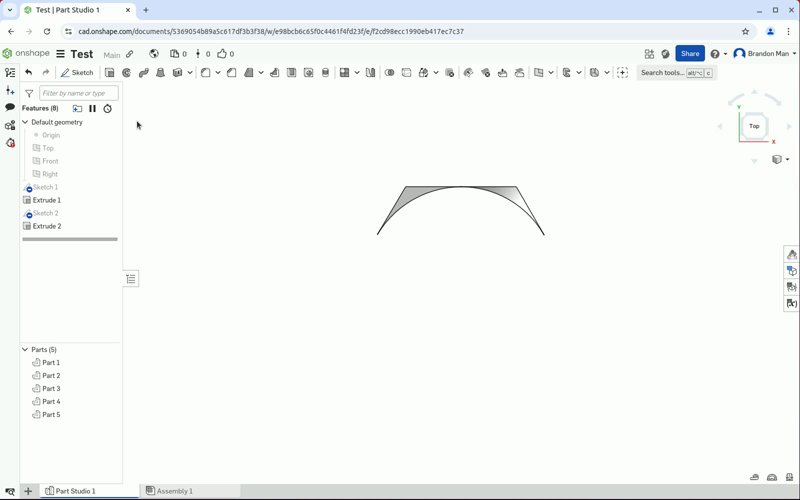
key(shift+h)
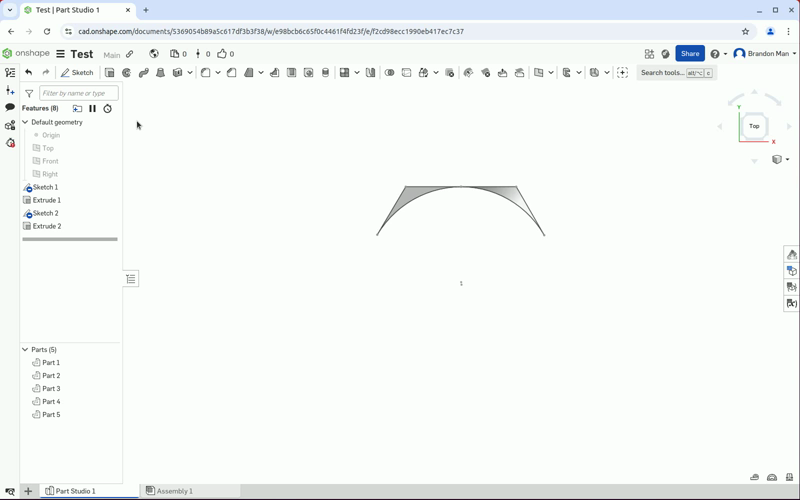
key(shift+h)
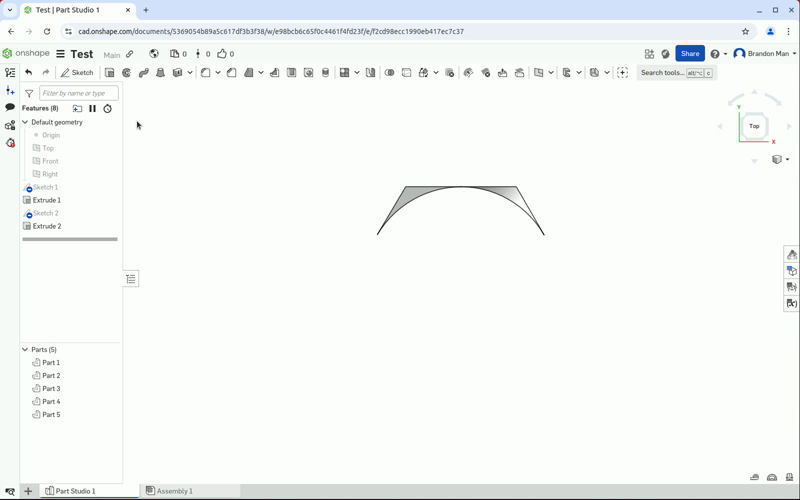
mouse_move(73, 189)
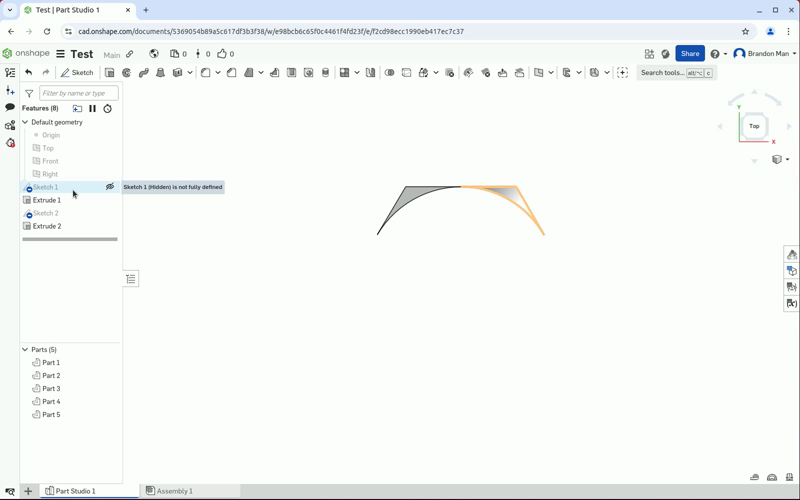
click(73, 189)
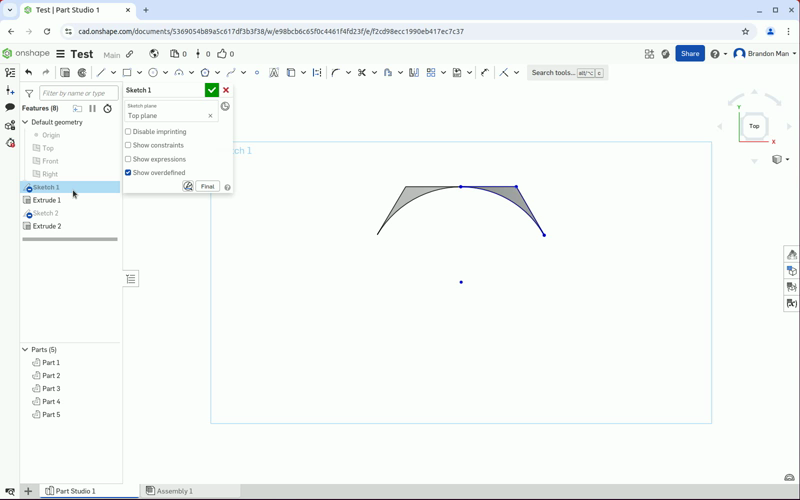
mouse_move(229, 92)
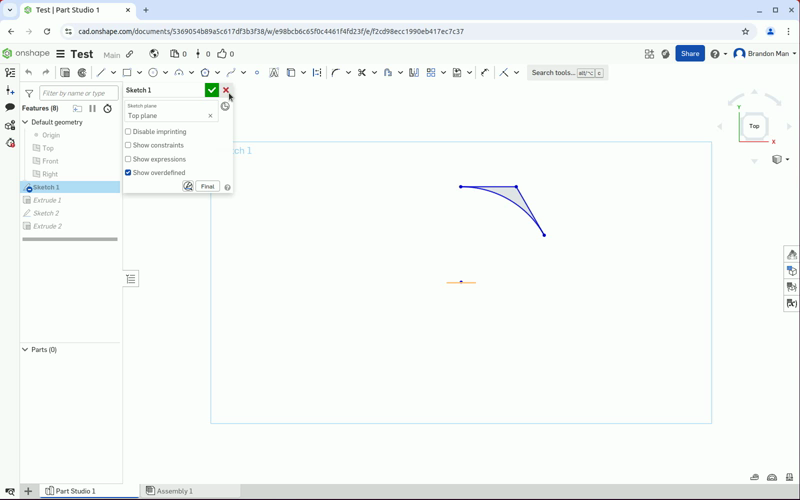
click(229, 92)
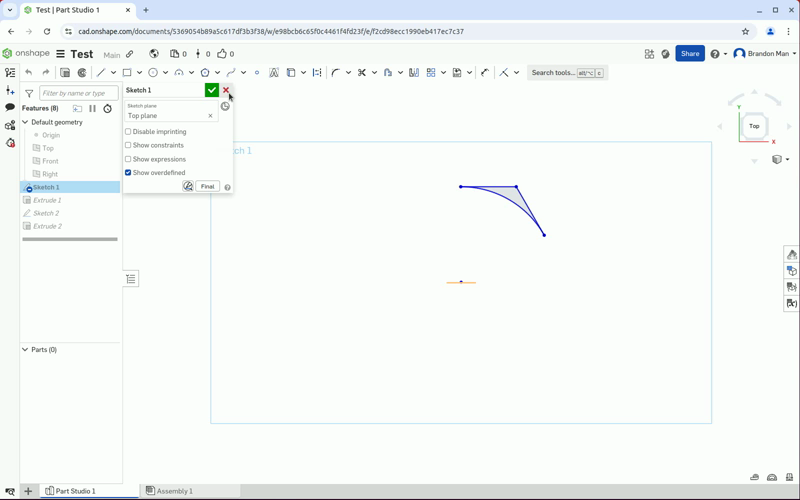
key(shift+s)
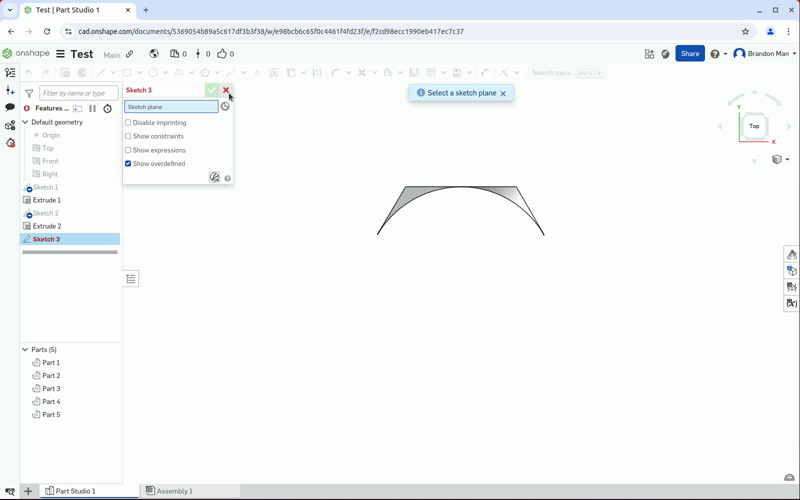
mouse_move(73, 150)
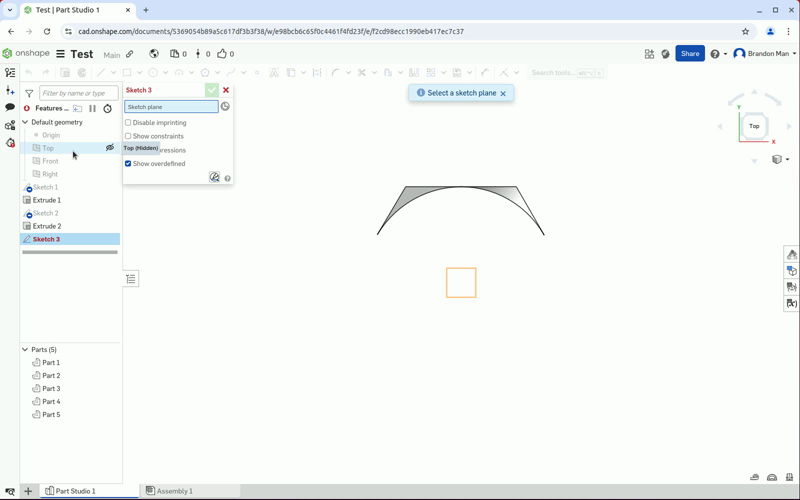
click(73, 150)
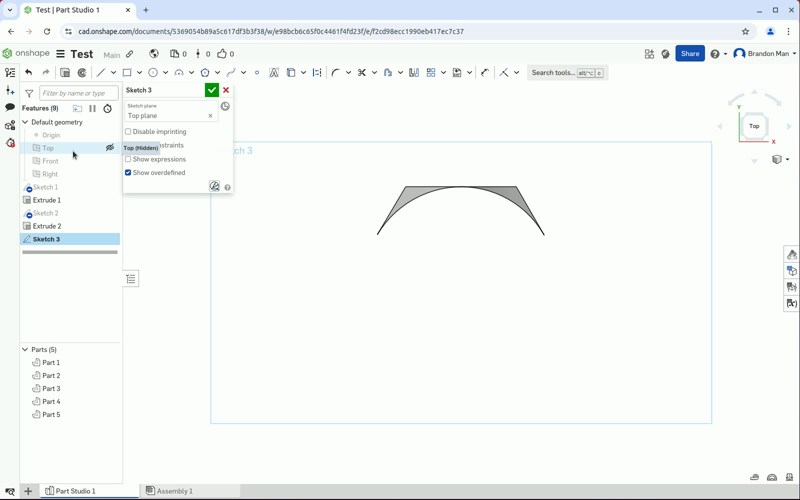
mouse_move(73, 352)
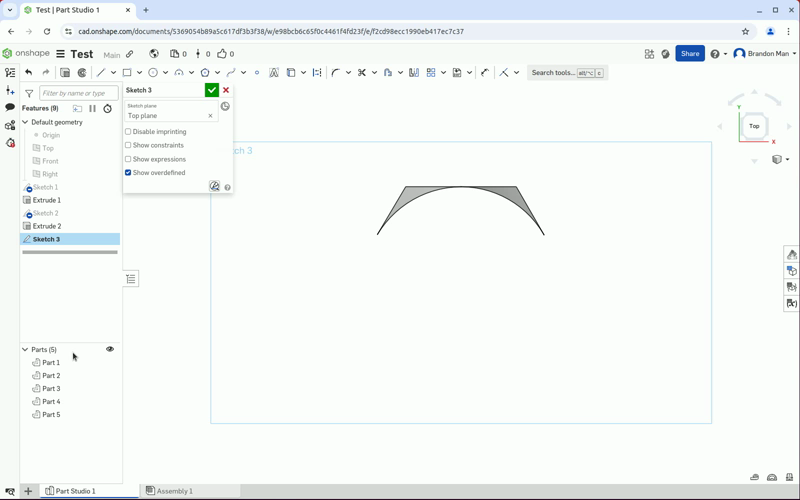
key(y)
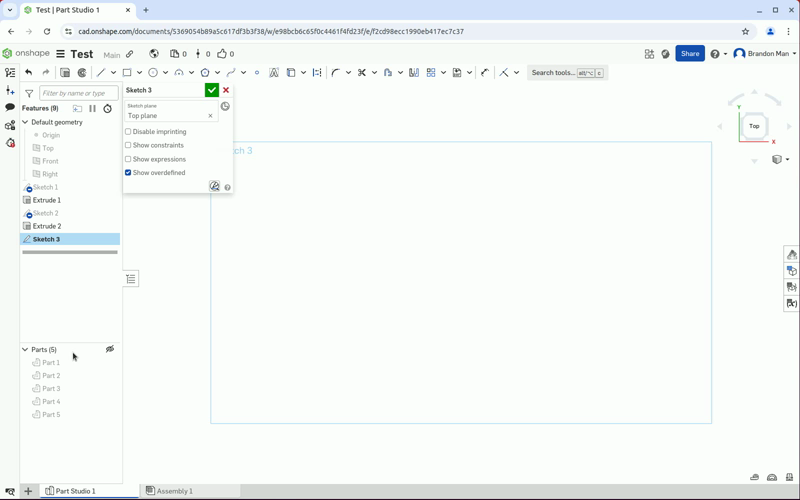
key(l)
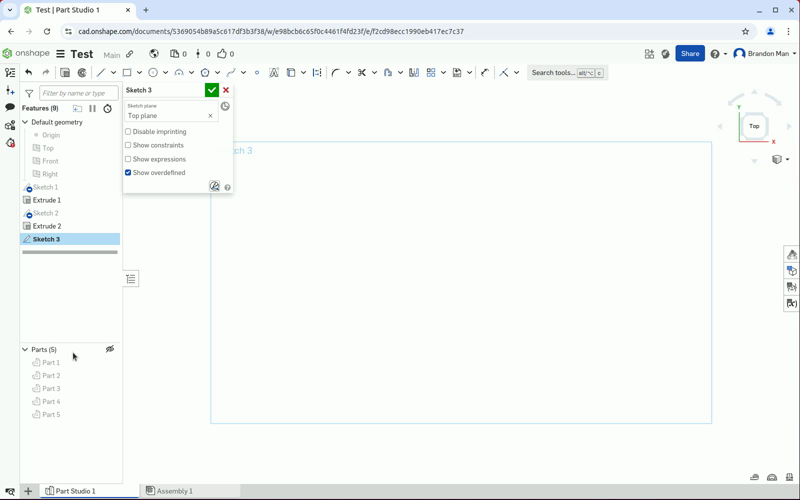
key_down(shift)
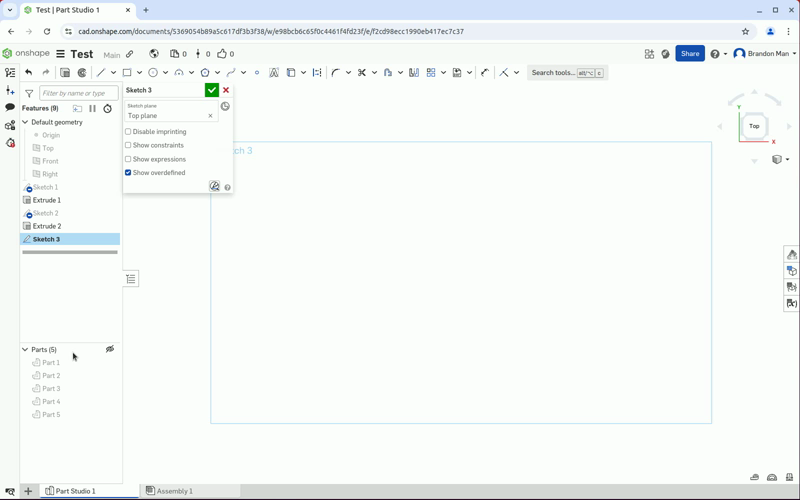
mouse_move(350, 282)
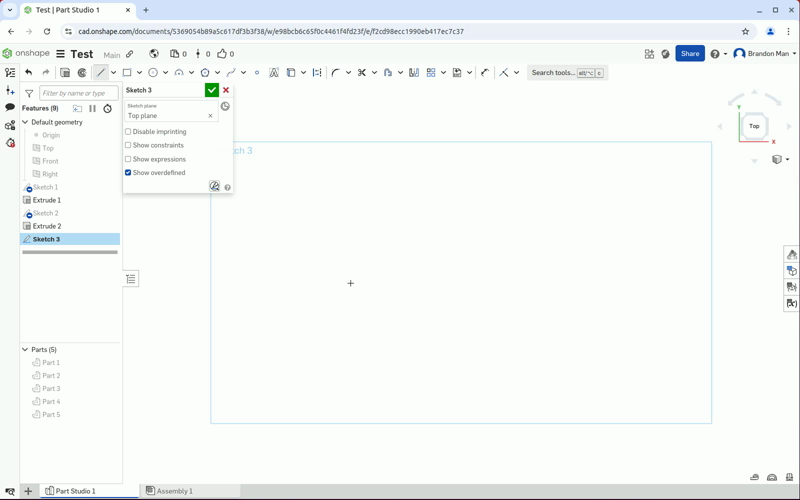
click(350, 282)
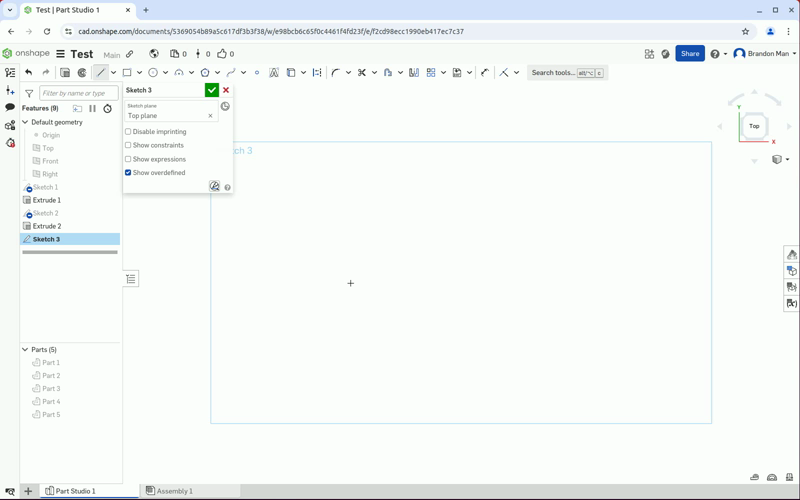
key_up(shift)
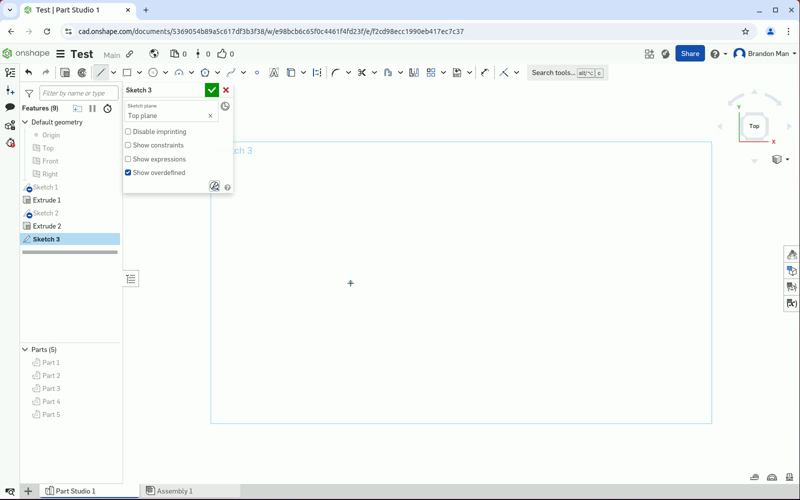
key_down(shift)
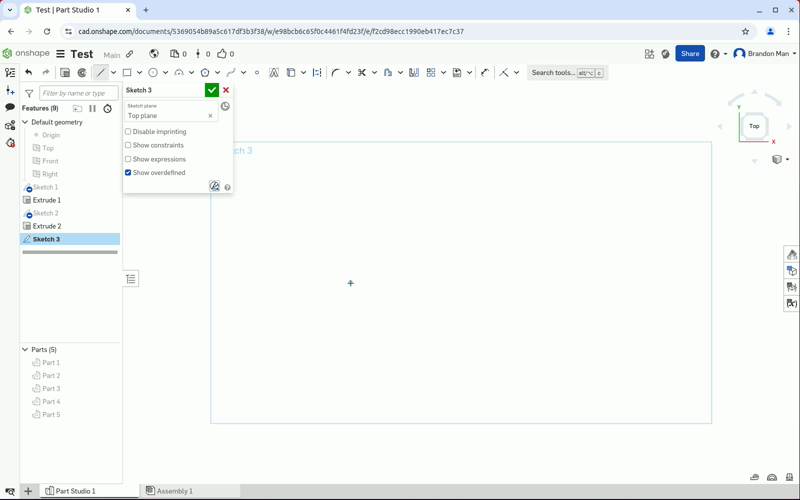
mouse_move(380, 282)
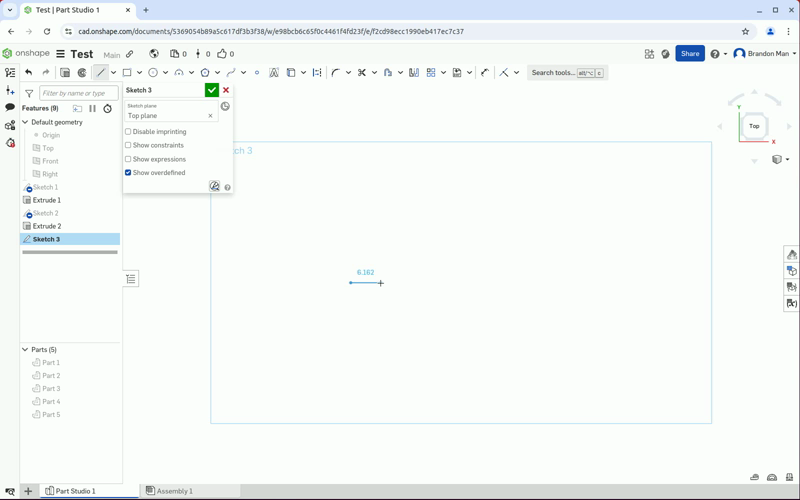
mouse_move(378, 331)
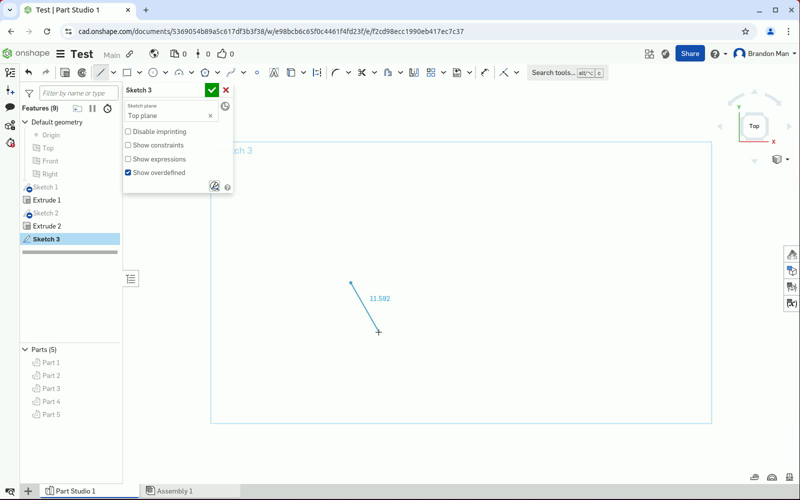
click(378, 331)
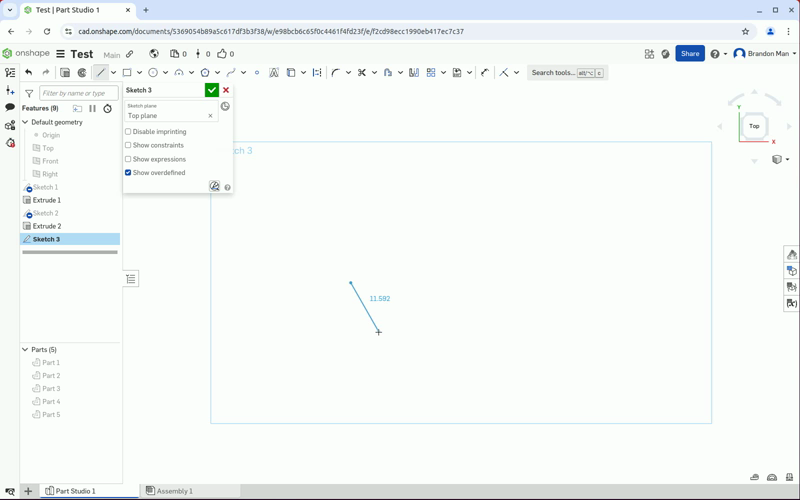
key_up(shift)
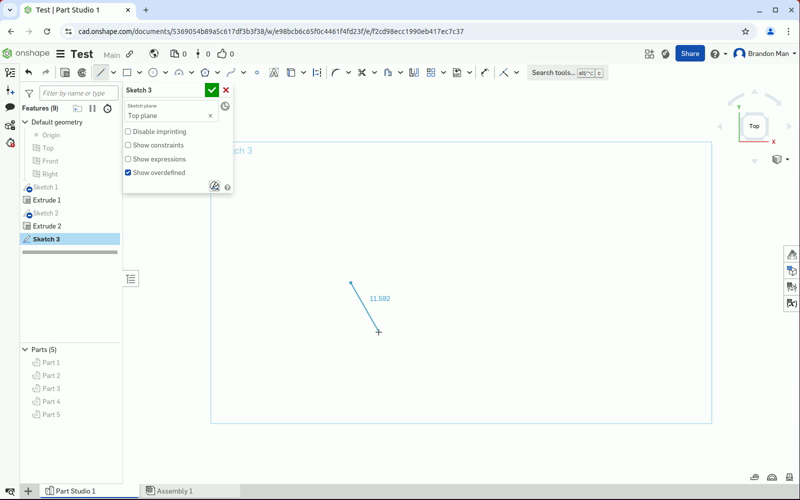
key(esc)
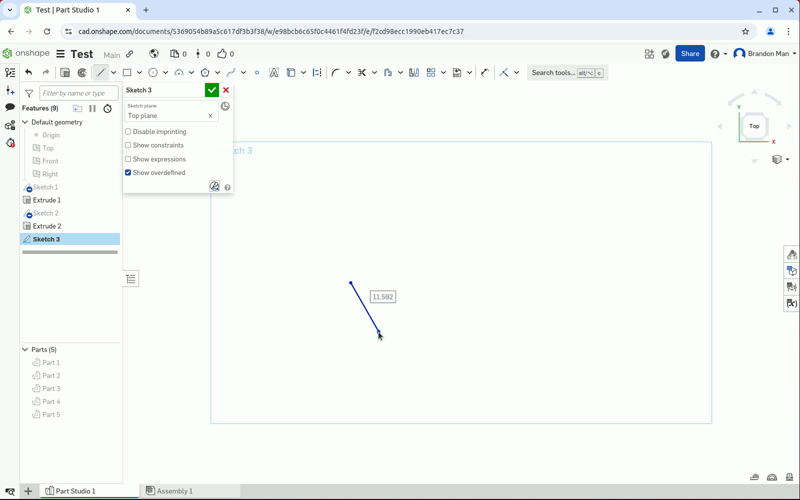
key(a)
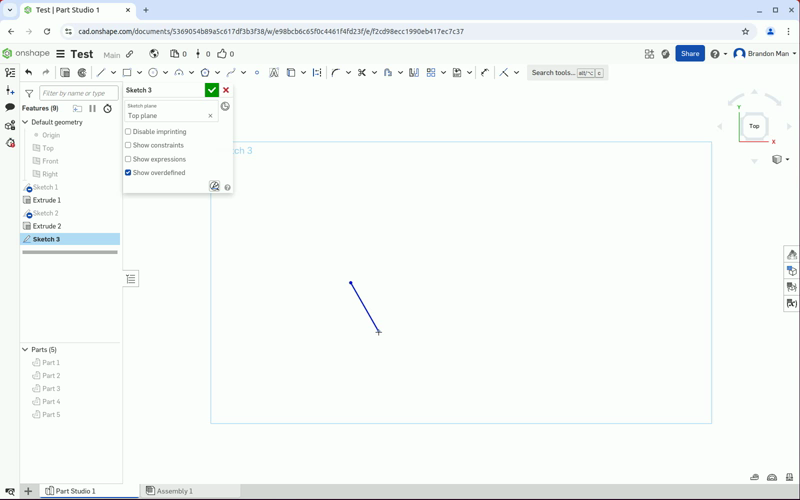
mouse_move(378, 331)
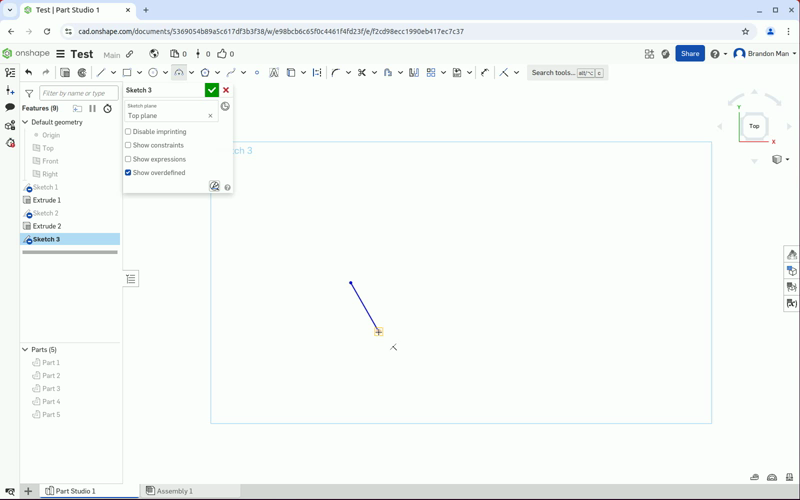
click(378, 331)
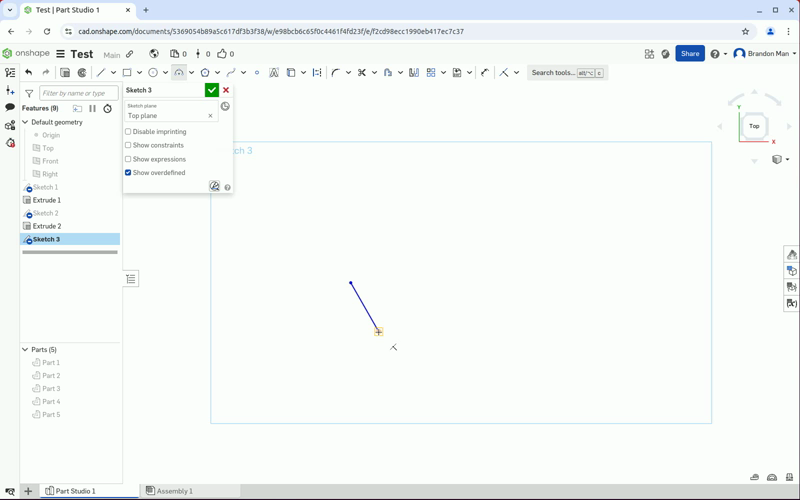
key_down(shift)
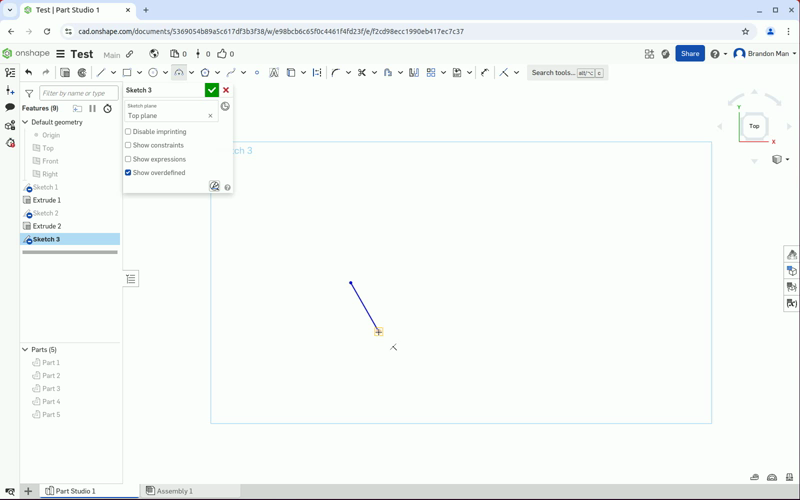
mouse_move(378, 234)
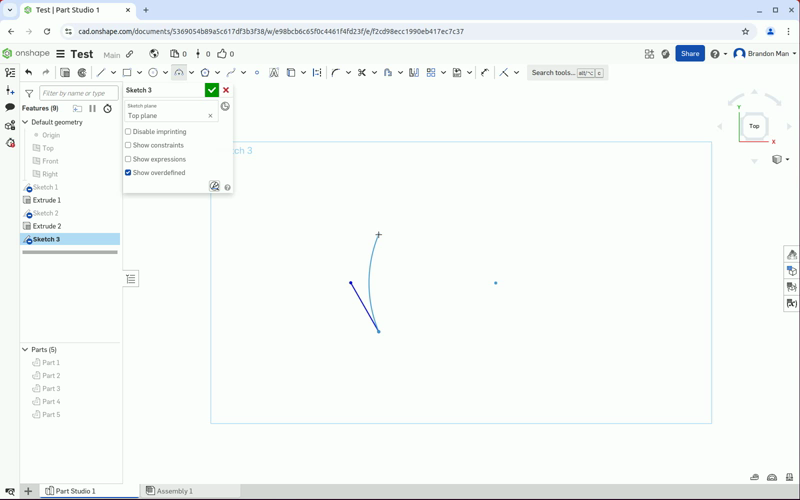
click(378, 234)
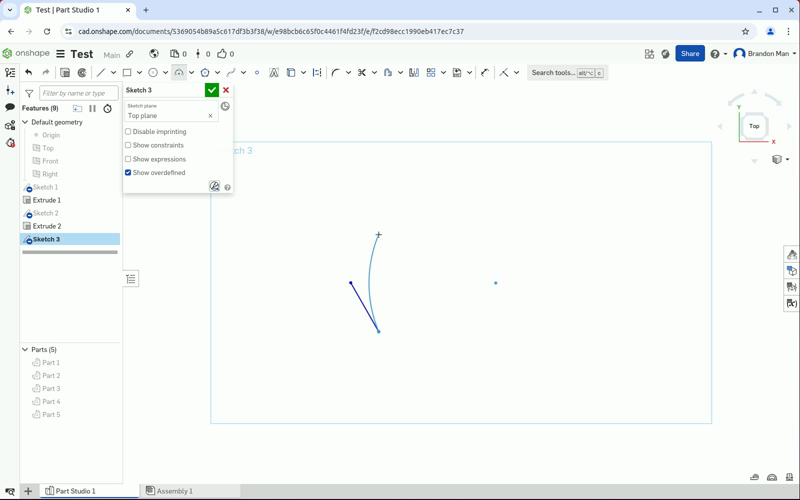
mouse_move(365, 282)
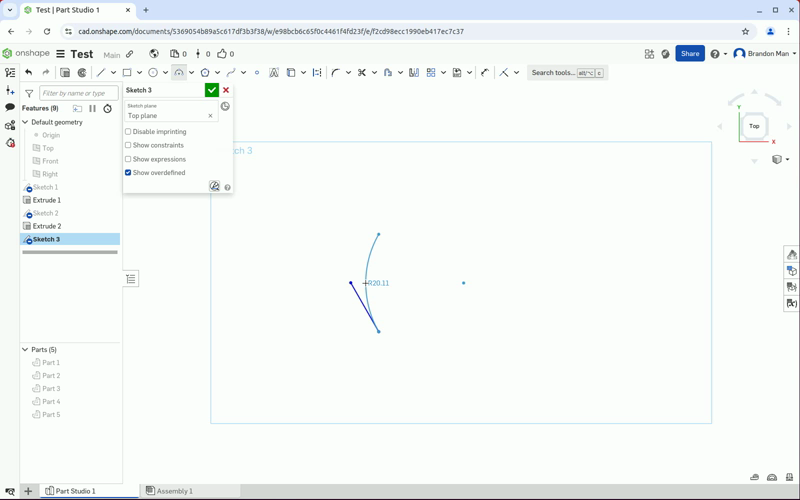
click(365, 282)
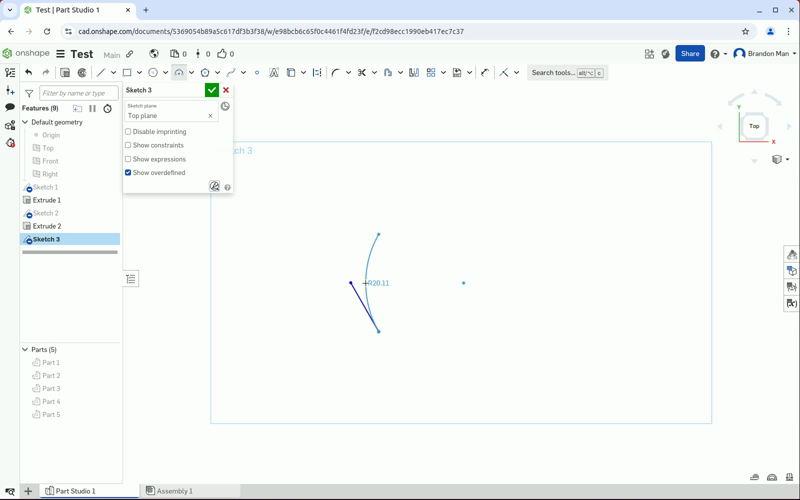
key_up(shift)
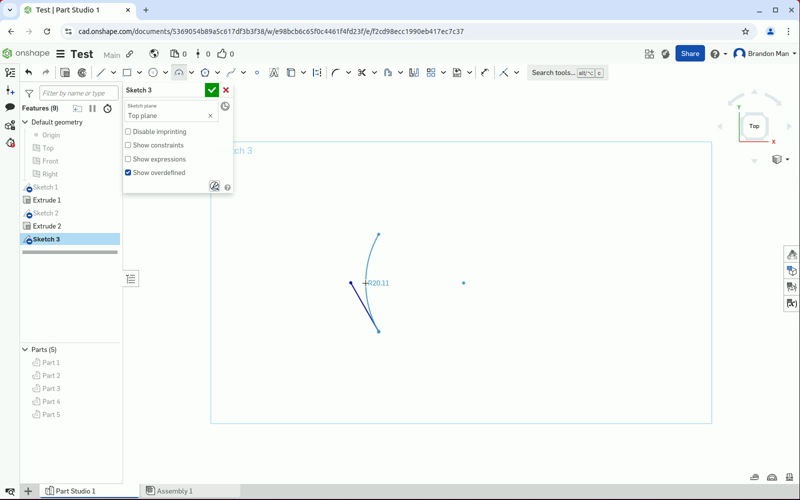
key(esc)
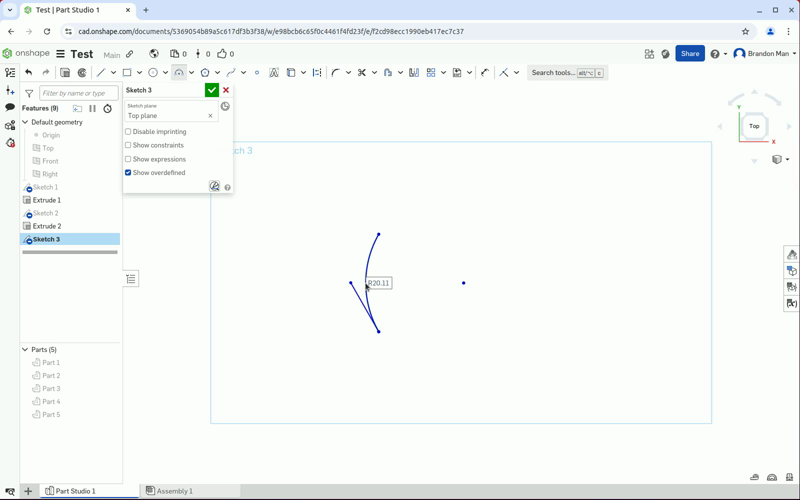
key(l)
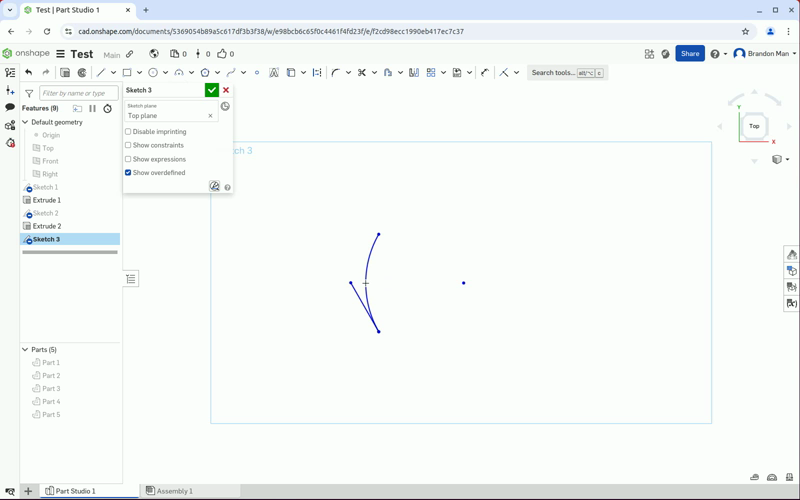
mouse_move(378, 234)
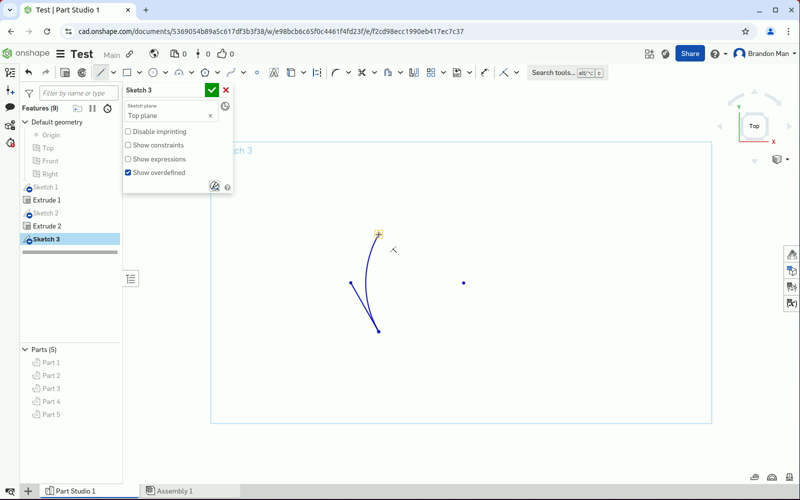
click(378, 234)
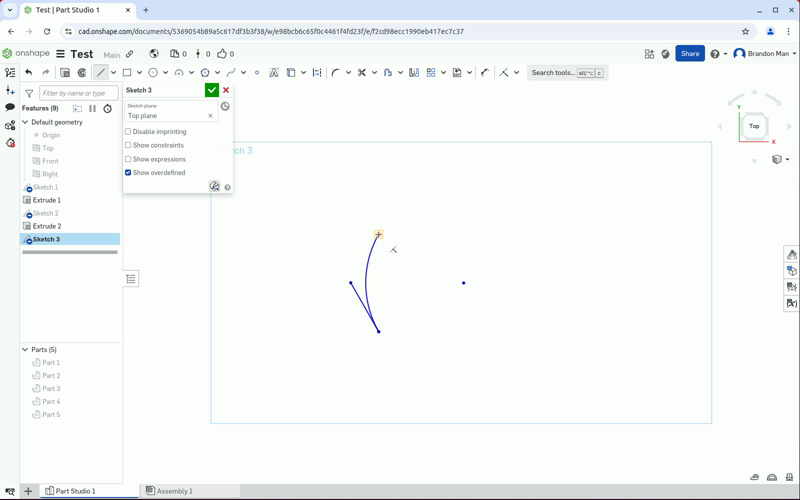
mouse_move(408, 234)
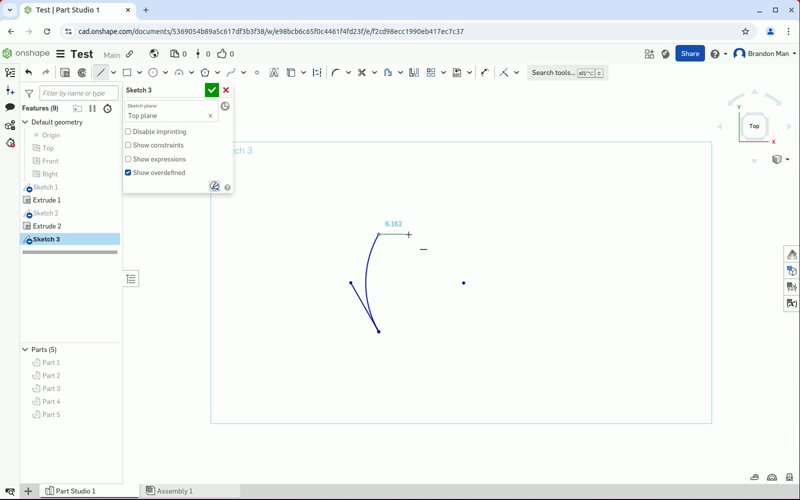
key_down(shift)
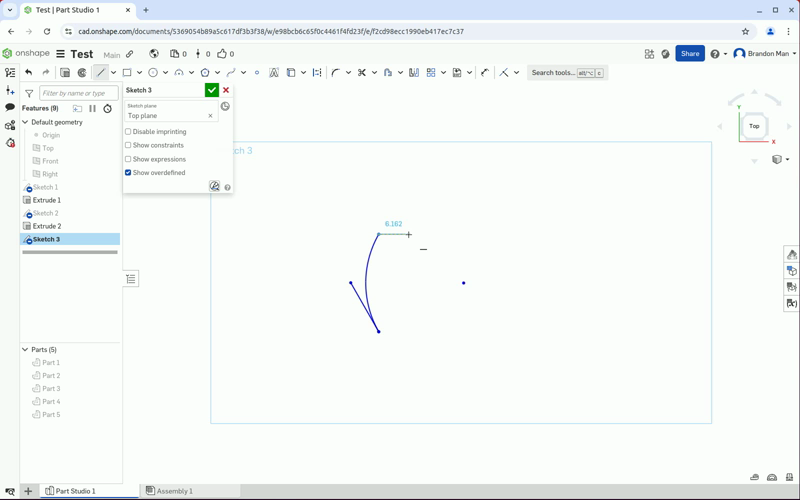
mouse_move(350, 282)
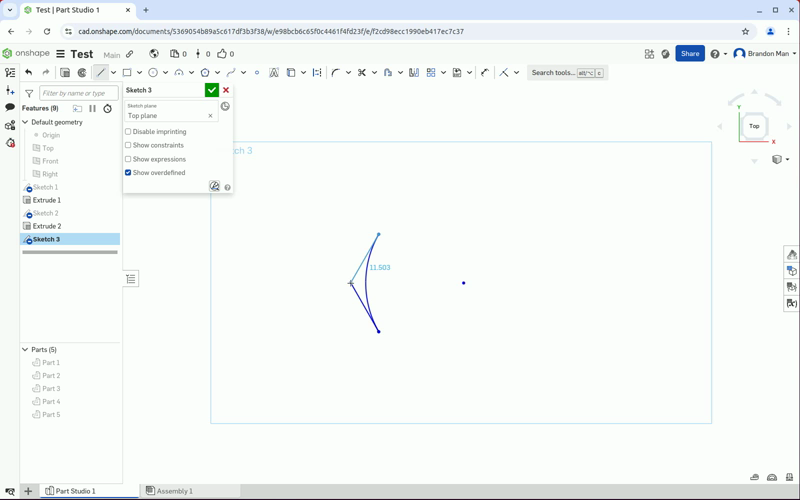
key_up(shift)
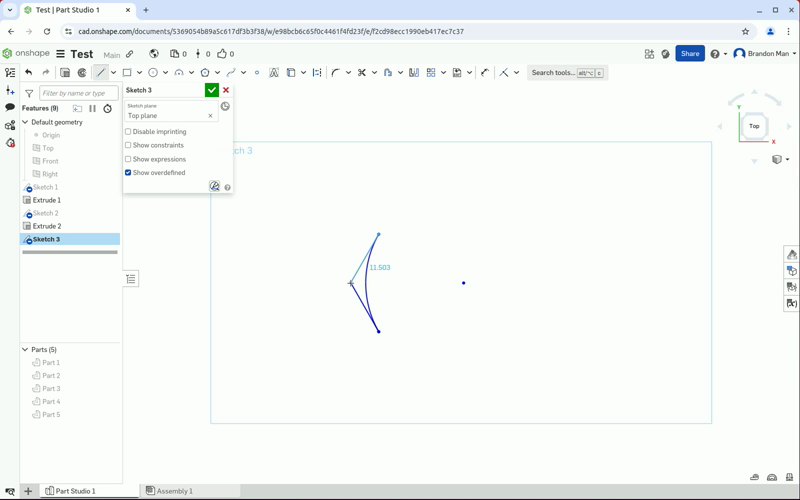
click(350, 282)
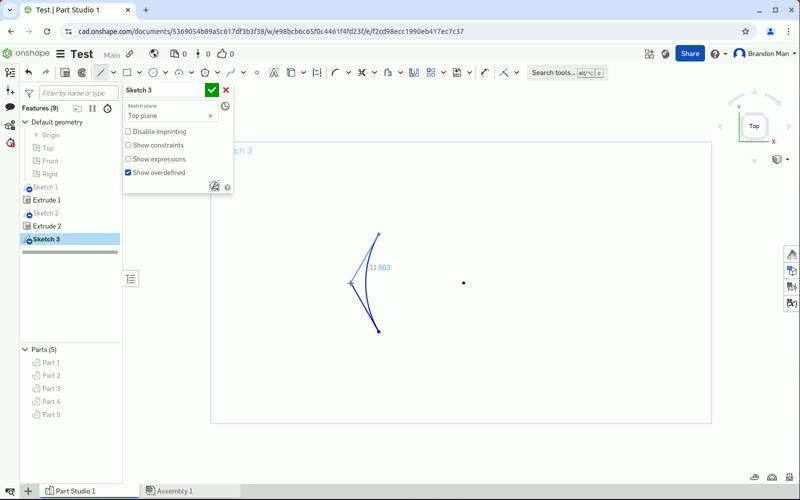
key(esc)
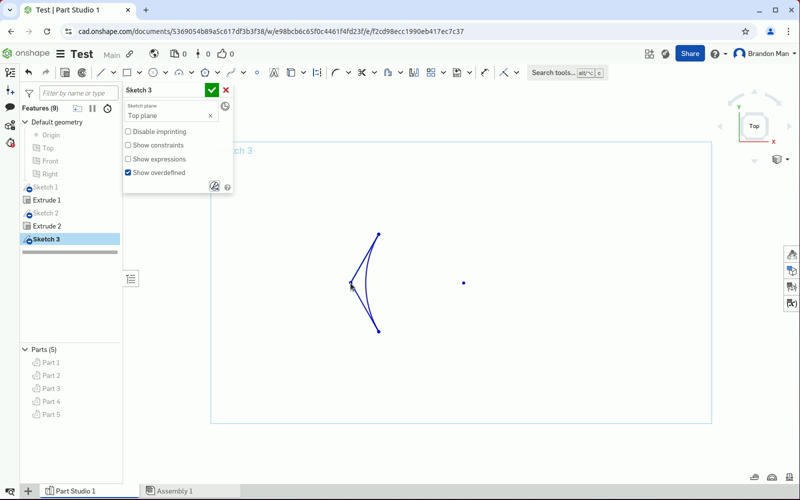
mouse_move(363, 289)
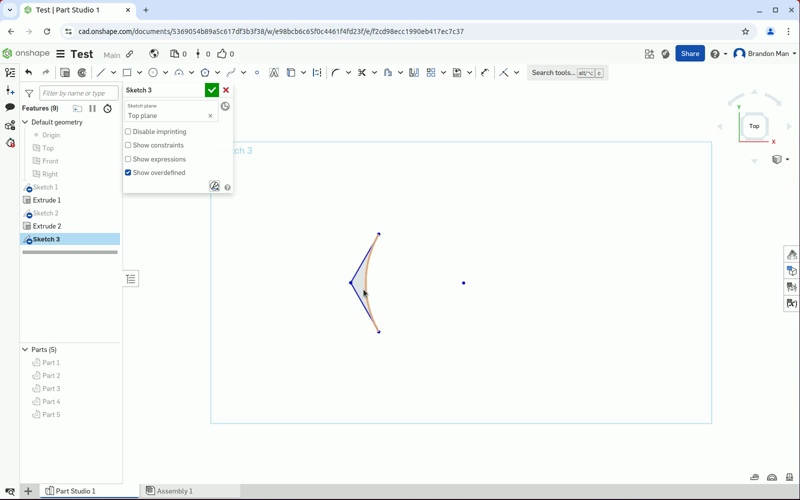
scroll(6)
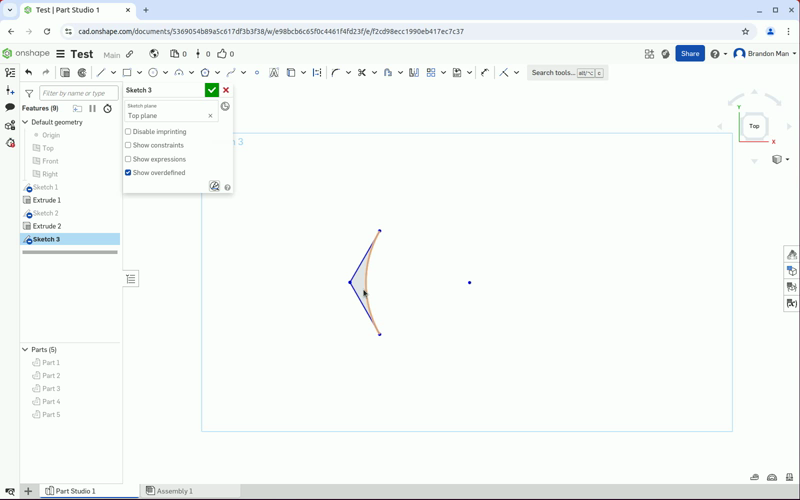
scroll(6)
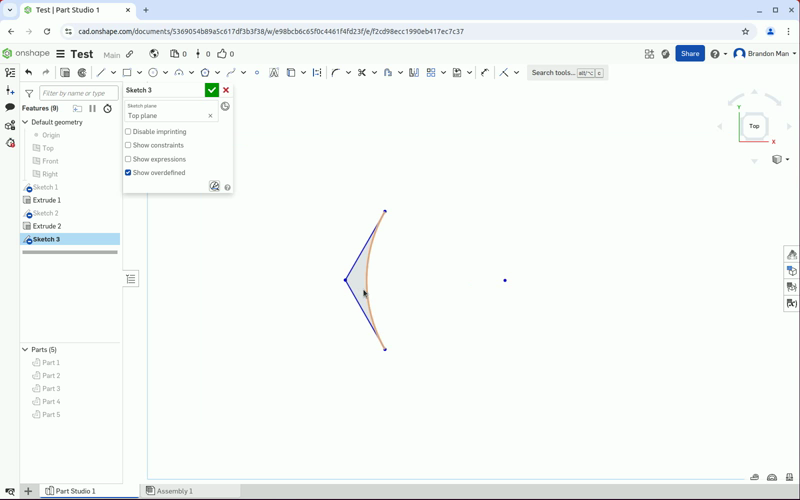
scroll(6)
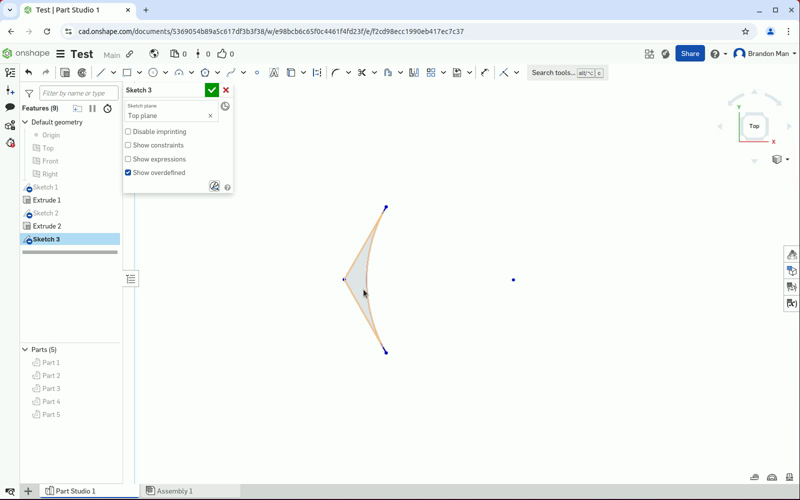
scroll(6)
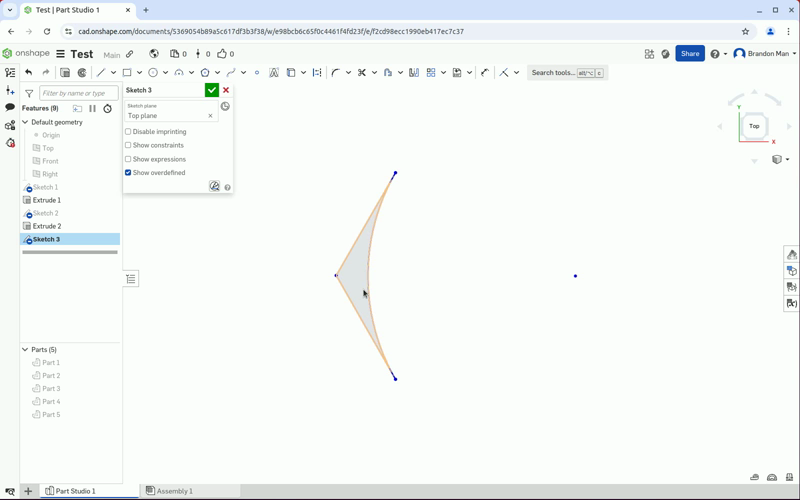
scroll(6)
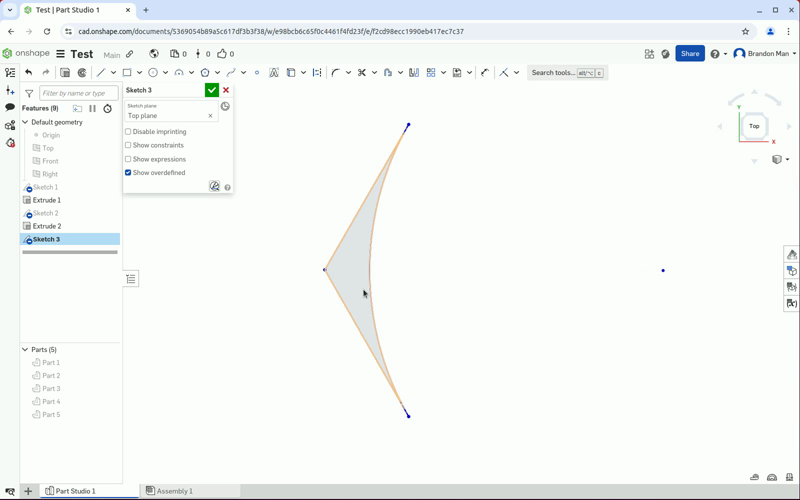
scroll(6)
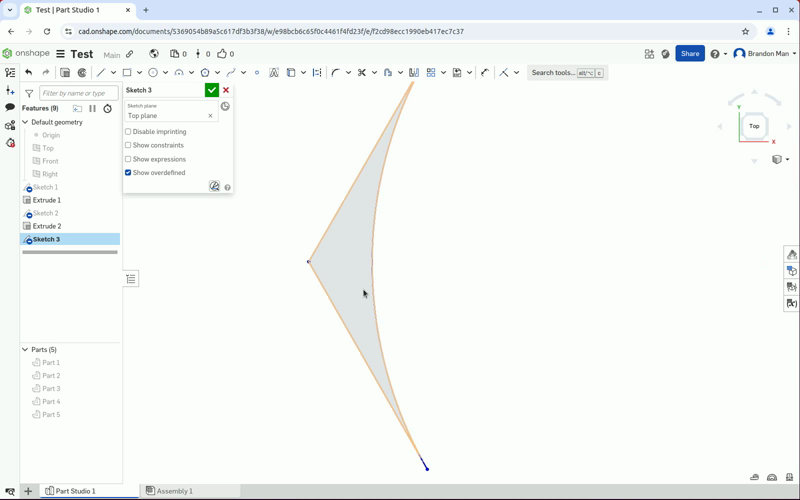
scroll(6)
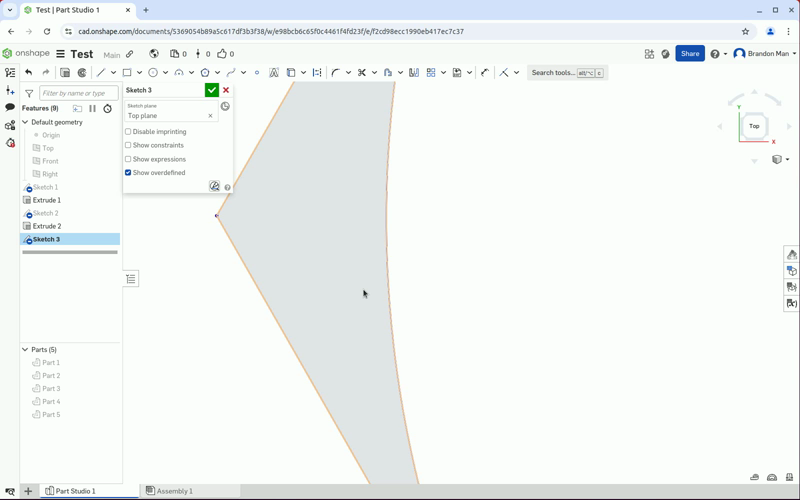
click(363, 289)
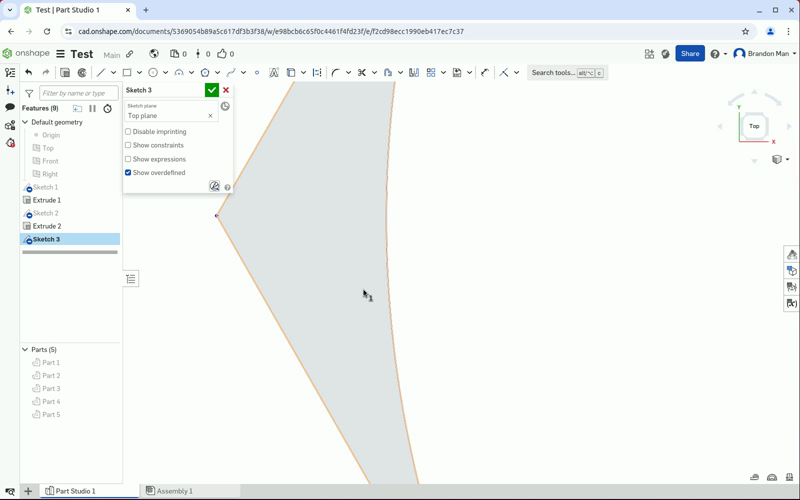
scroll(-6)
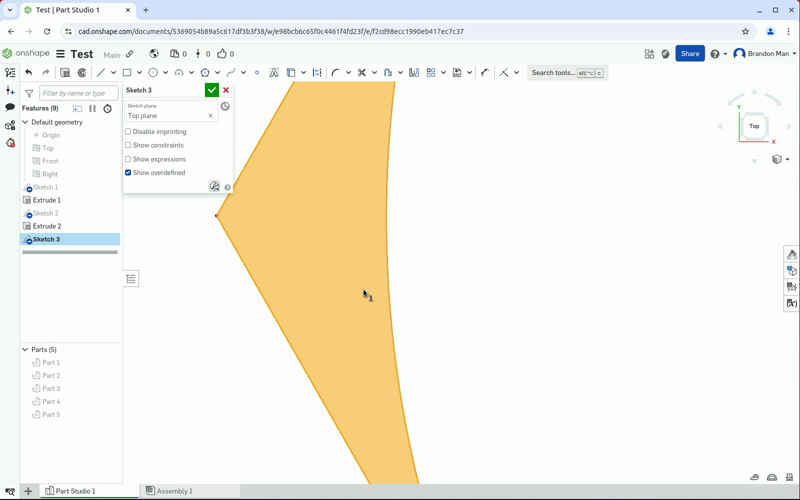
scroll(-6)
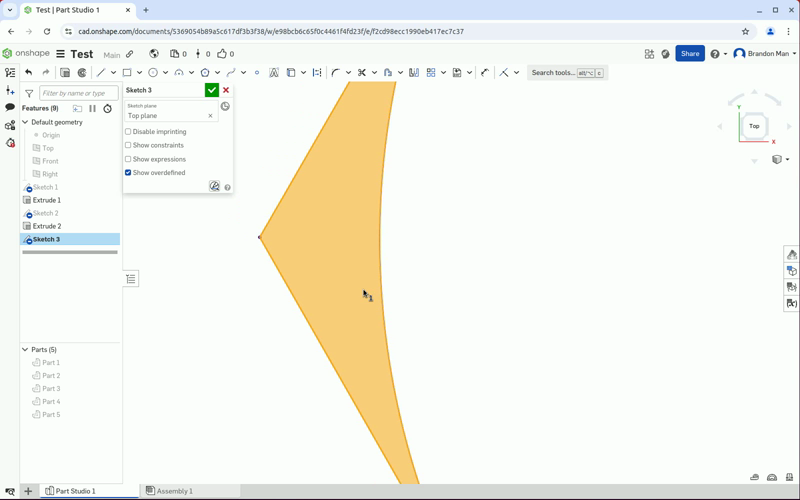
scroll(-6)
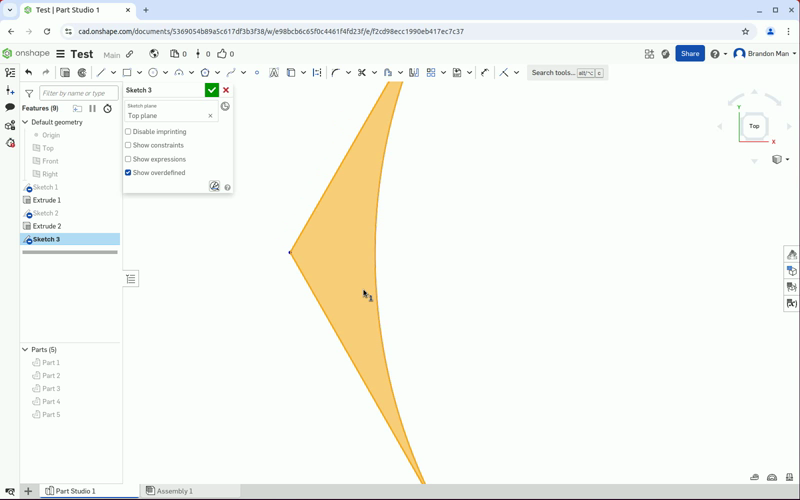
scroll(-6)
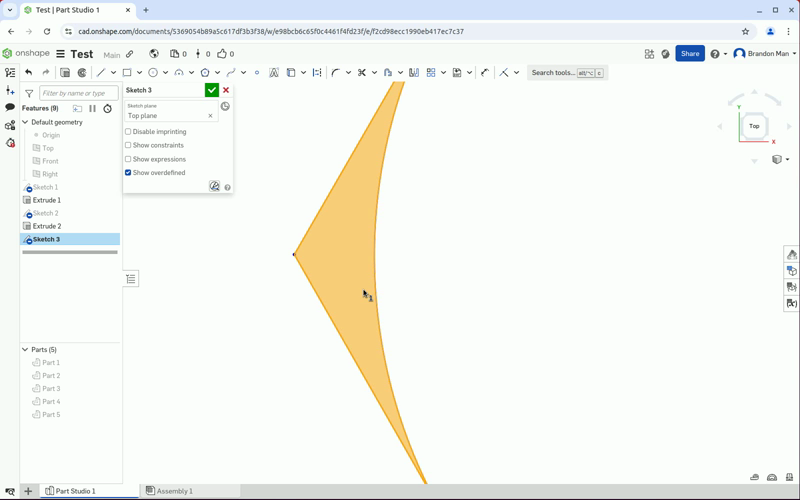
scroll(-6)
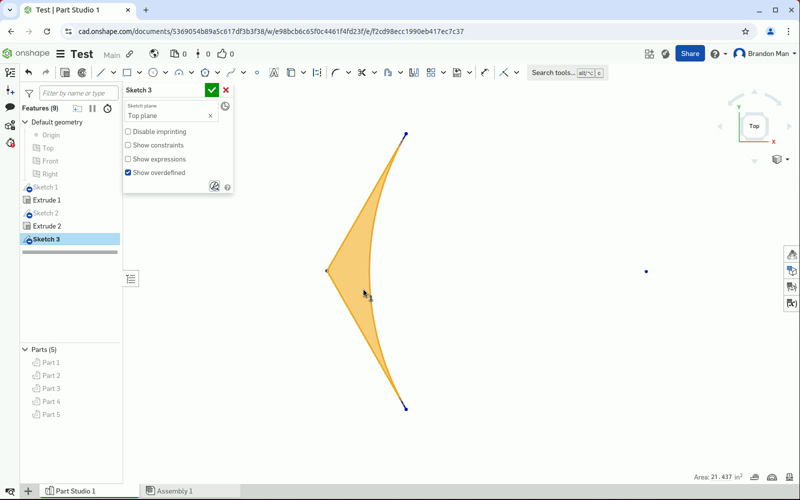
scroll(-6)
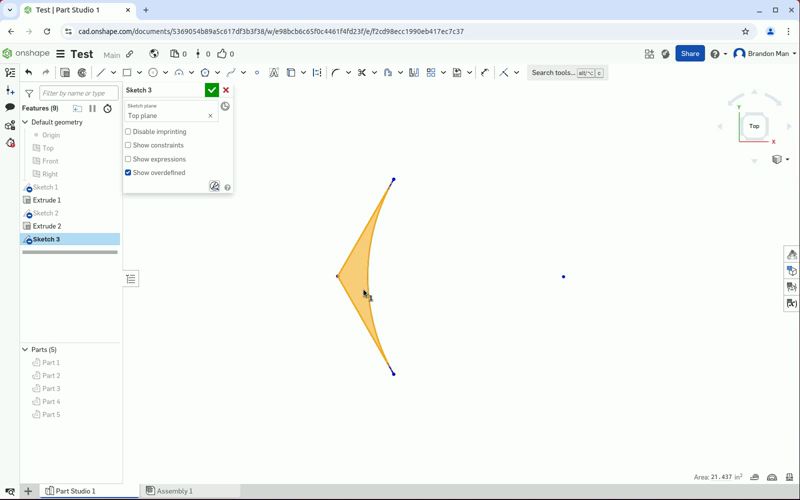
scroll(-6)
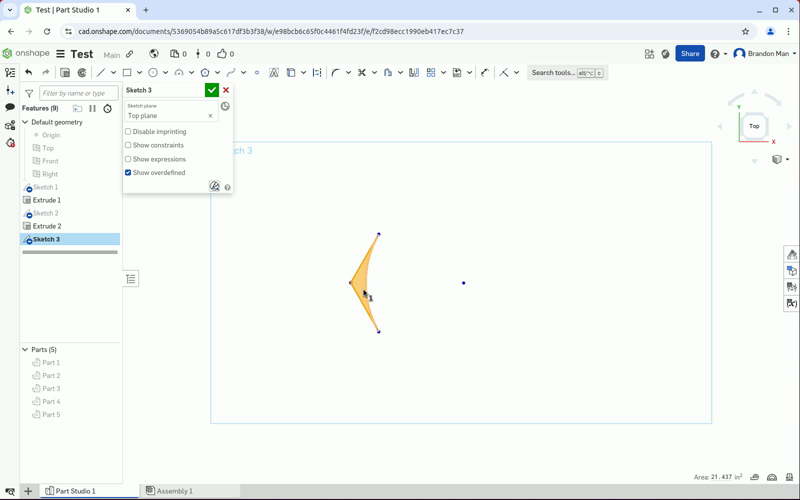
mouse_move(73, 352)
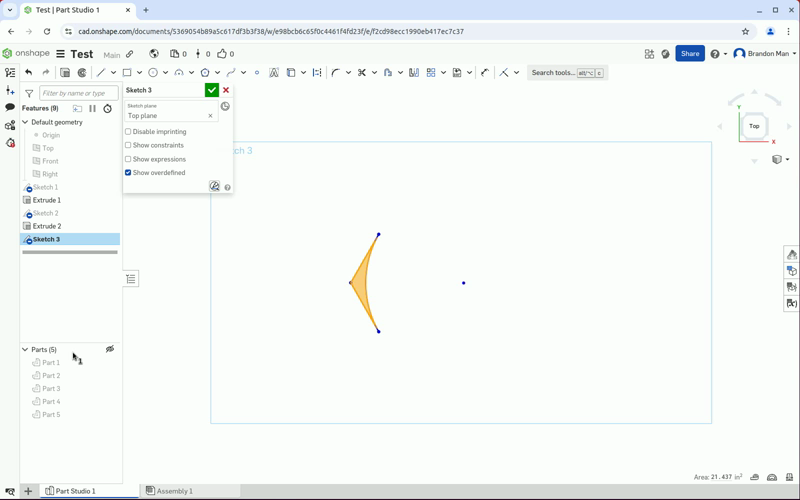
key(shift+y)
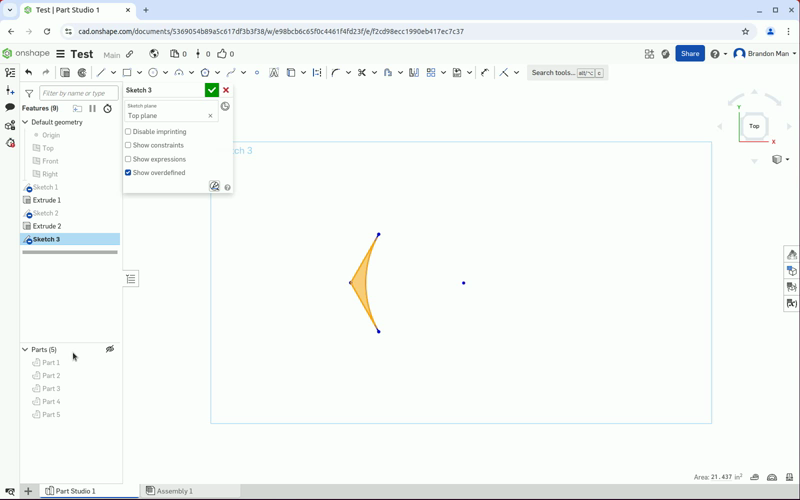
key(shift+e)
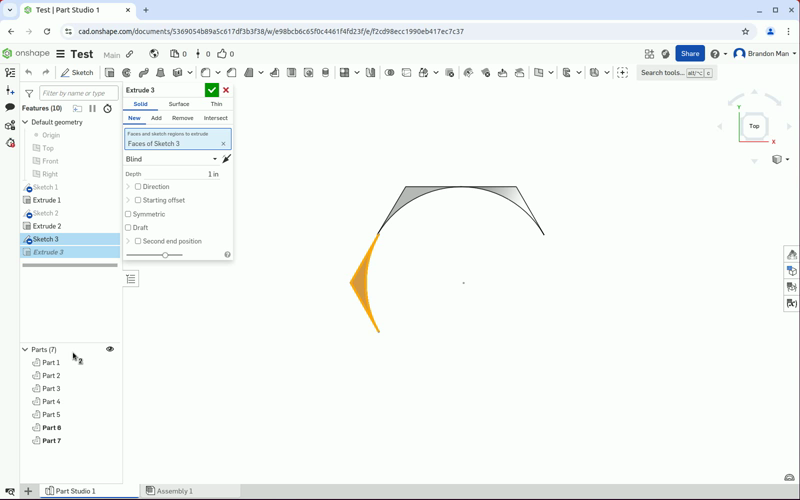
mouse_move(143, 106)
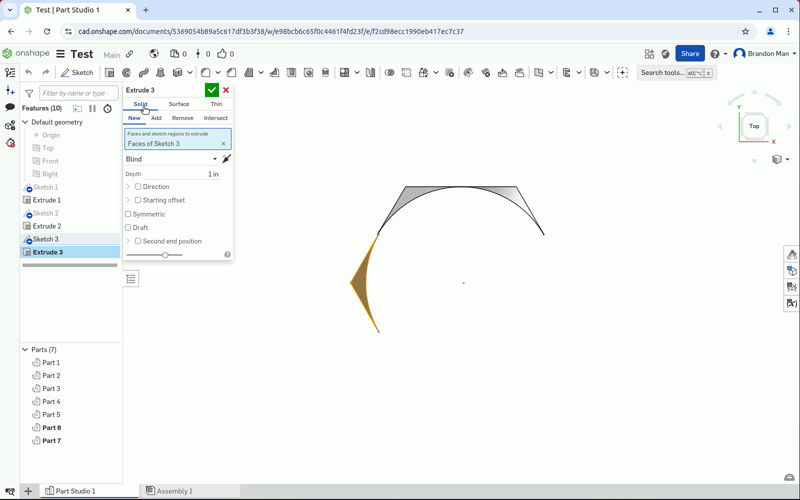
click(143, 106)
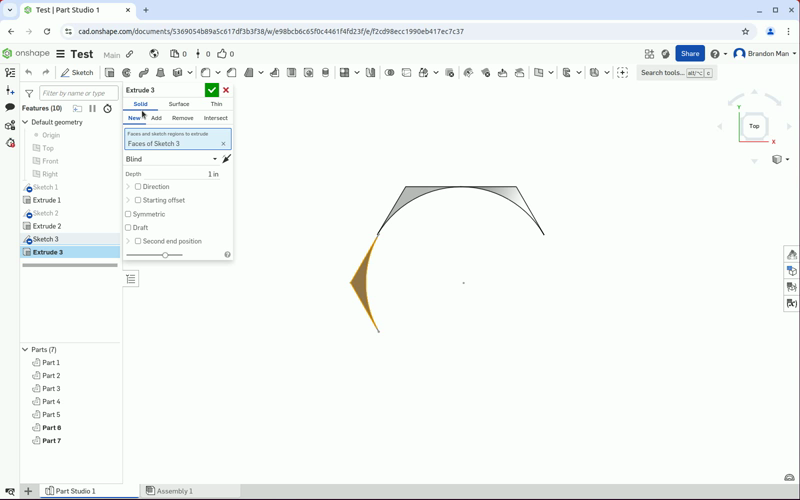
mouse_move(137, 120)
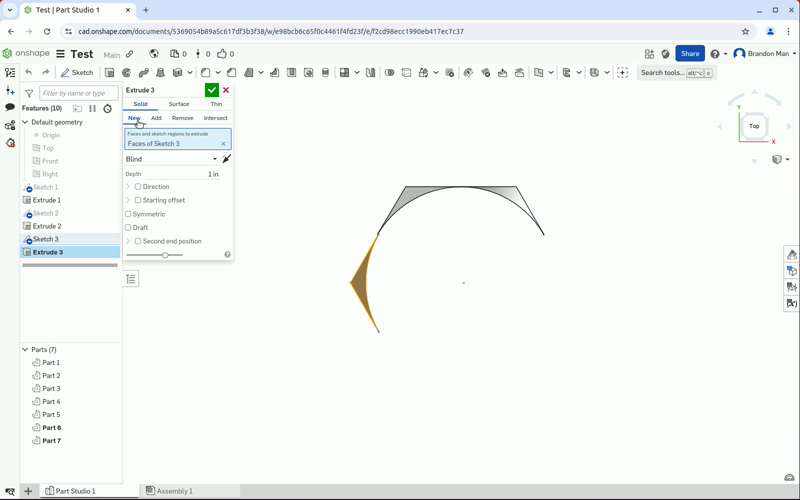
click(137, 120)
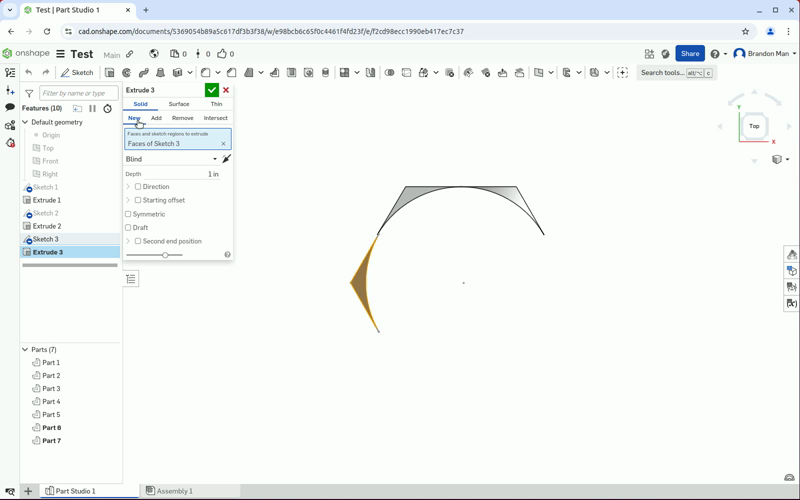
key(tab, 4)
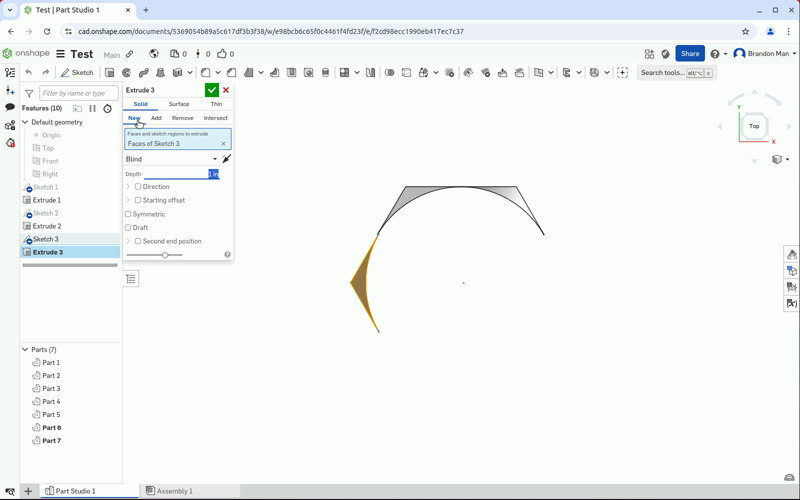
text(23.108)
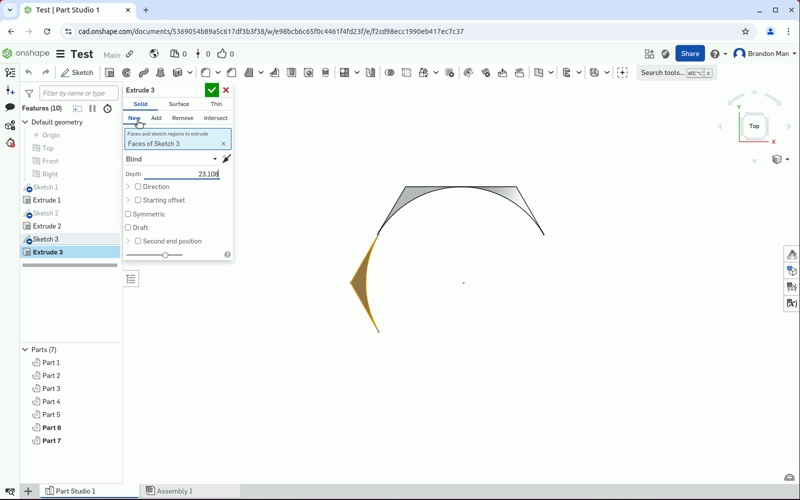
key(enter)
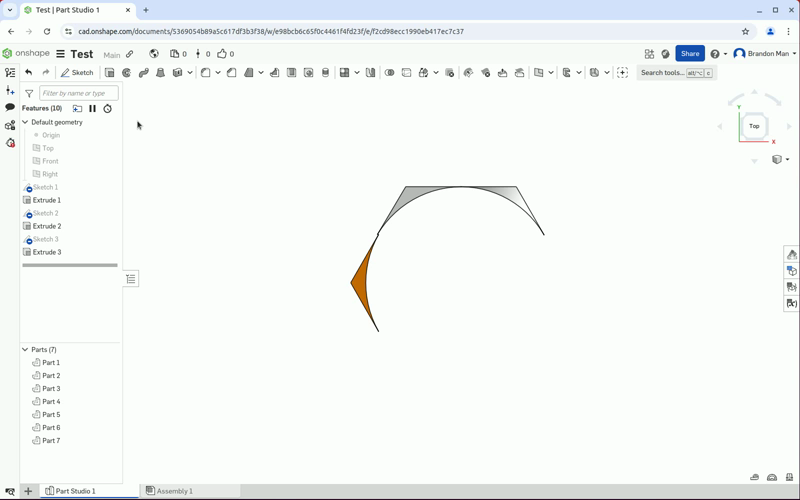
key(shift+h)
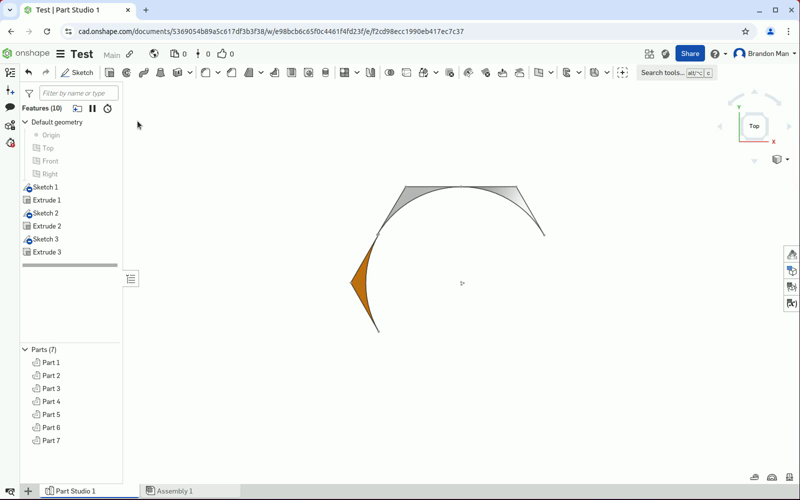
key(shift+h)
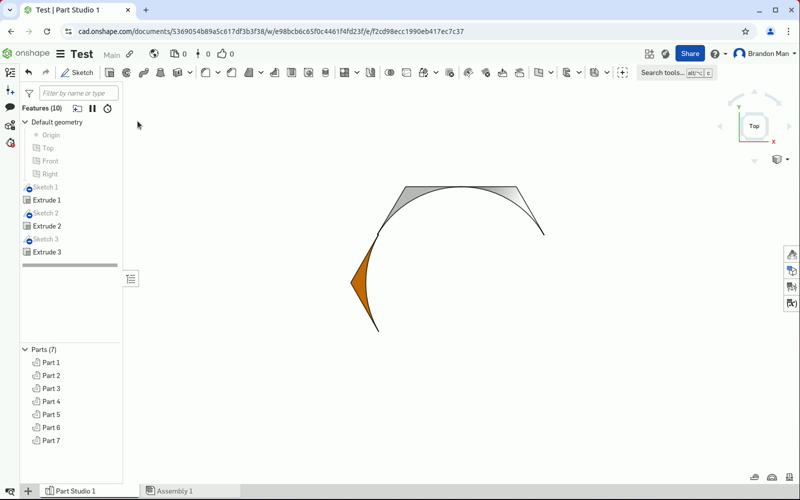
mouse_move(73, 189)
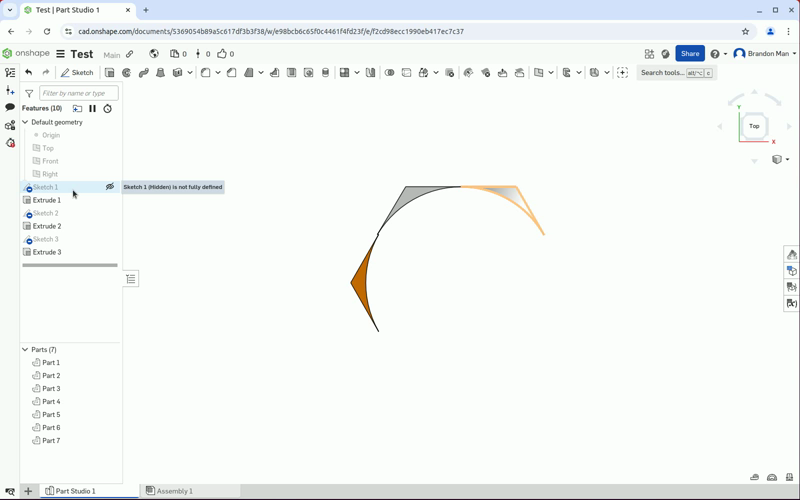
click(73, 189)
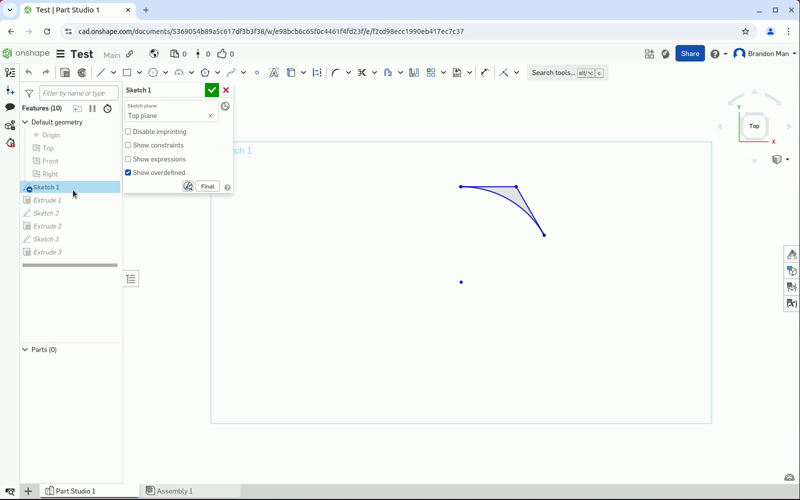
mouse_move(229, 92)
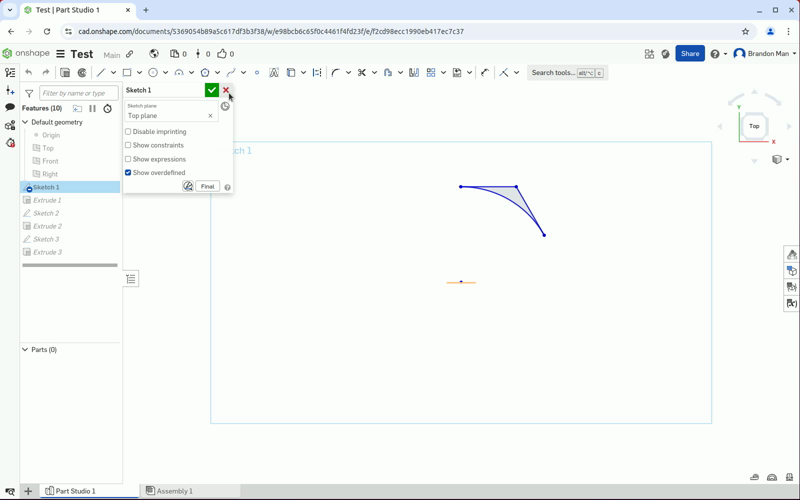
click(229, 92)
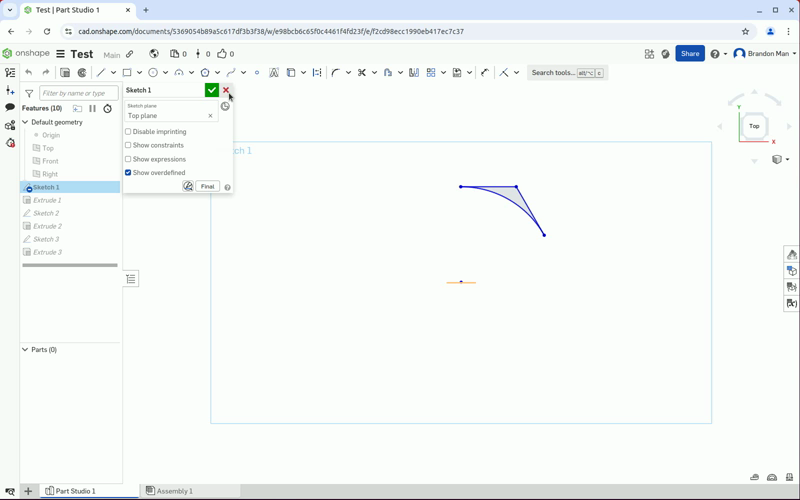
key(shift+s)
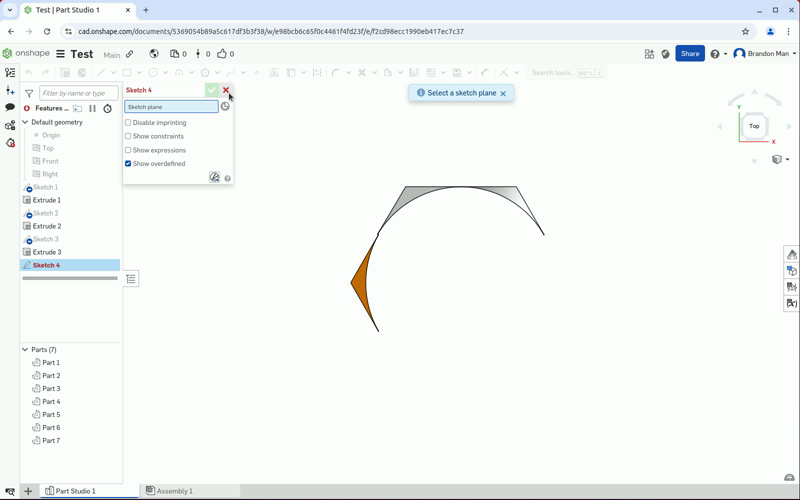
mouse_move(73, 150)
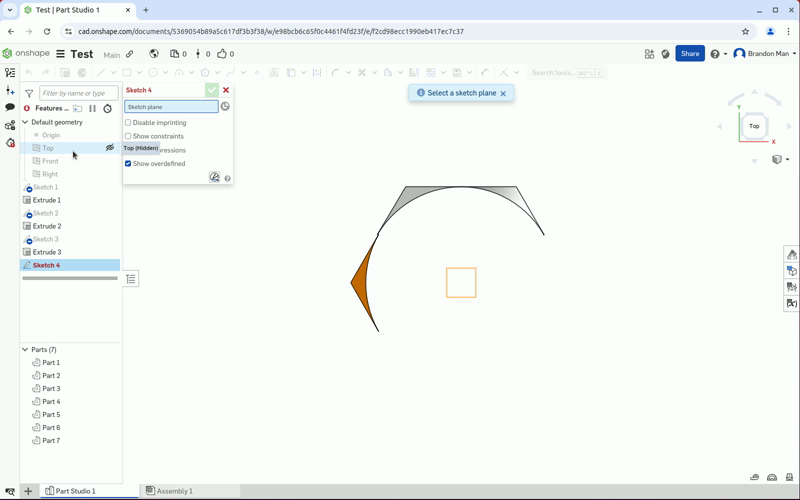
click(73, 150)
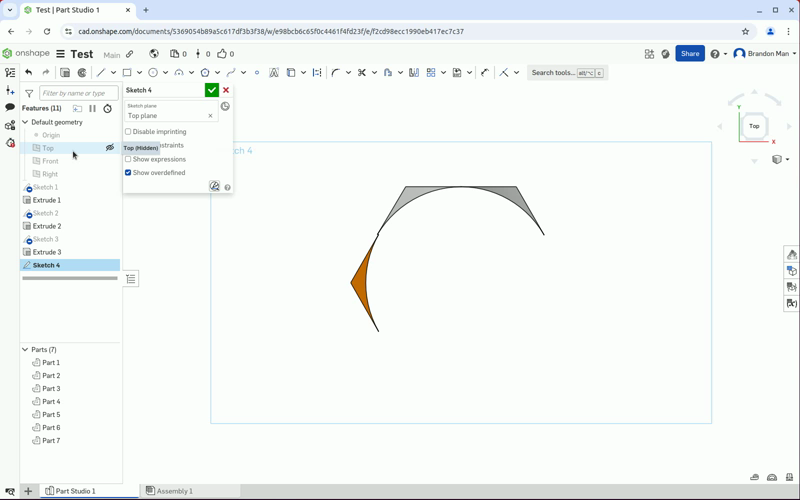
mouse_move(73, 352)
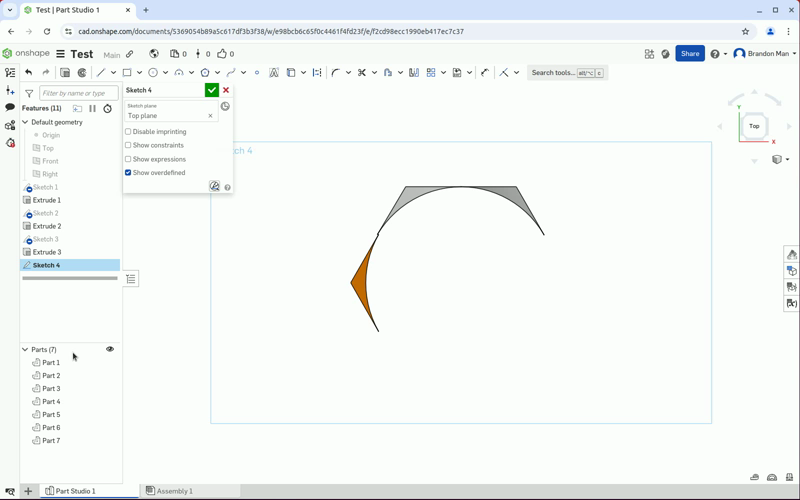
key(y)
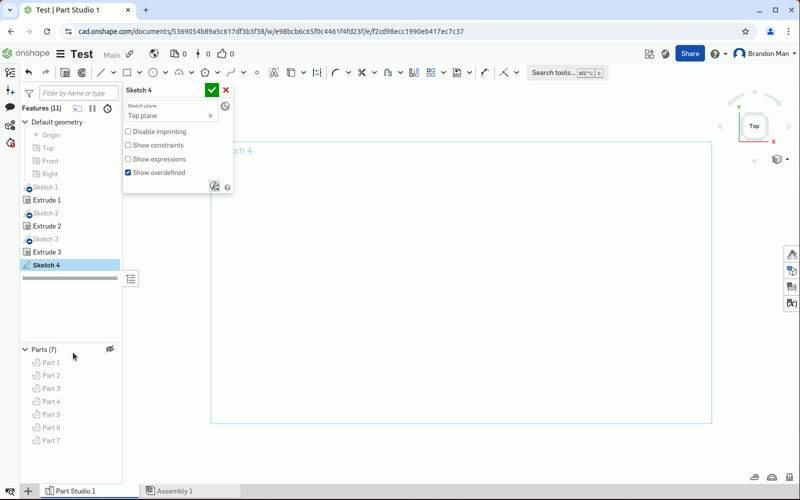
key(l)
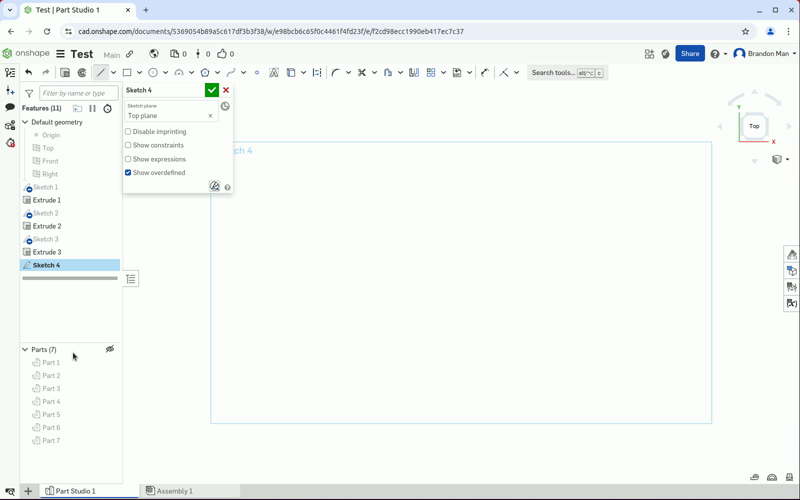
key_down(shift)
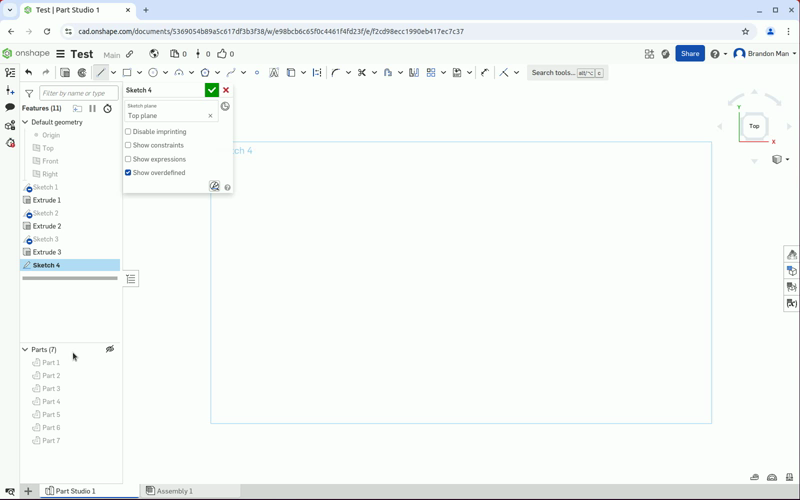
mouse_move(377, 330)
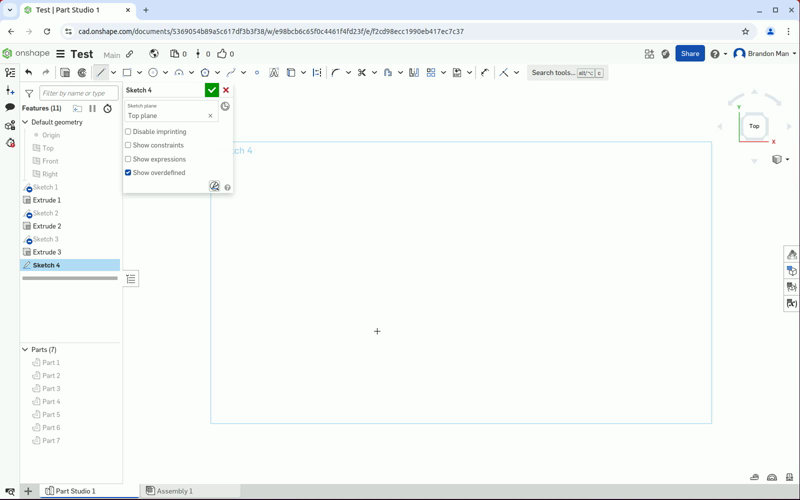
click(377, 330)
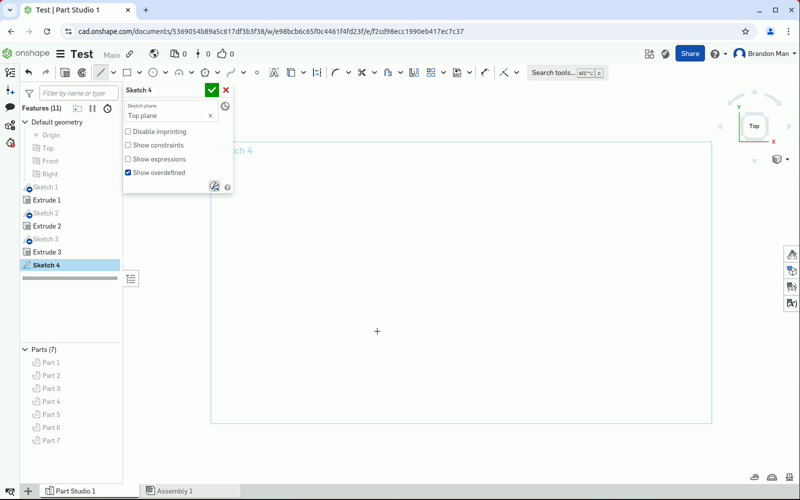
key_up(shift)
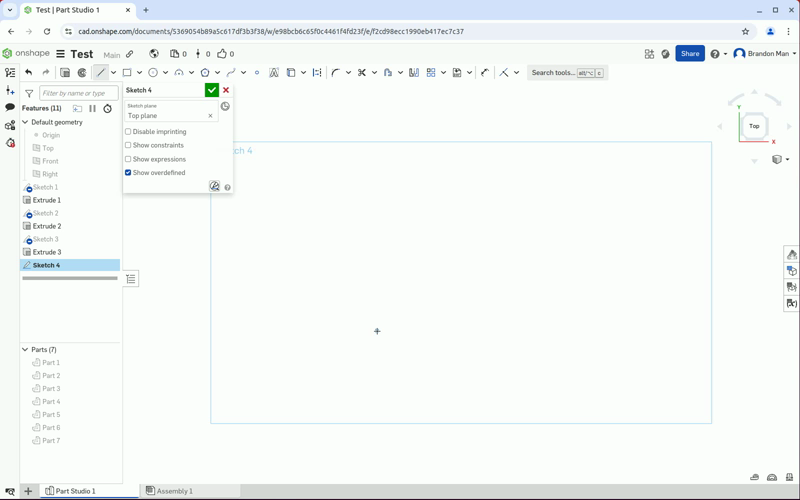
key_down(shift)
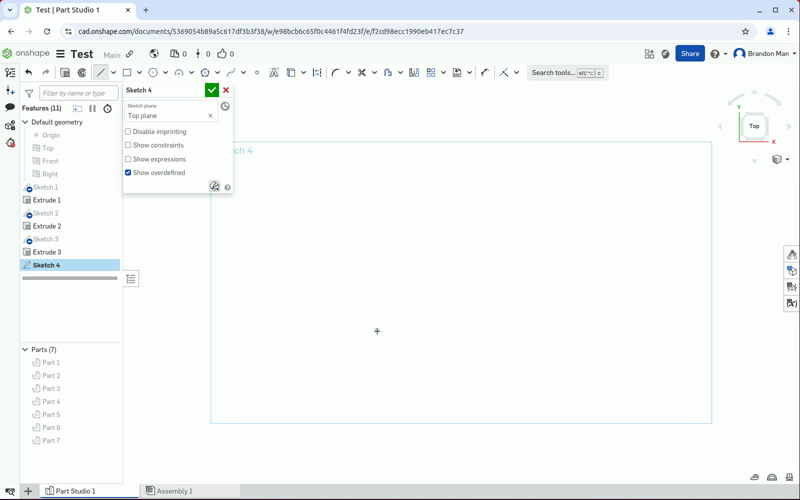
mouse_move(407, 330)
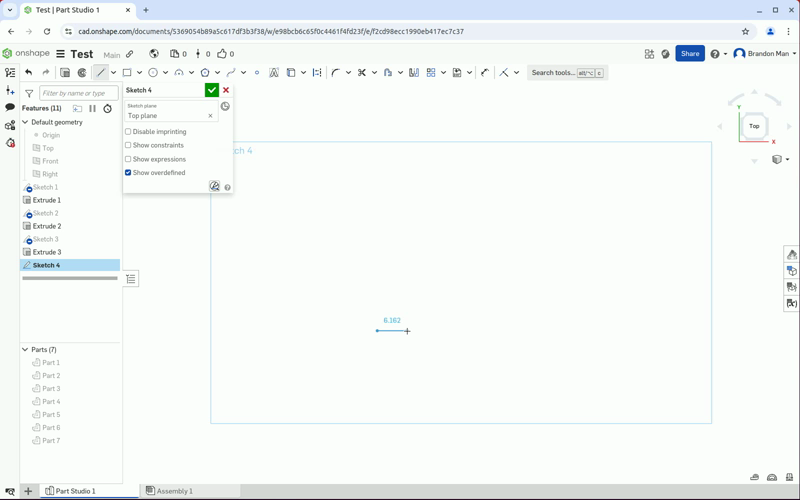
mouse_move(405, 379)
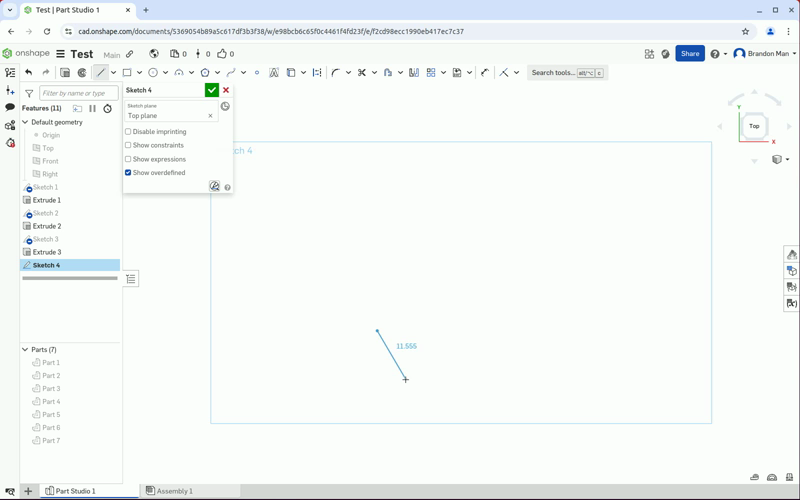
click(405, 379)
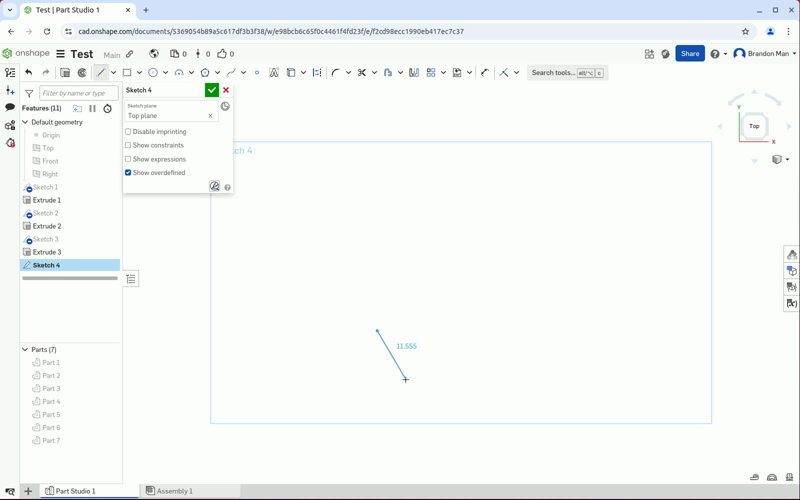
key_up(shift)
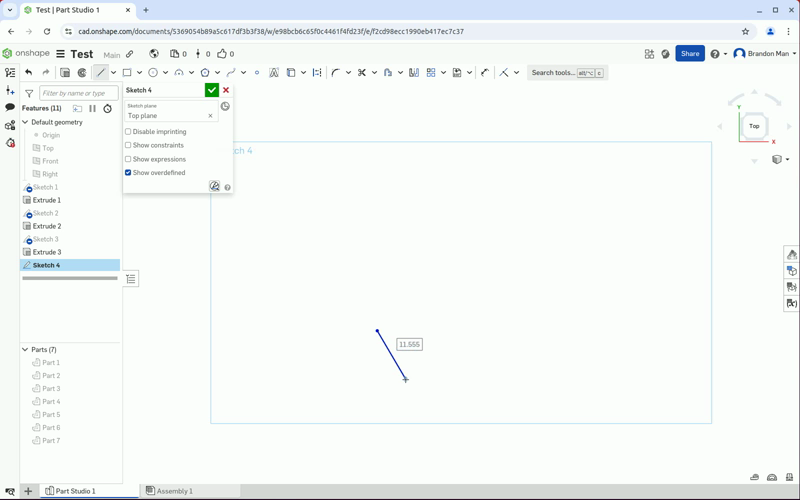
key_down(shift)
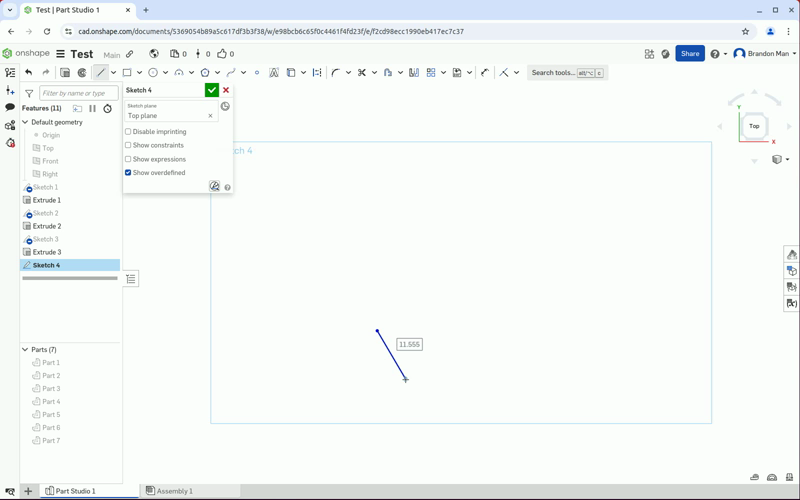
mouse_move(435, 379)
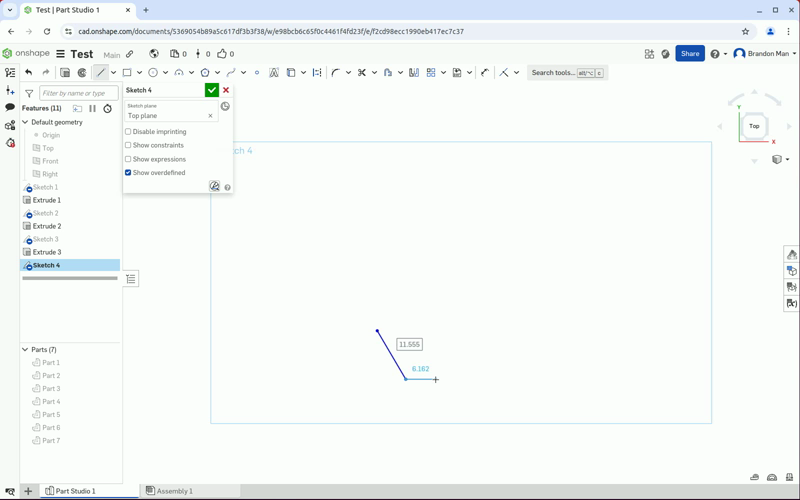
mouse_move(461, 379)
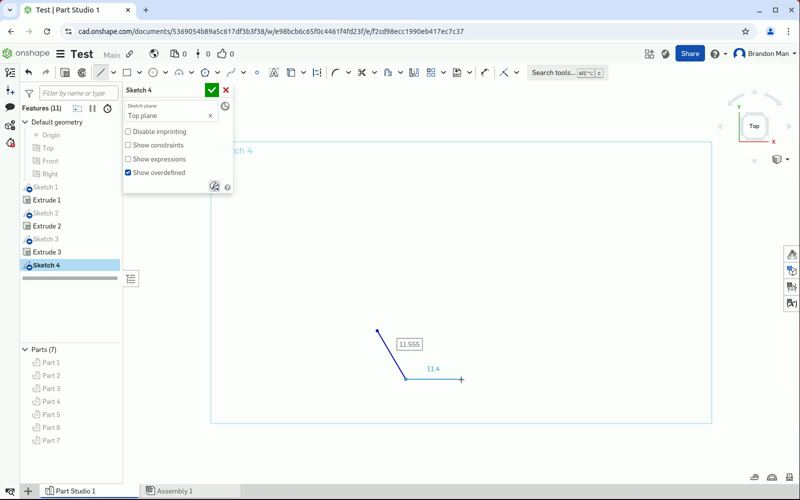
click(461, 379)
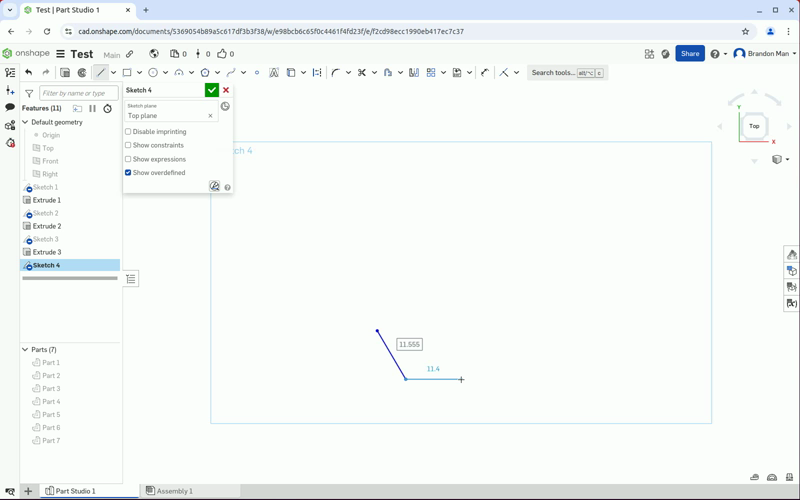
key_up(shift)
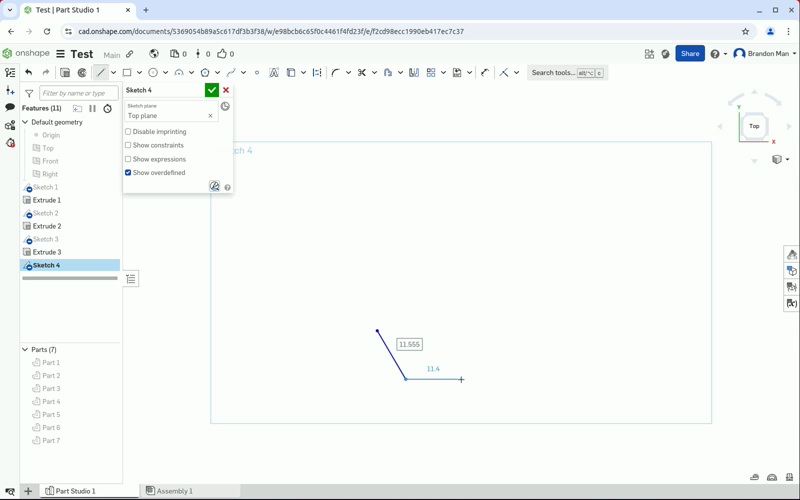
key(esc)
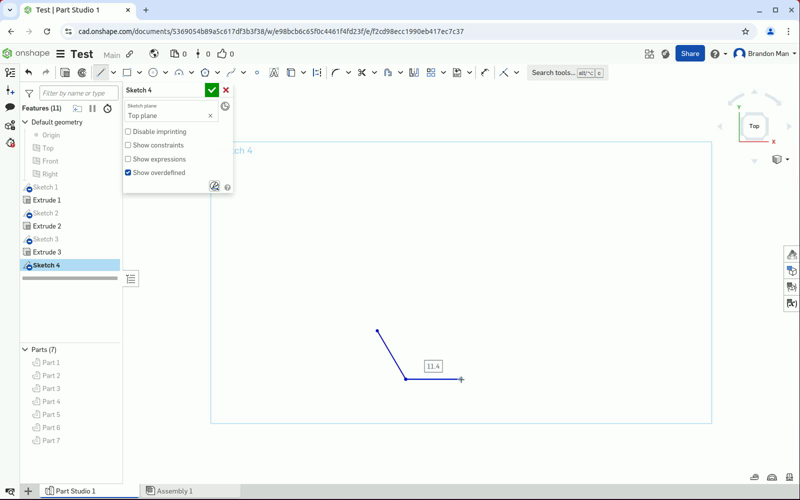
key(a)
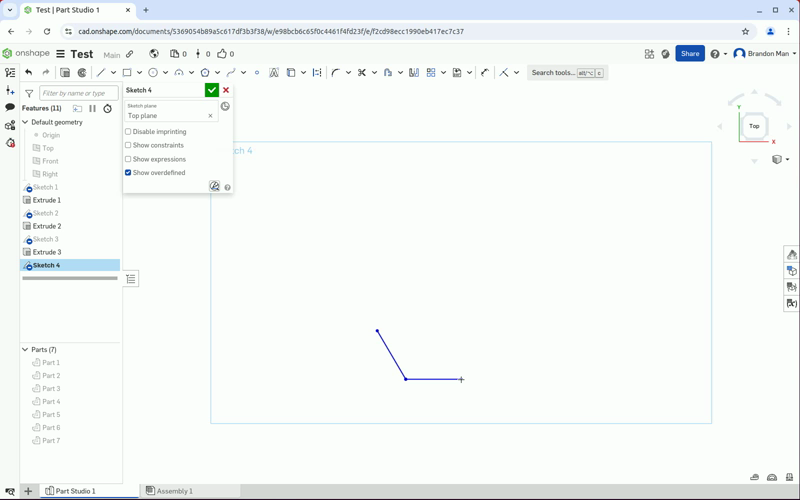
mouse_move(461, 379)
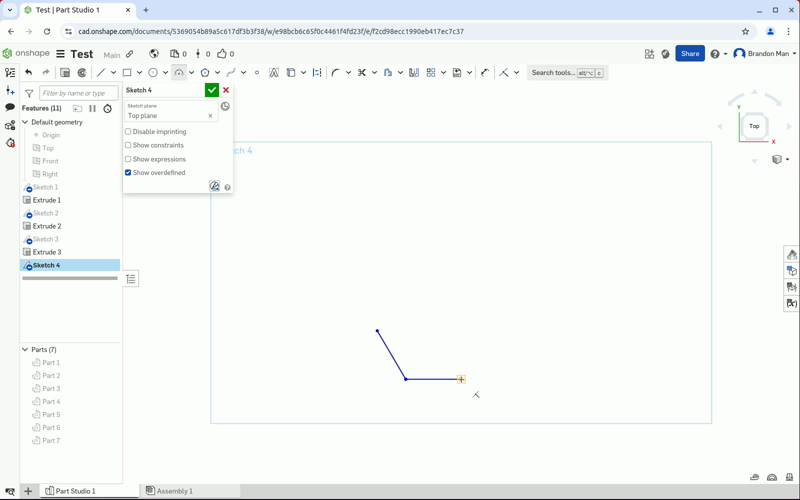
click(461, 379)
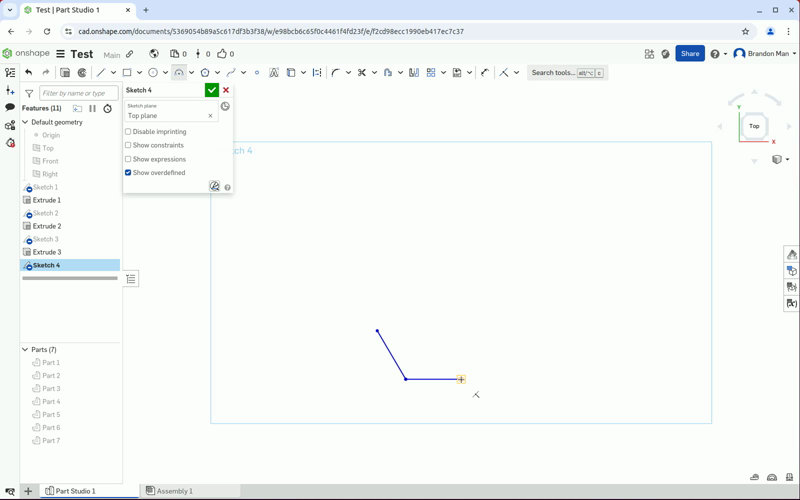
mouse_move(377, 330)
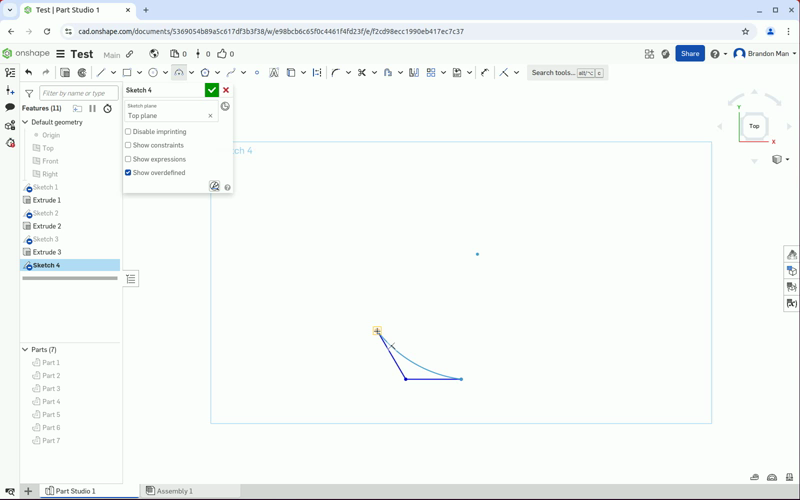
click(377, 330)
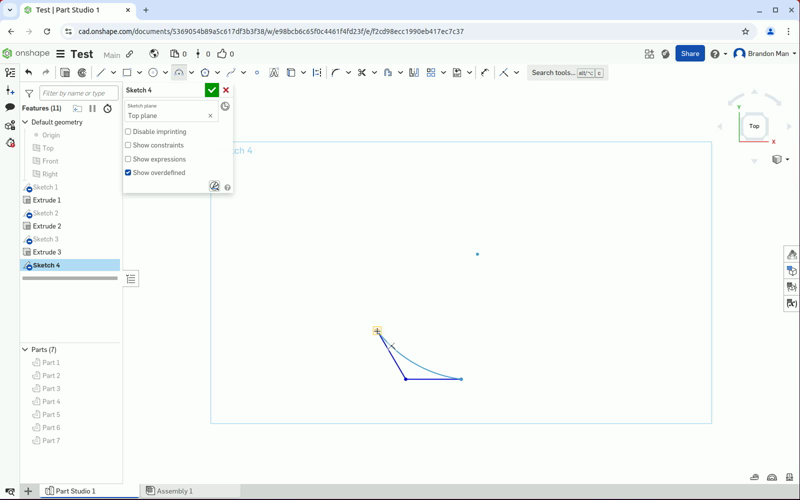
key_down(shift)
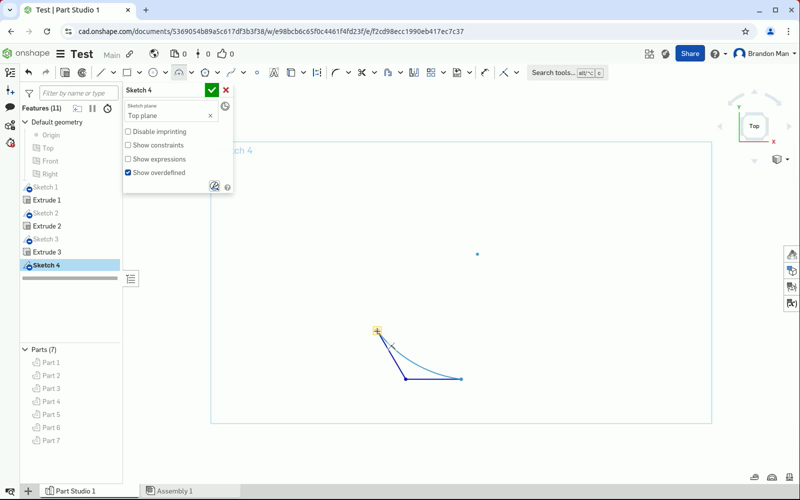
mouse_move(412, 366)
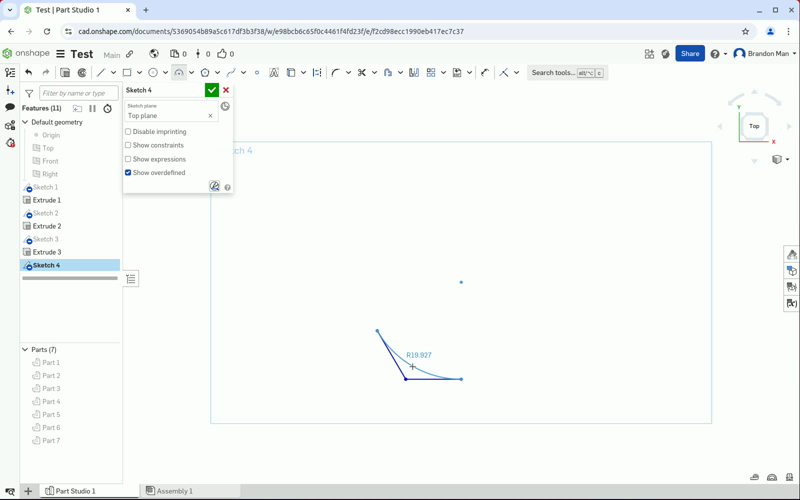
click(412, 366)
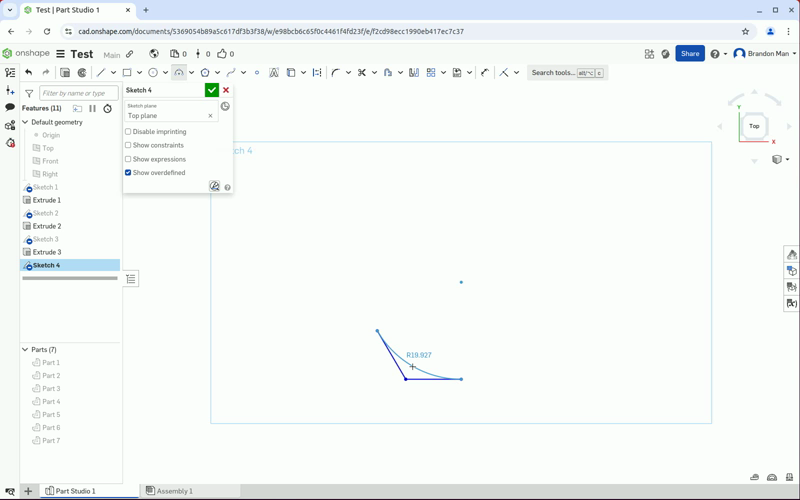
key_up(shift)
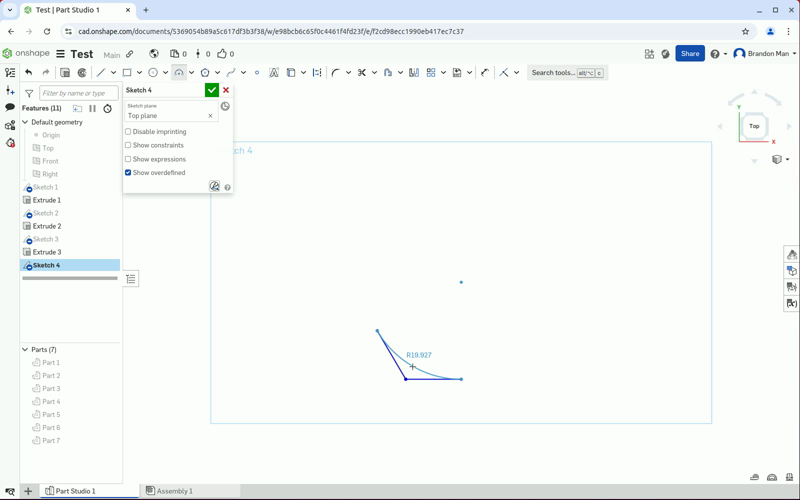
key(esc)
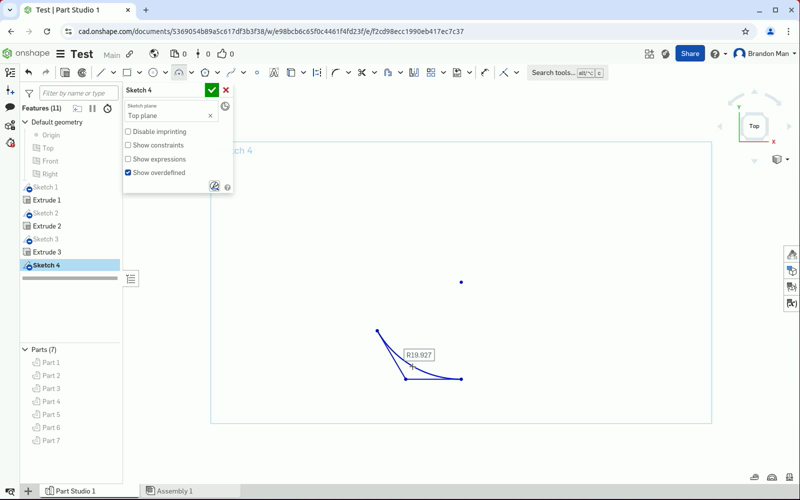
mouse_move(406, 374)
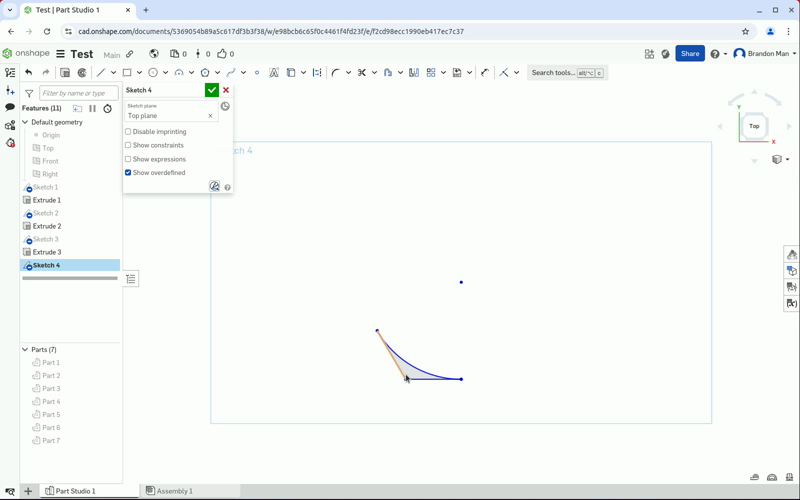
scroll(6)
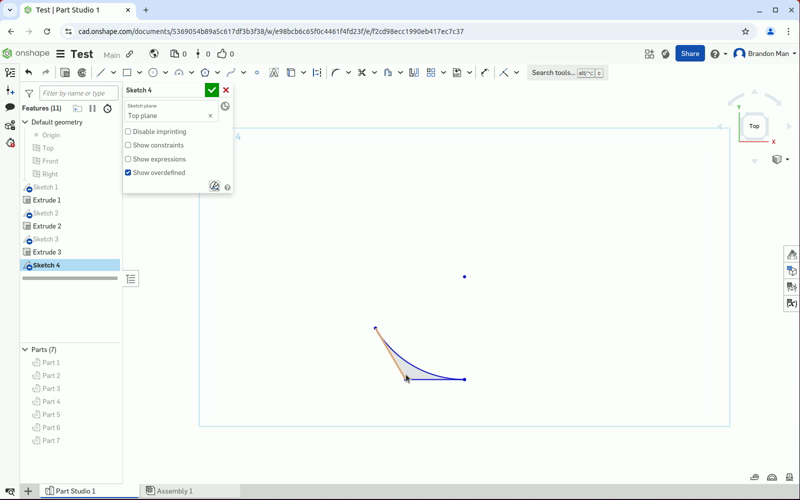
scroll(6)
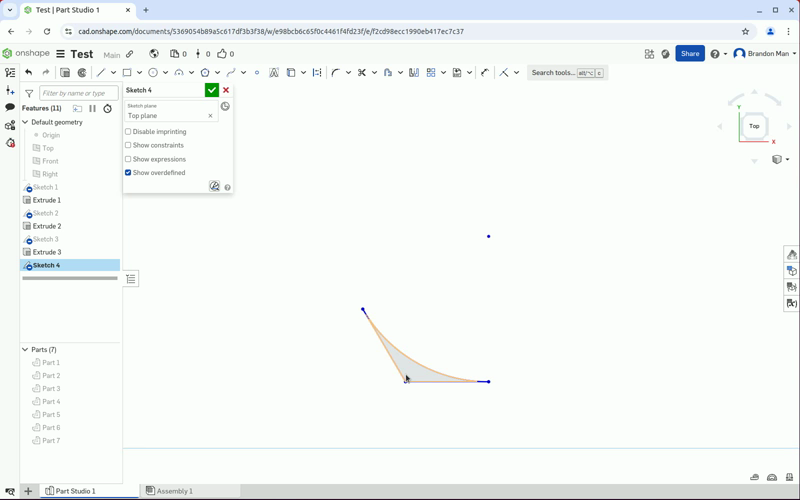
scroll(6)
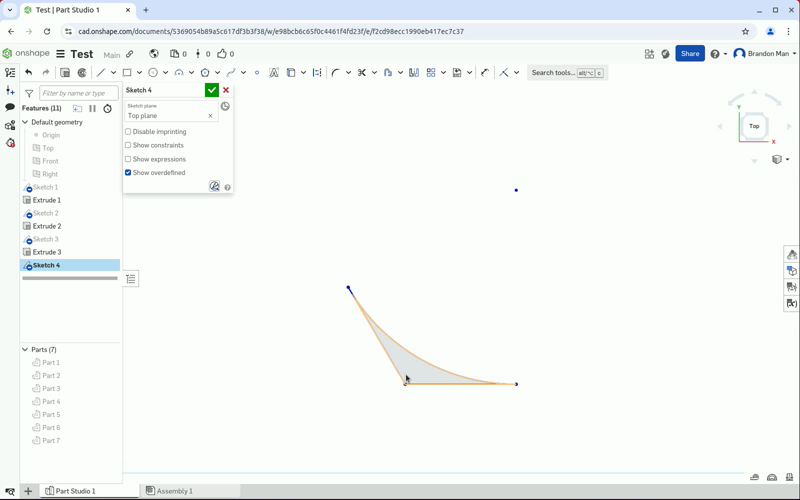
scroll(6)
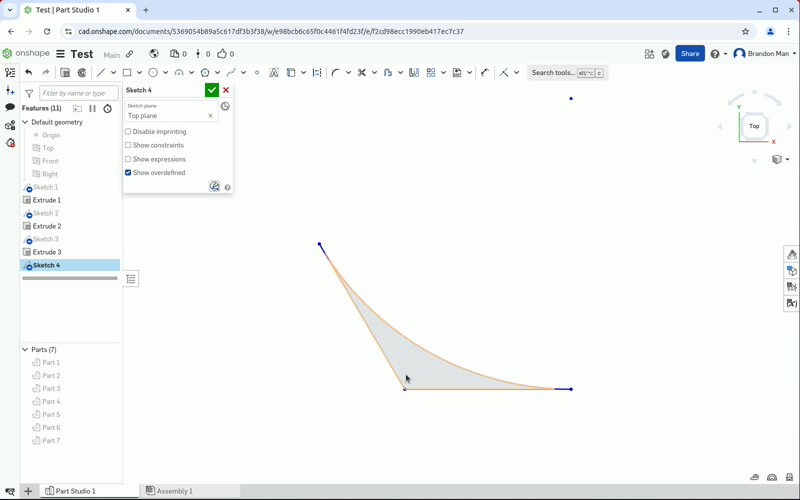
scroll(6)
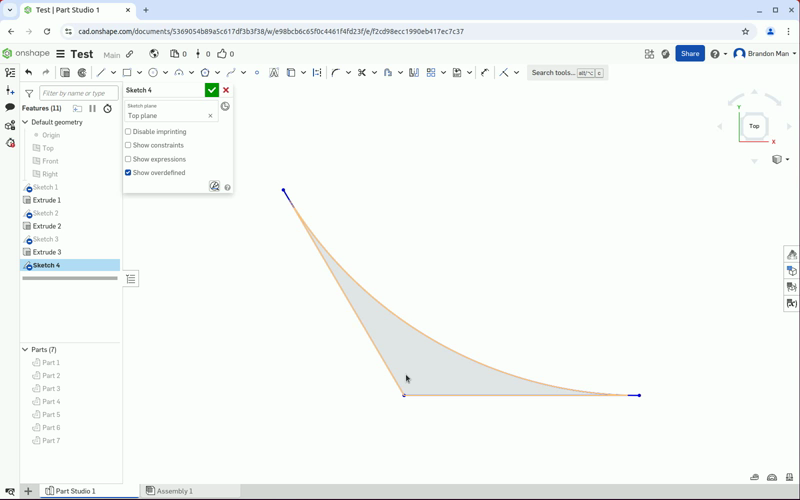
scroll(6)
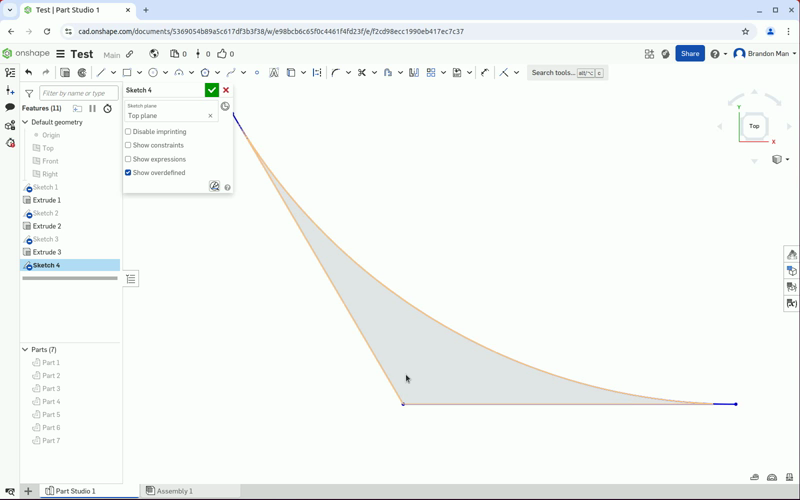
scroll(6)
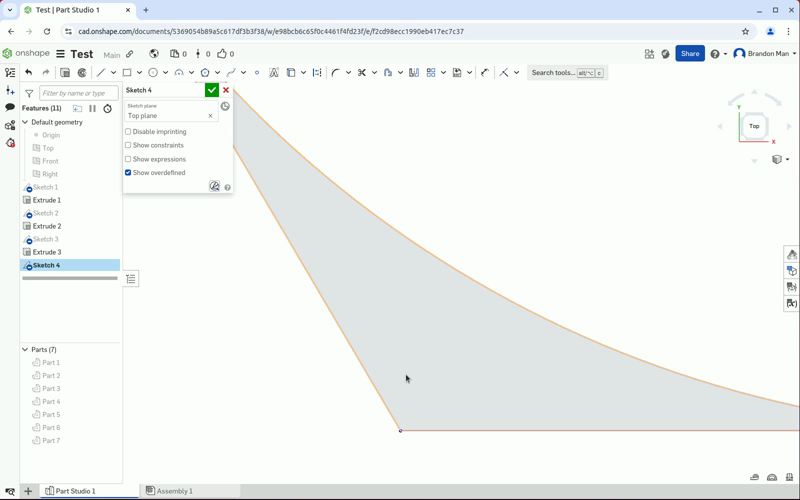
click(406, 374)
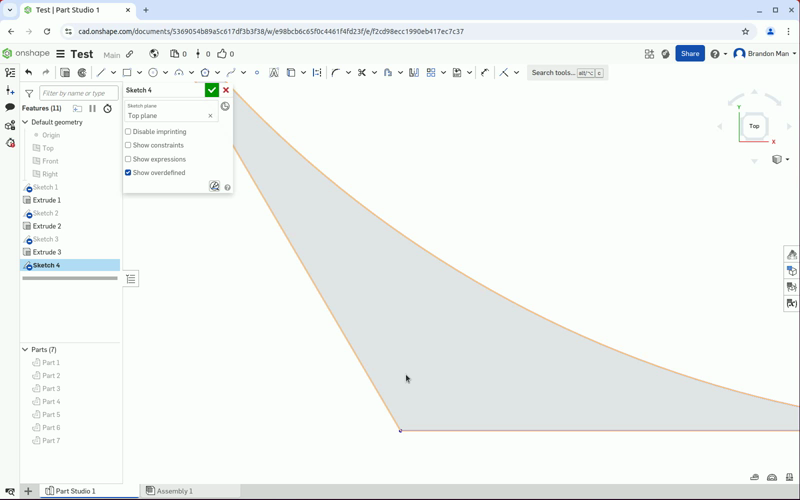
scroll(-6)
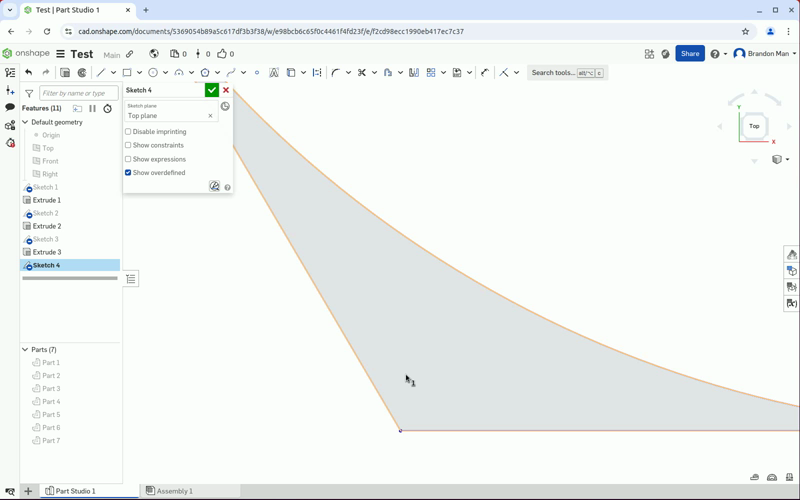
scroll(-6)
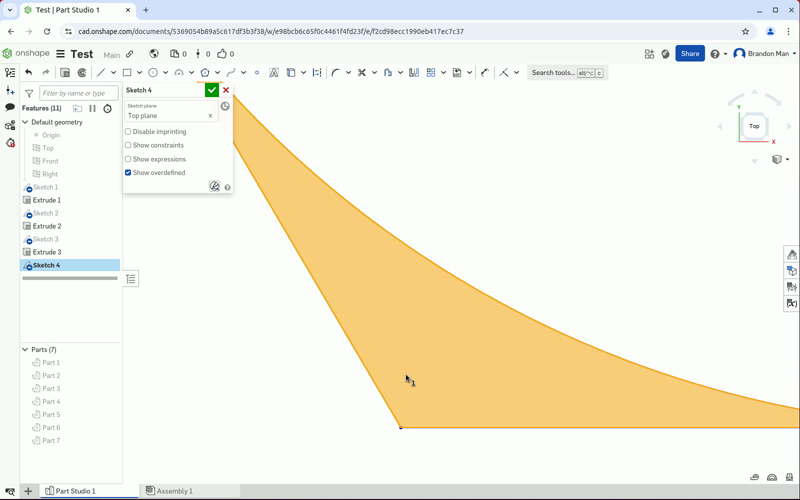
scroll(-6)
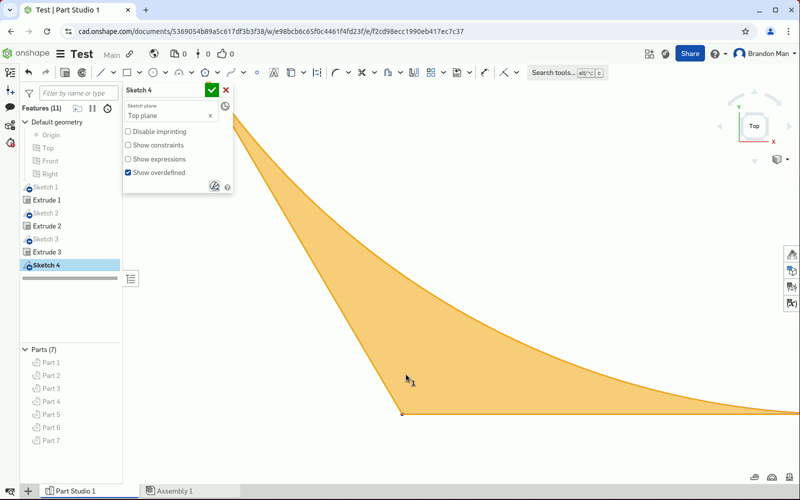
scroll(-6)
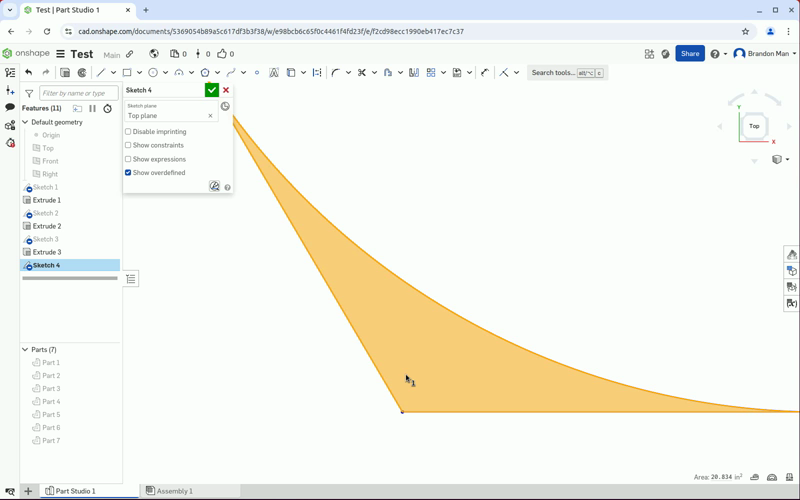
scroll(-6)
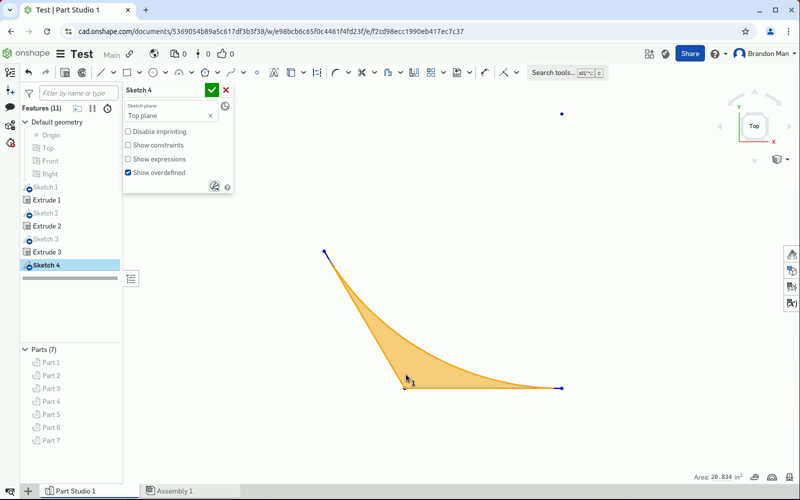
scroll(-6)
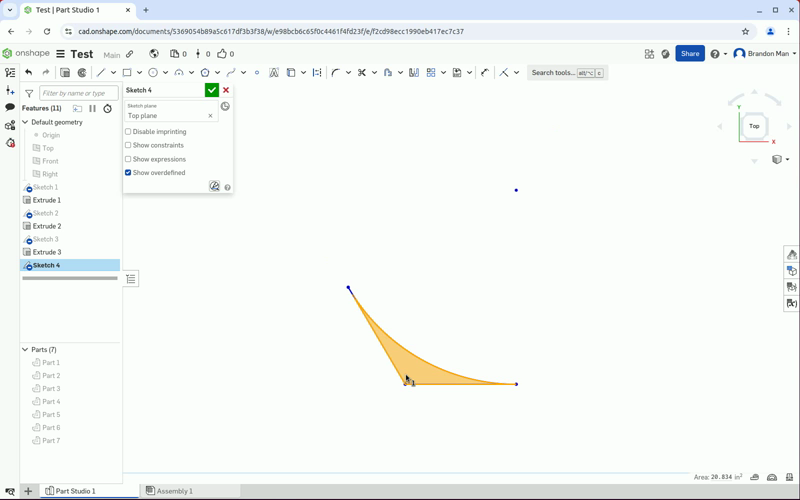
scroll(-6)
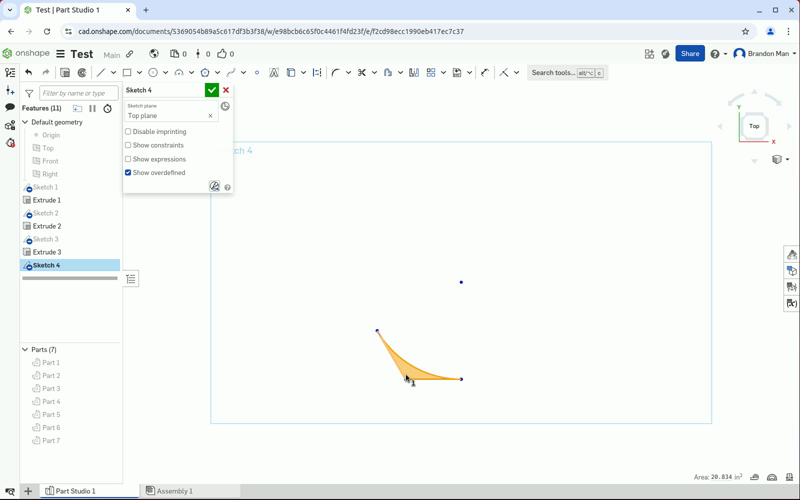
mouse_move(73, 352)
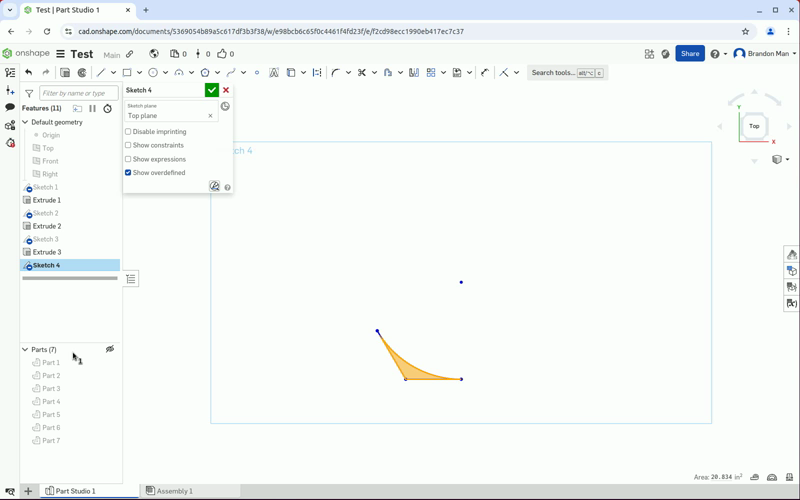
key(shift+y)
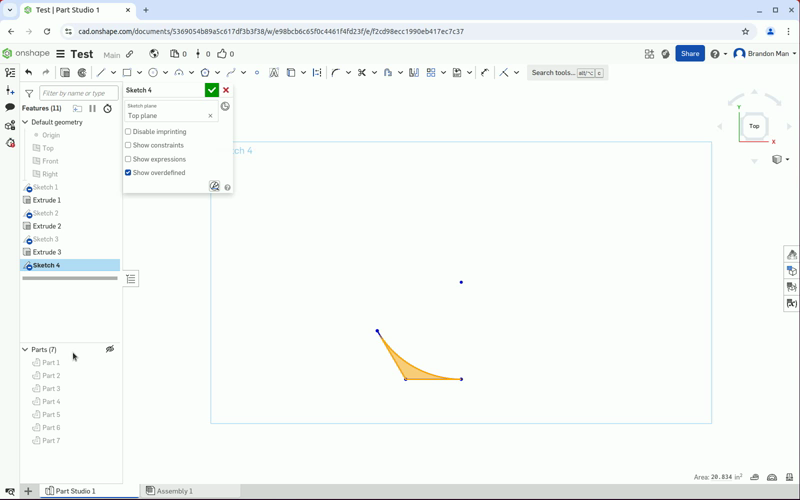
key(shift+e)
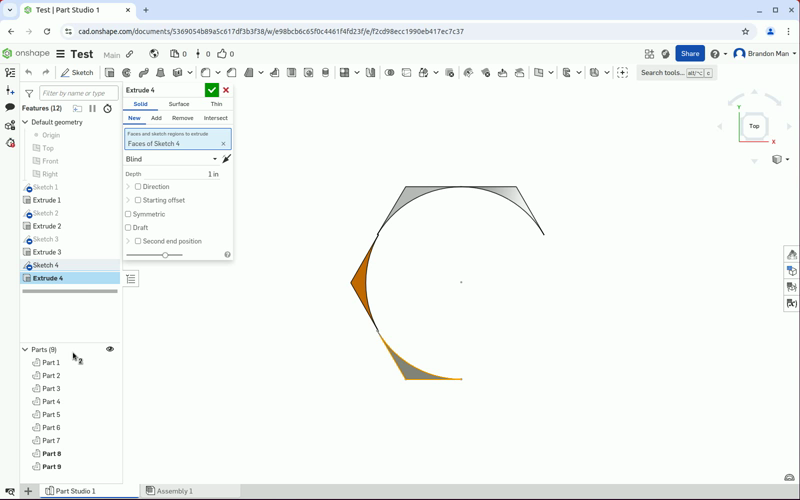
mouse_move(143, 106)
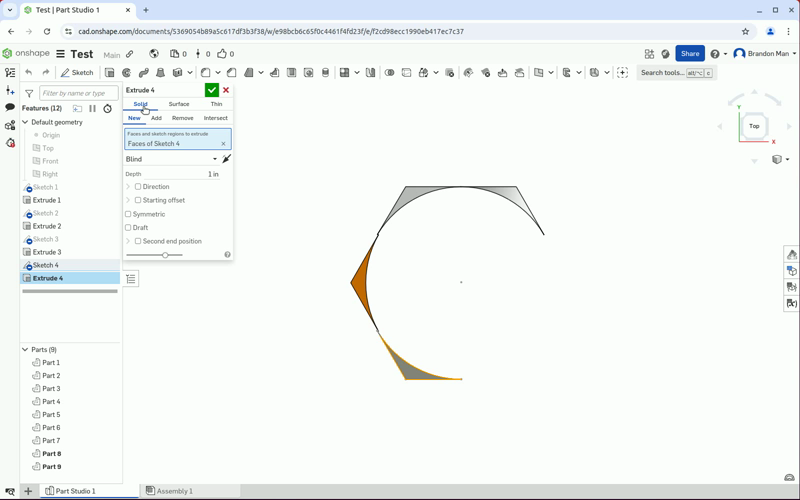
click(143, 106)
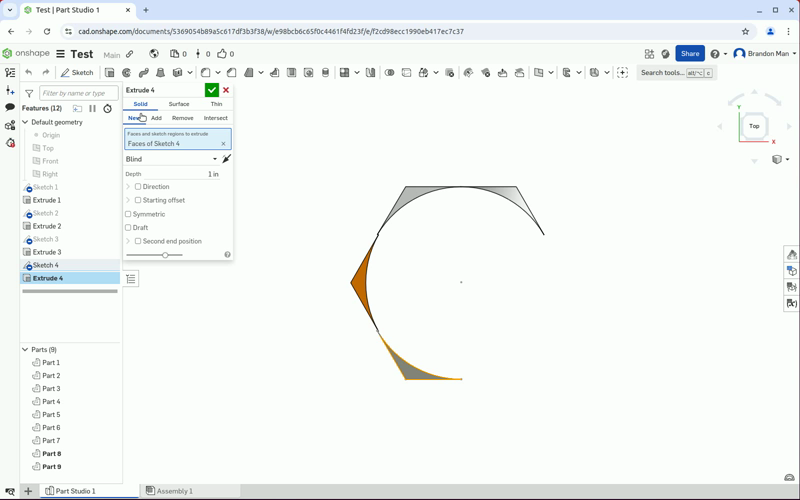
mouse_move(137, 120)
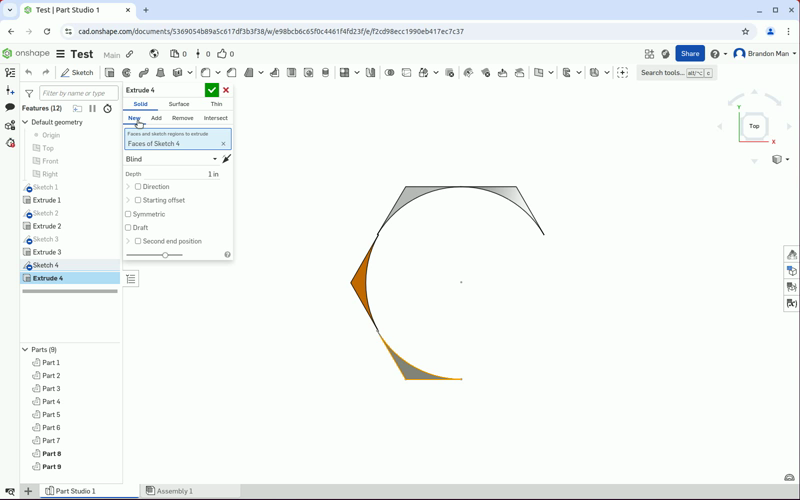
click(137, 120)
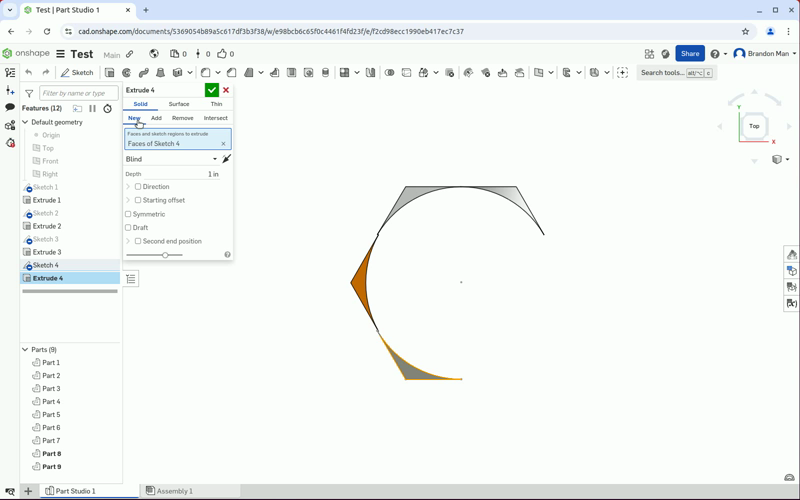
key(tab, 4)
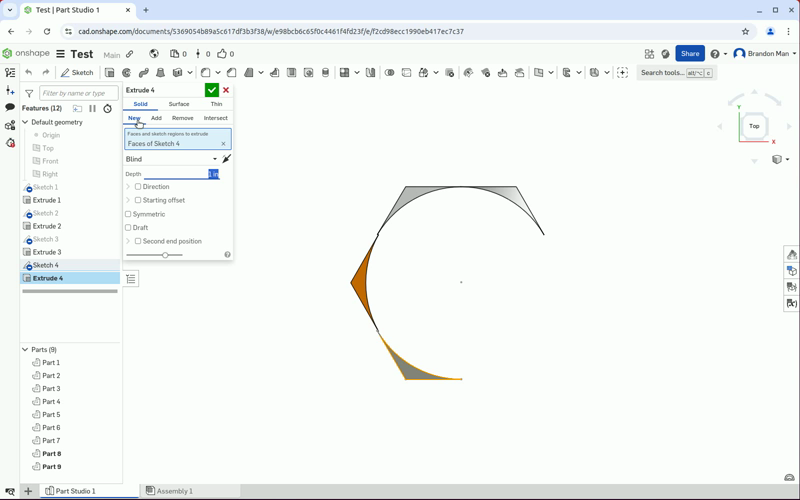
text(23.108)
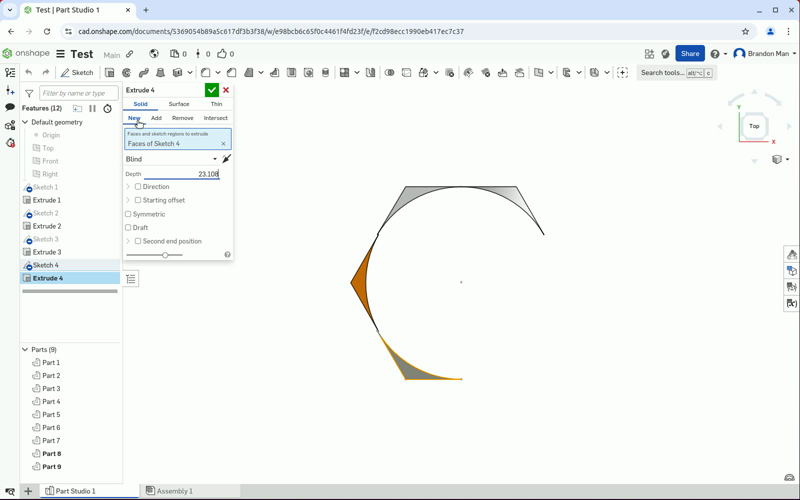
key(enter)
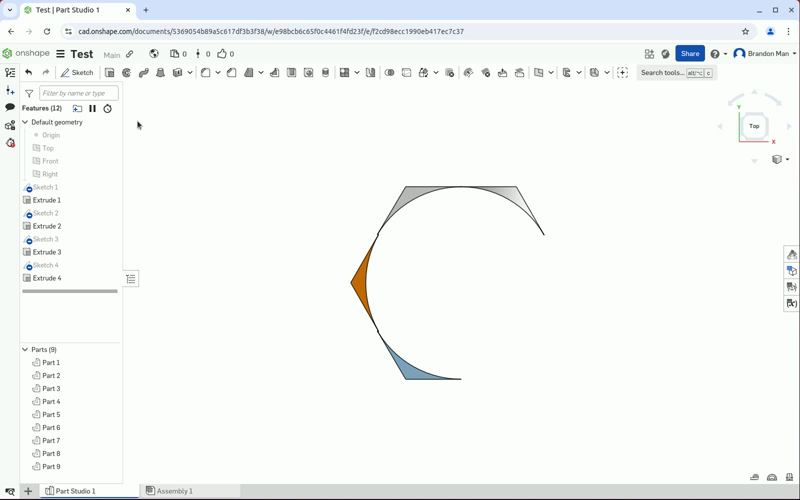
key(shift+h)
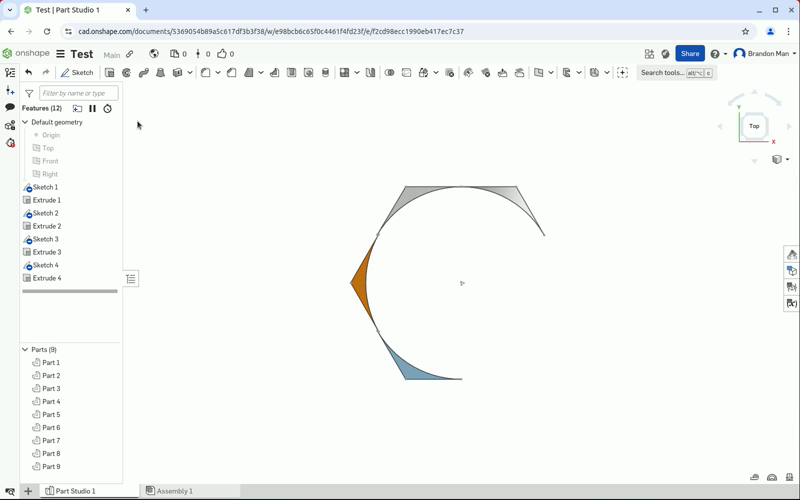
key(shift+h)
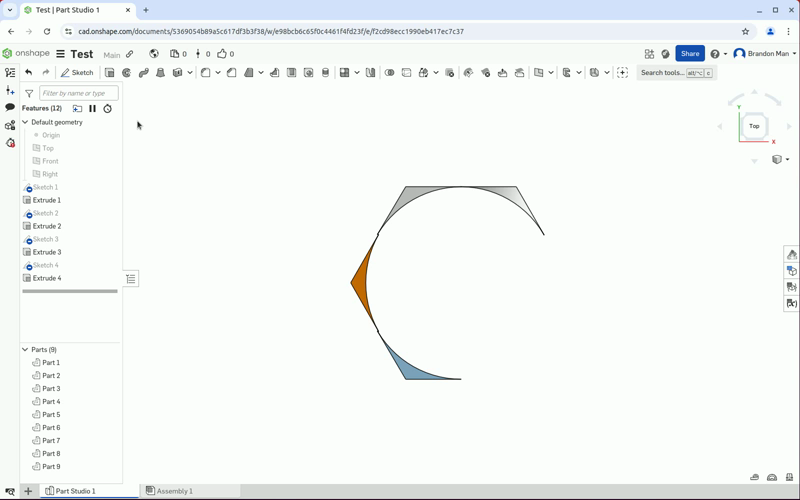
mouse_move(73, 189)
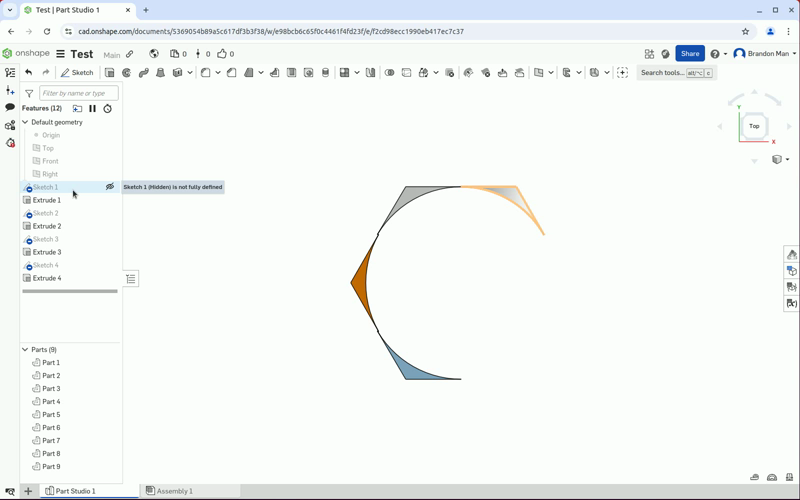
click(73, 189)
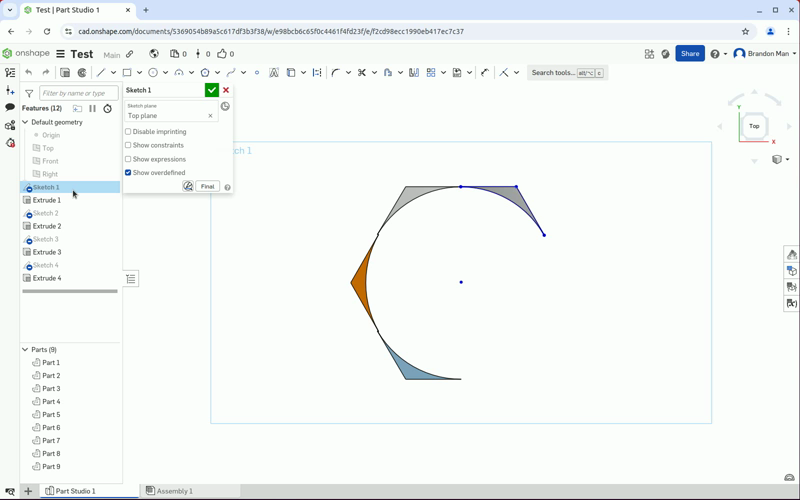
mouse_move(229, 92)
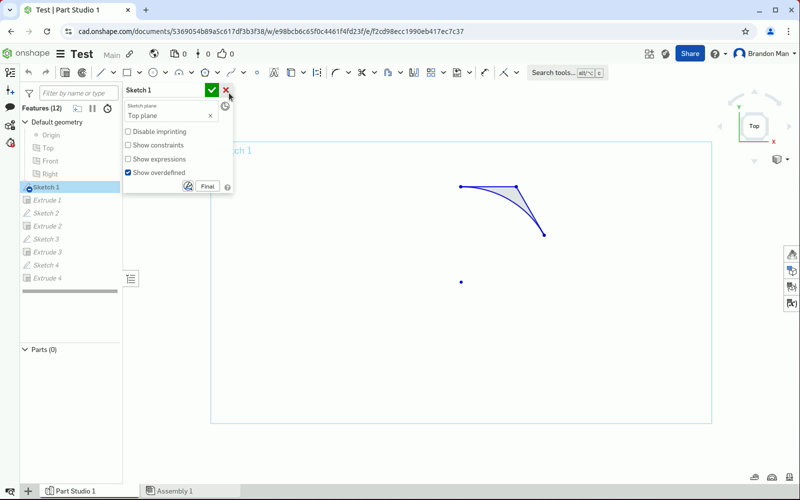
click(229, 92)
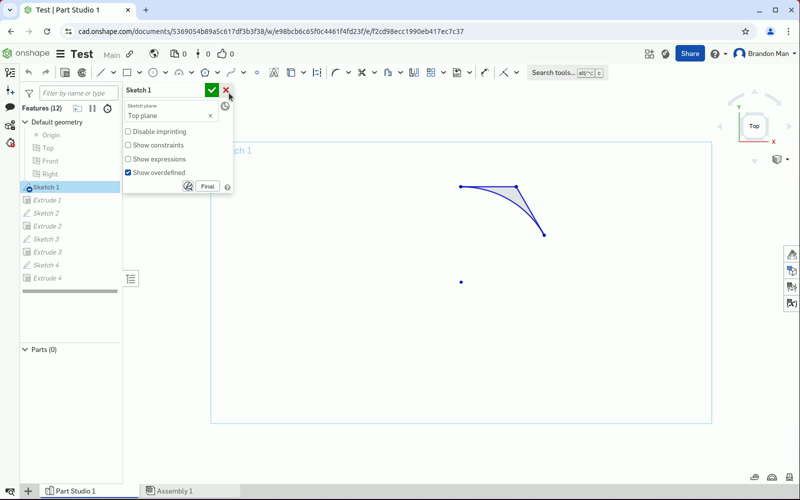
key(shift+s)
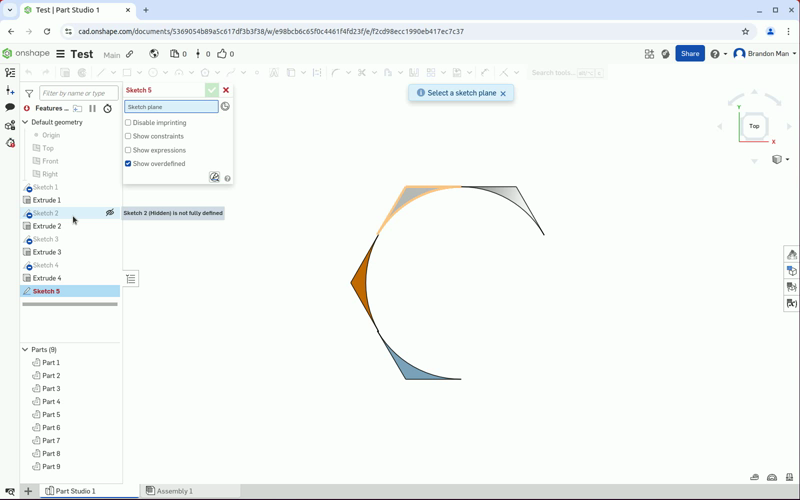
scroll(3)
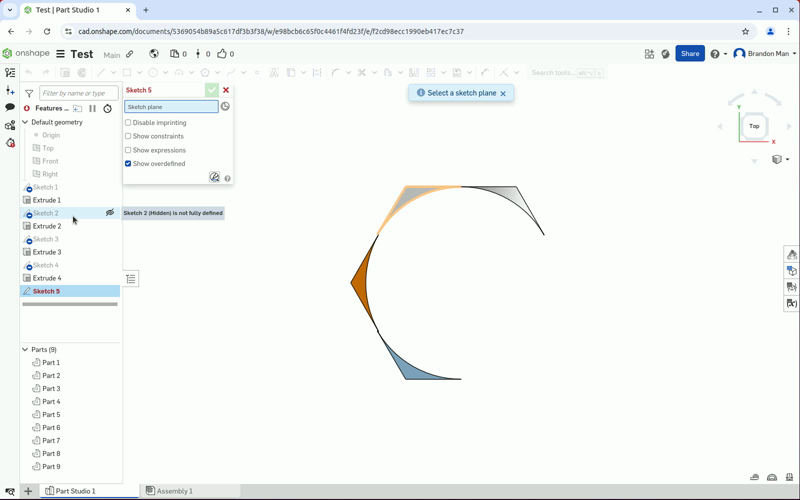
mouse_move(73, 150)
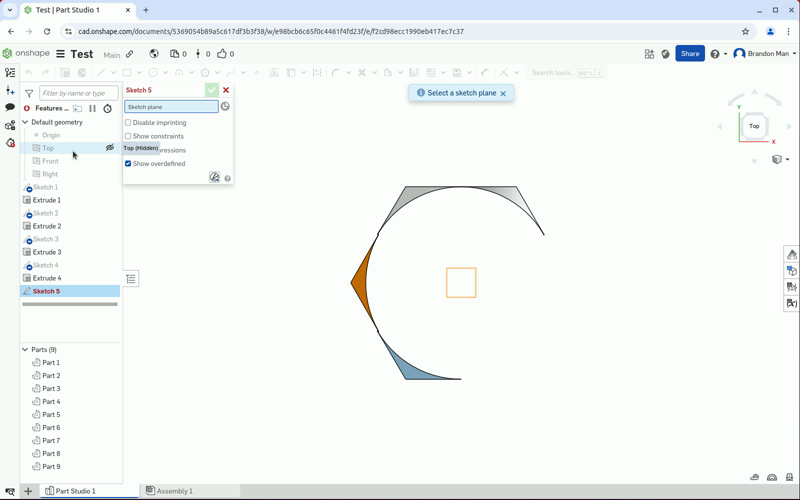
click(73, 150)
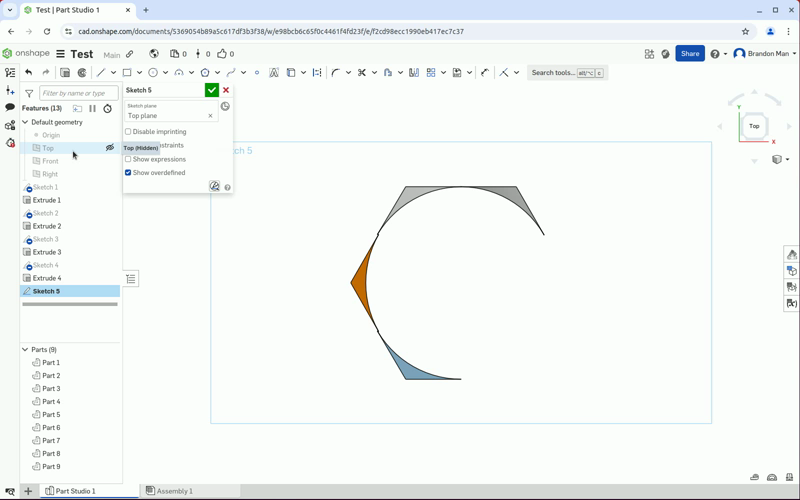
mouse_move(73, 352)
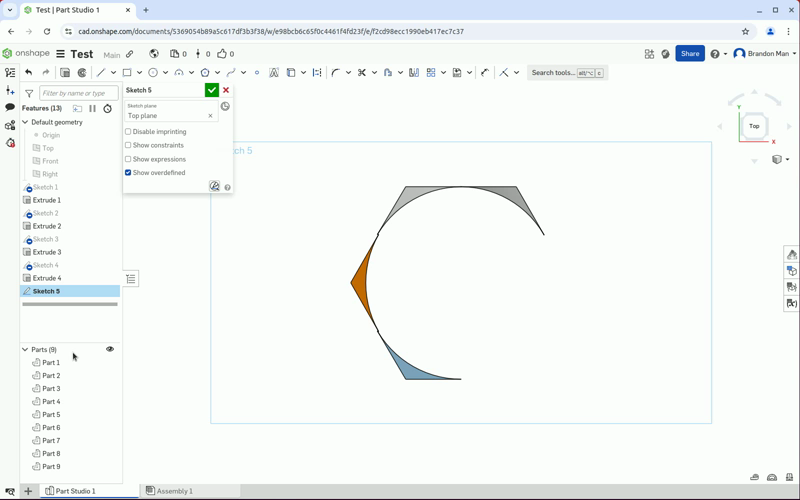
key(y)
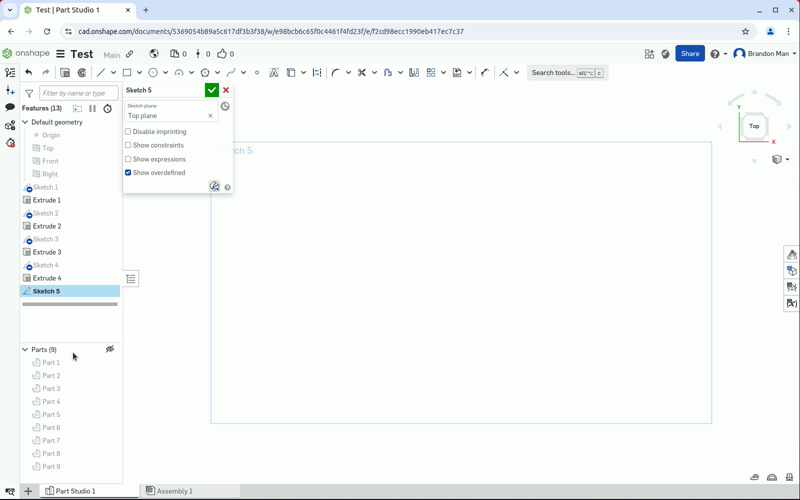
key(l)
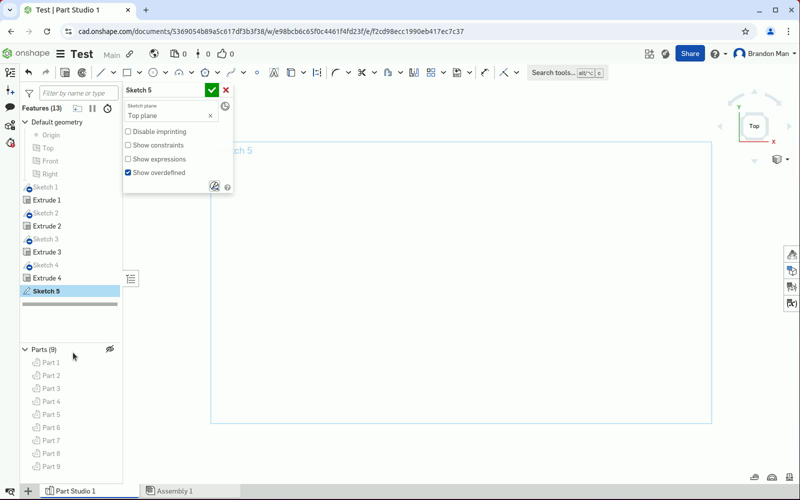
key_down(shift)
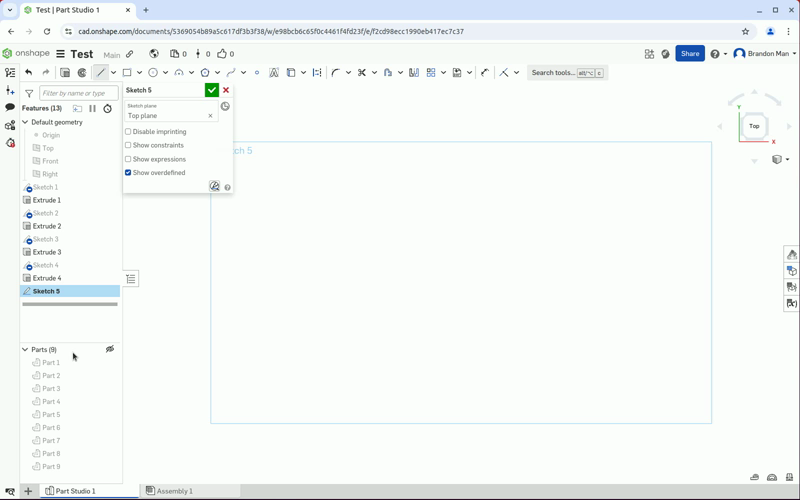
mouse_move(460, 379)
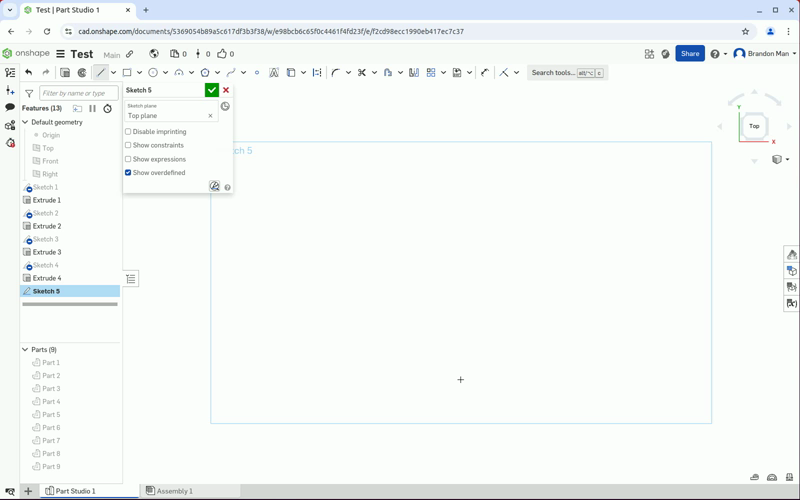
click(460, 379)
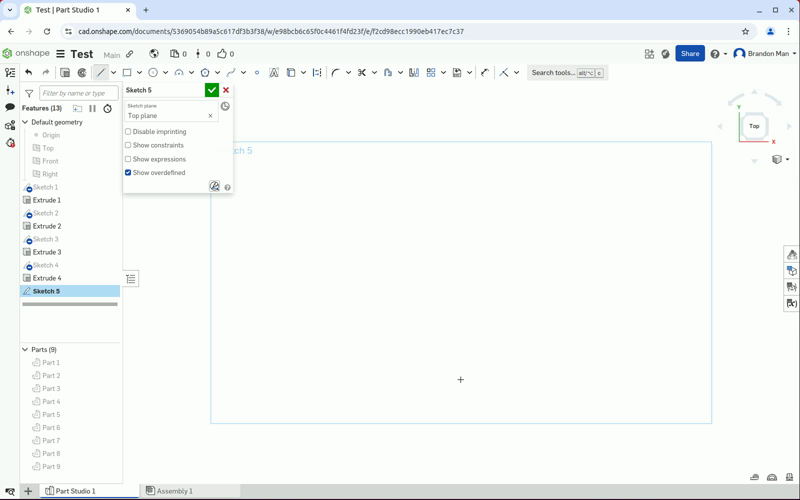
key_up(shift)
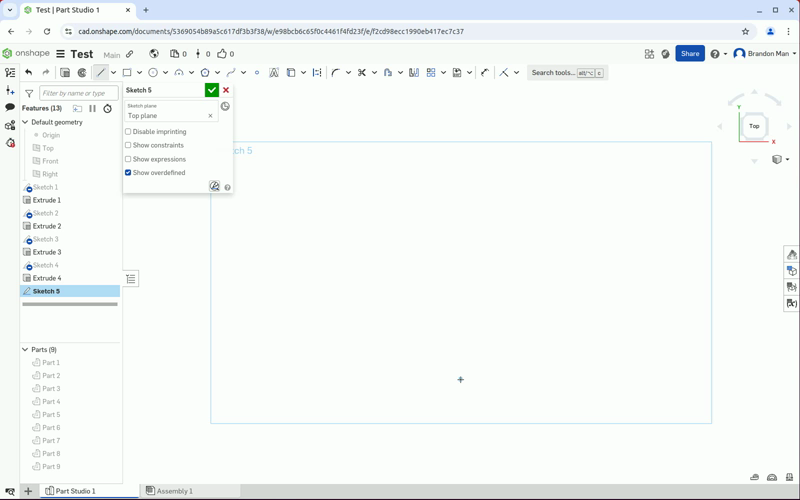
key_down(shift)
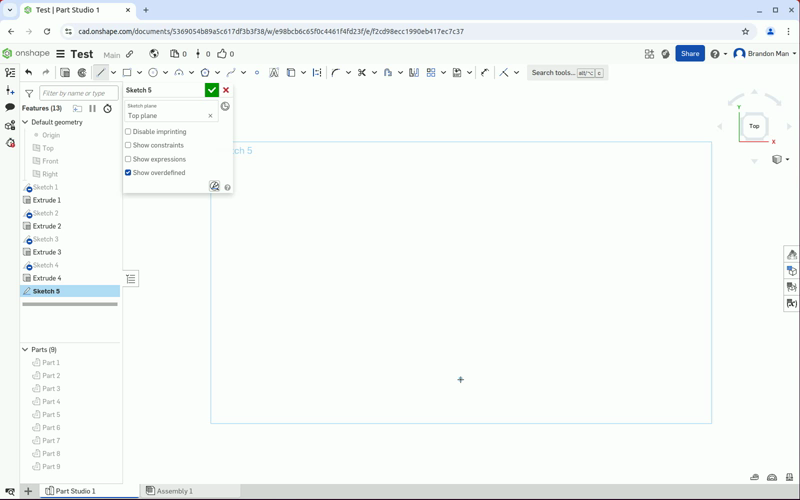
mouse_move(490, 379)
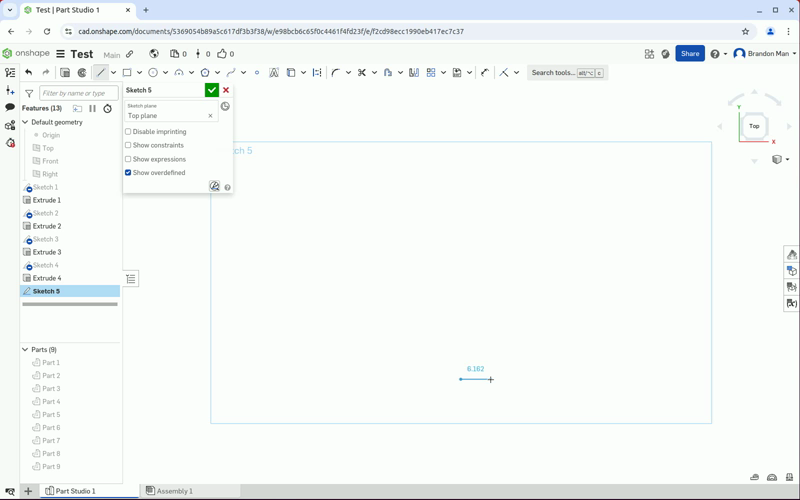
mouse_move(516, 379)
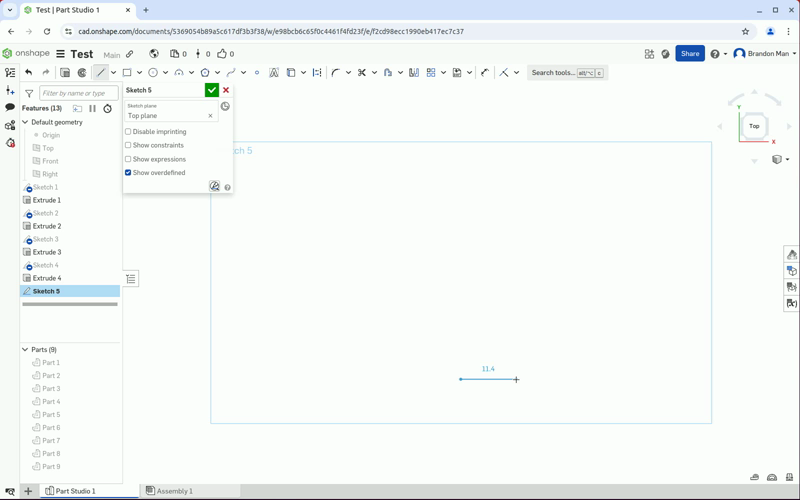
click(516, 379)
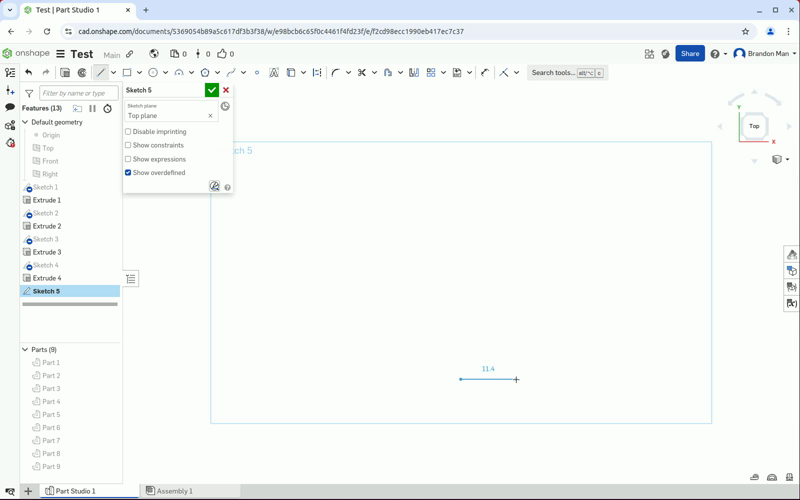
key_up(shift)
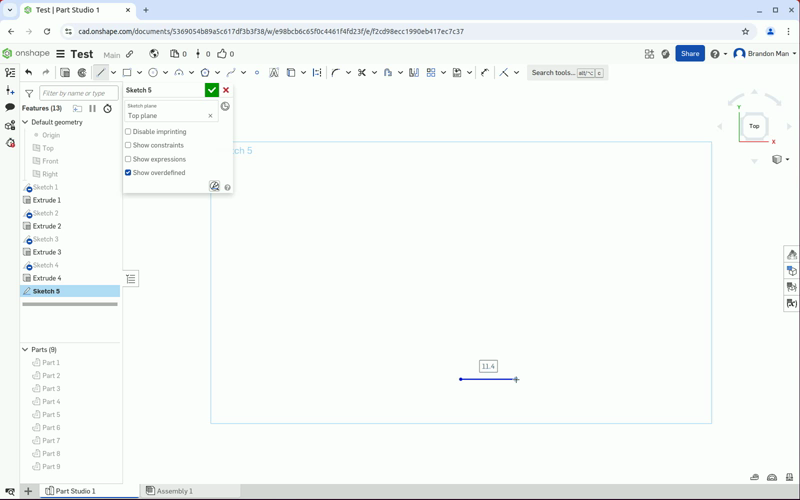
key_down(shift)
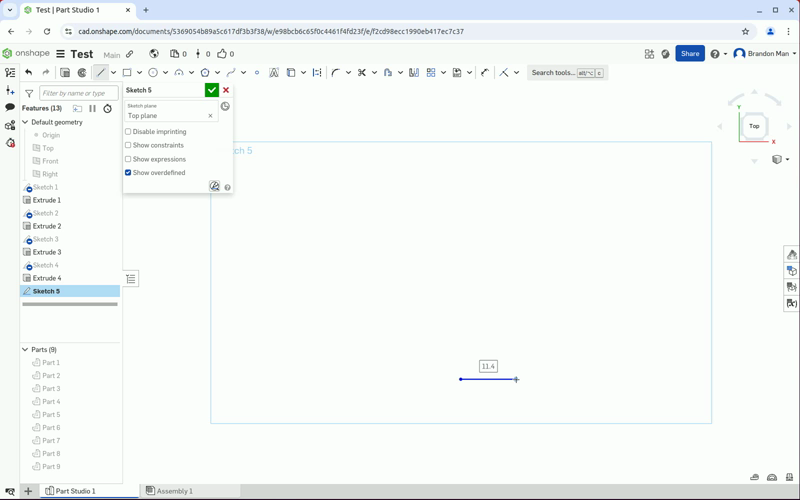
mouse_move(546, 379)
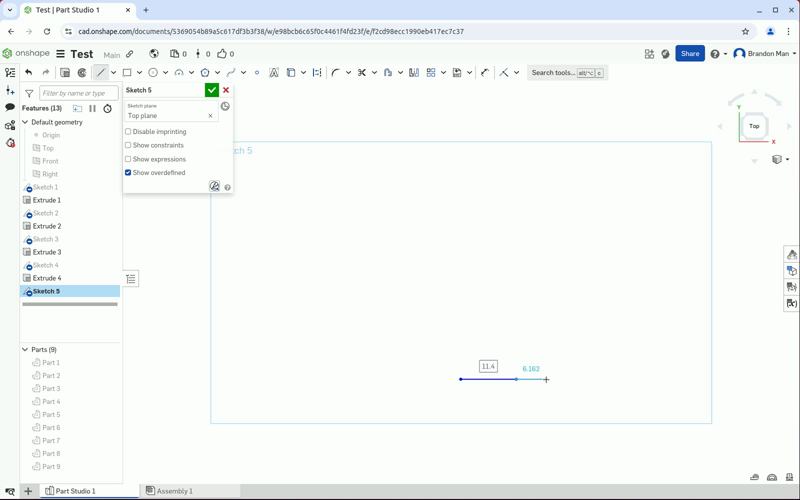
mouse_move(544, 330)
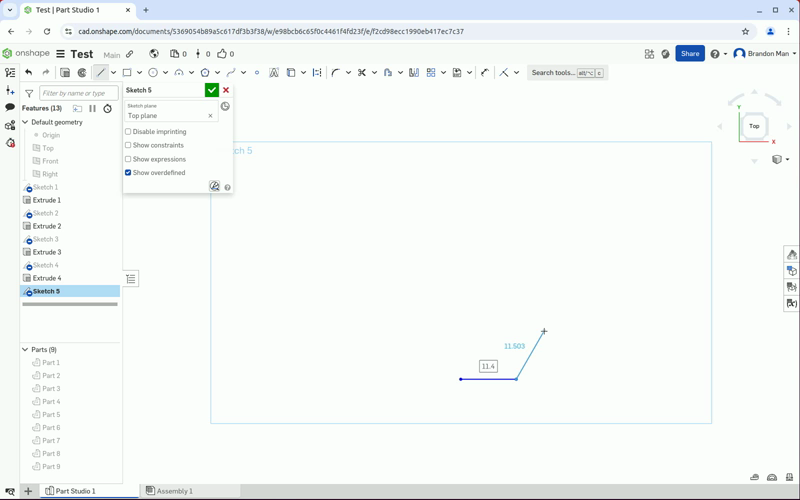
click(544, 330)
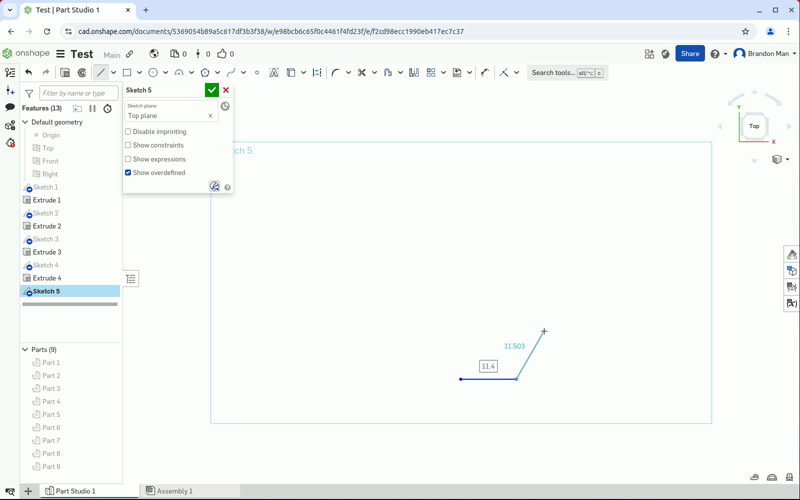
key_up(shift)
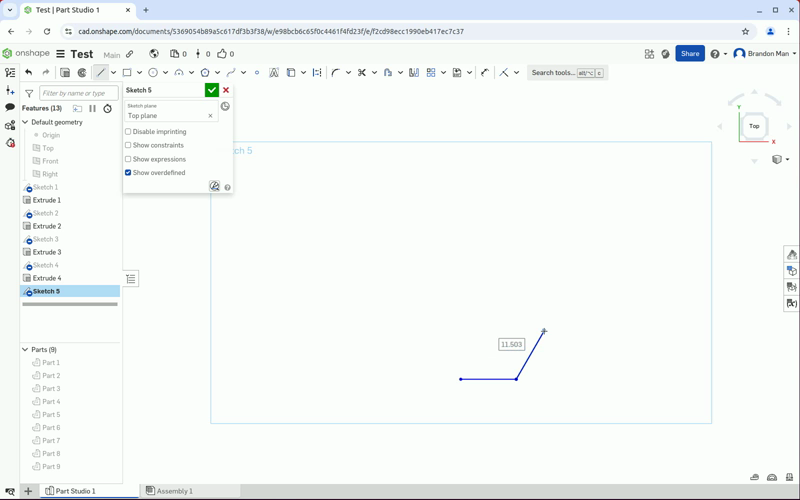
key(esc)
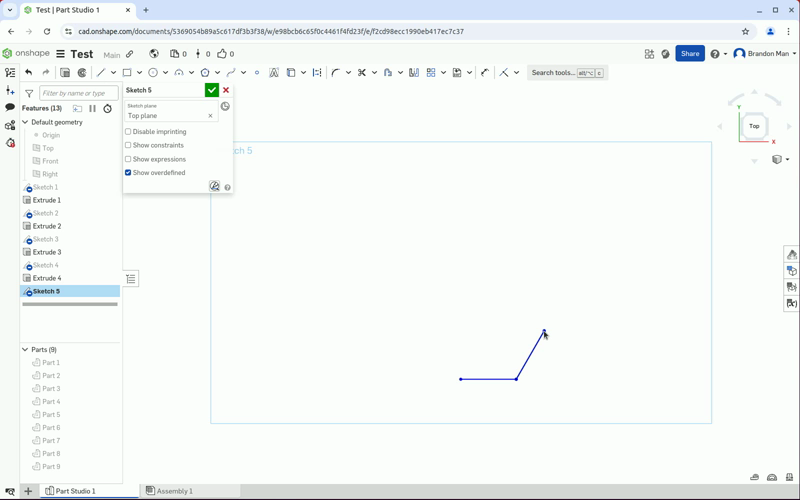
key(a)
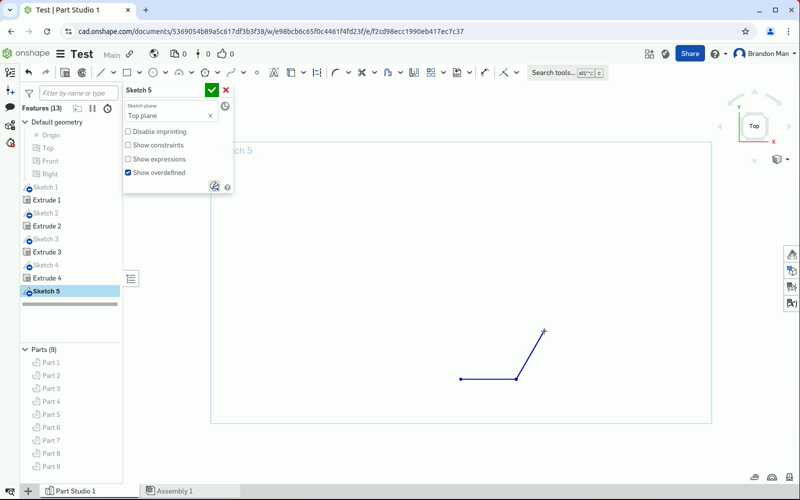
mouse_move(544, 330)
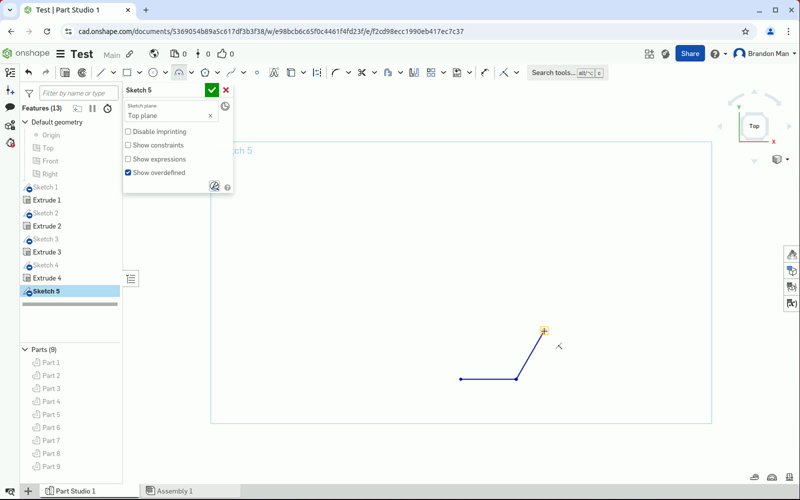
click(544, 330)
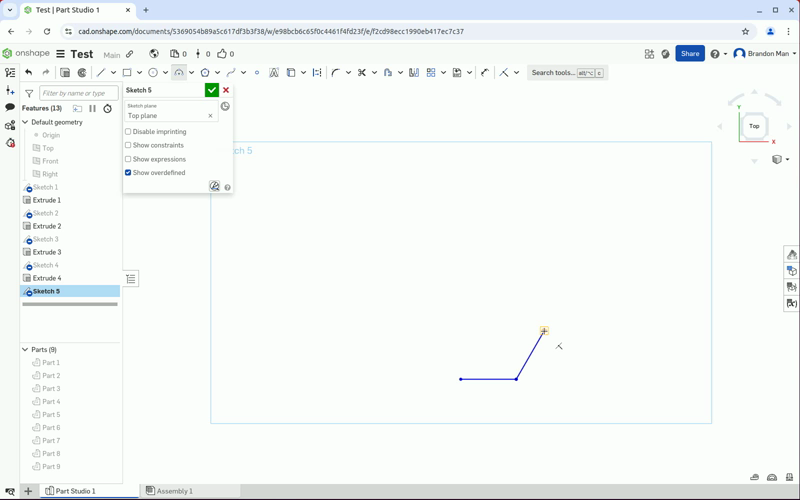
mouse_move(460, 379)
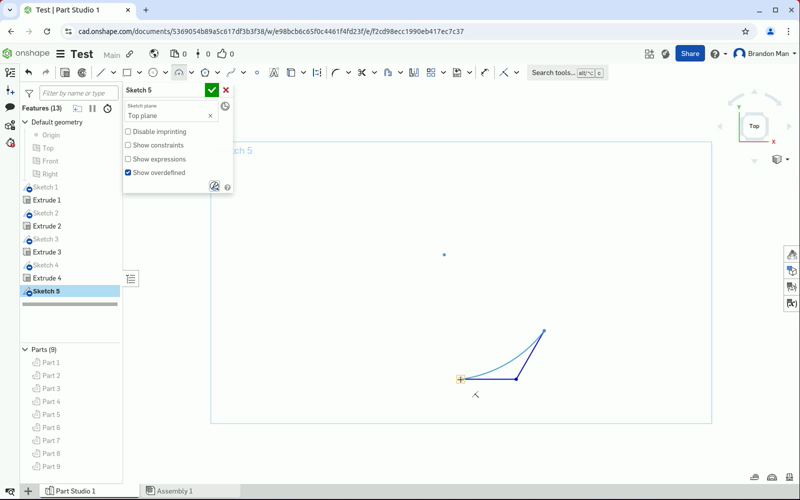
click(460, 379)
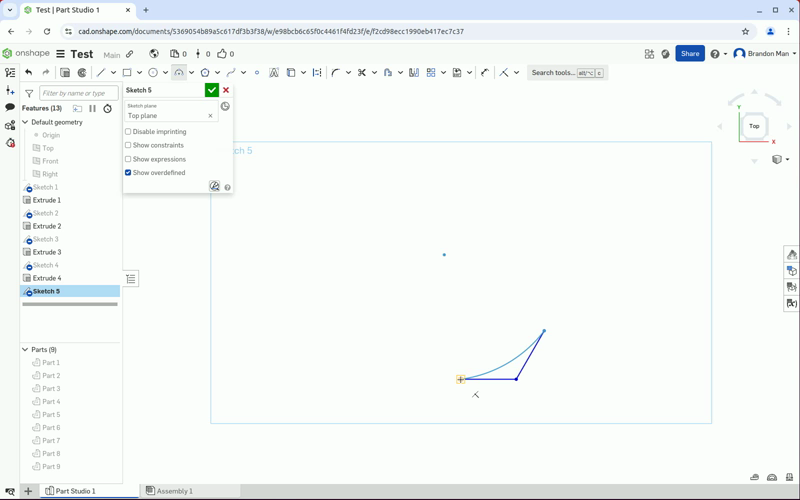
key_down(shift)
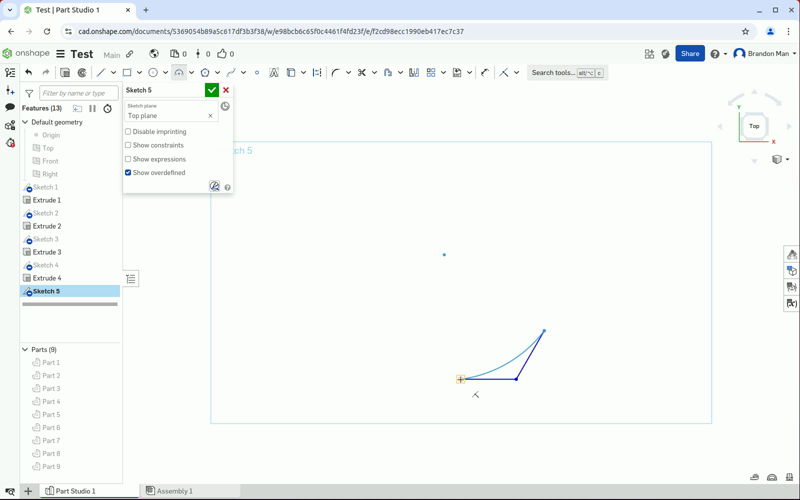
mouse_move(509, 366)
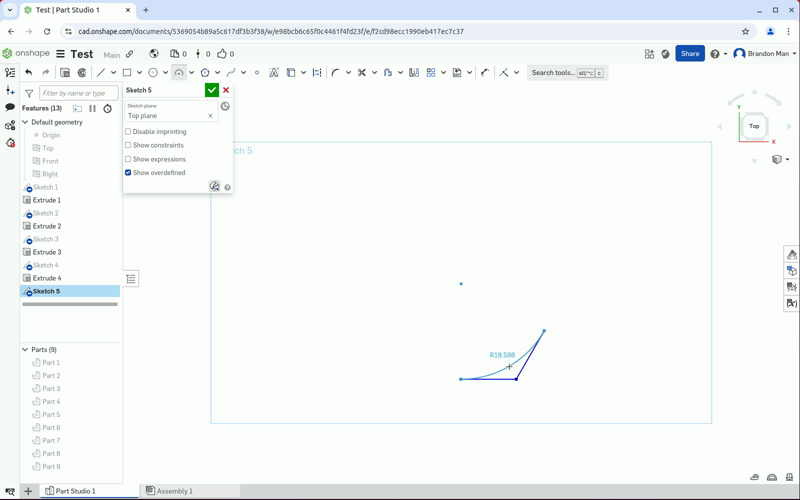
click(509, 366)
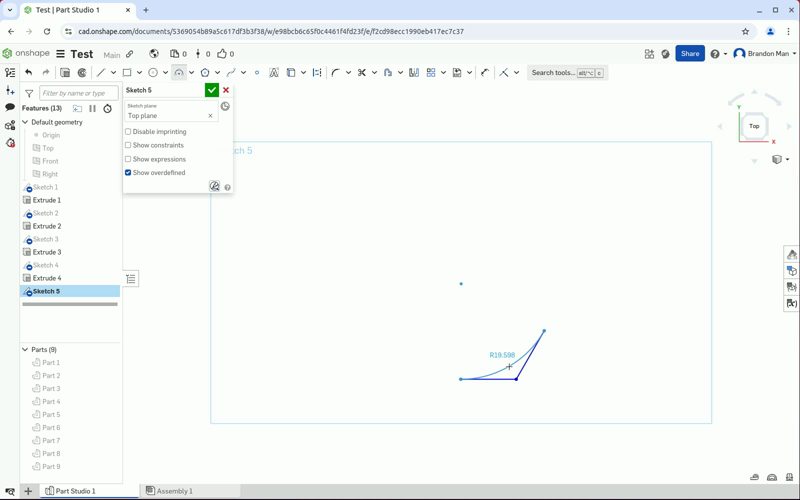
key_up(shift)
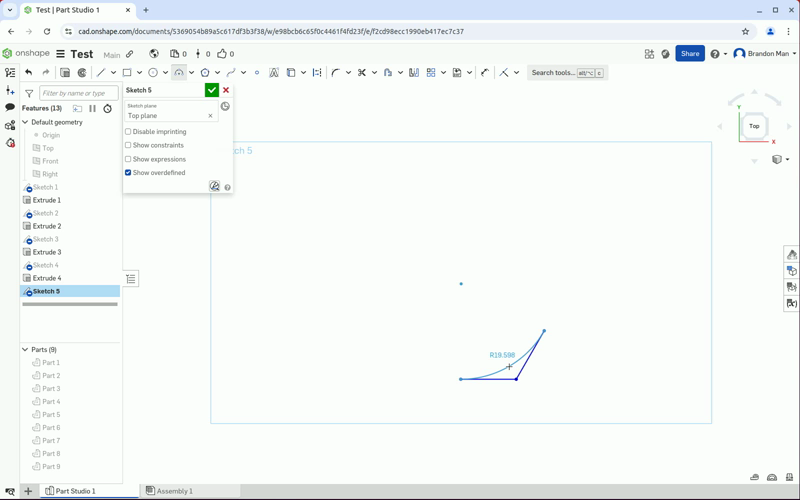
key(esc)
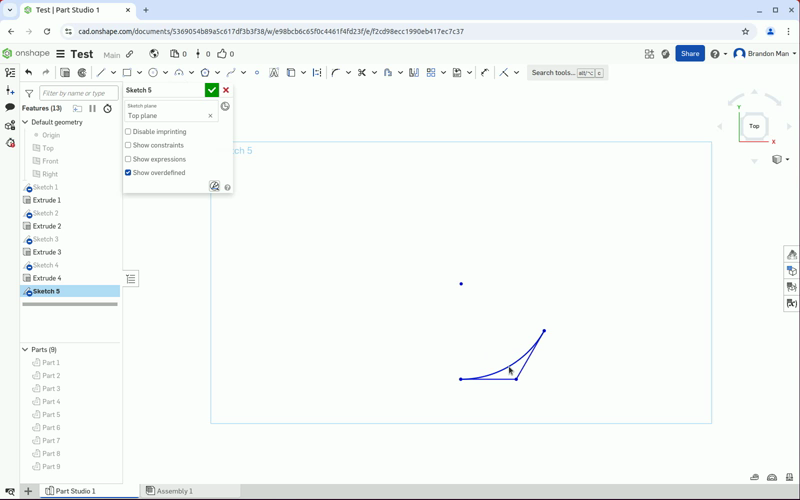
mouse_move(522, 365)
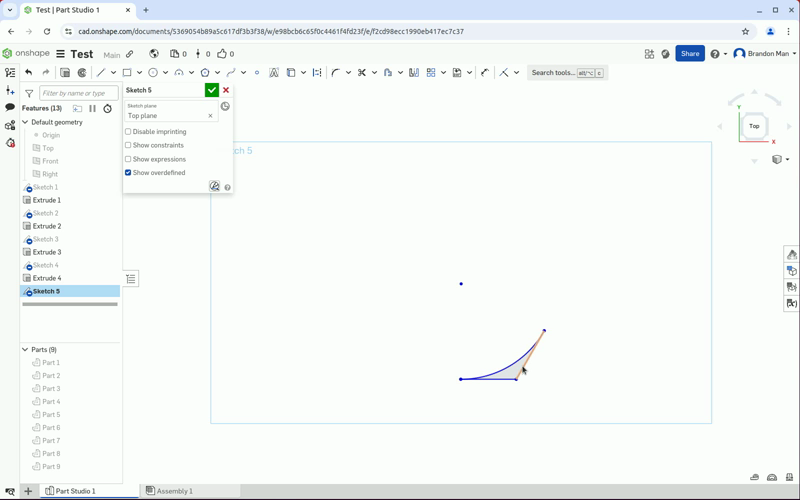
scroll(6)
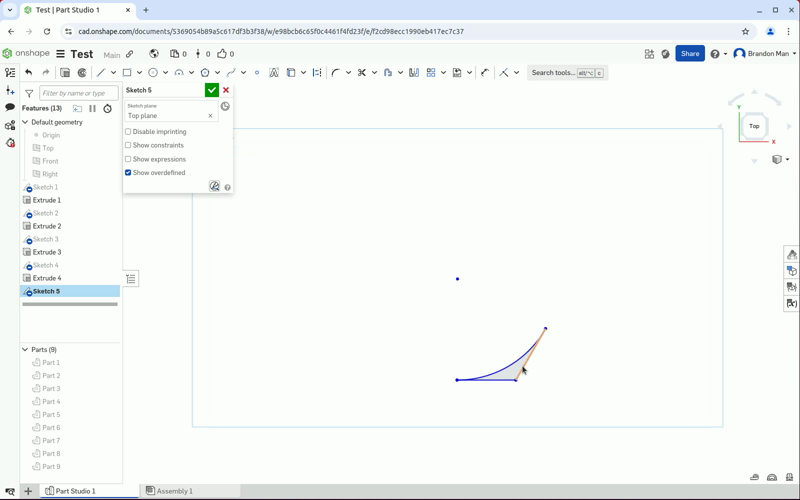
scroll(6)
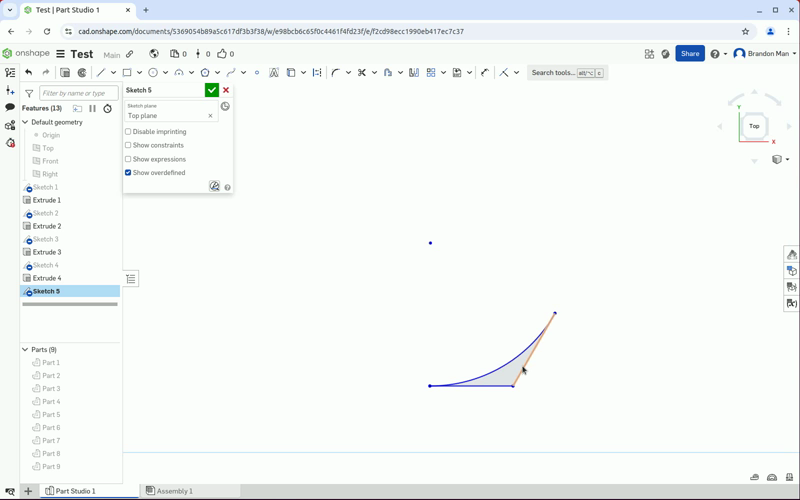
scroll(6)
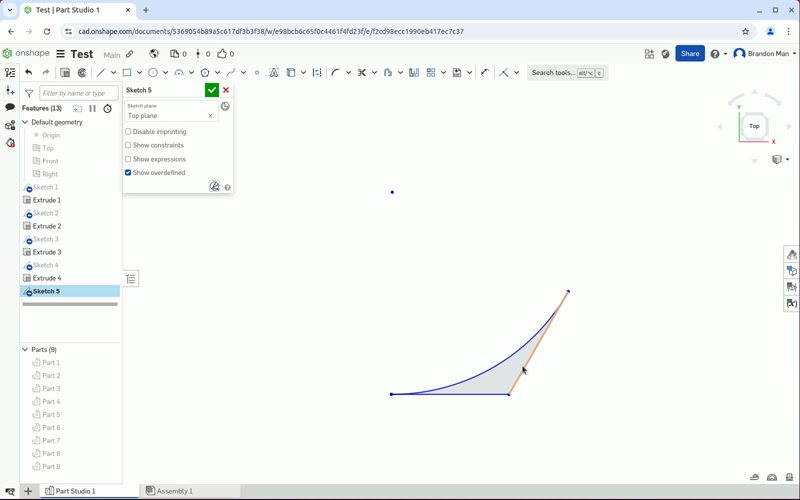
scroll(6)
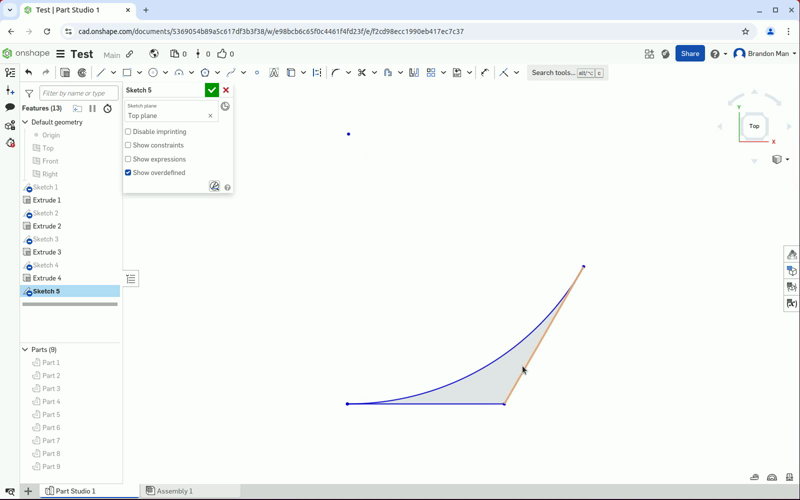
scroll(6)
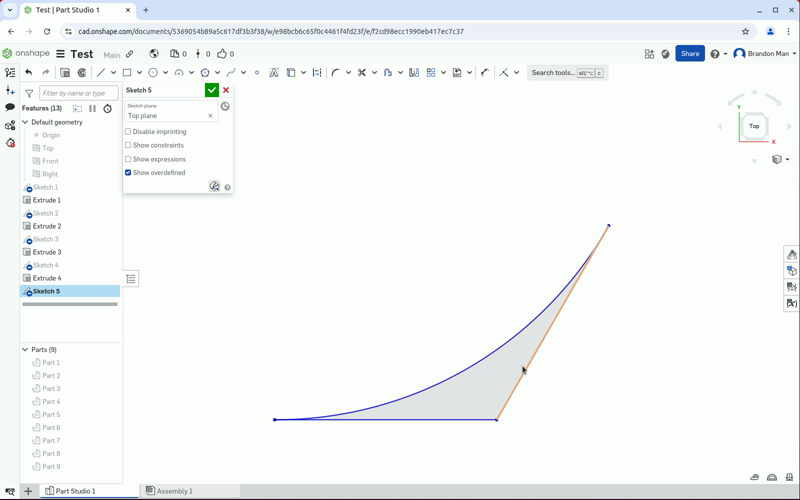
scroll(6)
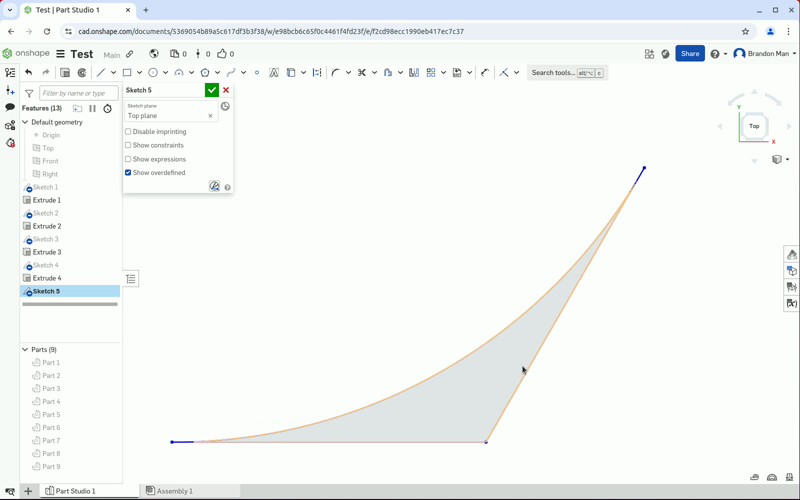
scroll(6)
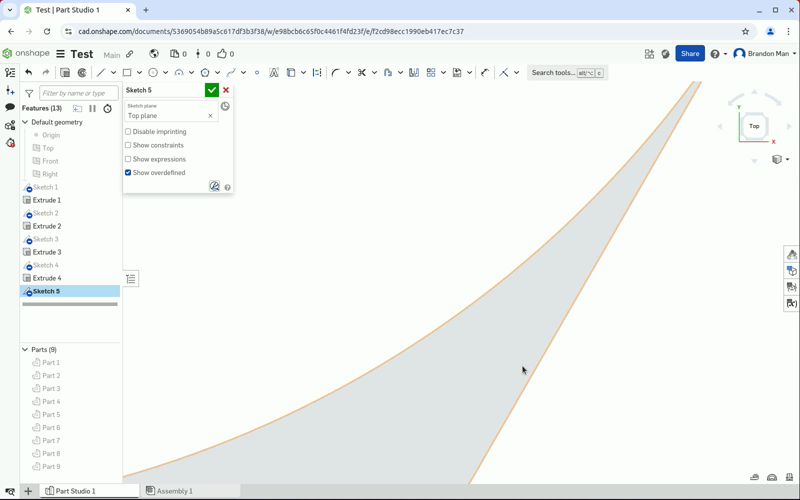
click(522, 365)
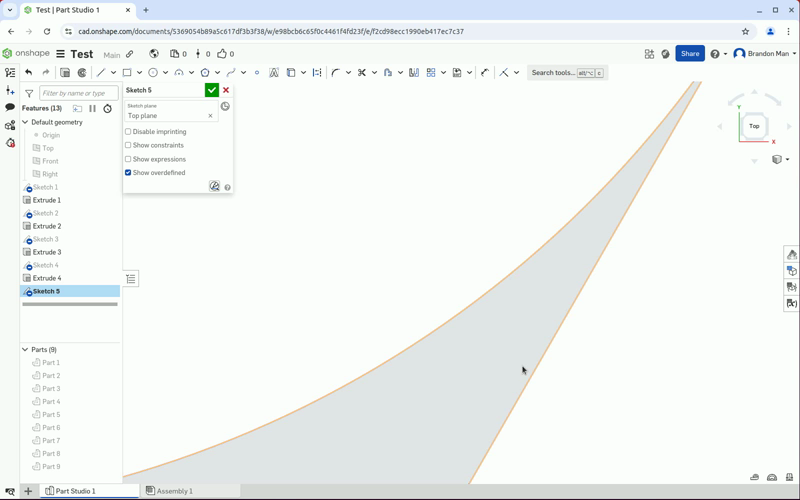
scroll(-6)
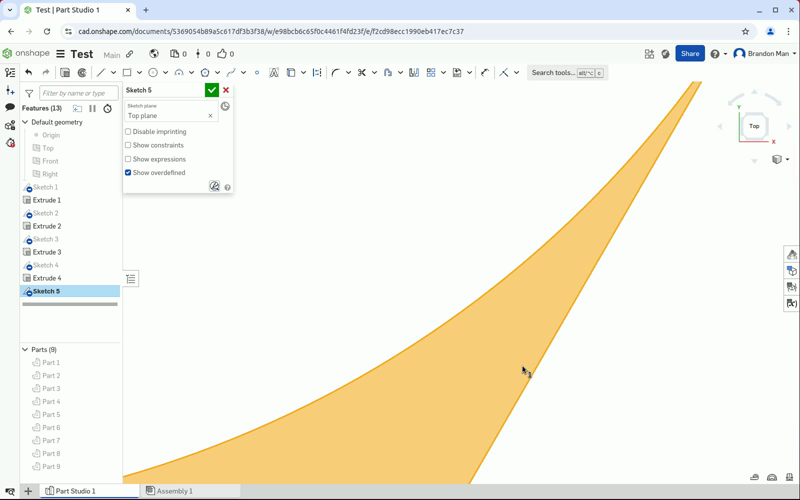
scroll(-6)
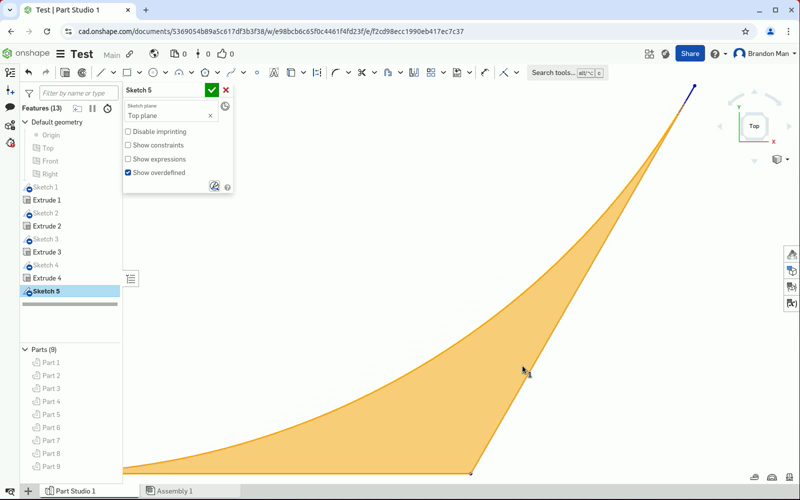
scroll(-6)
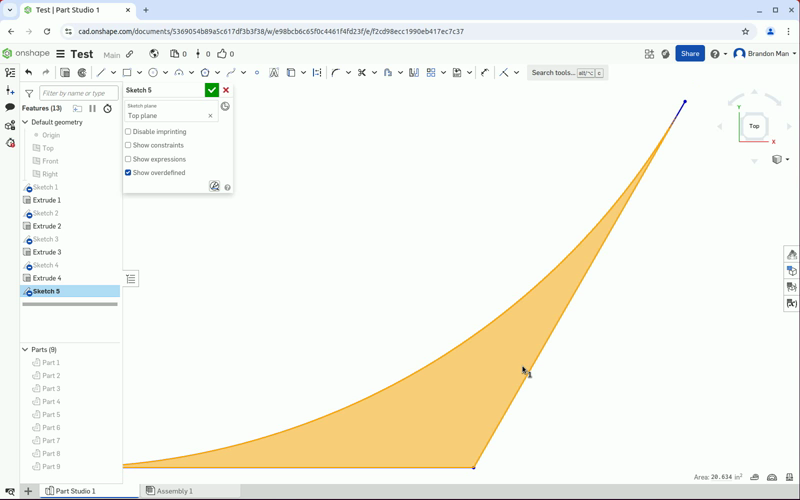
scroll(-6)
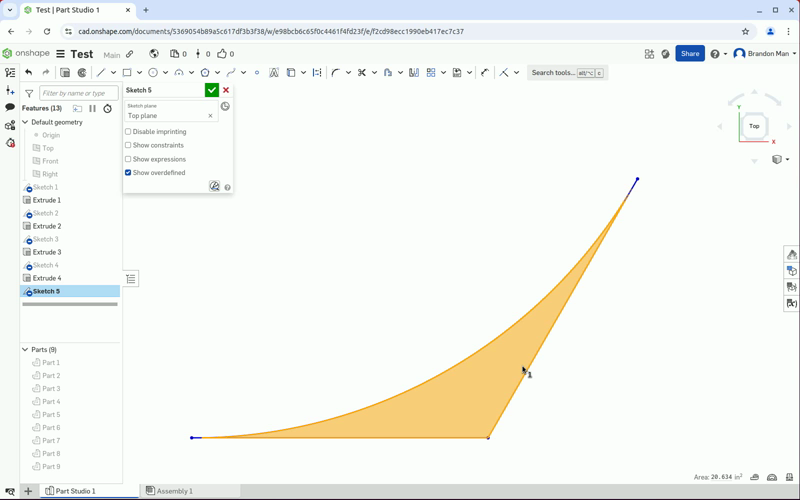
scroll(-6)
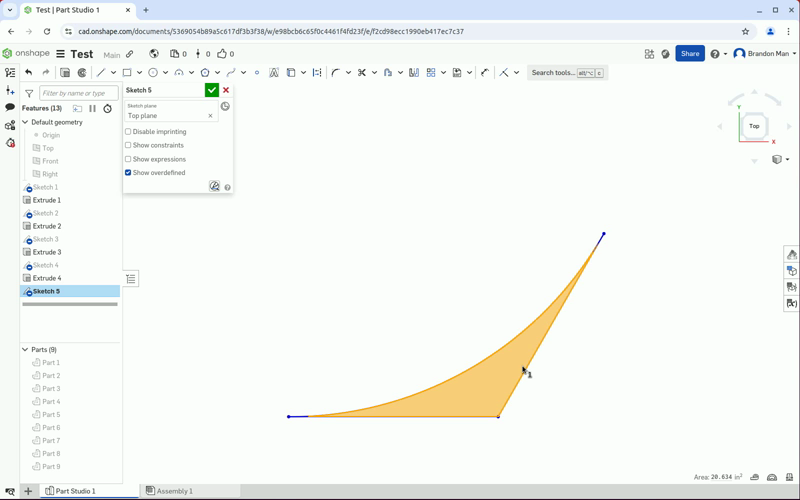
scroll(-6)
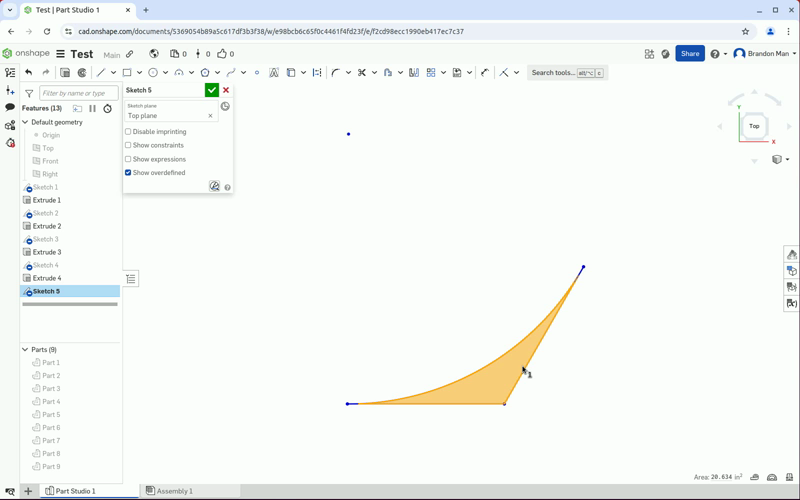
scroll(-6)
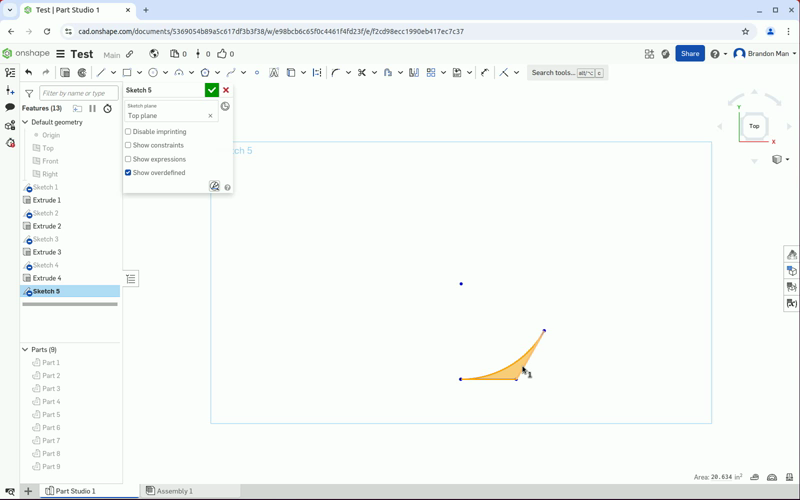
mouse_move(73, 352)
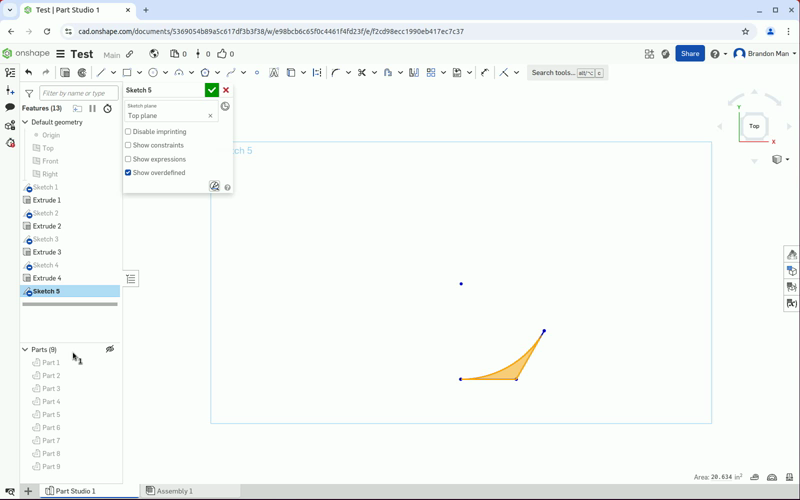
key(shift+y)
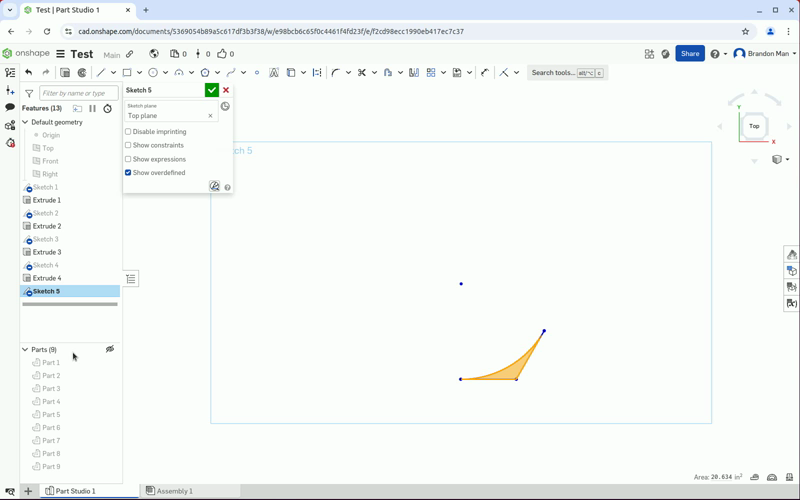
key(shift+e)
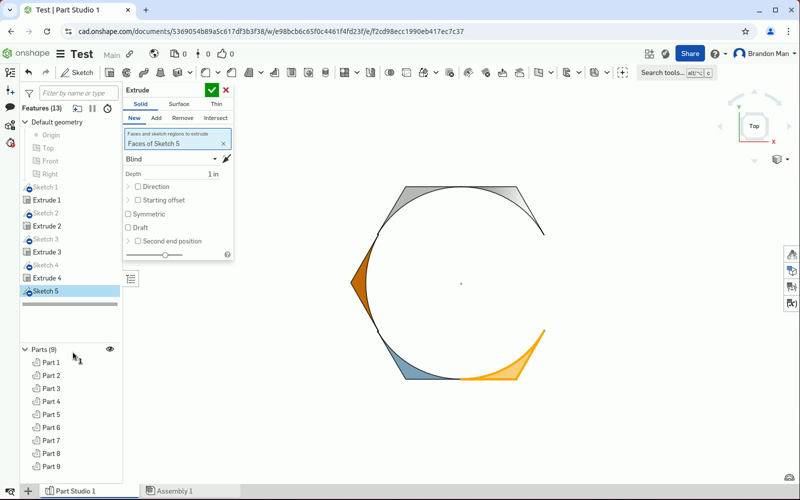
mouse_move(143, 106)
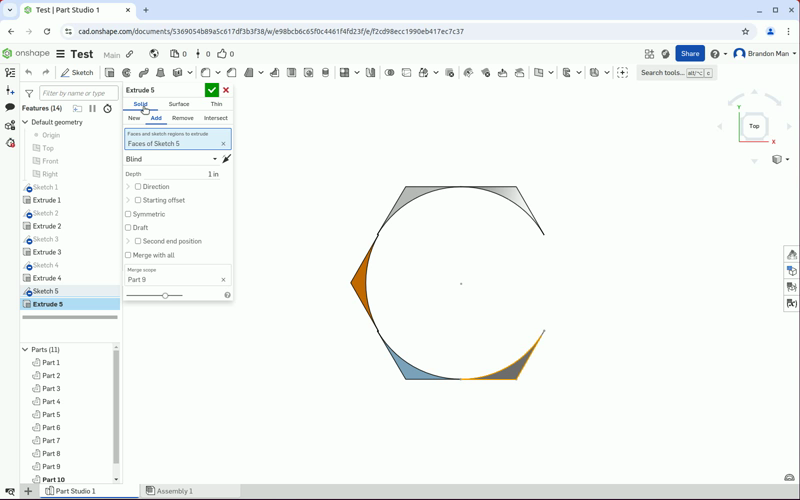
click(143, 106)
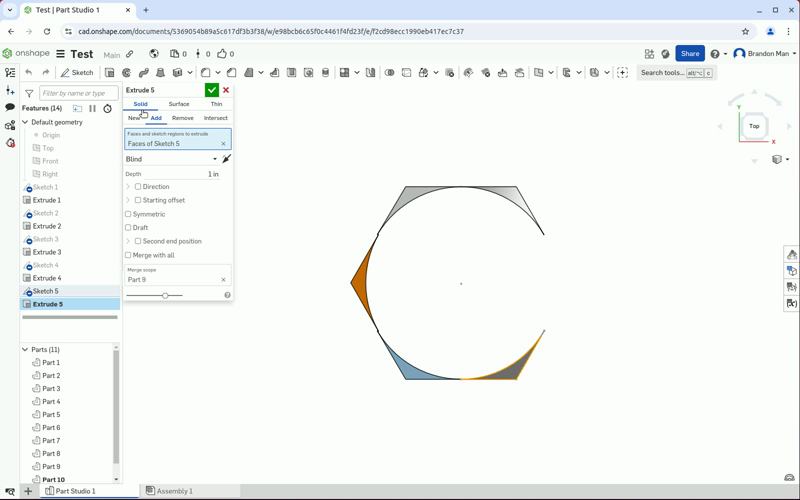
mouse_move(137, 120)
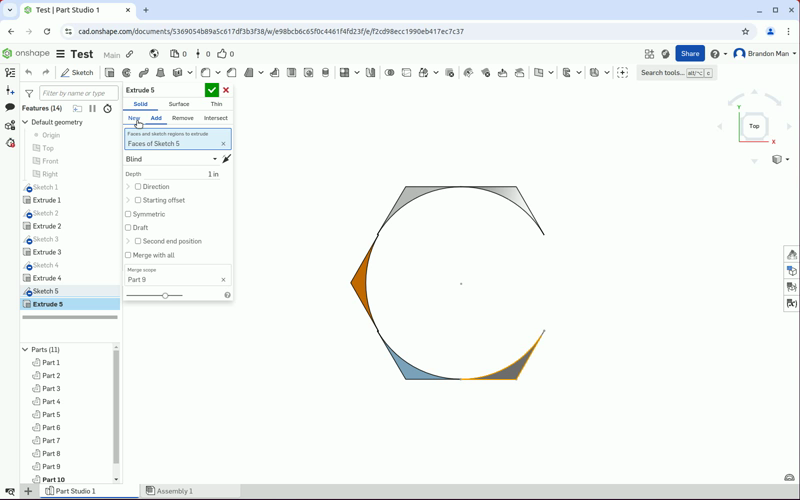
click(137, 120)
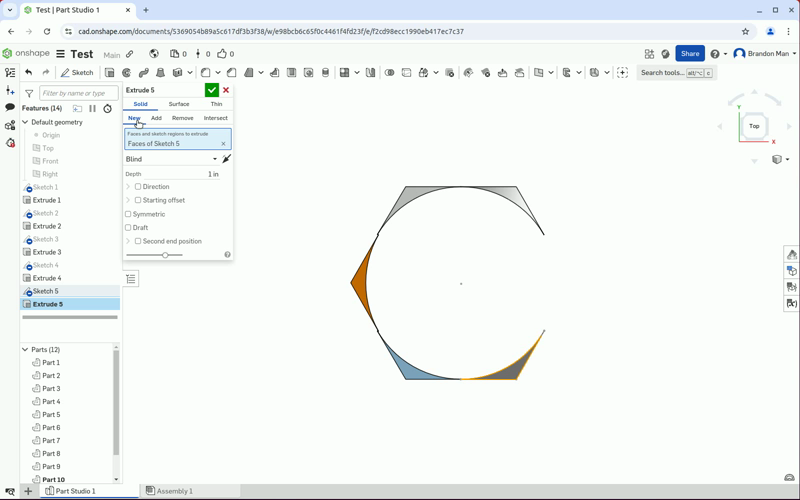
key(tab, 4)
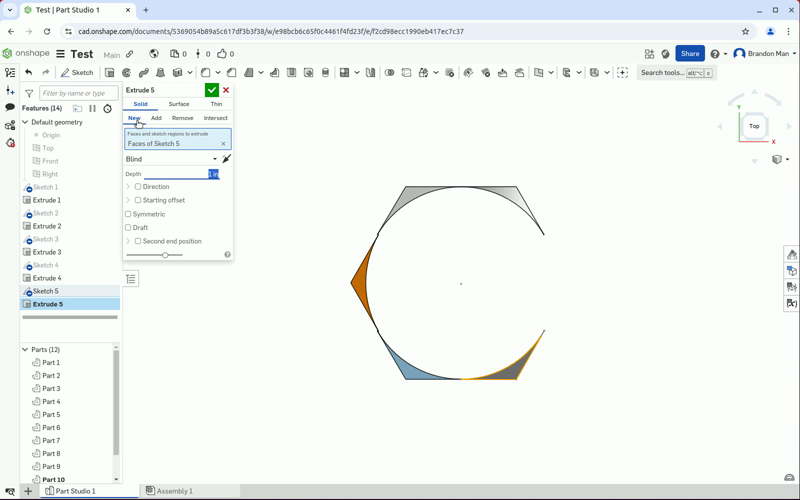
text(23.108)
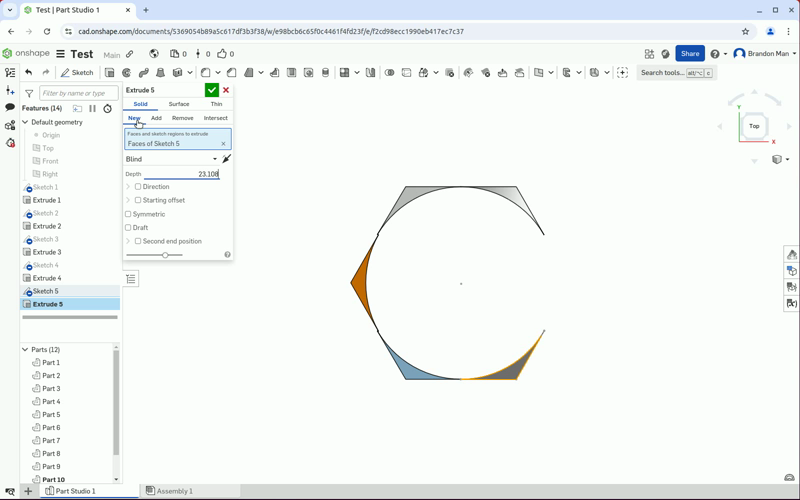
key(enter)
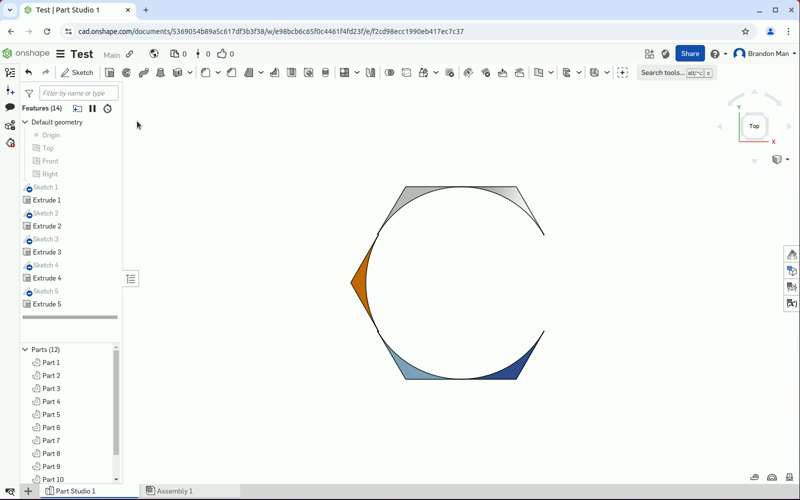
key(shift+h)
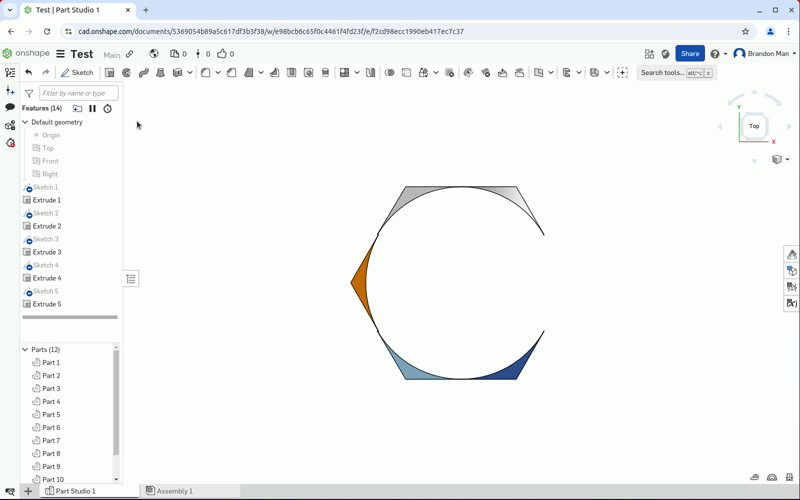
key(shift+h)
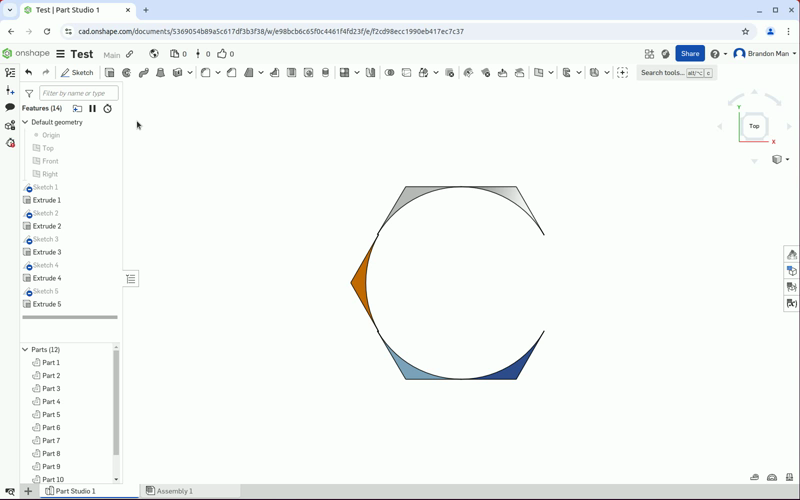
mouse_move(73, 189)
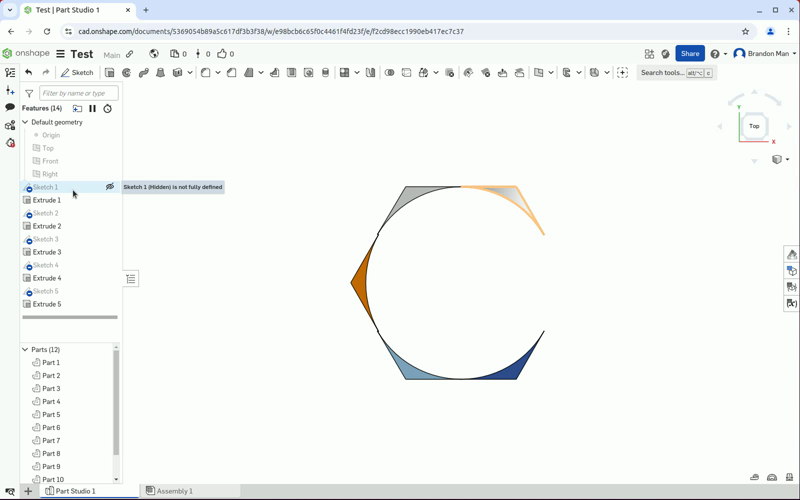
click(73, 189)
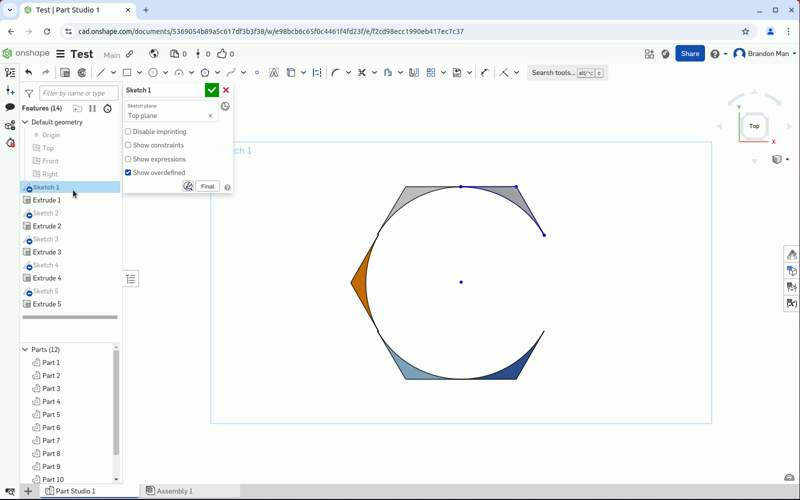
mouse_move(229, 92)
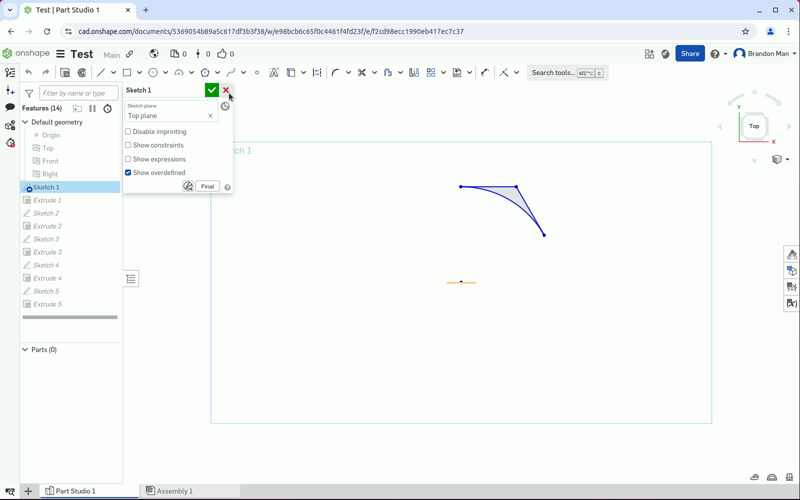
click(229, 92)
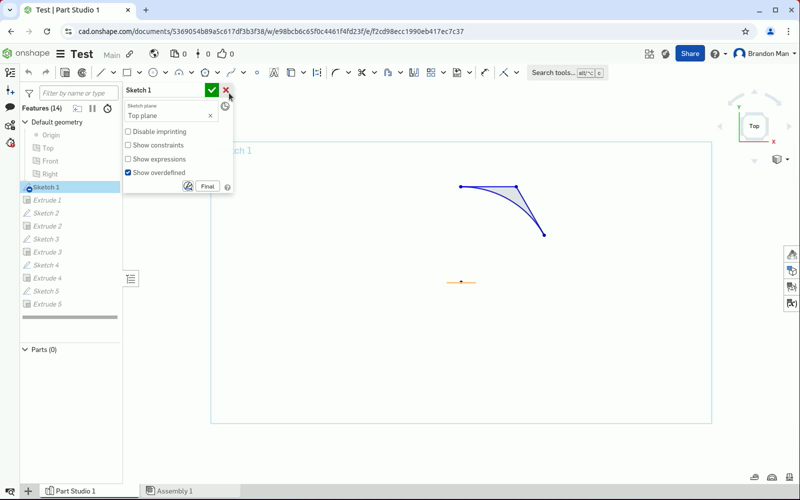
key(shift+s)
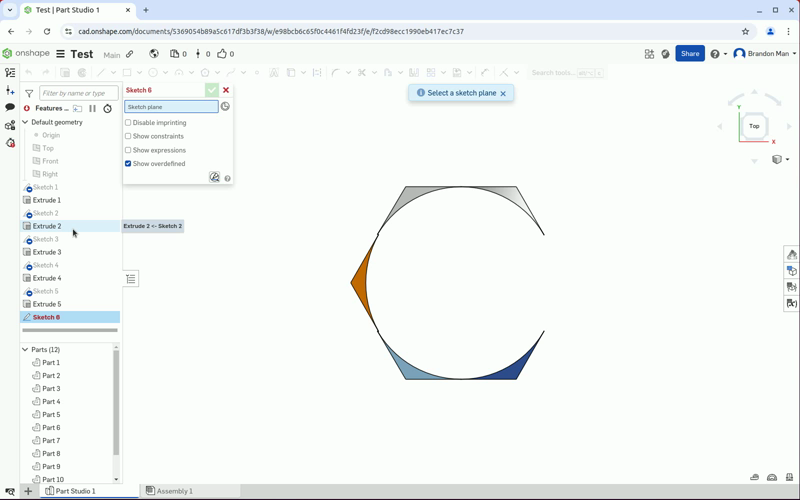
scroll(3)
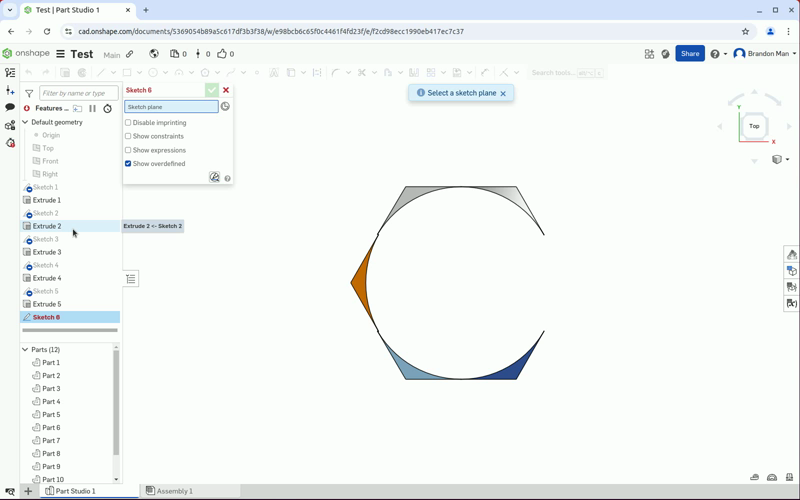
mouse_move(73, 150)
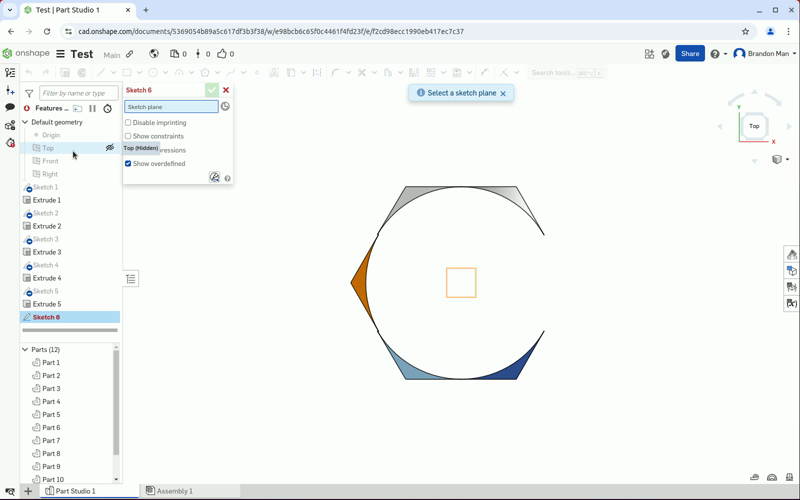
click(73, 150)
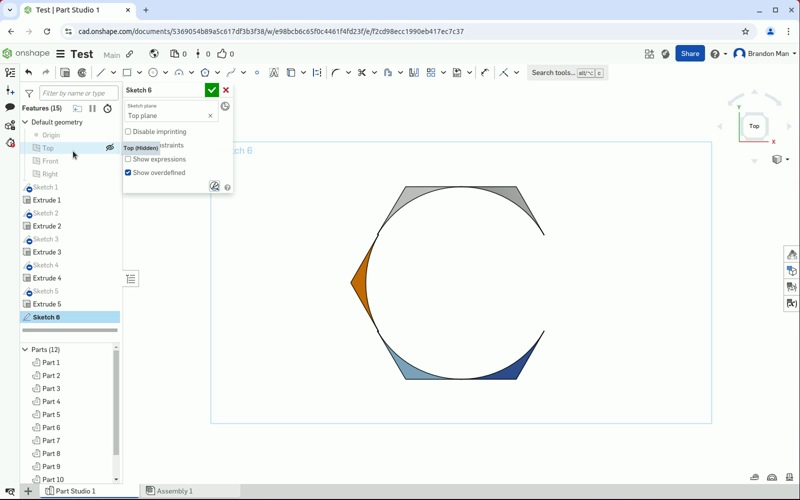
mouse_move(69, 352)
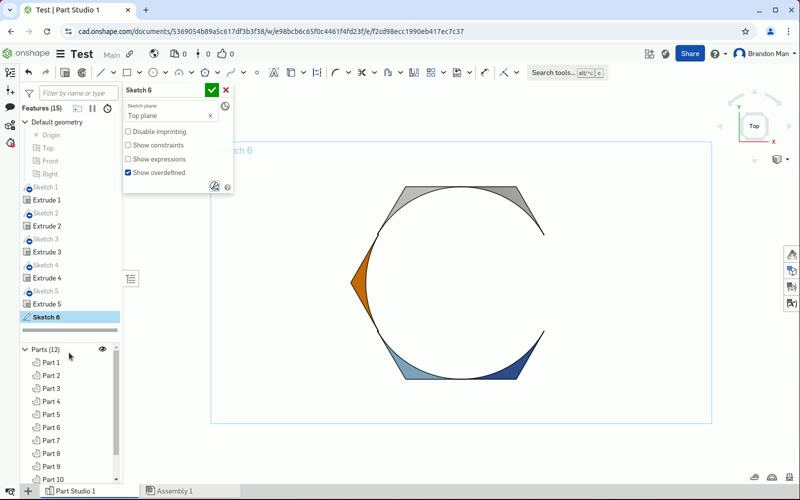
key(y)
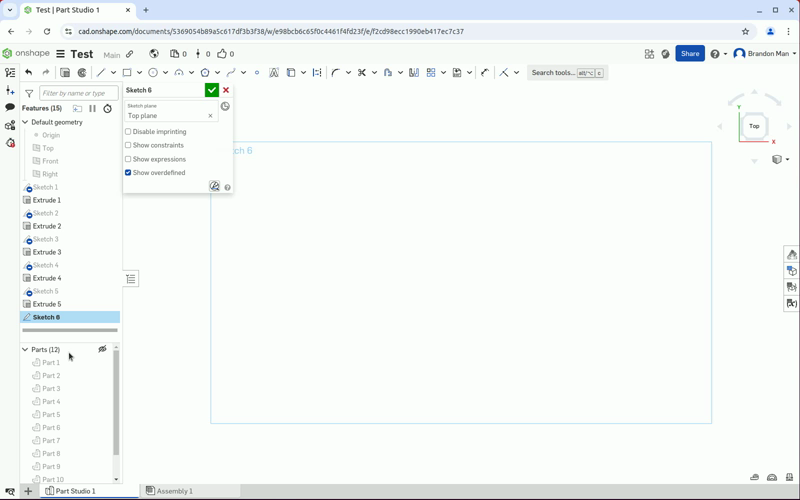
key(l)
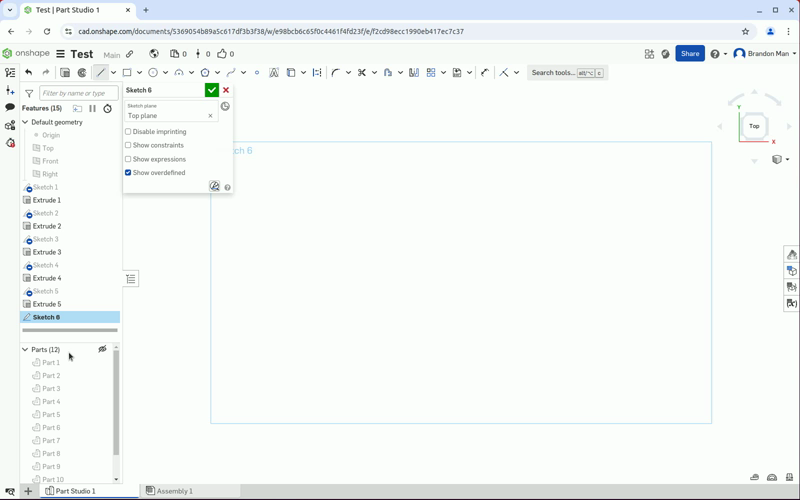
key_down(shift)
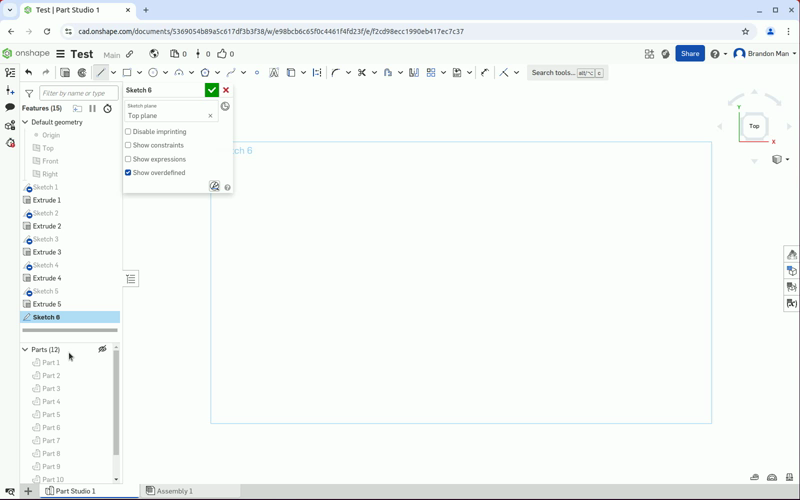
mouse_move(543, 330)
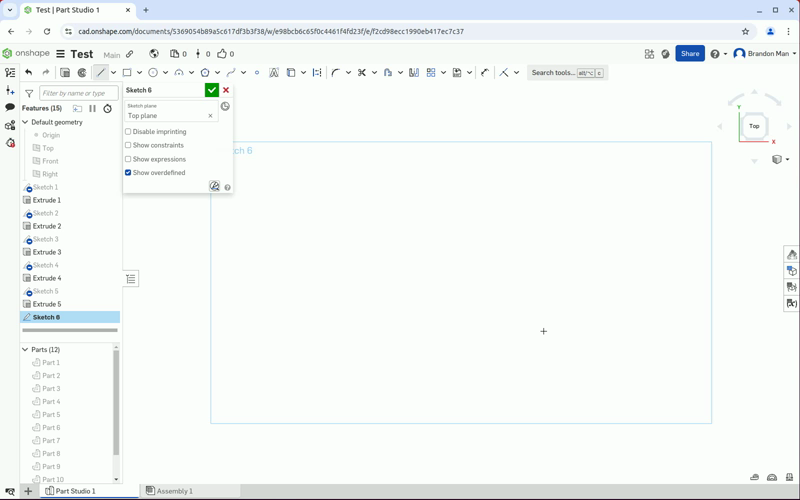
click(543, 330)
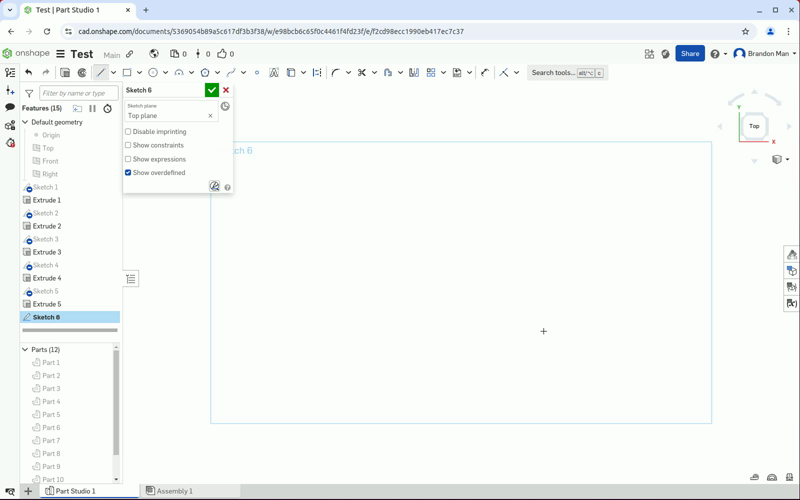
key_up(shift)
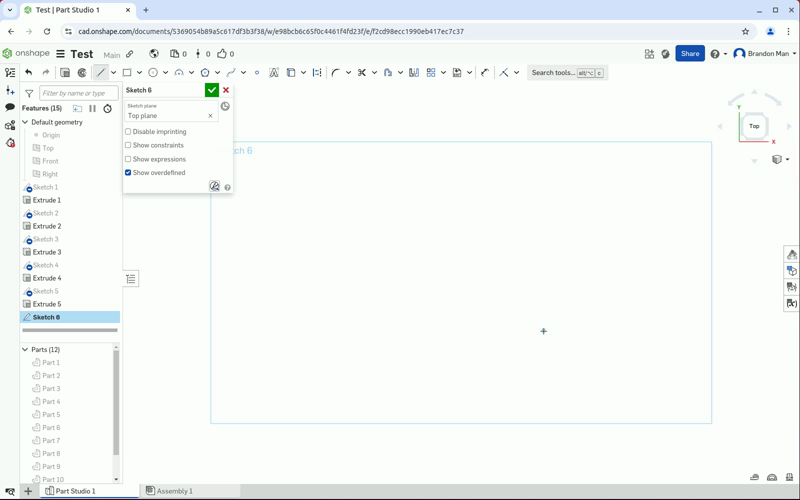
key_down(shift)
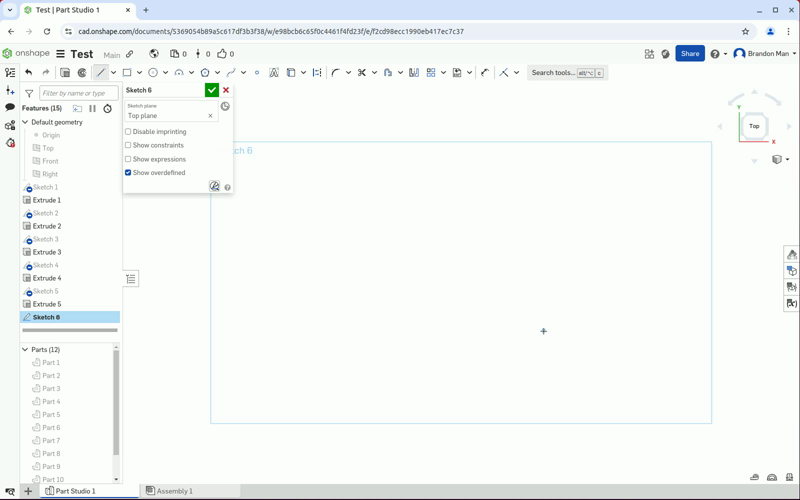
mouse_move(573, 330)
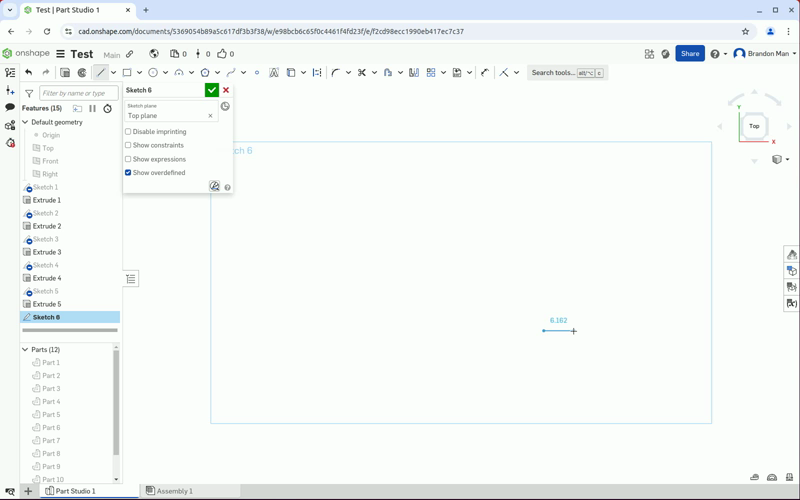
mouse_move(571, 282)
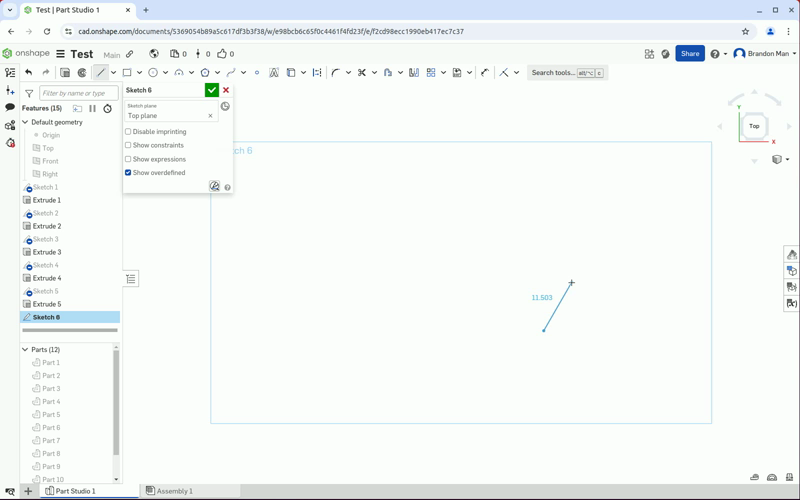
click(571, 282)
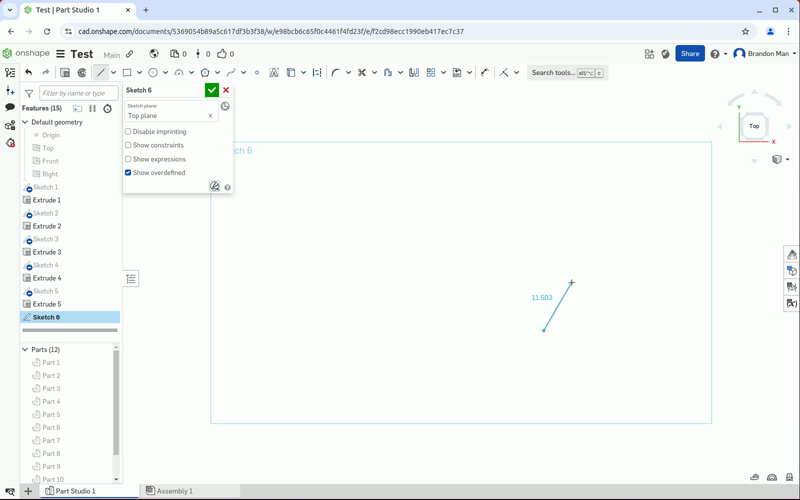
key_up(shift)
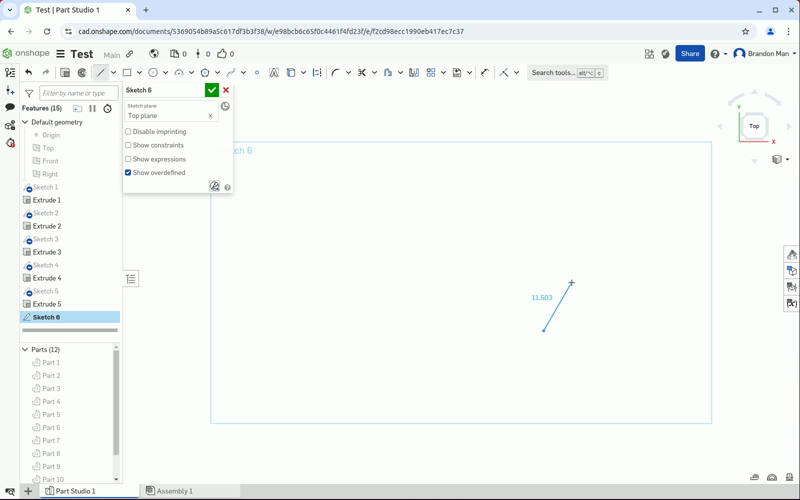
key_down(shift)
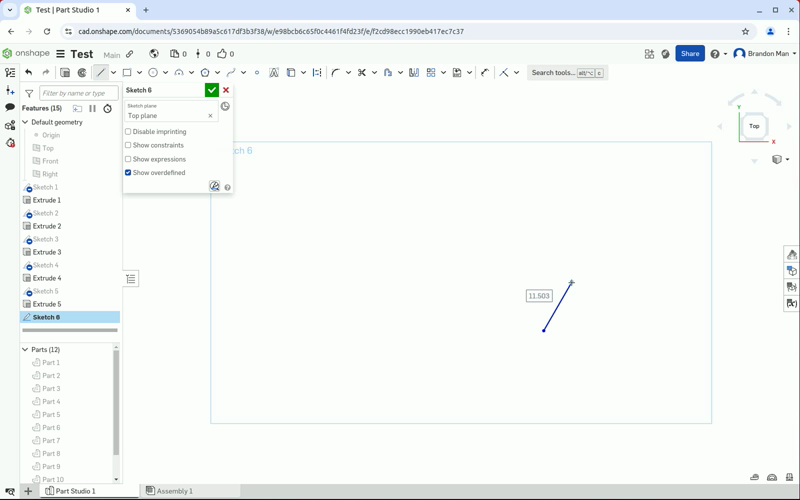
mouse_move(589, 282)
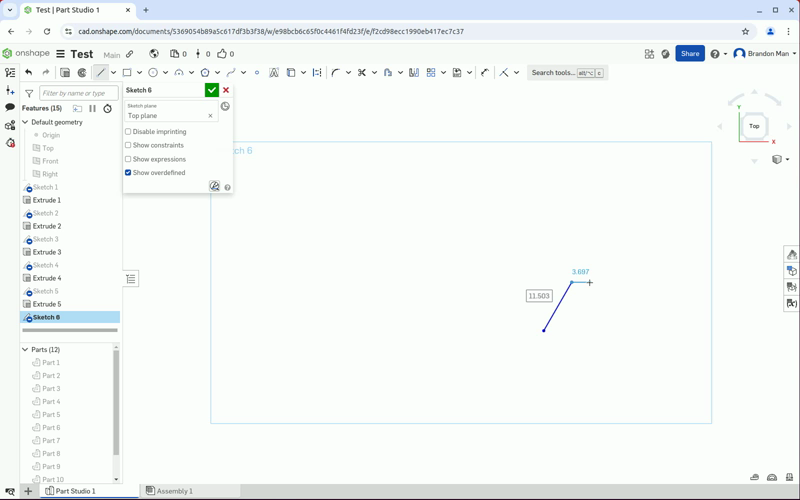
mouse_move(543, 234)
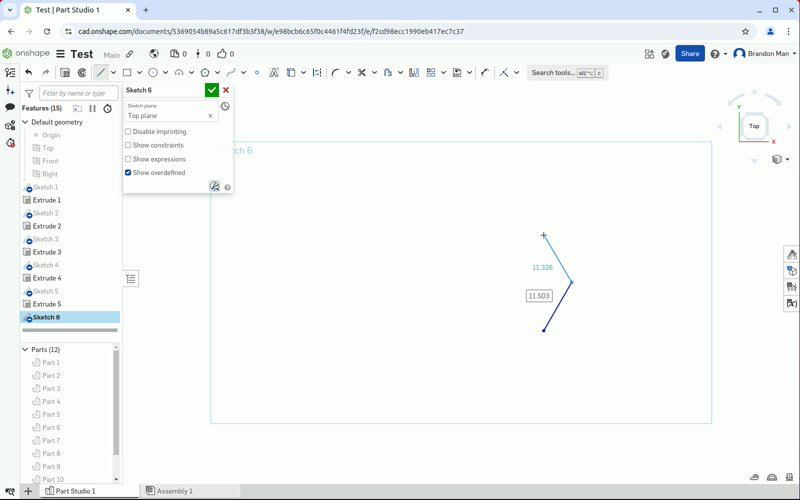
click(543, 234)
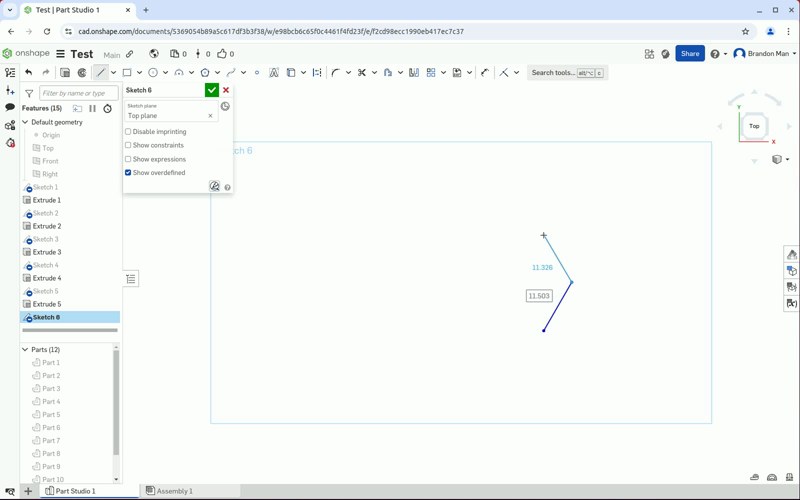
key_up(shift)
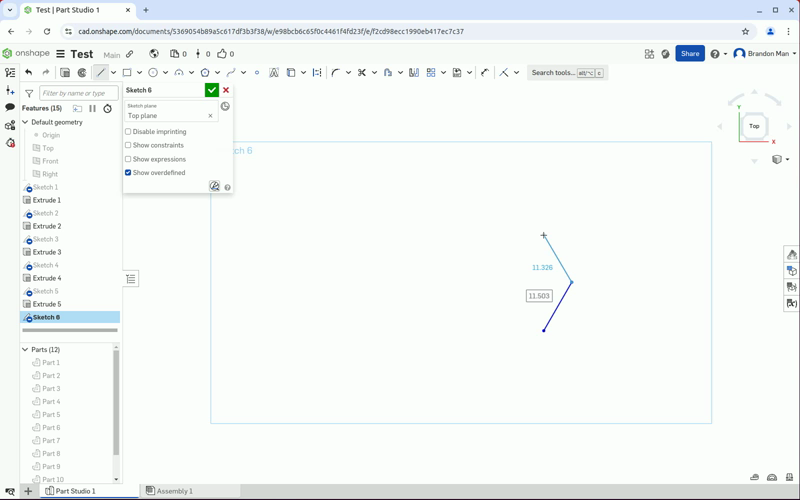
key(esc)
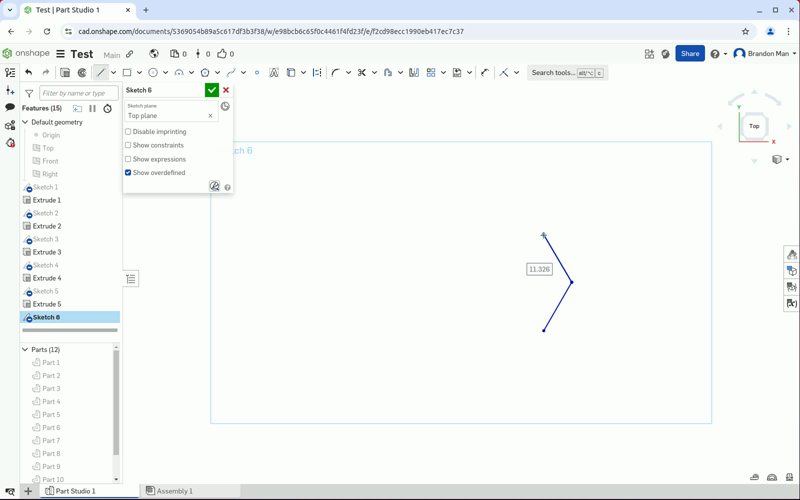
key(a)
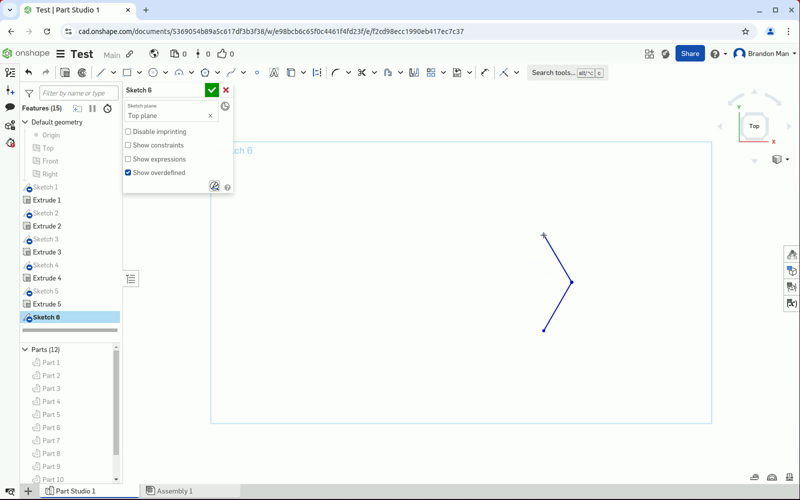
mouse_move(543, 234)
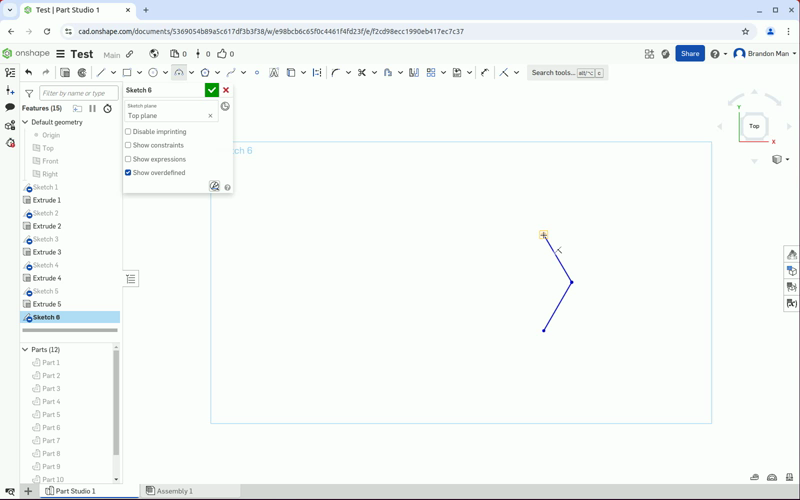
click(543, 234)
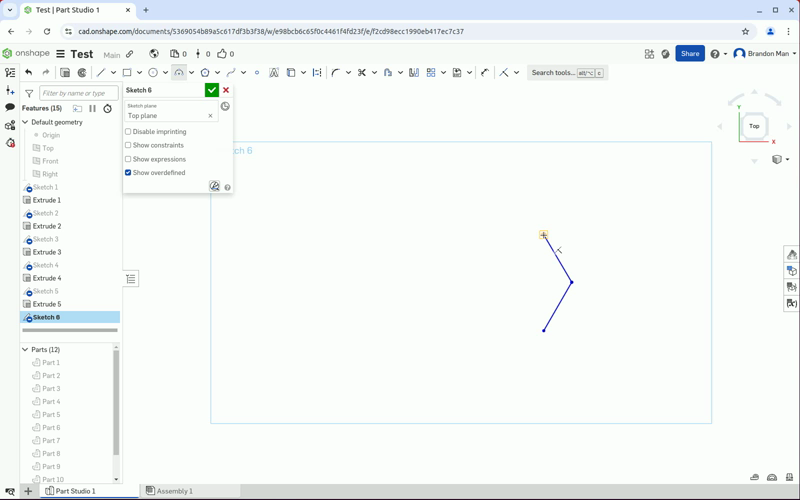
mouse_move(543, 330)
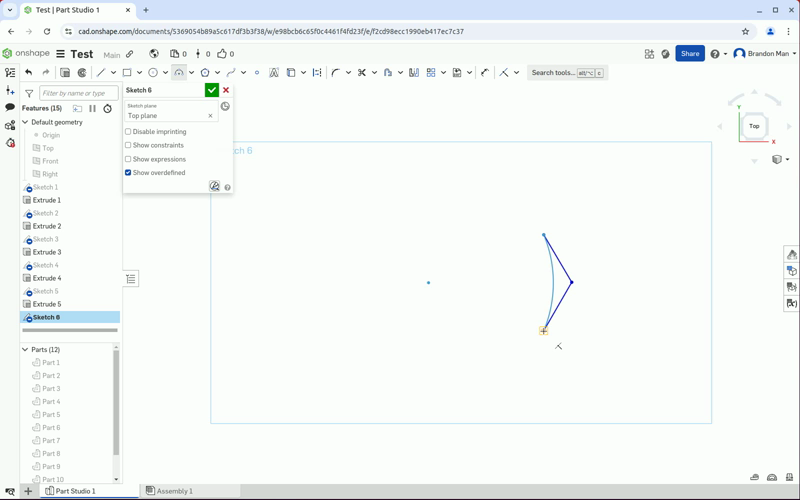
click(543, 330)
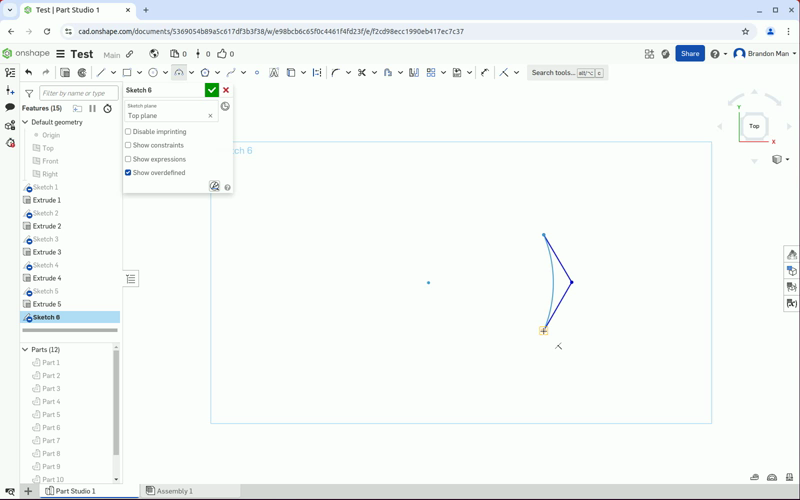
key_down(shift)
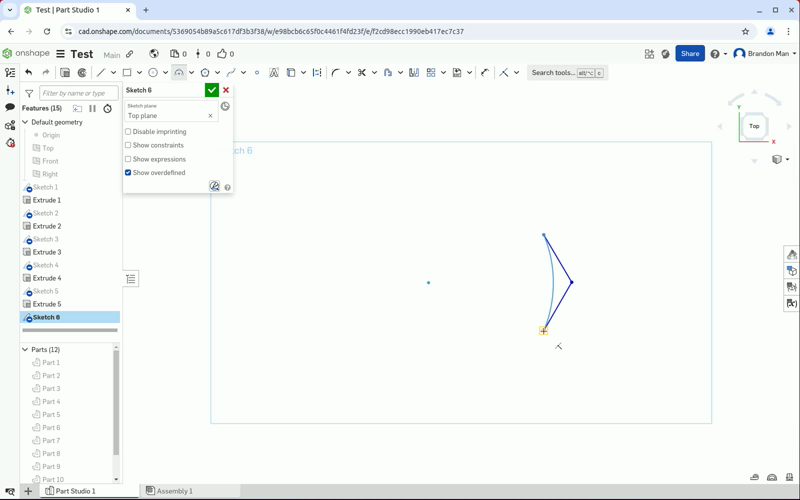
mouse_move(557, 282)
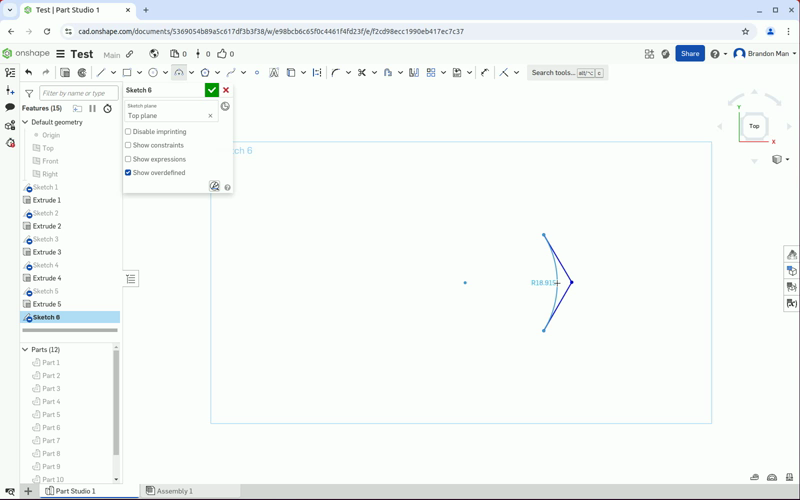
click(557, 282)
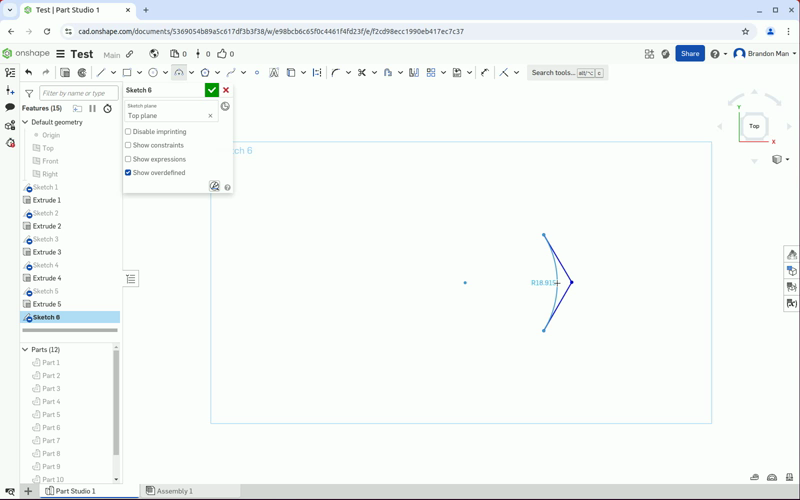
key_up(shift)
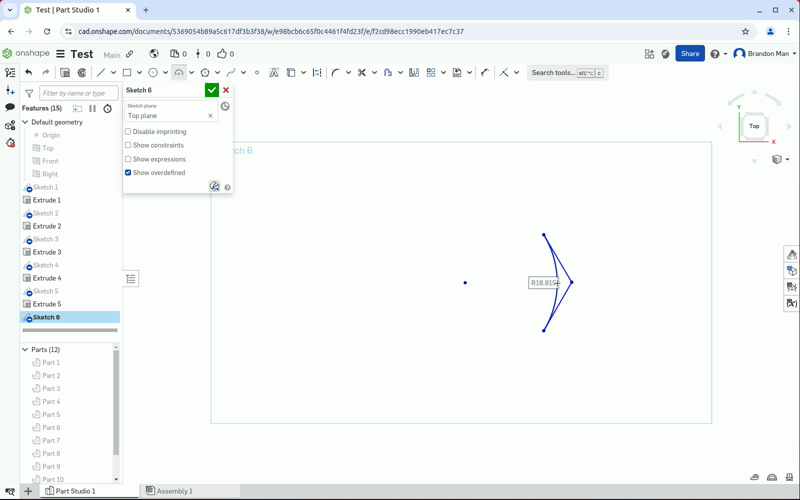
key(esc)
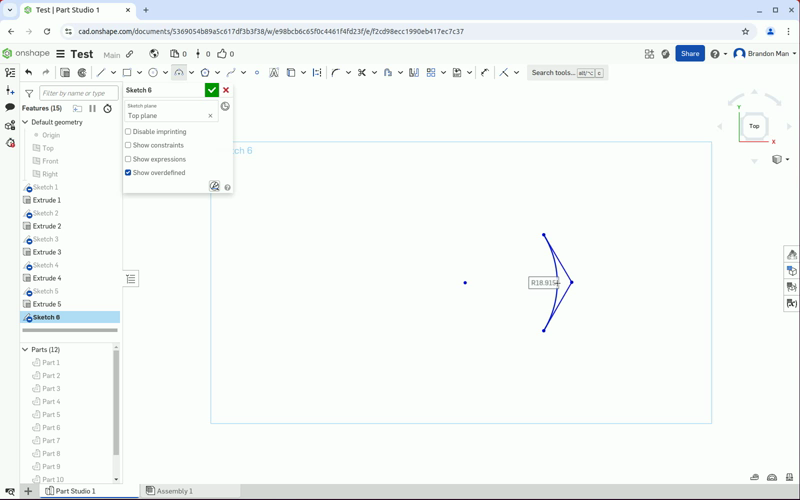
mouse_move(560, 267)
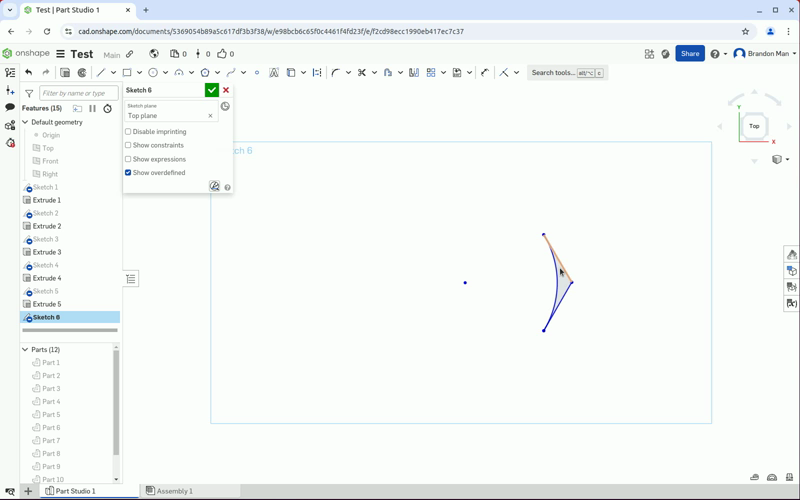
scroll(6)
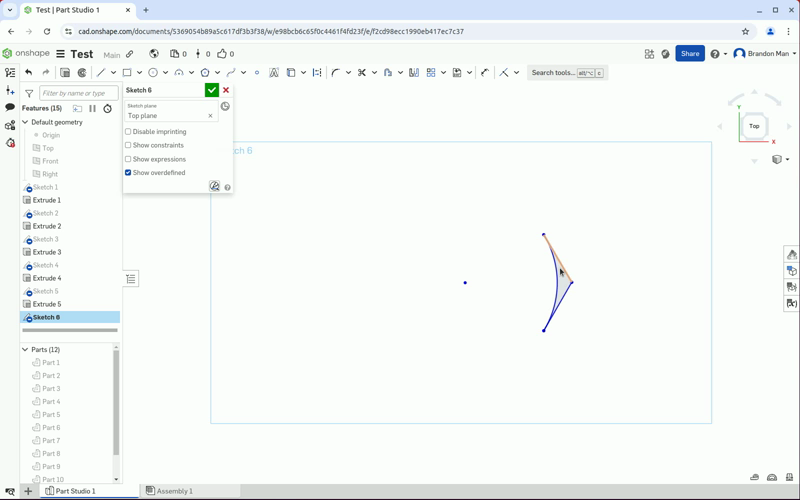
scroll(6)
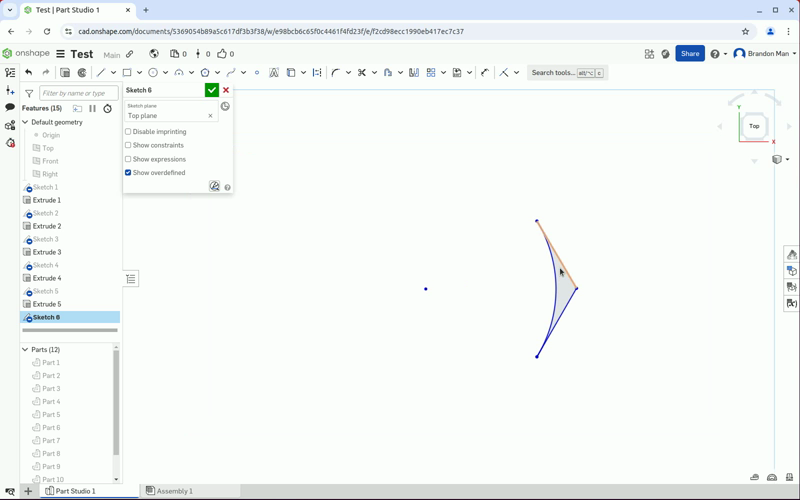
scroll(6)
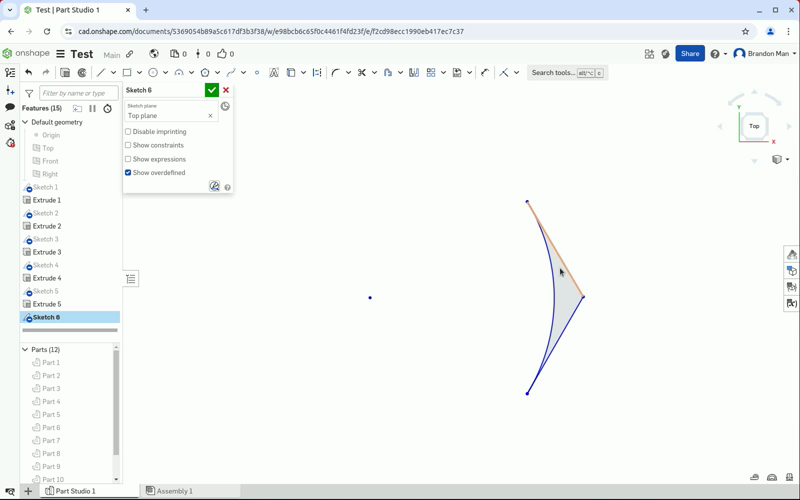
scroll(6)
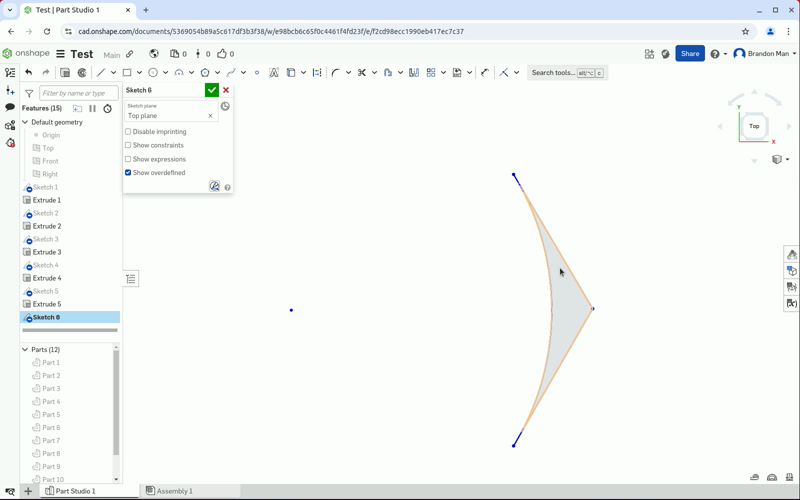
scroll(6)
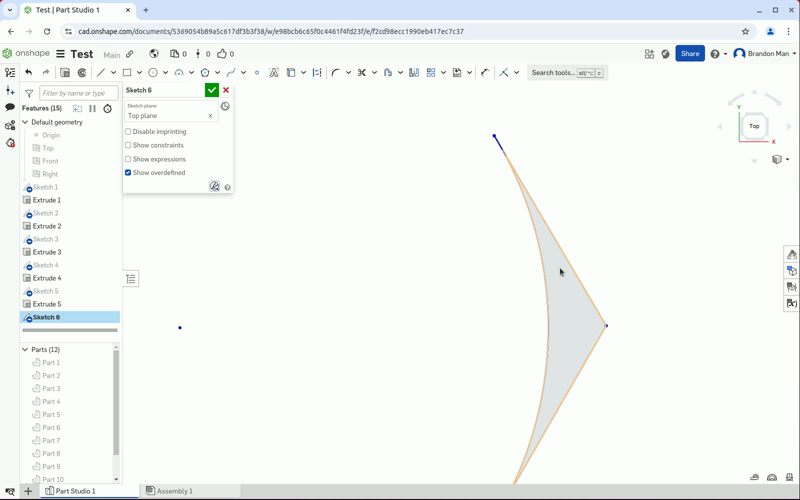
scroll(6)
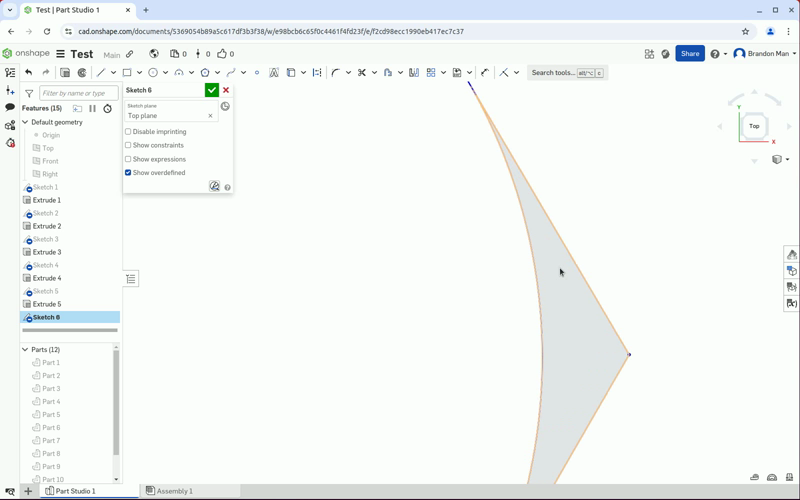
scroll(6)
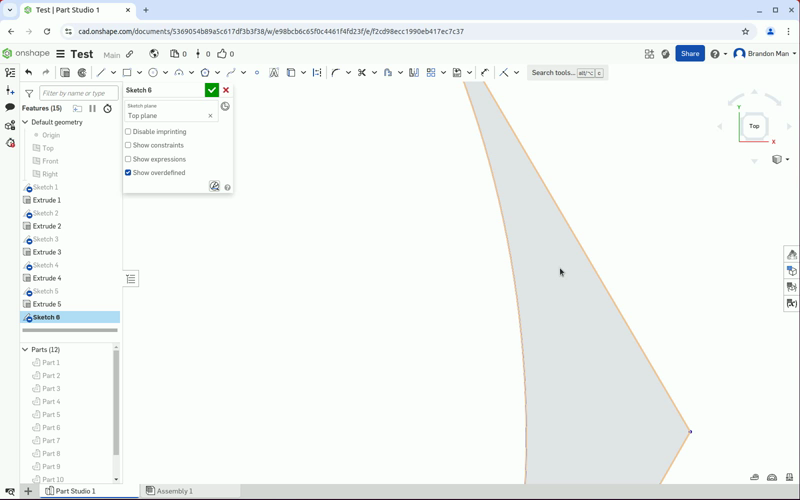
click(560, 267)
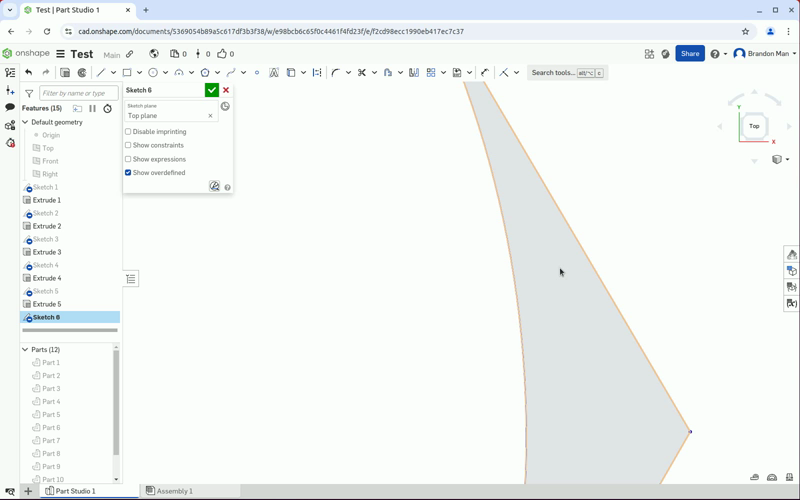
scroll(-6)
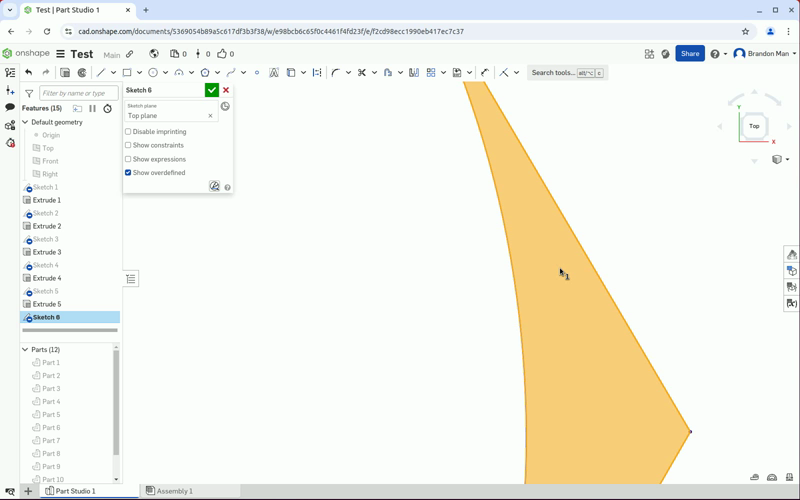
scroll(-6)
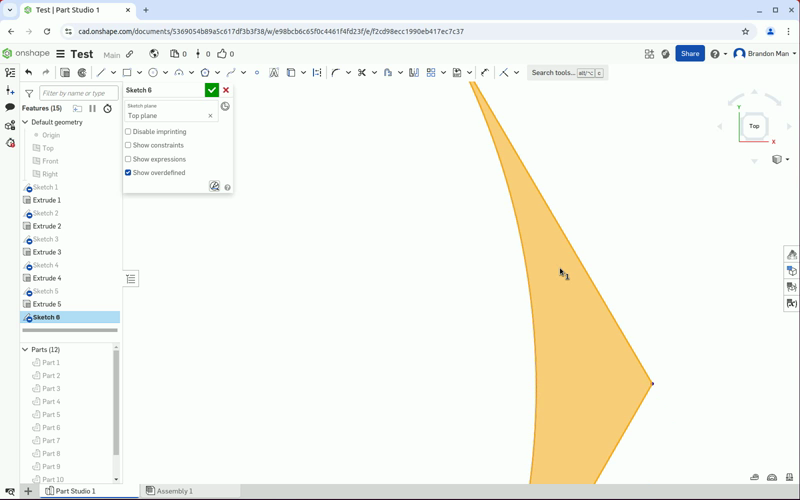
scroll(-6)
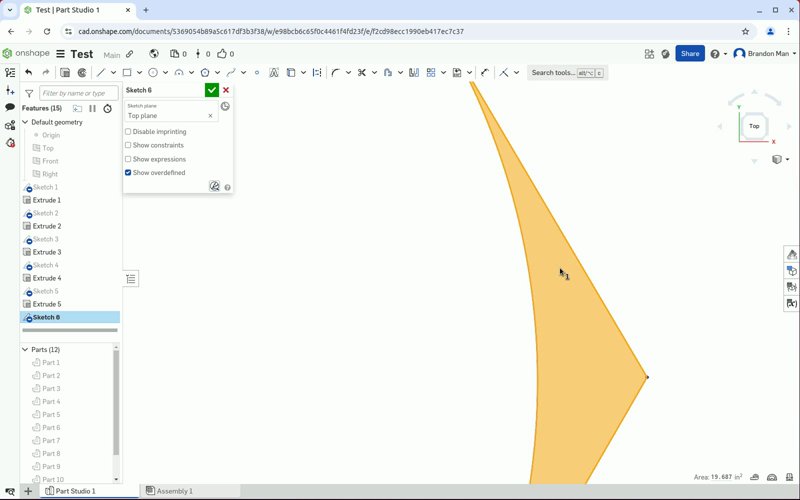
scroll(-6)
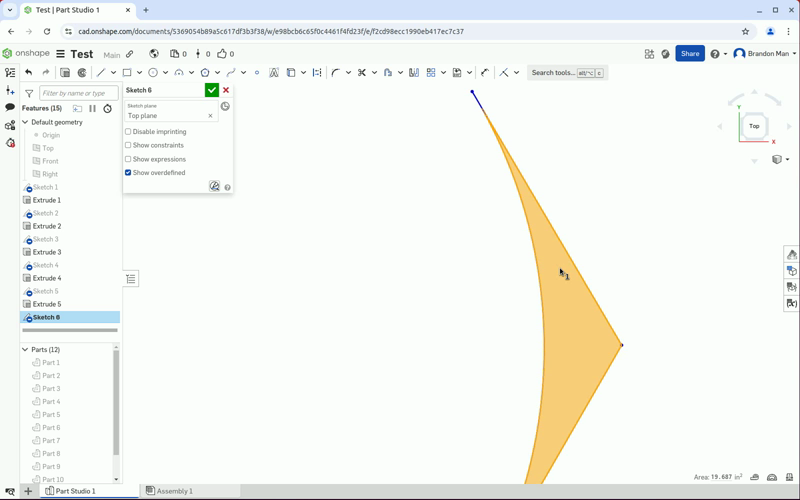
scroll(-6)
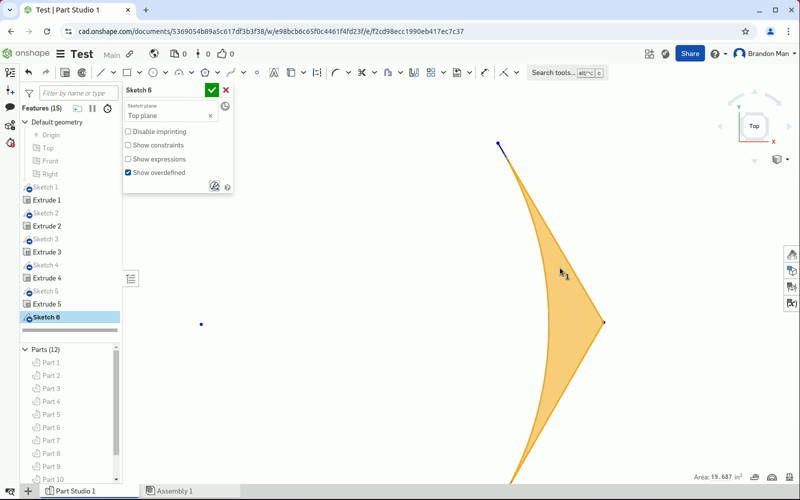
scroll(-6)
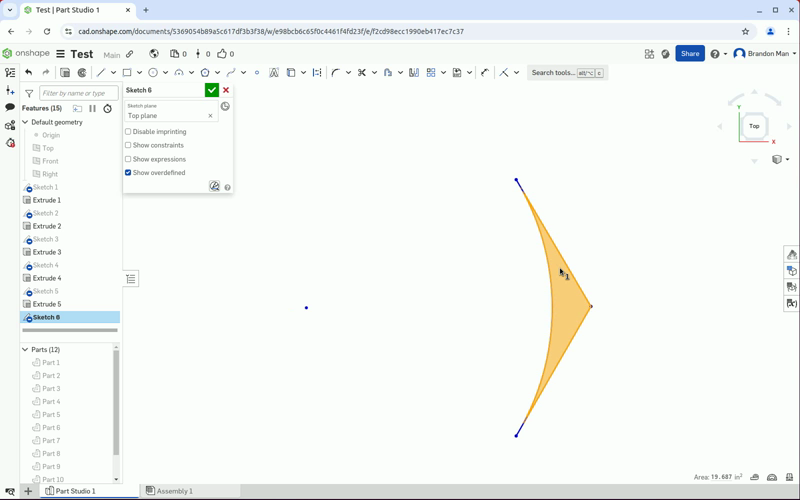
scroll(-6)
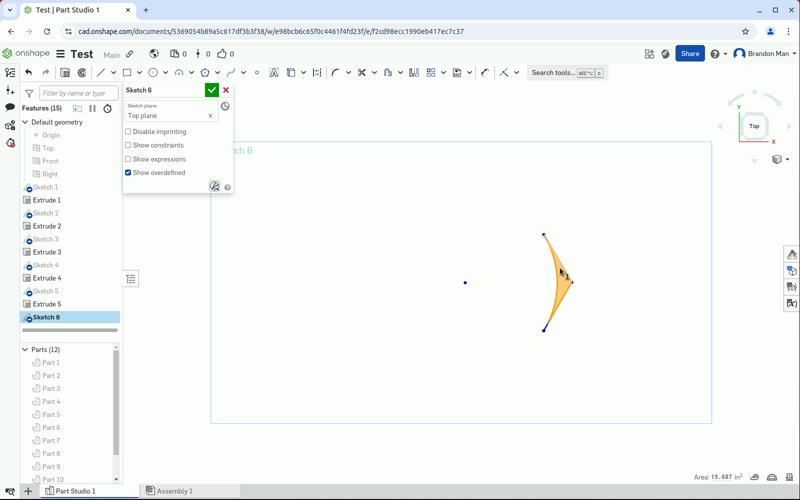
mouse_move(69, 352)
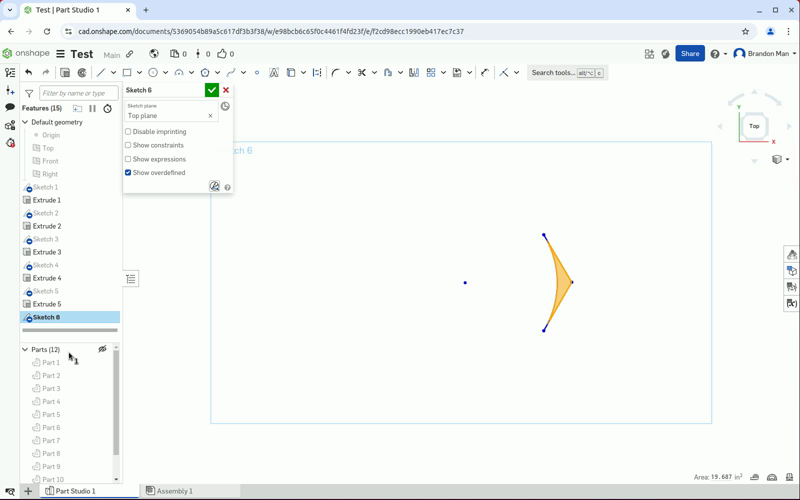
key(shift+y)
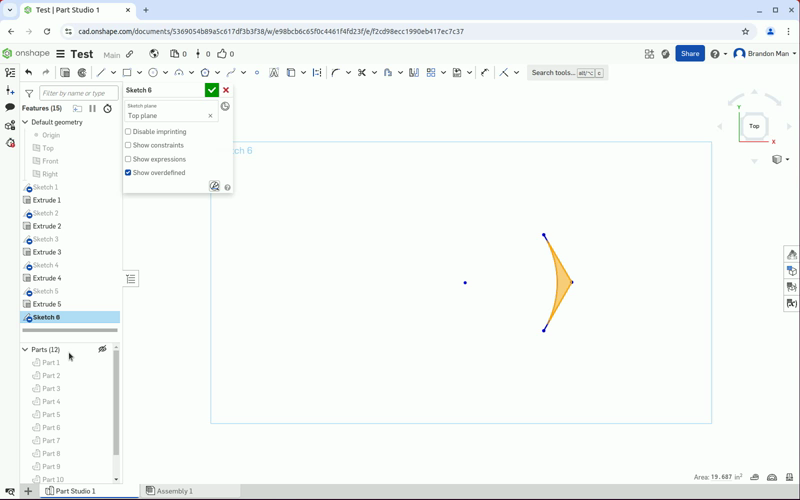
key(shift+e)
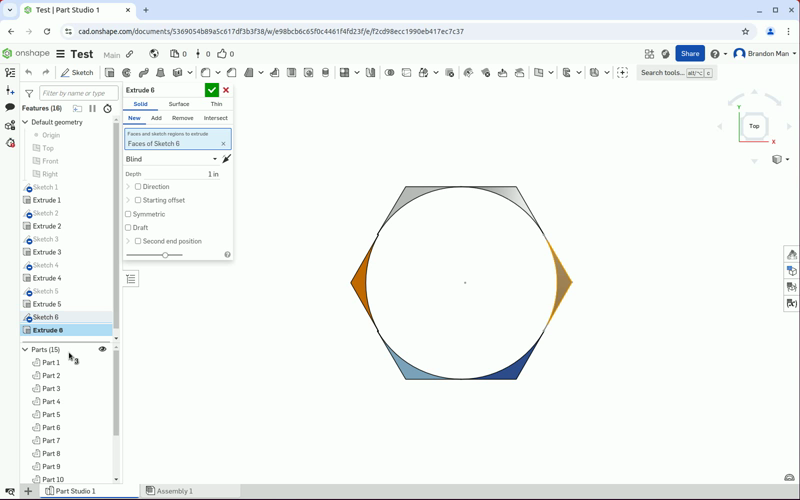
mouse_move(143, 106)
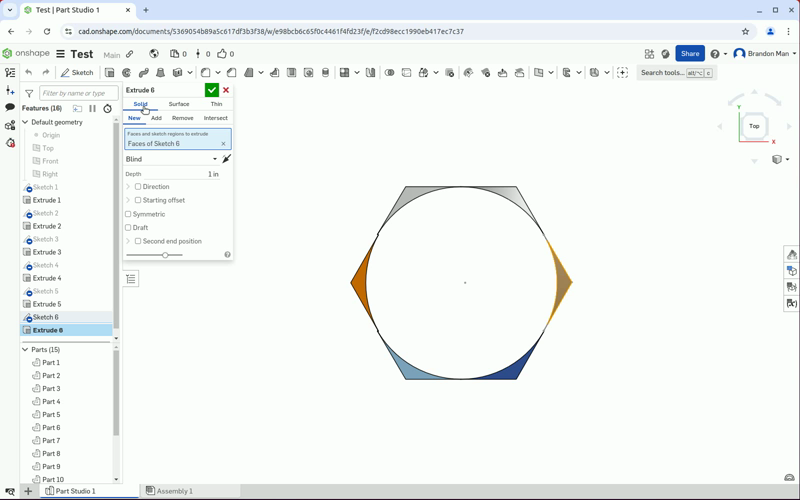
click(143, 106)
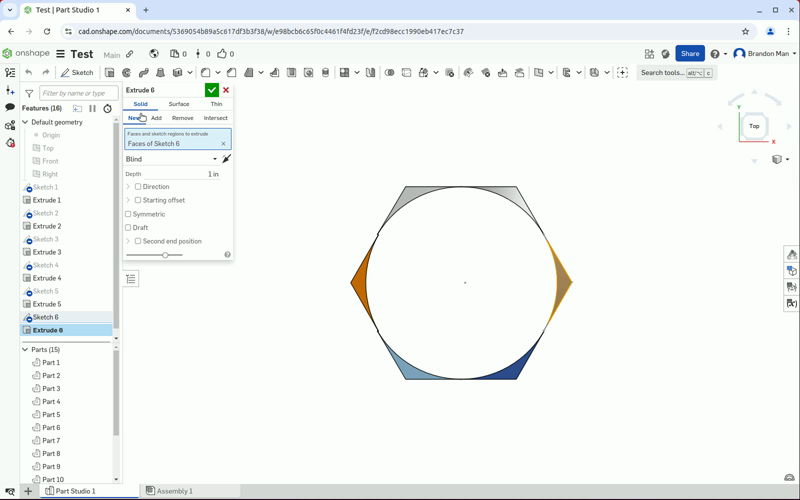
mouse_move(137, 120)
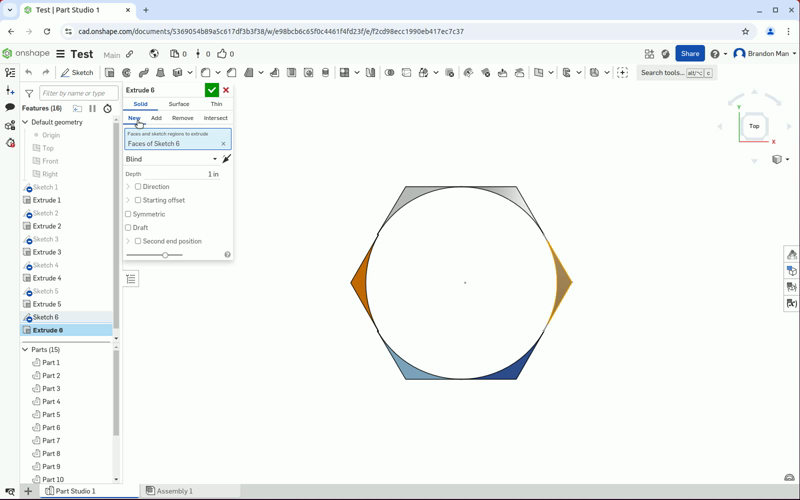
click(137, 120)
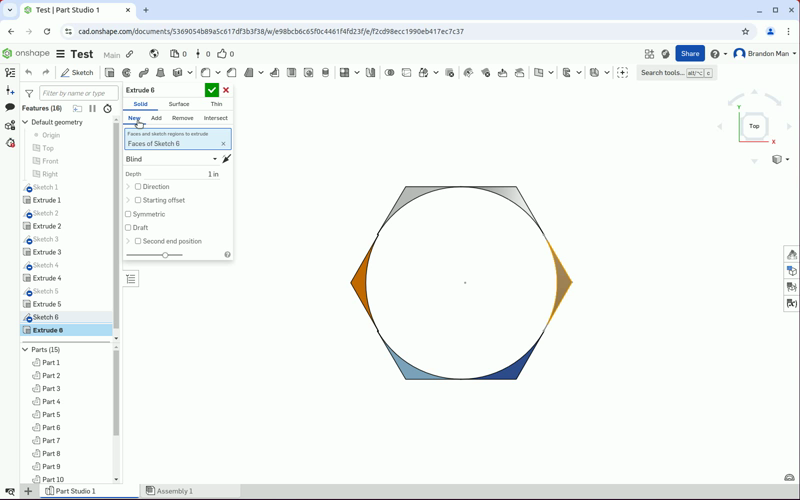
key(tab, 4)
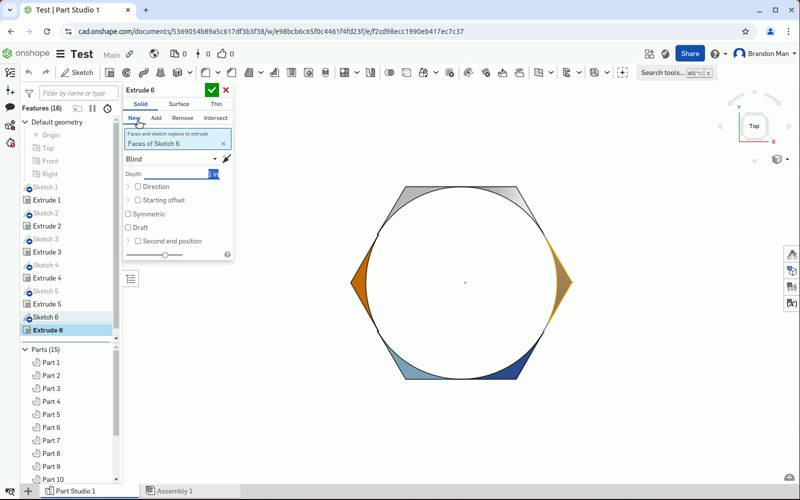
text(23.108)
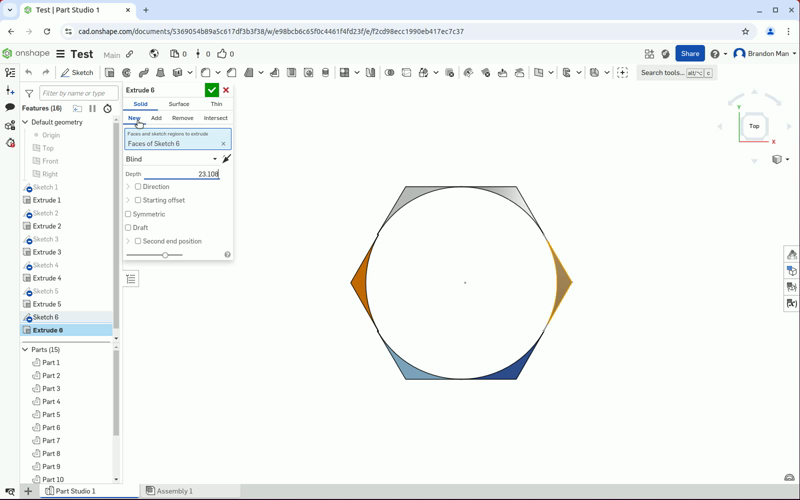
key(enter)
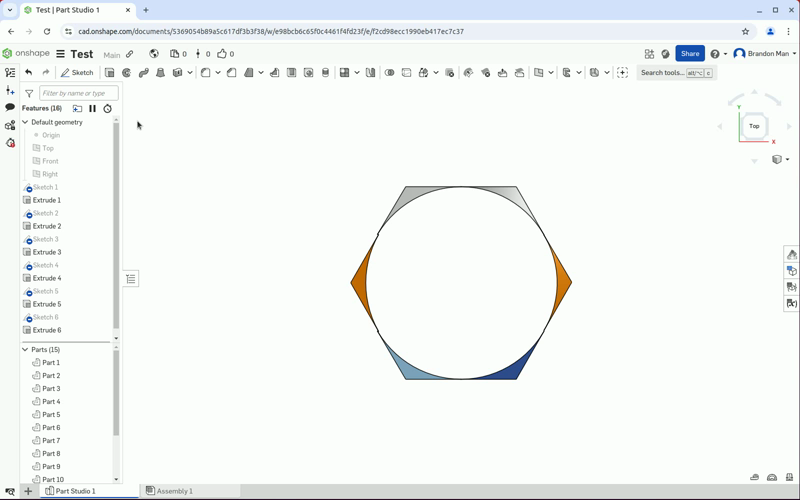
key(shift+h)
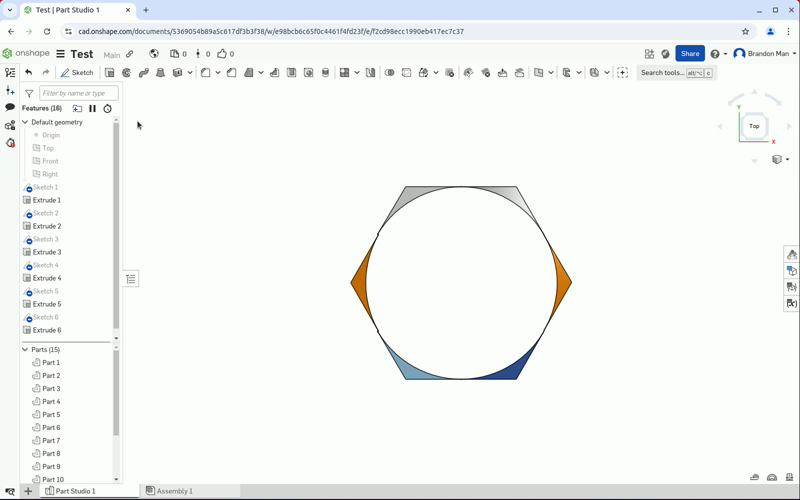
key(shift+h)
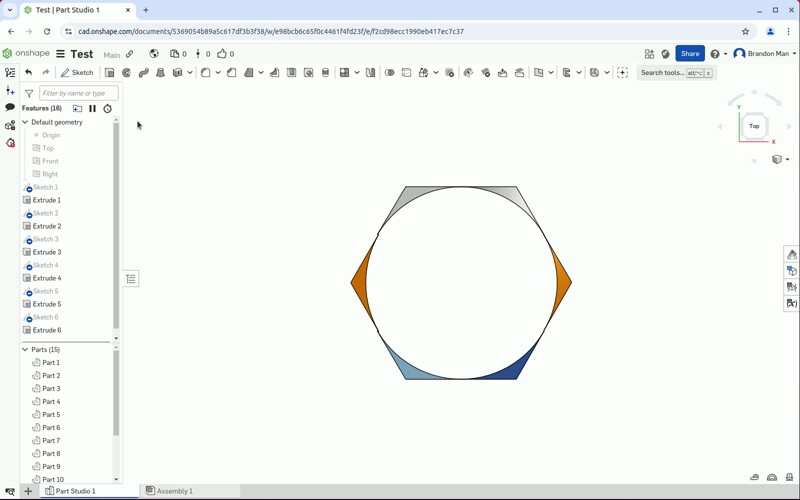
mouse_move(69, 189)
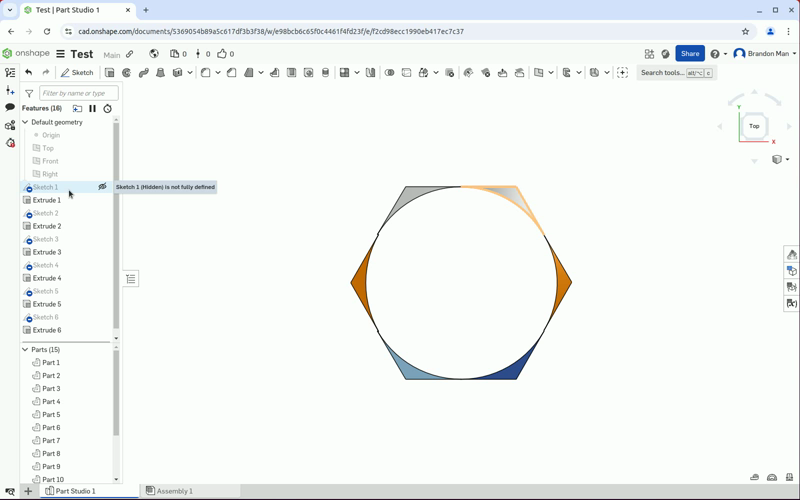
click(69, 189)
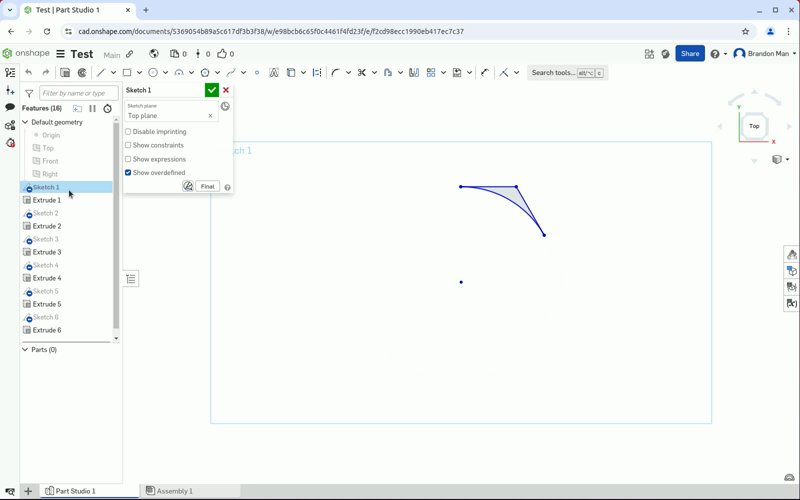
mouse_move(229, 92)
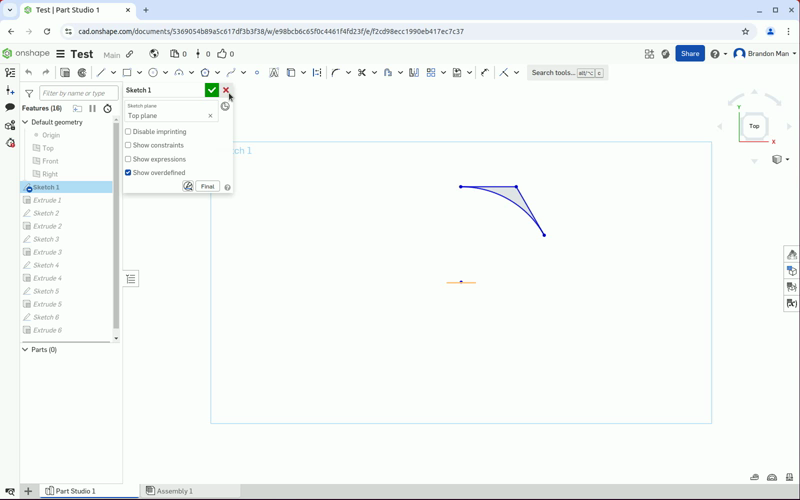
click(229, 92)
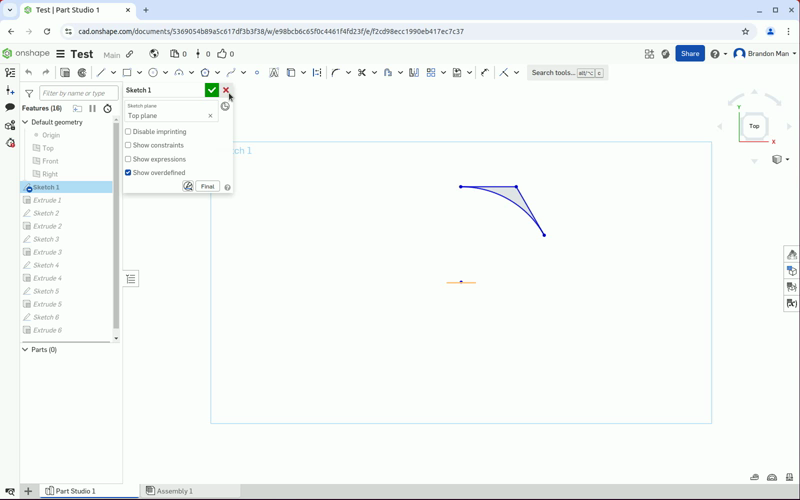
key(shift+s)
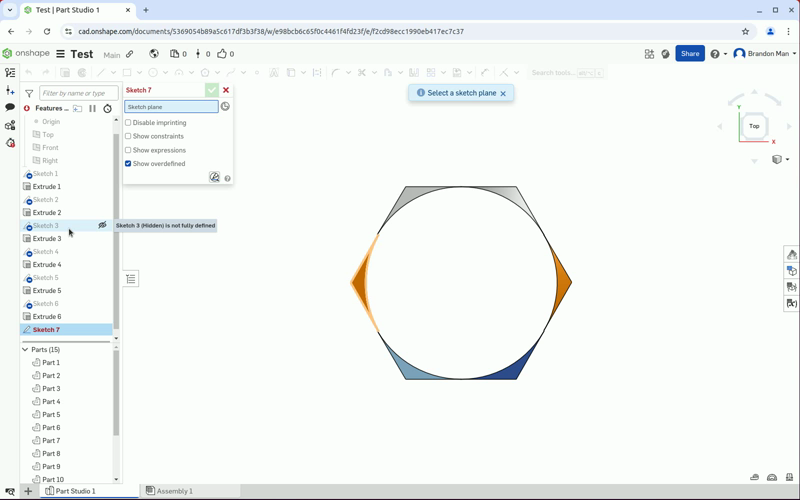
scroll(3)
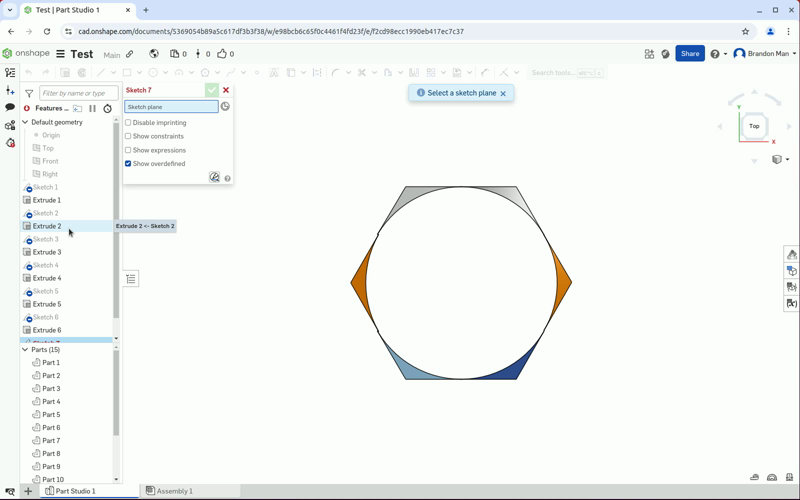
mouse_move(69, 150)
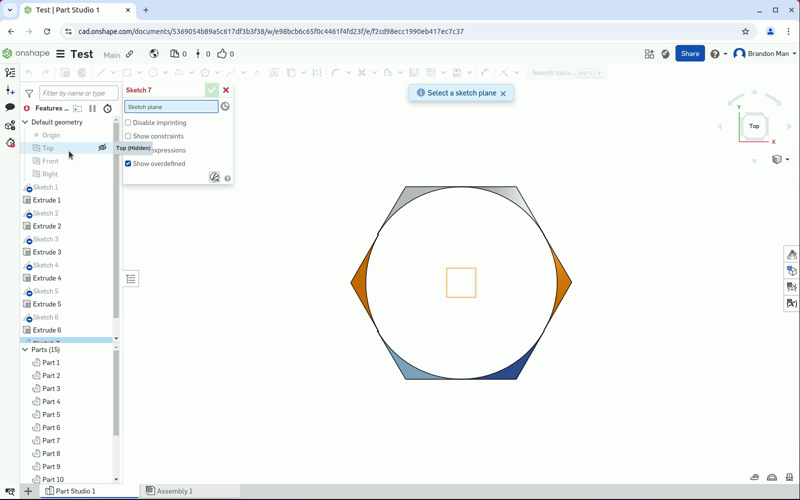
click(69, 150)
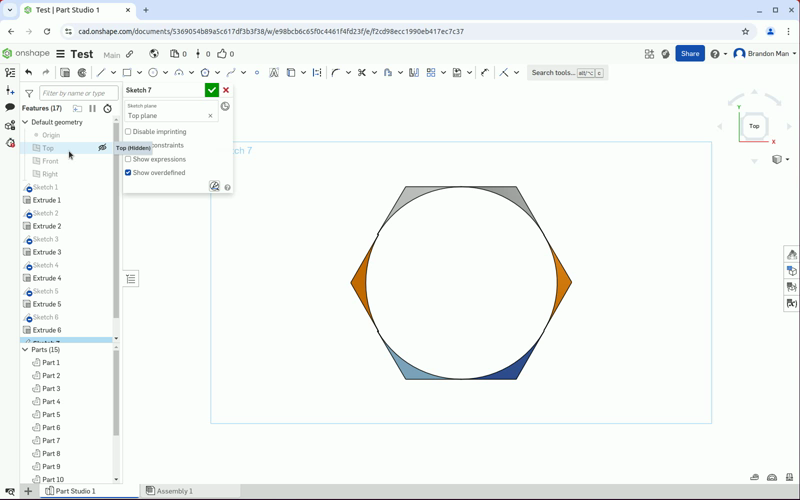
mouse_move(69, 352)
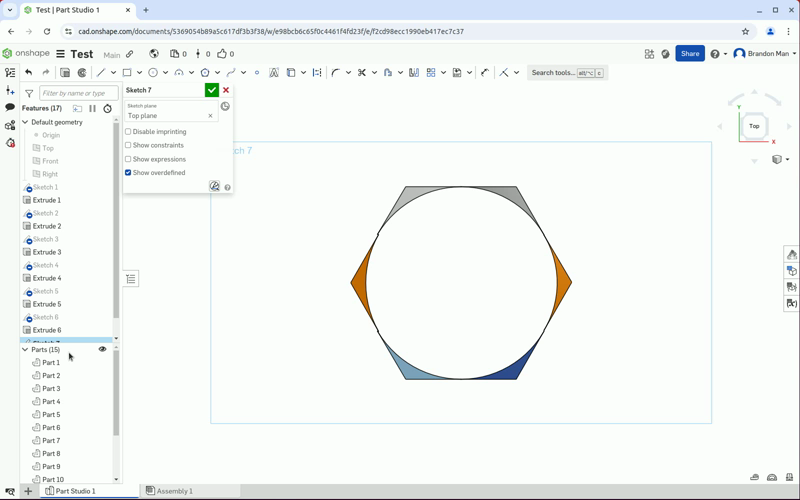
key(y)
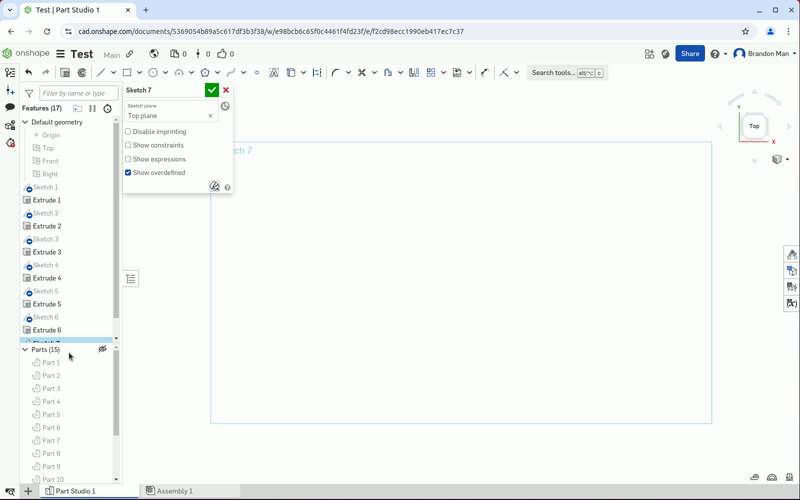
key(c)
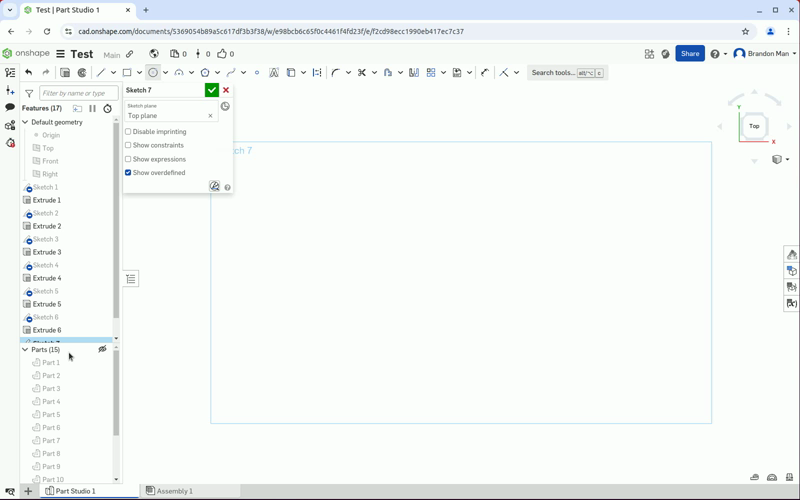
key_down(shift)
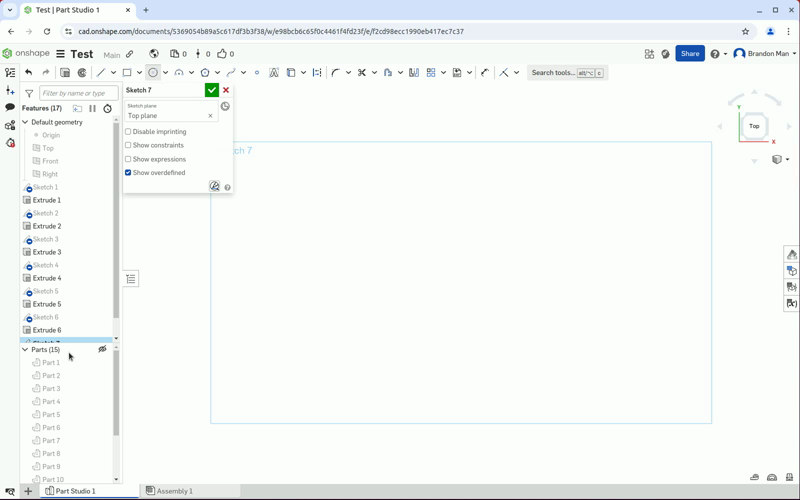
mouse_move(460, 282)
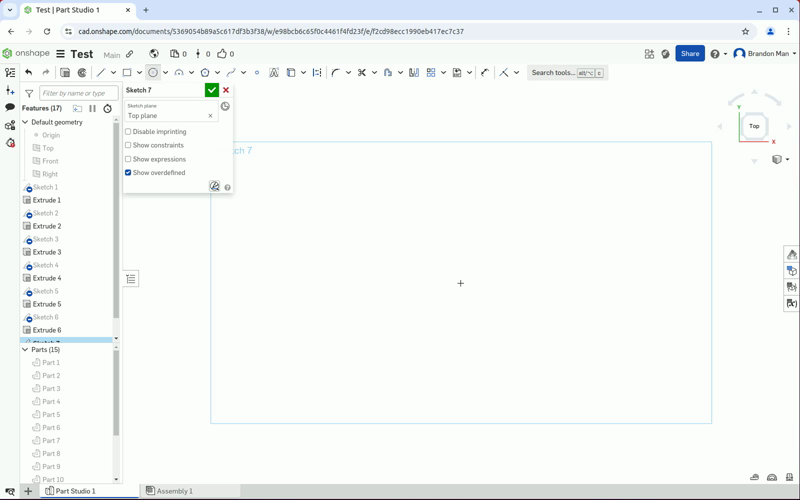
click(460, 282)
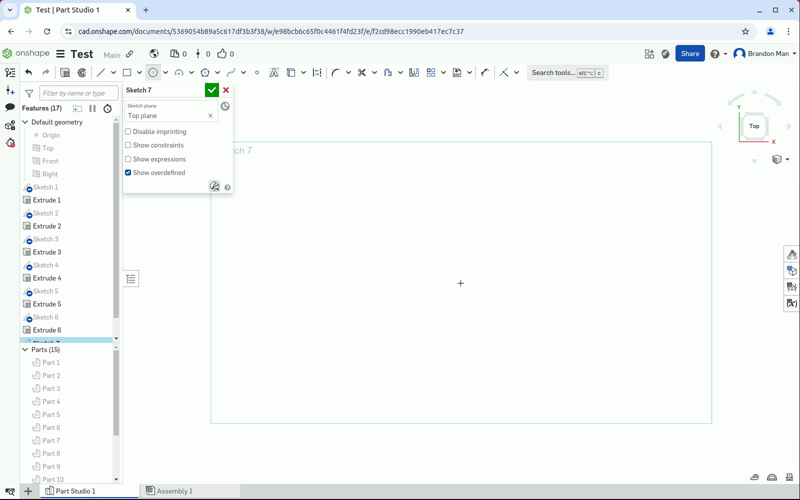
key_up(shift)
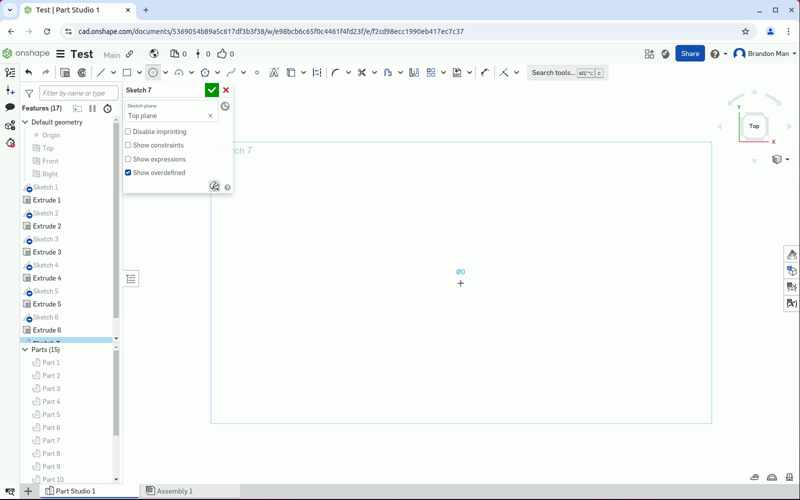
mouse_move(556, 282)
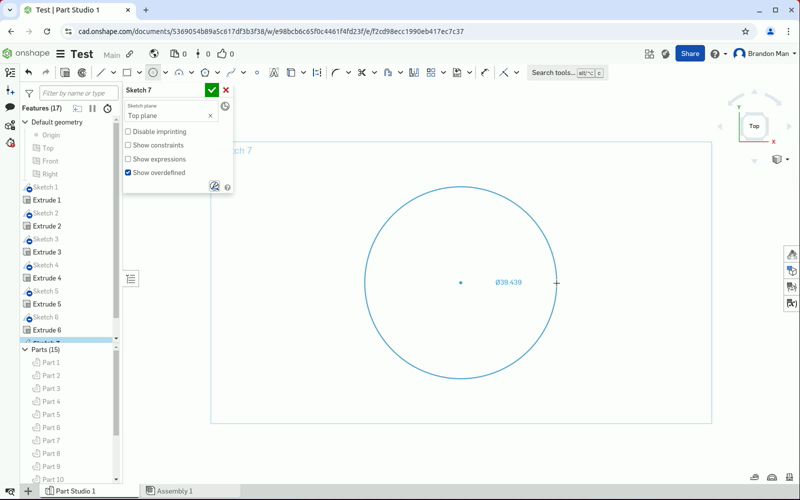
click(556, 282)
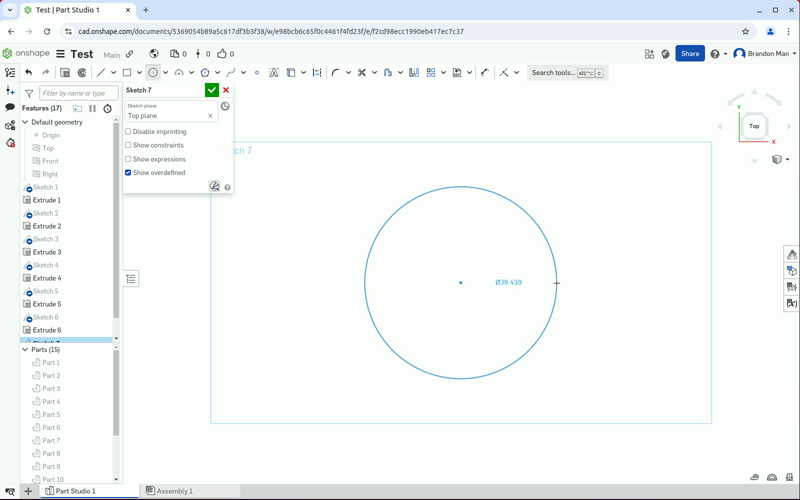
key(esc)
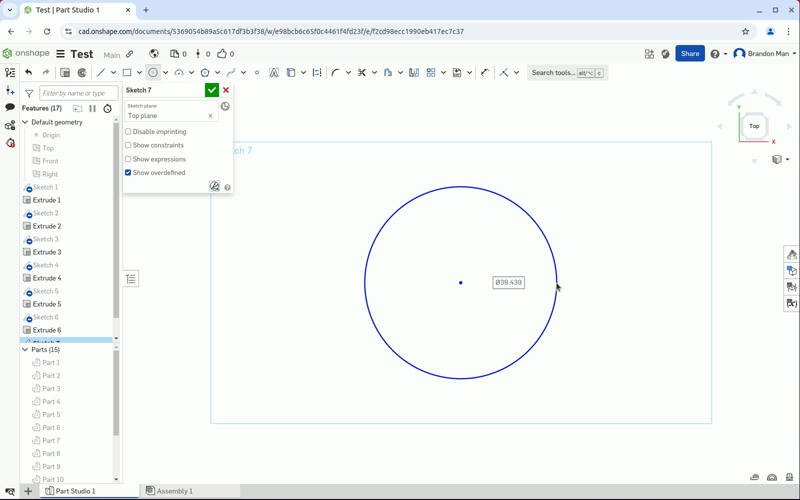
key(c)
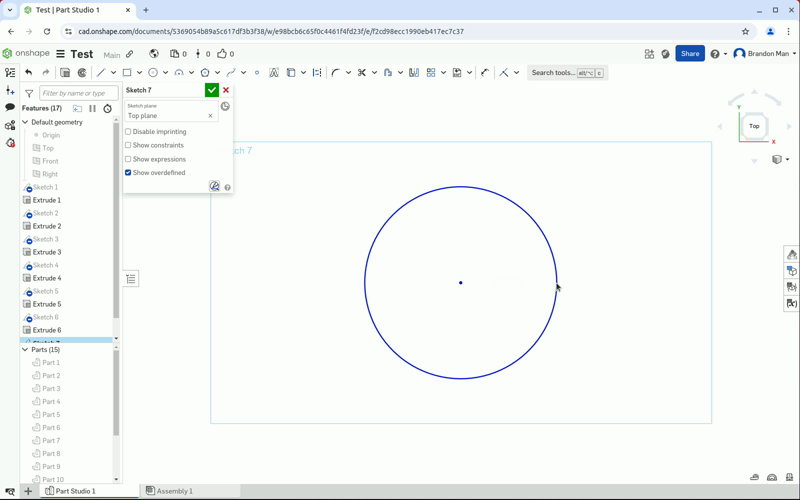
key_down(shift)
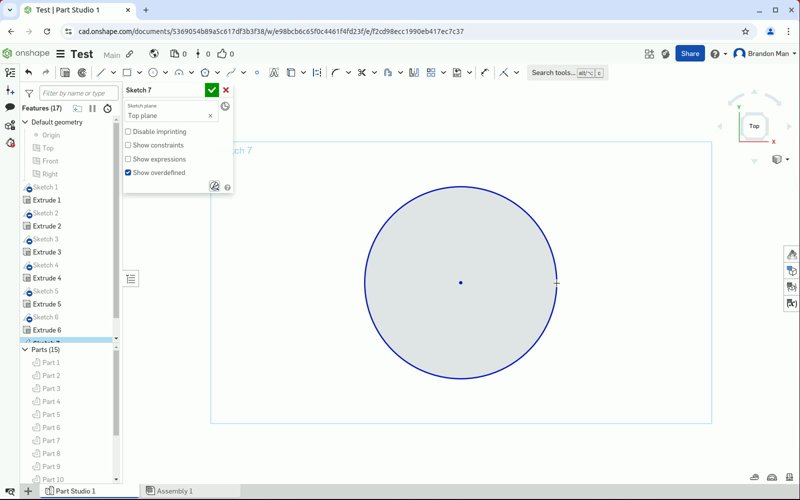
mouse_move(460, 282)
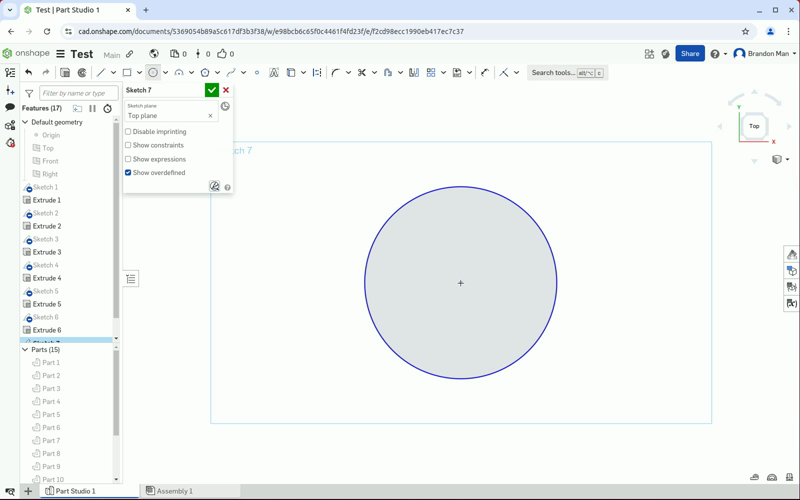
click(460, 282)
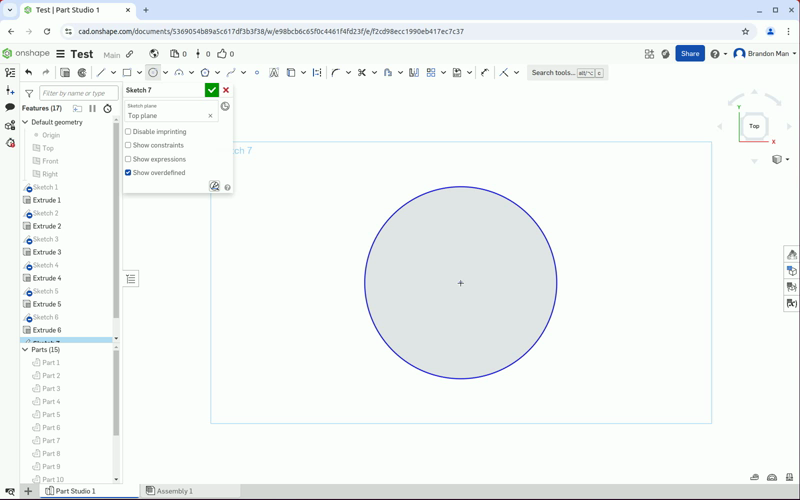
key_up(shift)
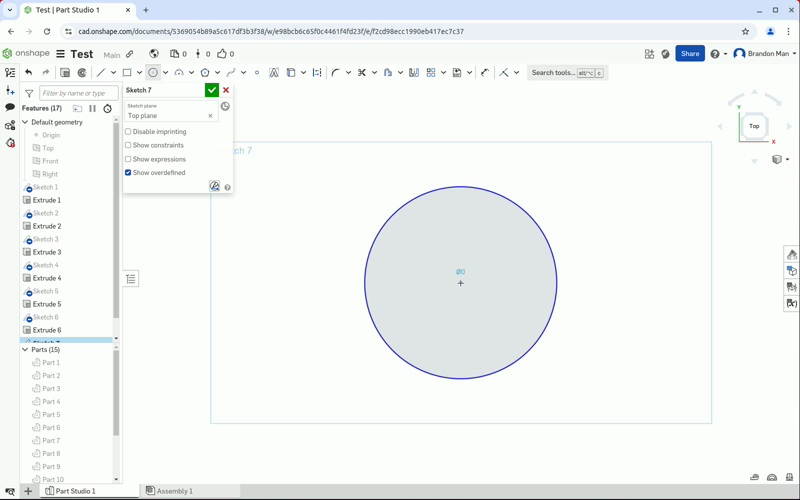
mouse_move(520, 282)
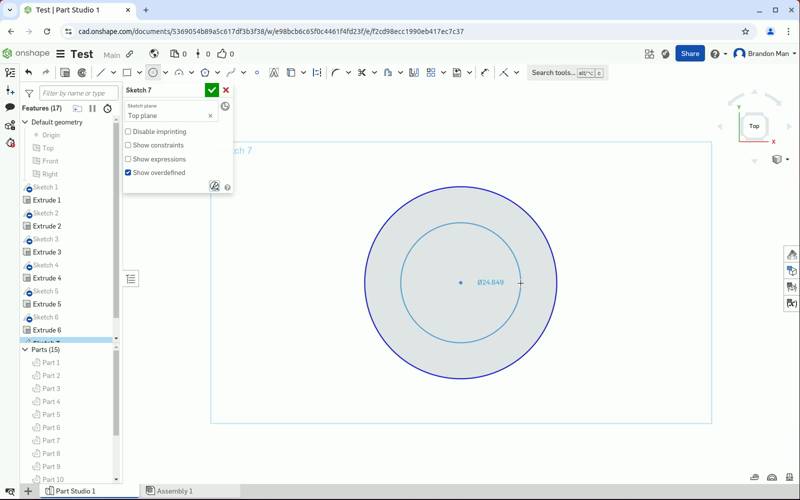
click(520, 282)
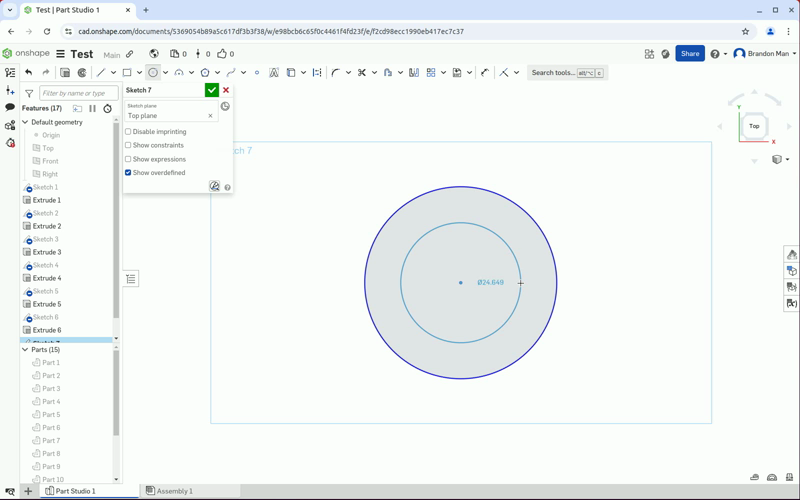
key(esc)
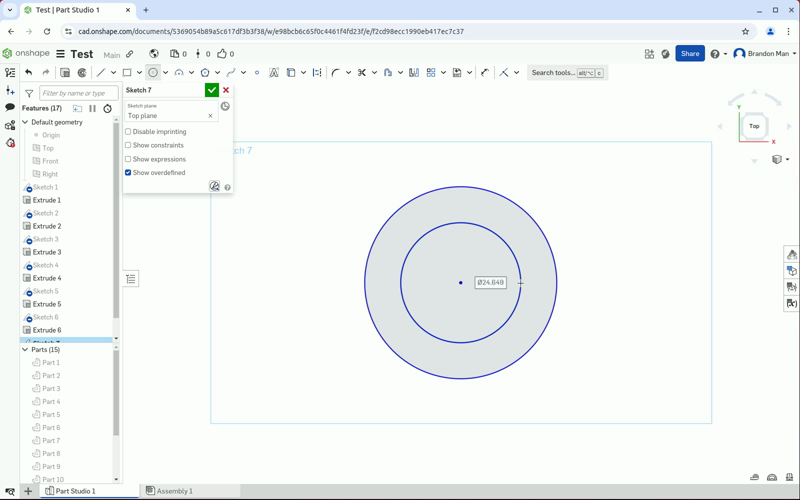
mouse_move(500, 354)
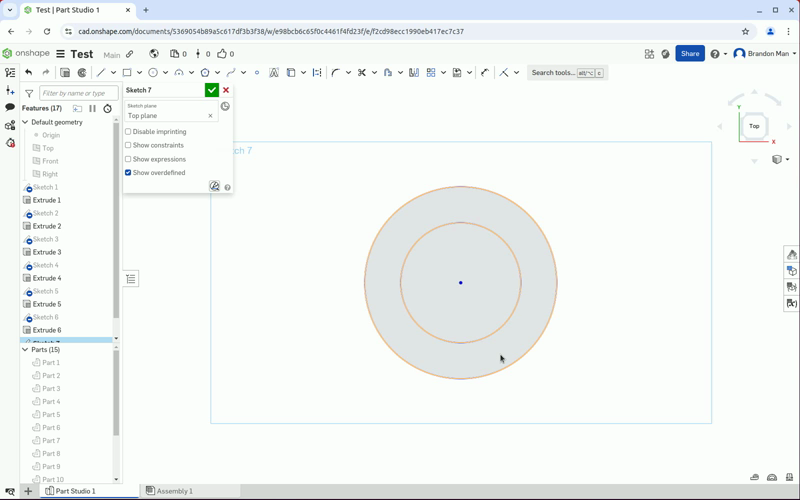
click(500, 354)
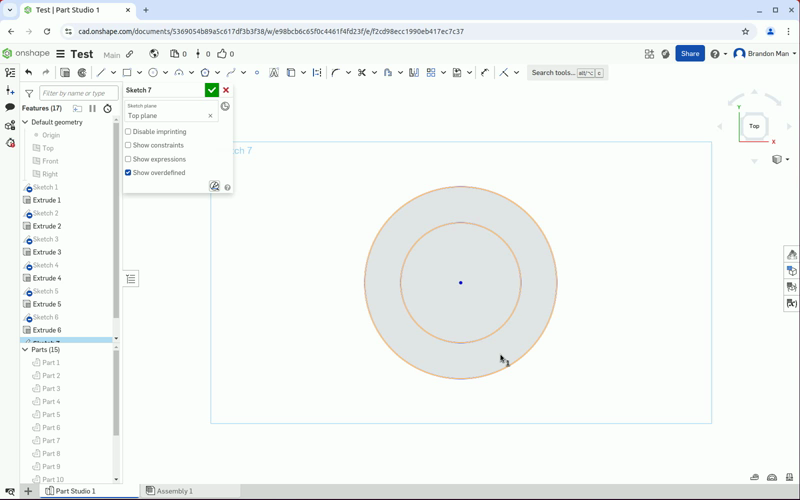
mouse_move(69, 352)
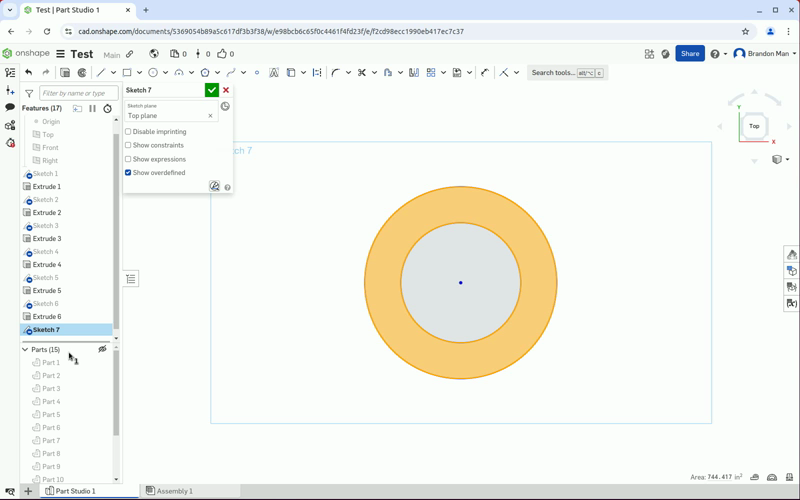
key(shift+y)
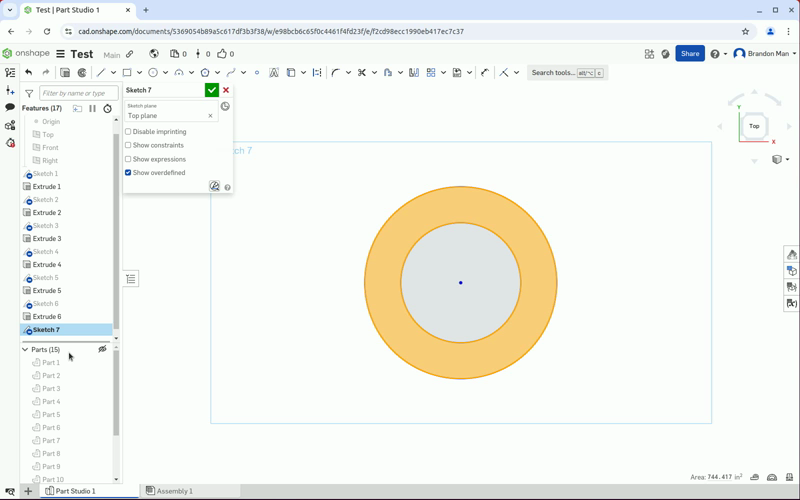
key(shift+e)
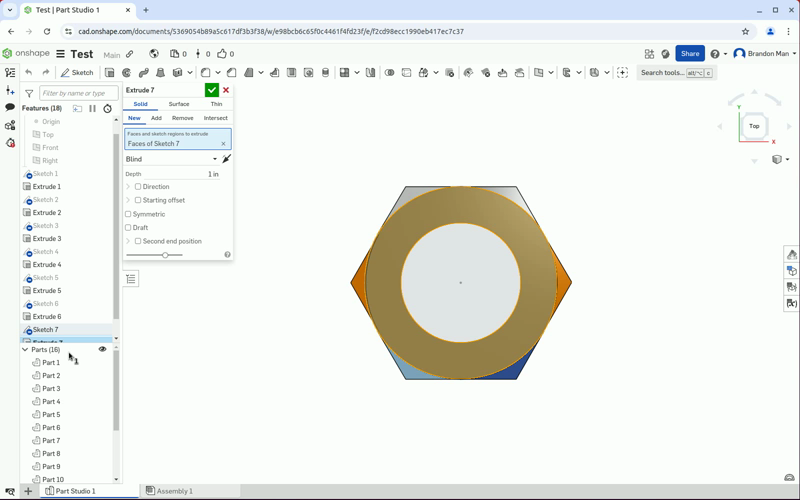
mouse_move(143, 106)
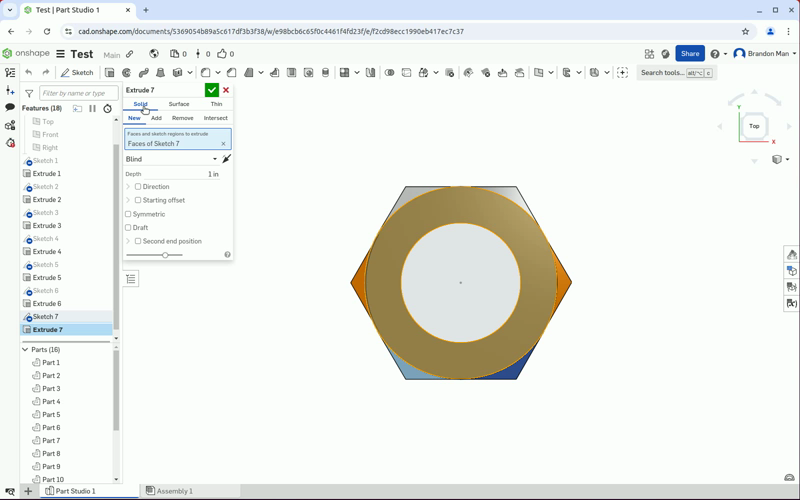
click(143, 106)
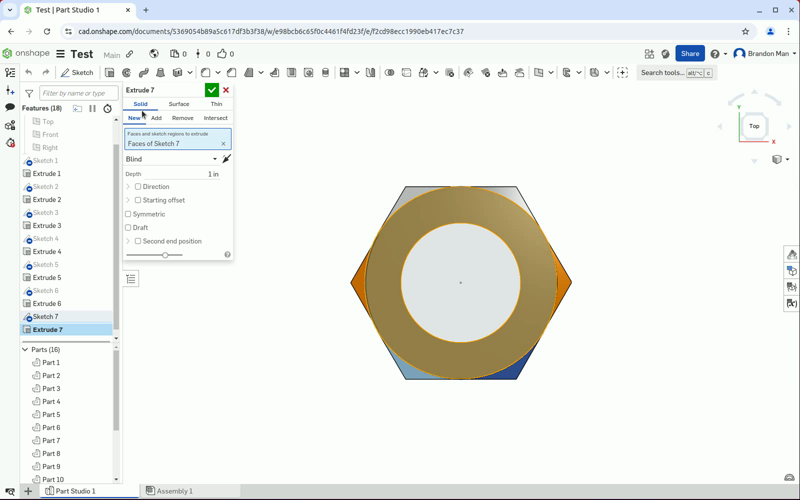
mouse_move(137, 120)
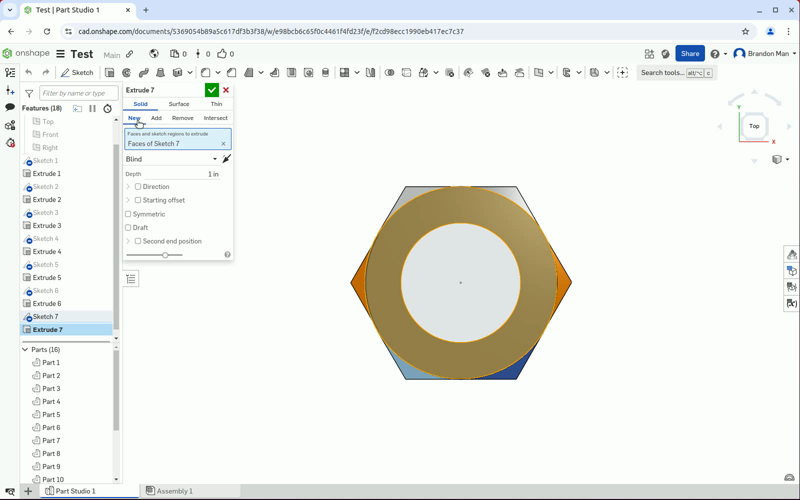
click(137, 120)
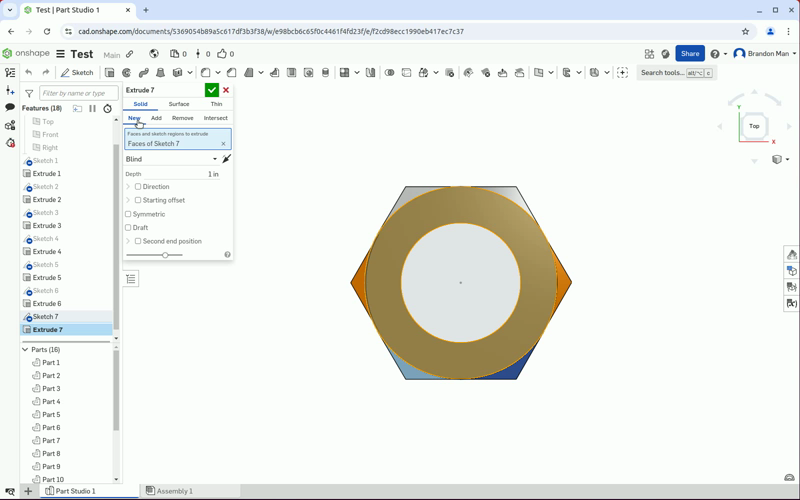
key(tab, 4)
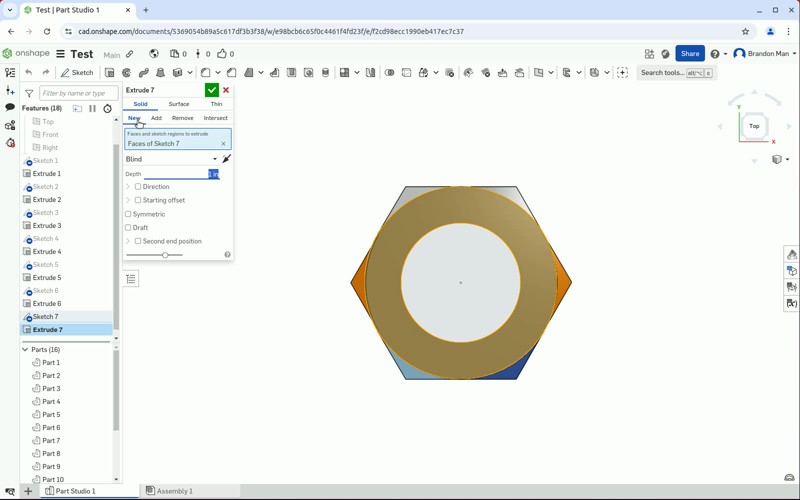
text(23.108)
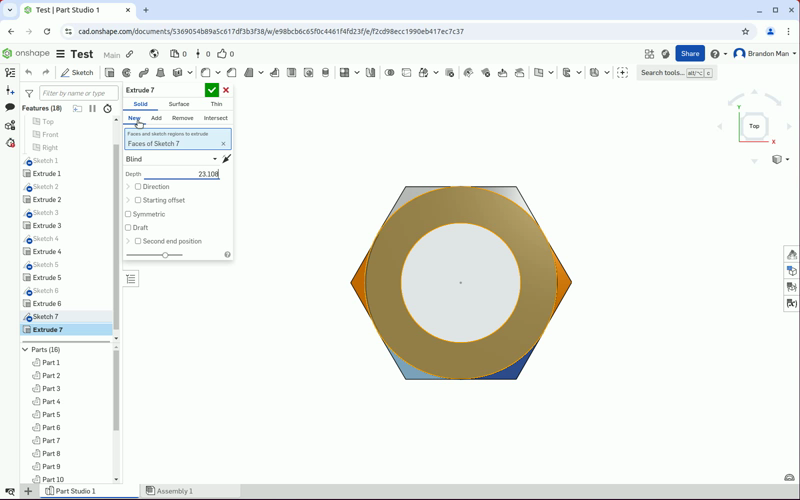
key(enter)
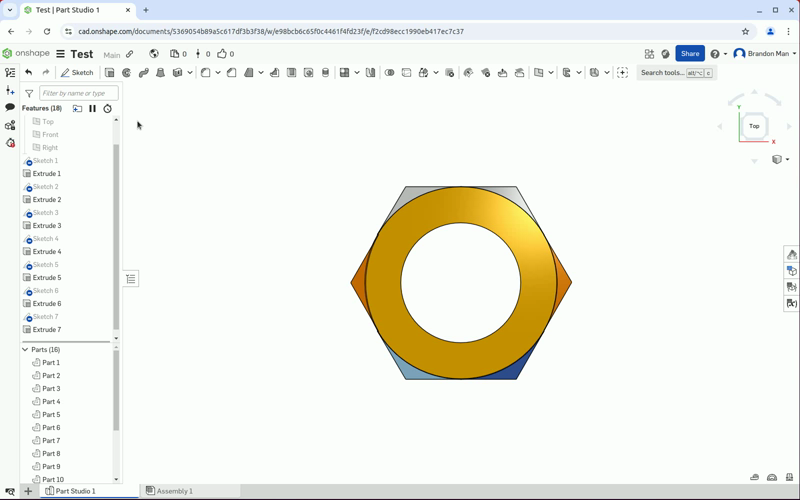
key(shift+h)
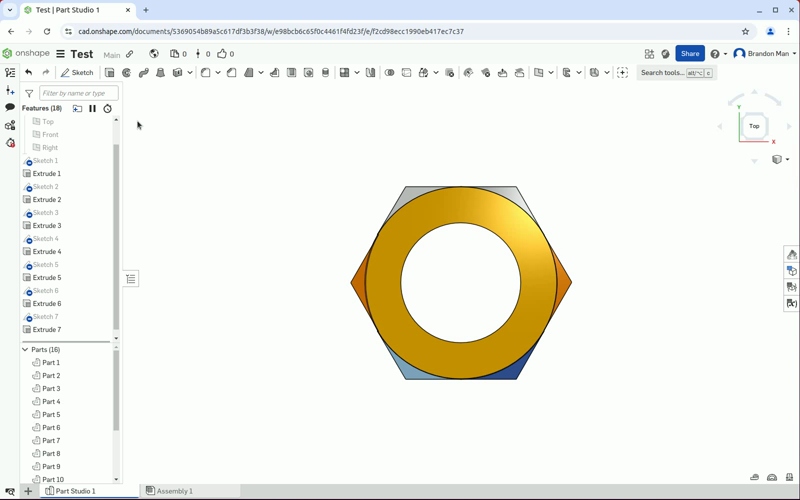
key(shift+h)
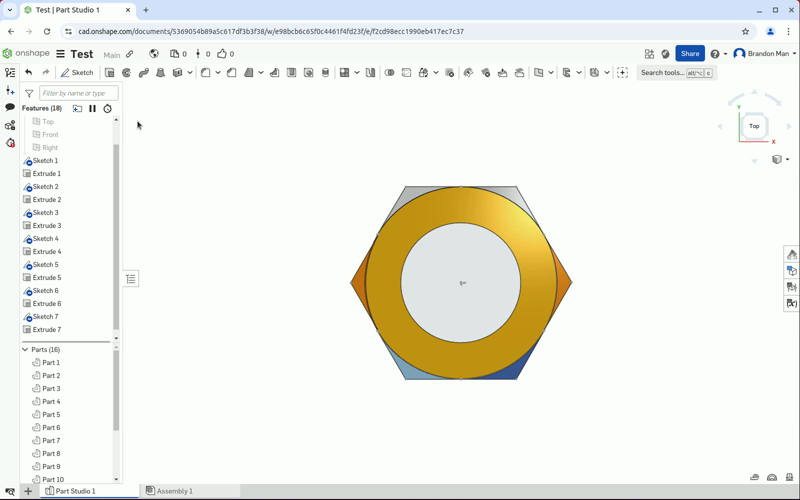
key(shift+7)
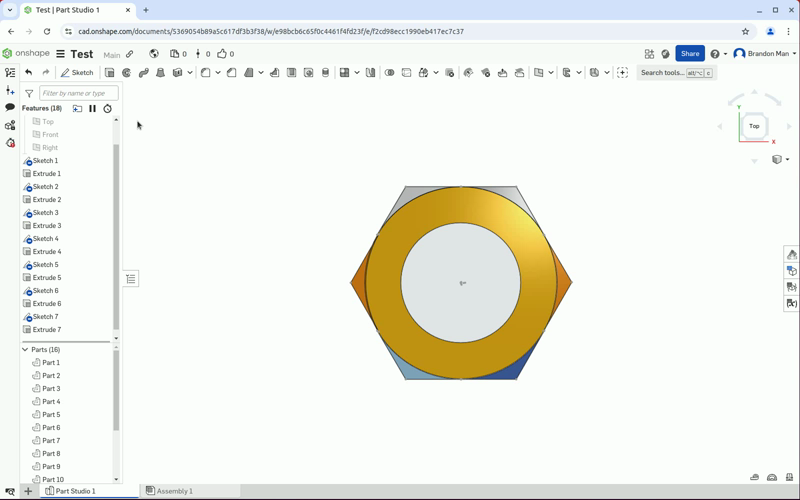
key(up, 3)
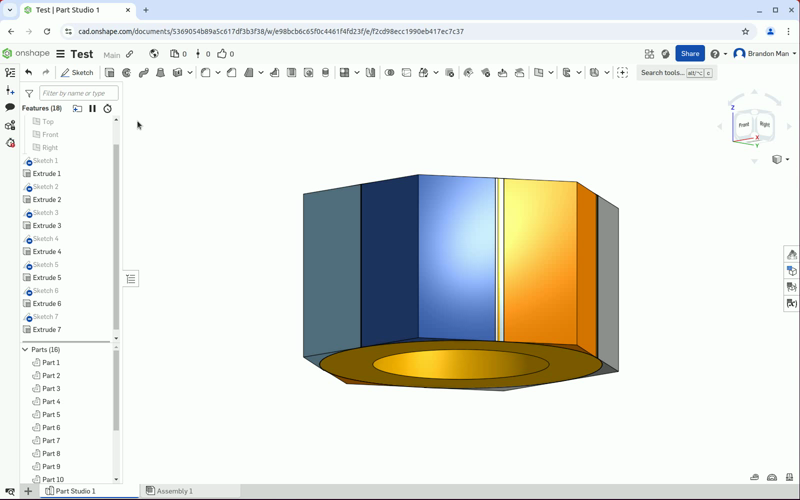
key(left, 3)
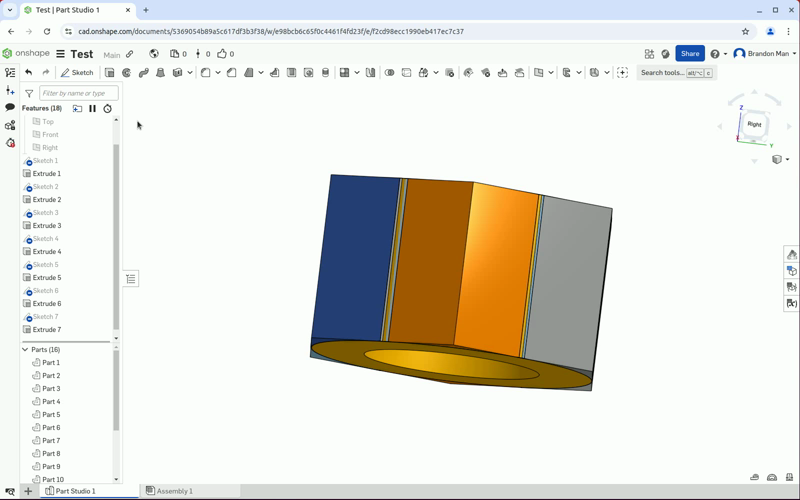
key(right, 3)
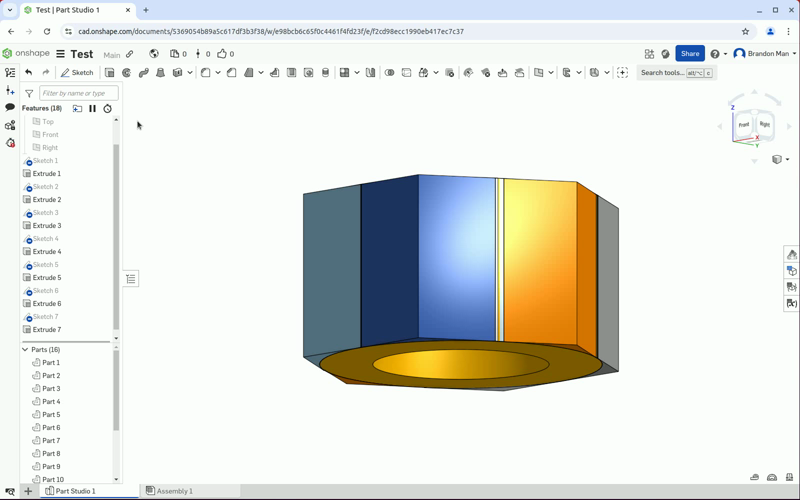
key(down, 3)
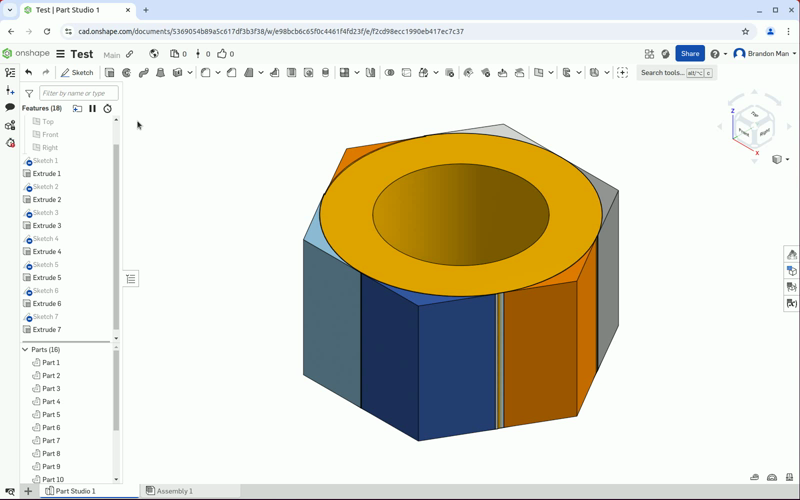
mouse_move(69, 163)
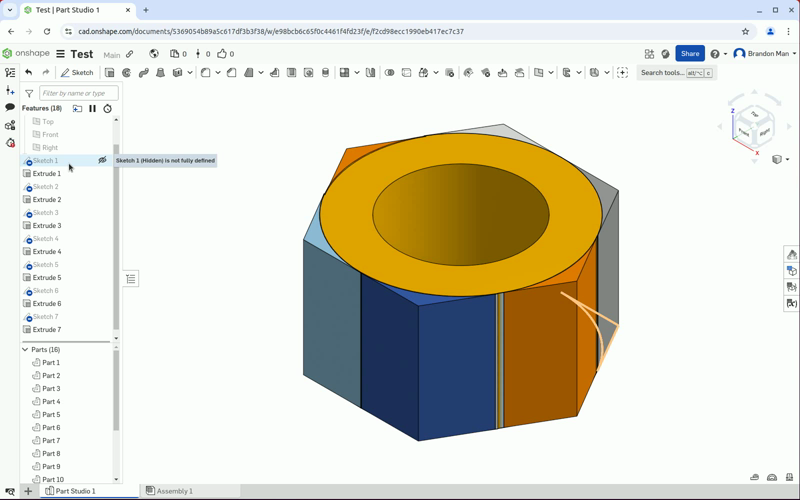
click(69, 163)